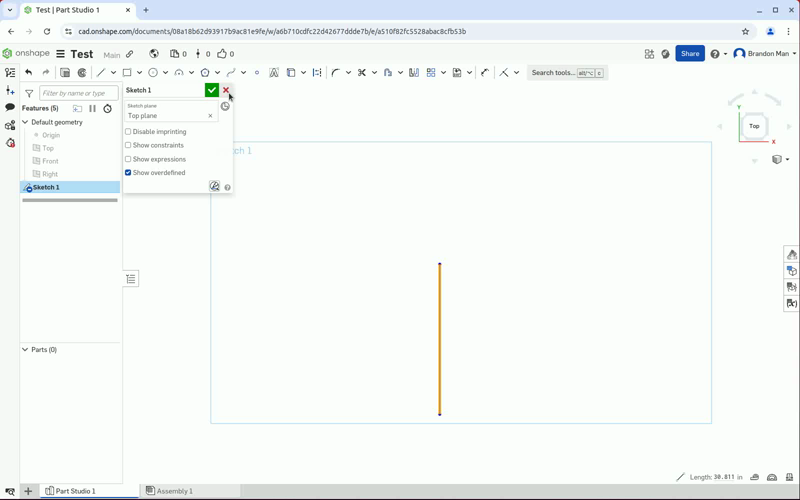
key(shift+h)
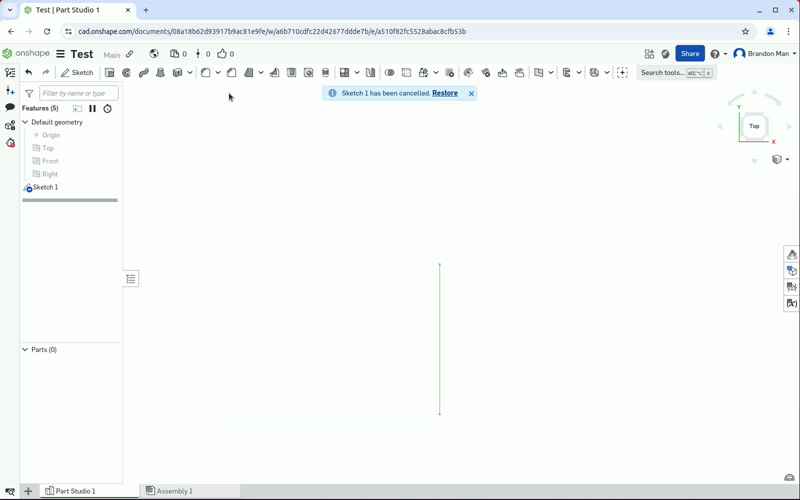
key(shift+s)
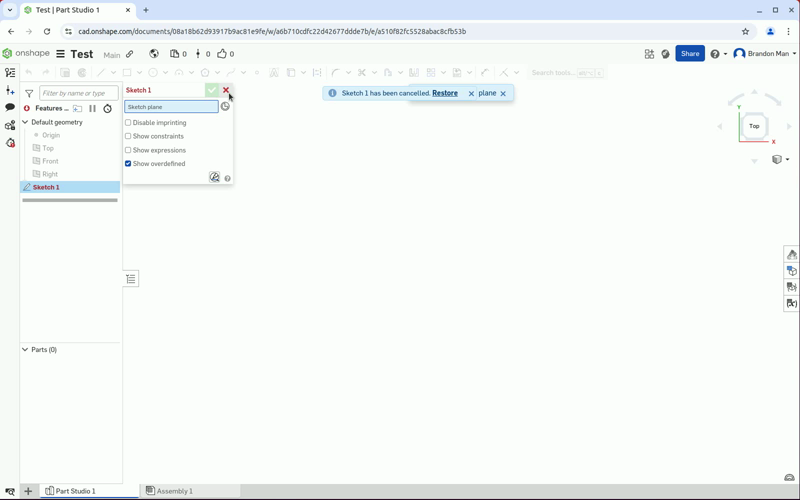
mouse_move(73, 150)
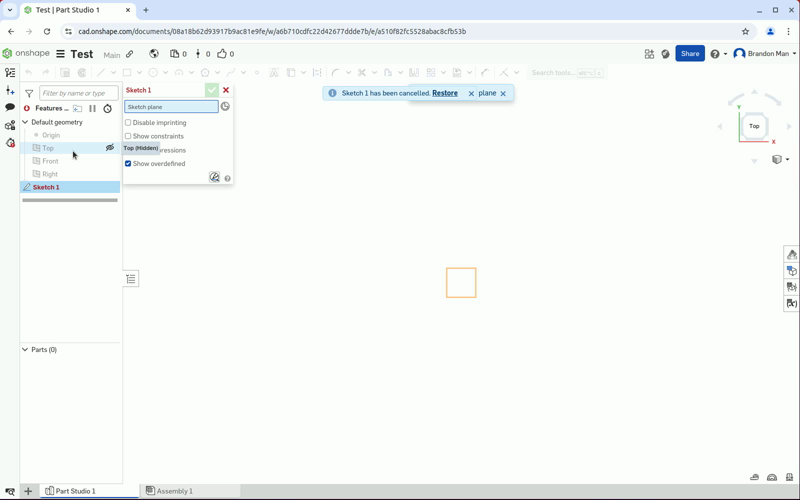
click(73, 150)
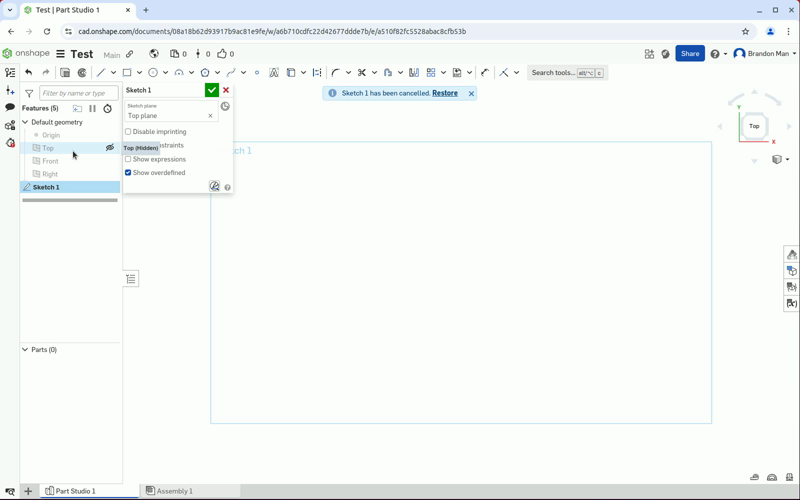
mouse_move(73, 352)
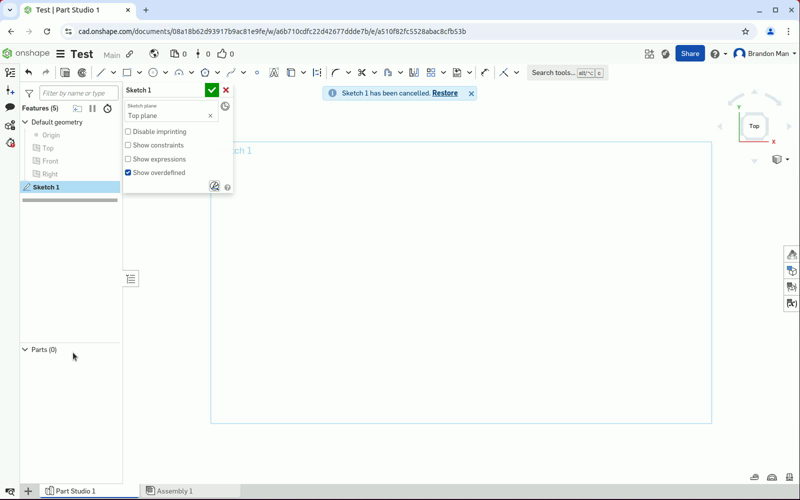
key(y)
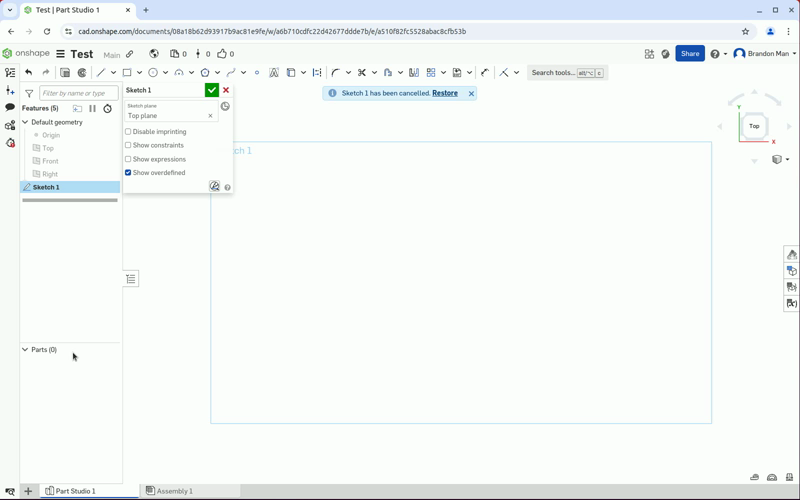
key(l)
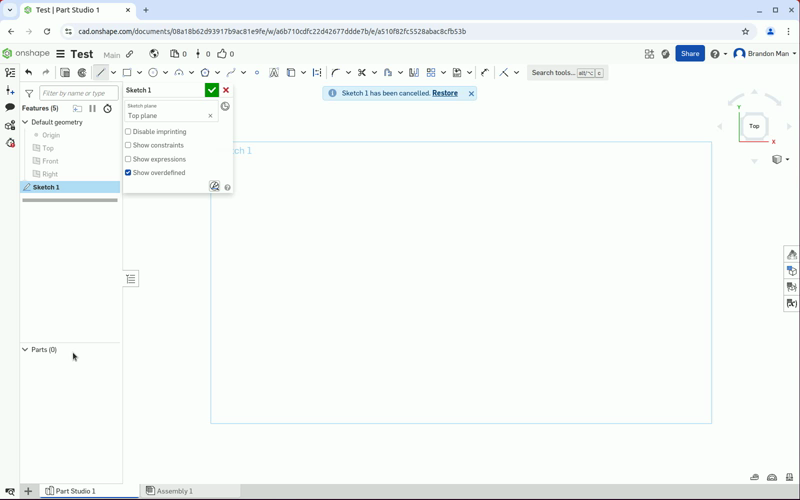
key_down(shift)
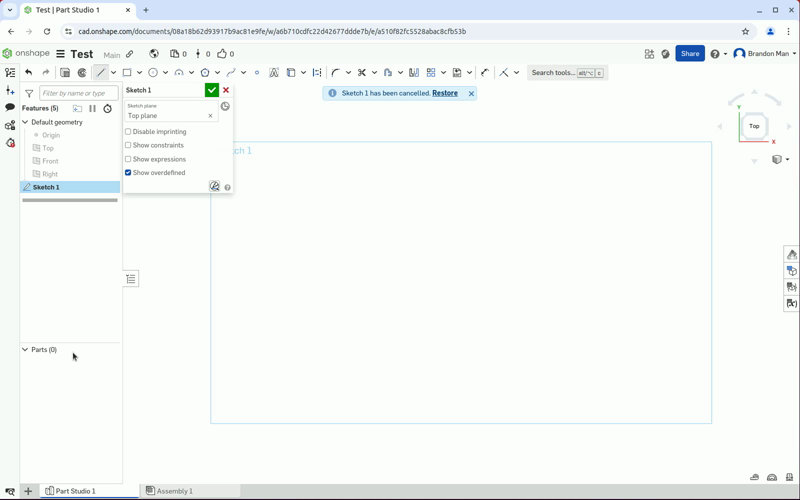
mouse_move(470, 340)
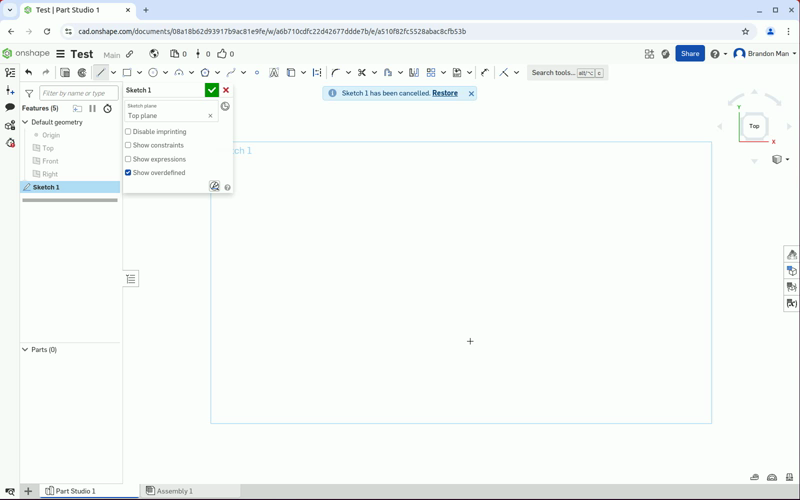
click(470, 340)
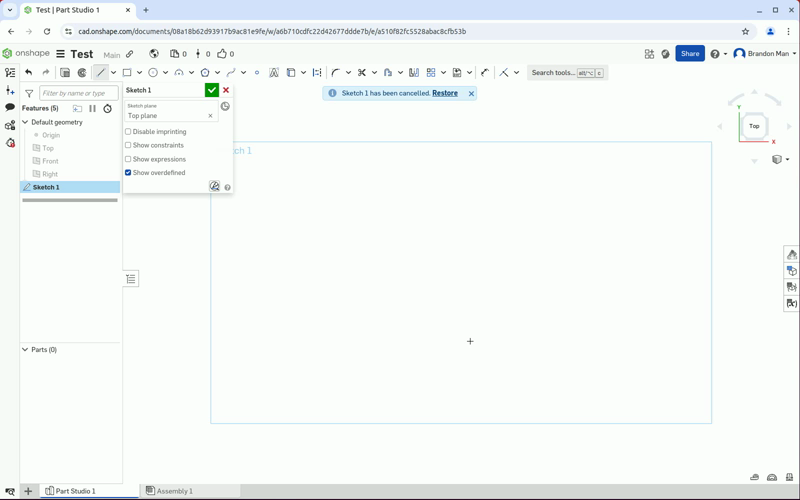
key_up(shift)
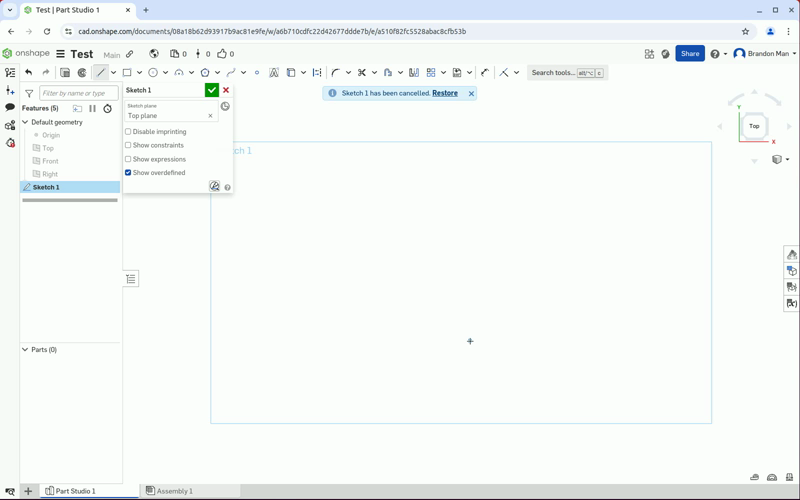
key_down(shift)
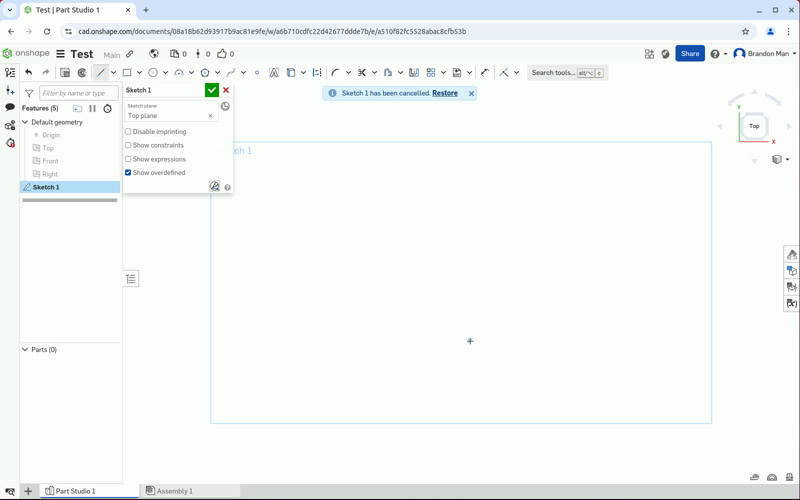
mouse_move(500, 340)
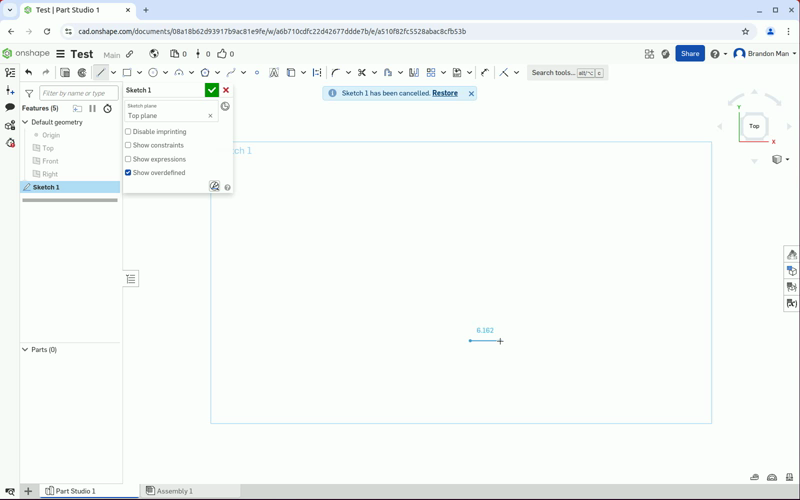
mouse_move(475, 340)
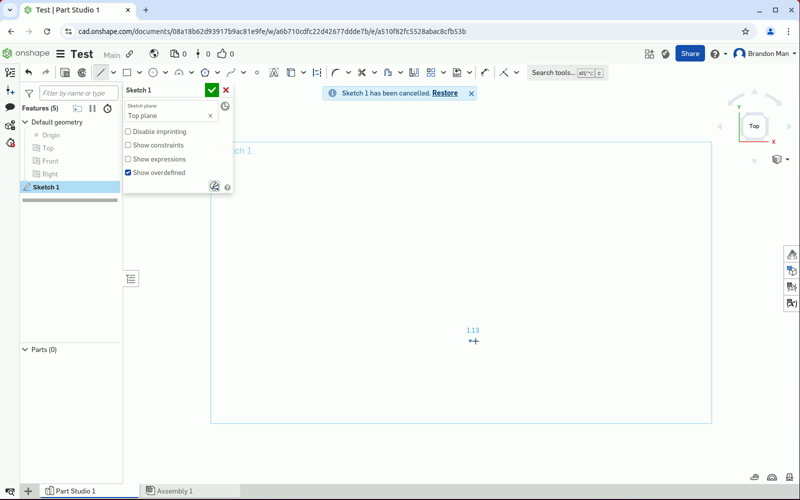
scroll(6)
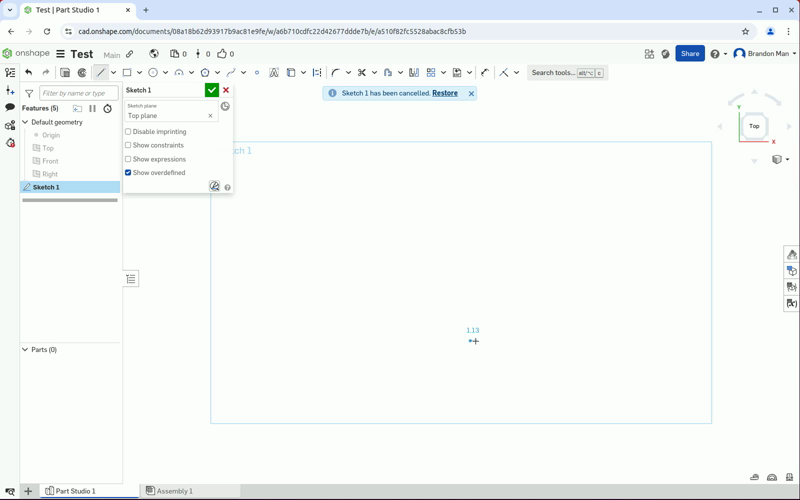
scroll(6)
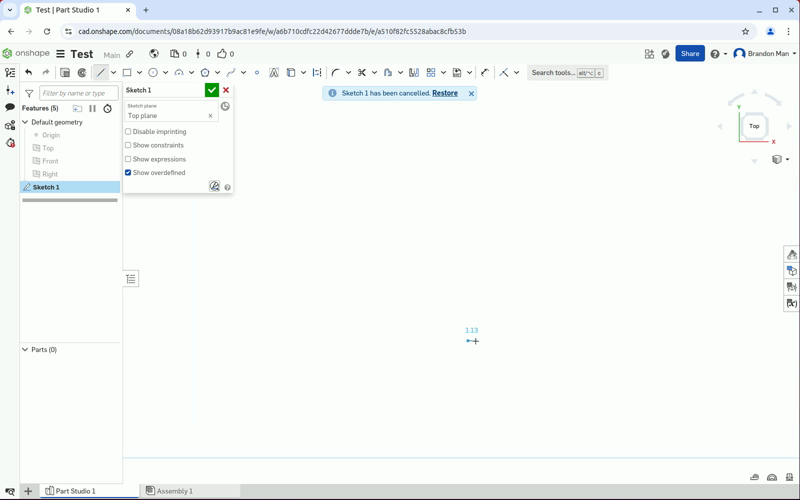
scroll(6)
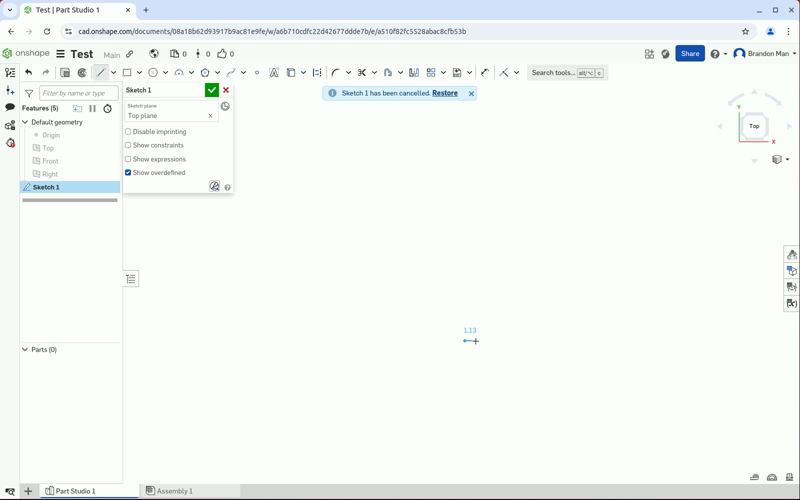
scroll(6)
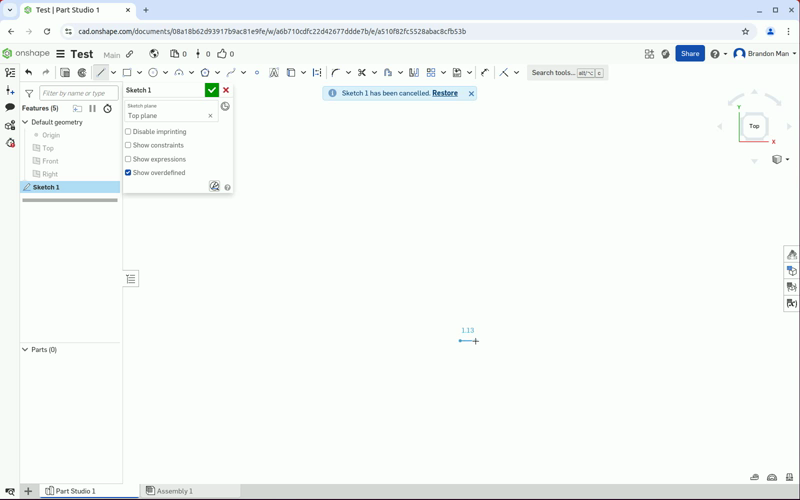
scroll(6)
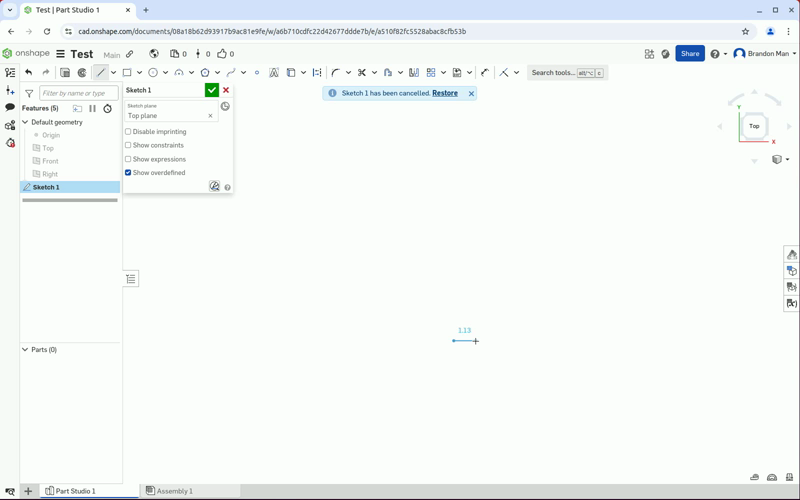
scroll(6)
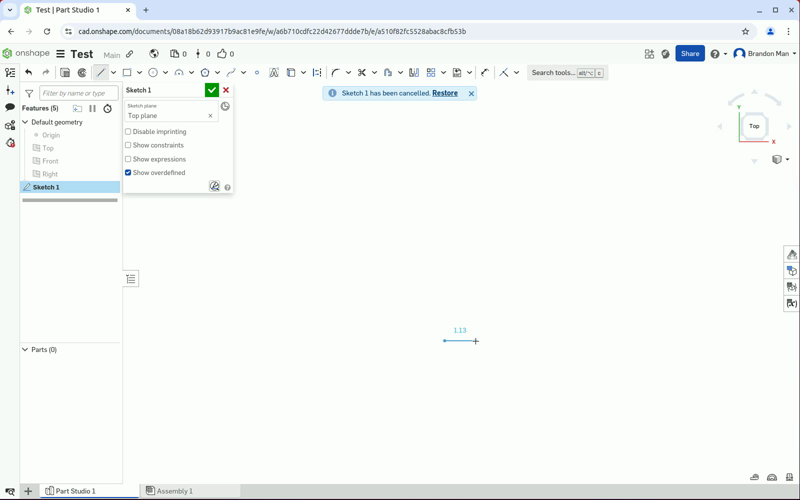
scroll(6)
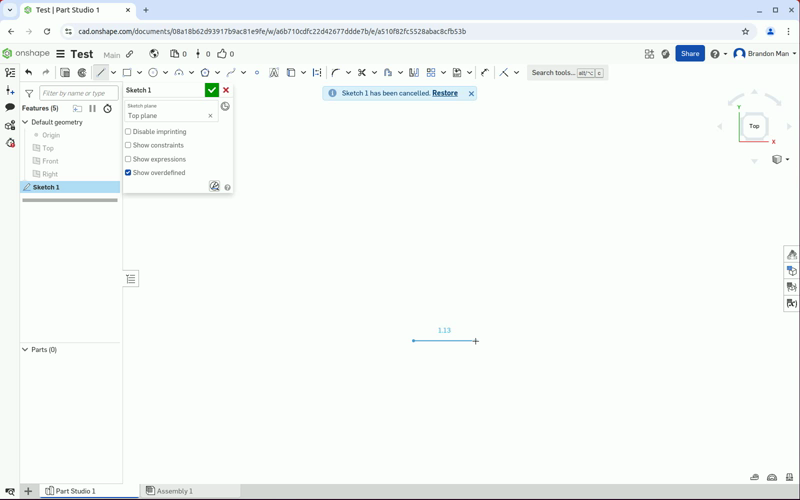
click(475, 340)
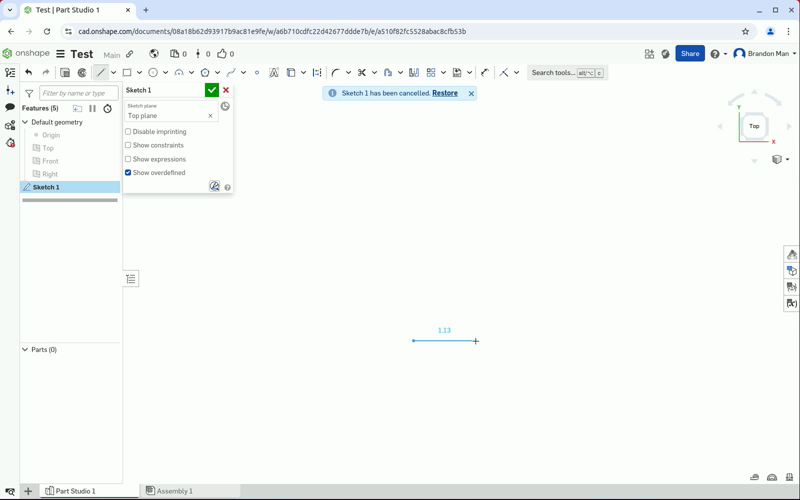
scroll(-6)
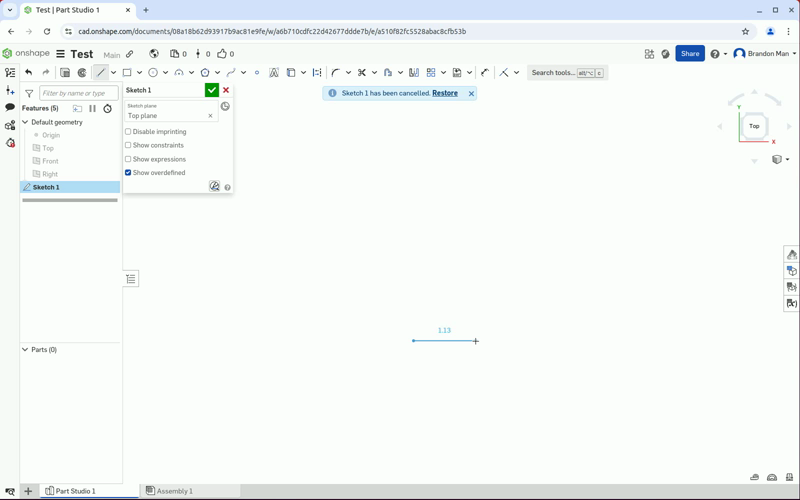
scroll(-6)
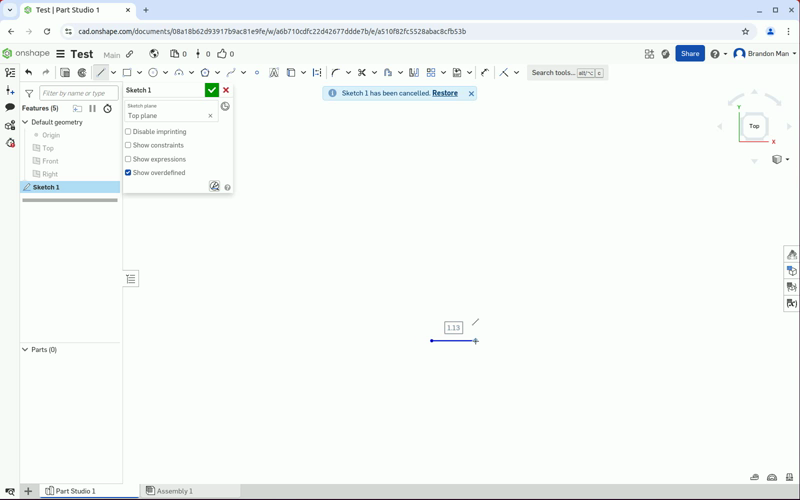
scroll(-6)
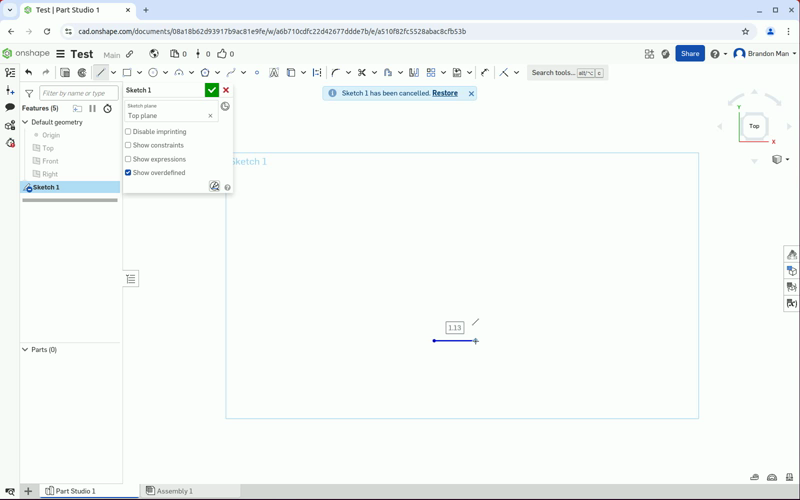
scroll(-6)
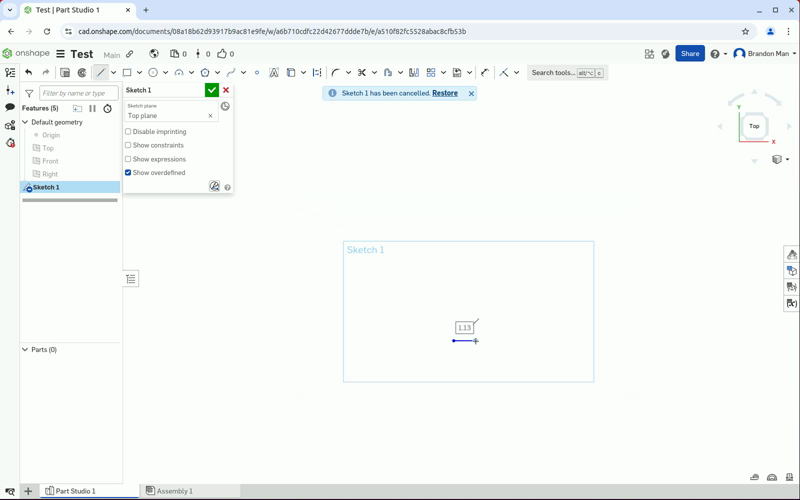
scroll(-6)
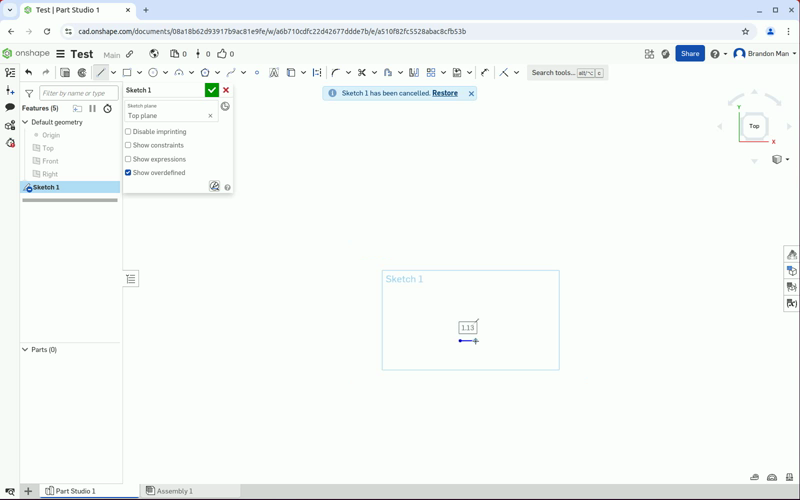
scroll(-6)
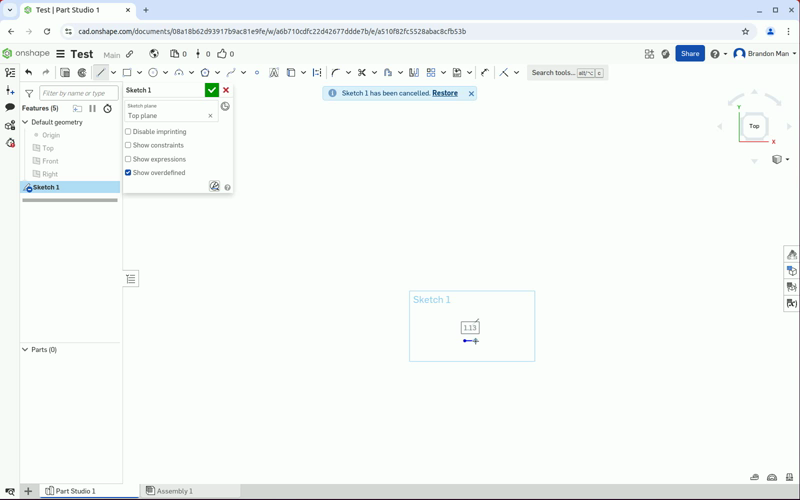
scroll(-6)
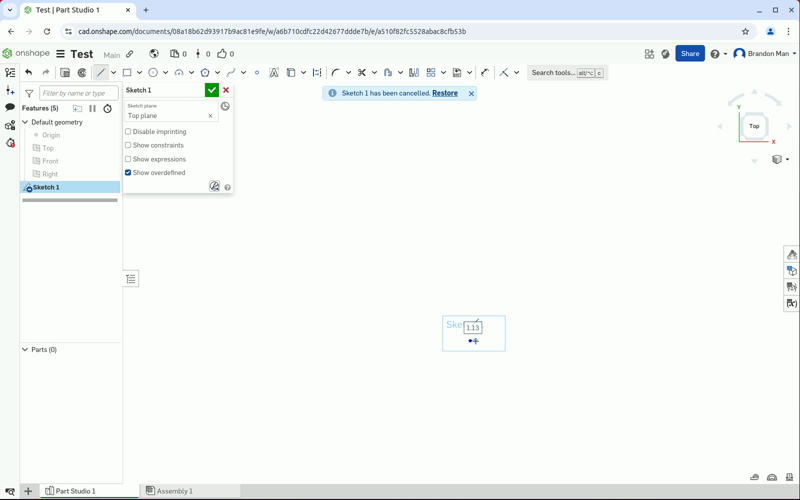
key_up(shift)
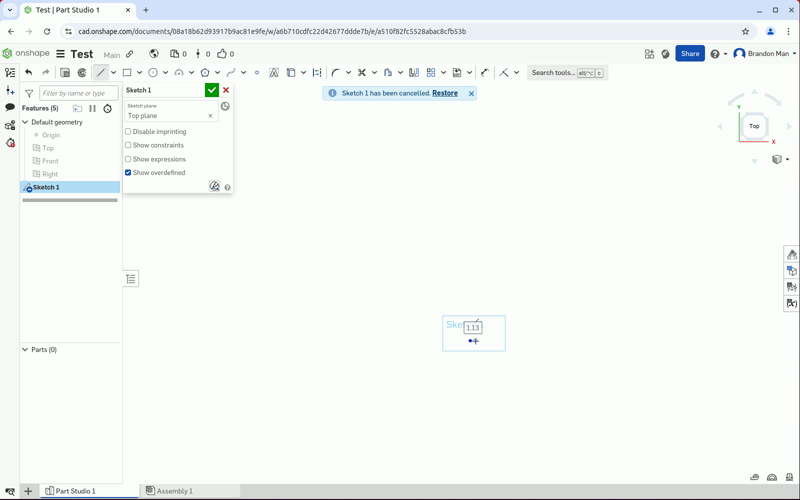
key_down(shift)
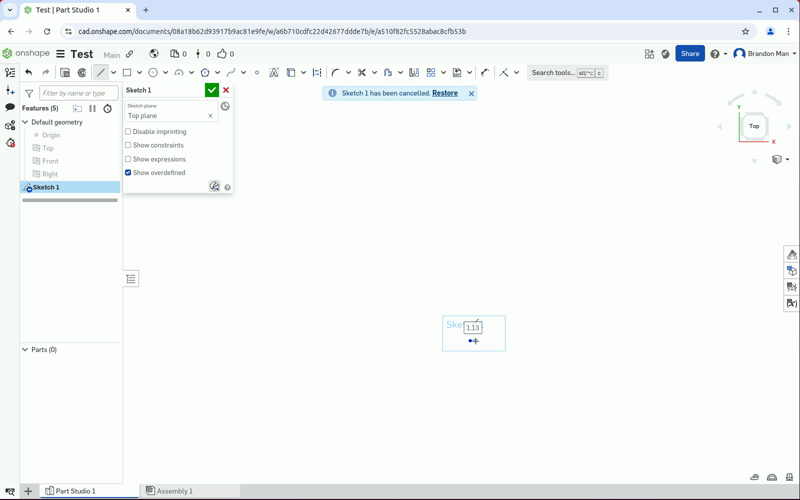
mouse_move(505, 340)
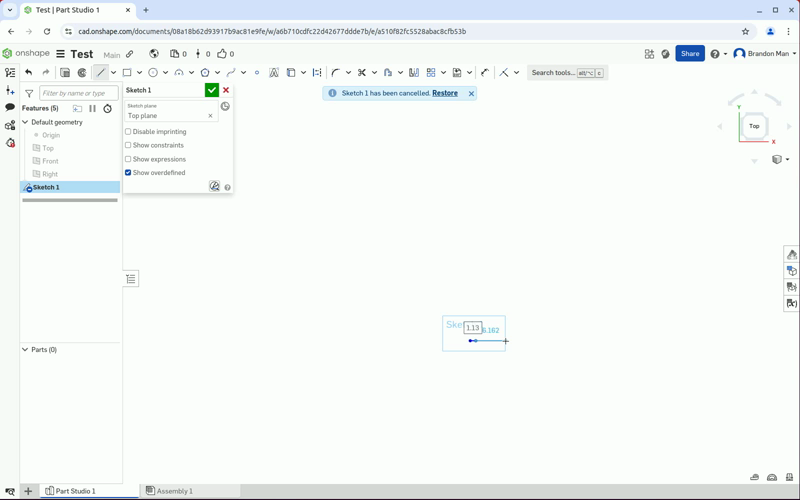
mouse_move(495, 319)
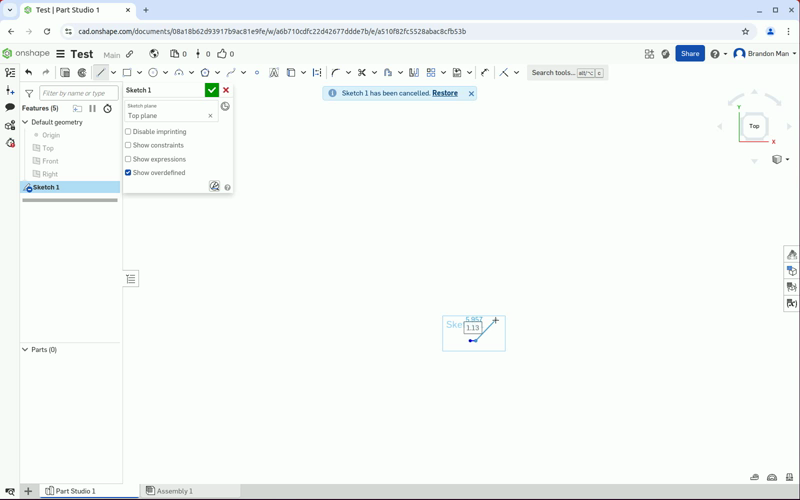
click(495, 319)
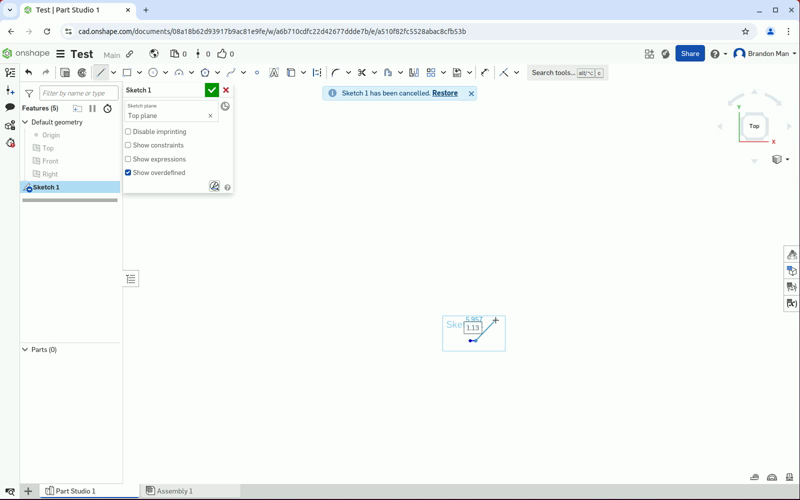
key_up(shift)
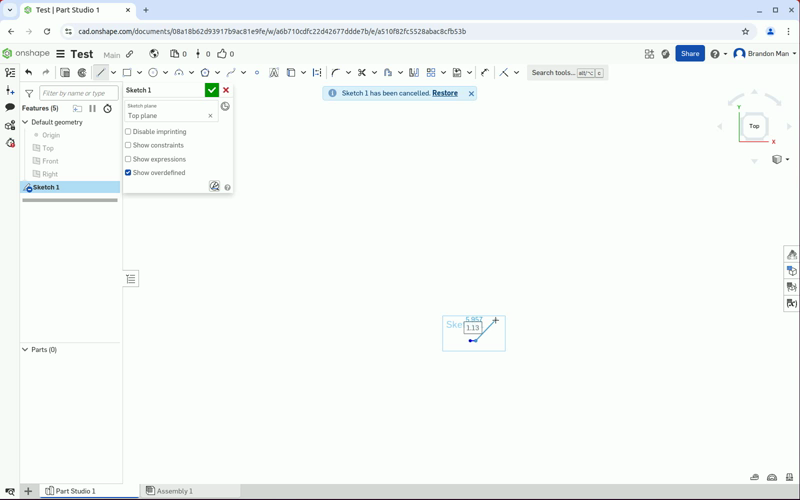
key_down(shift)
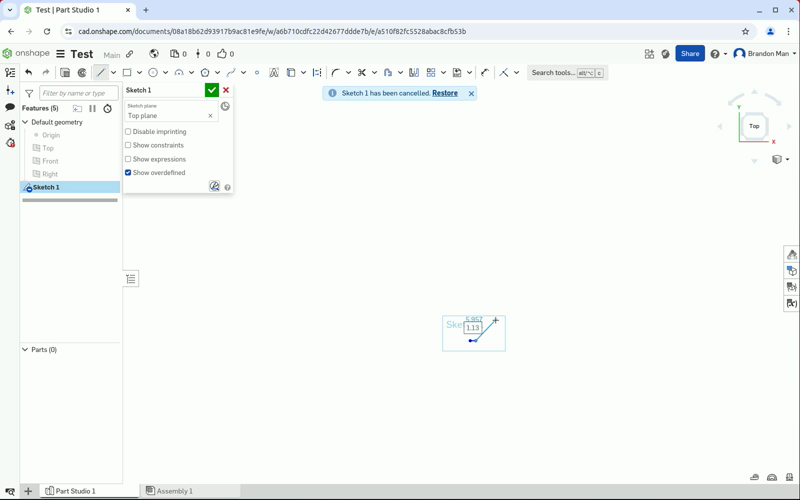
mouse_move(495, 238)
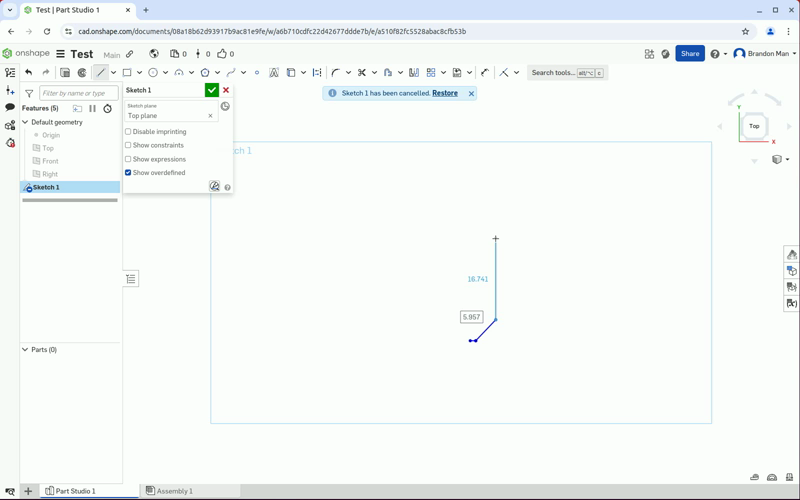
click(495, 238)
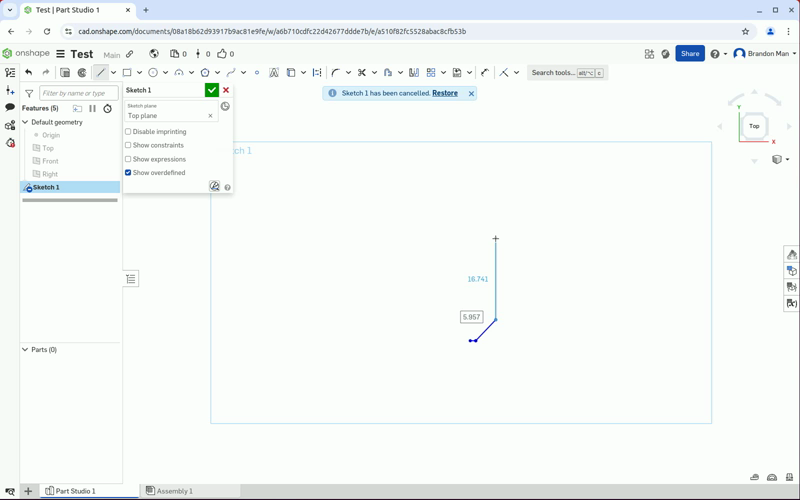
key_up(shift)
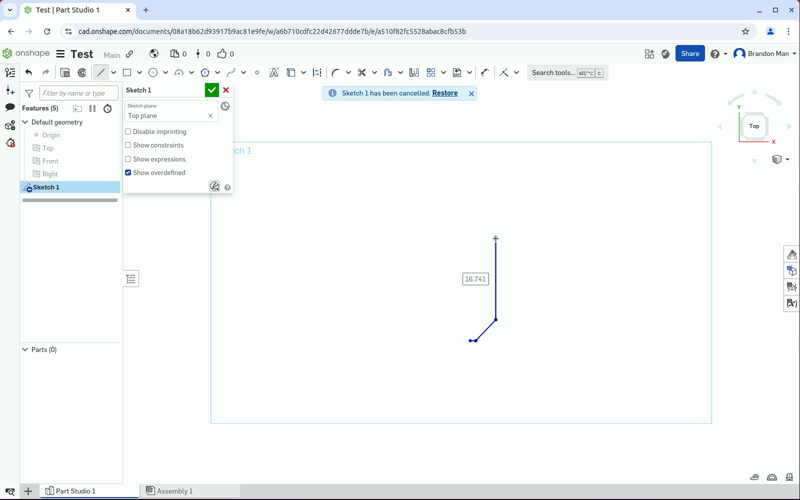
key_down(shift)
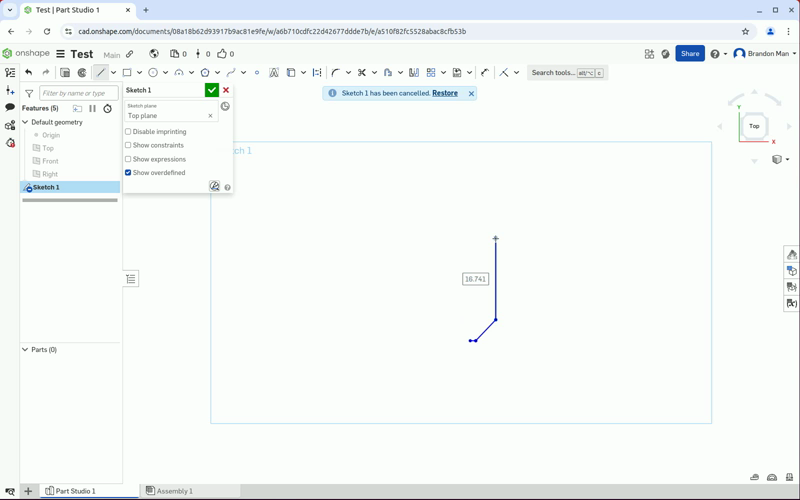
mouse_move(525, 238)
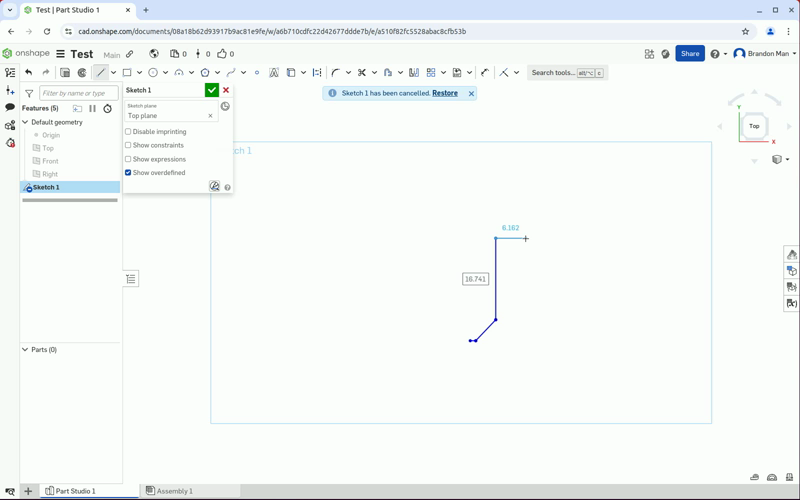
mouse_move(470, 238)
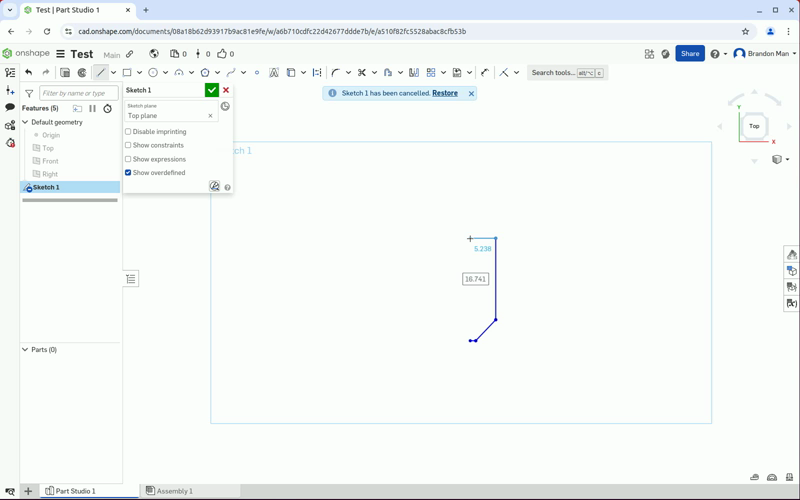
click(470, 238)
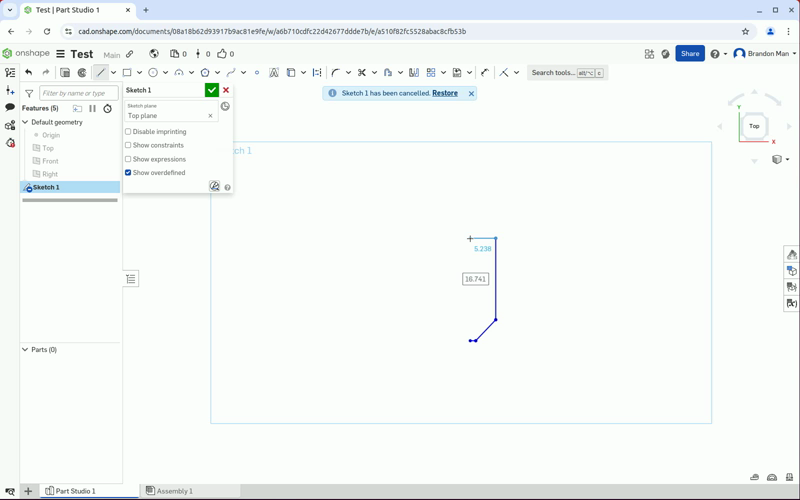
key_up(shift)
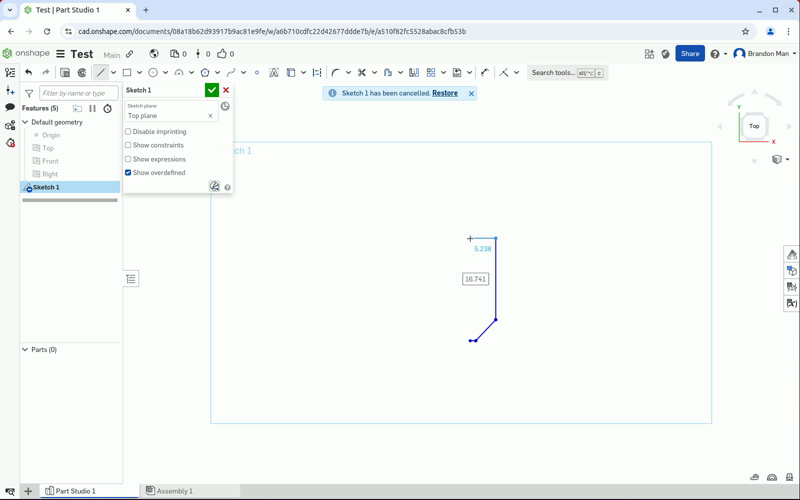
key_down(shift)
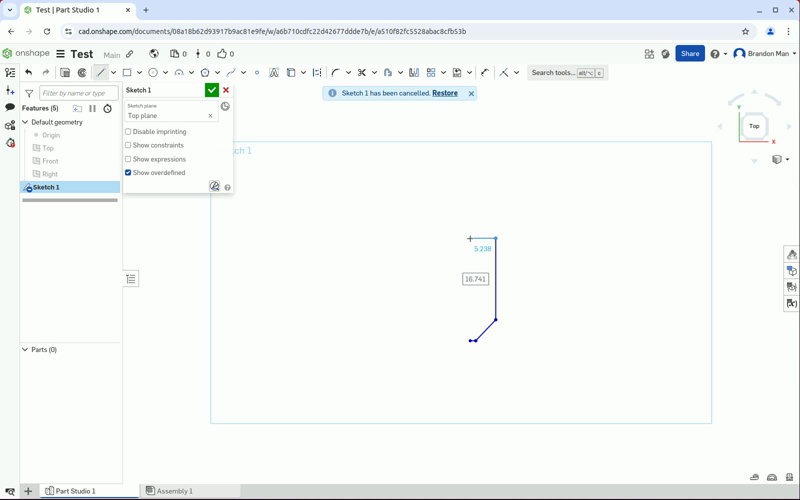
mouse_move(470, 340)
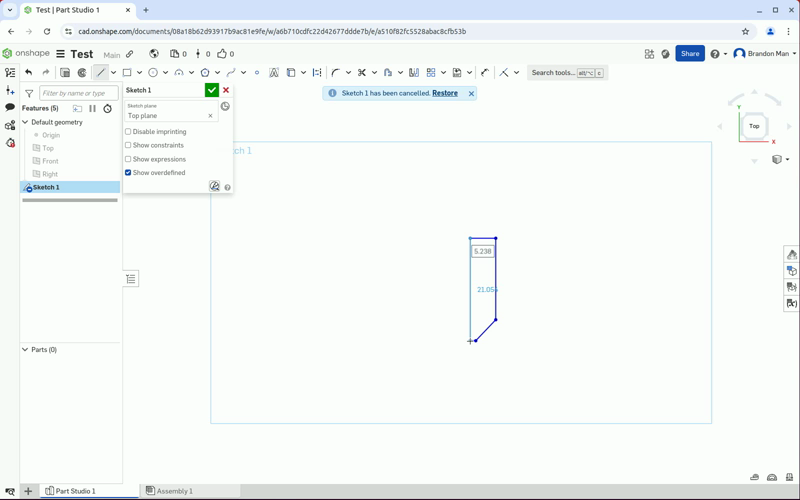
key_up(shift)
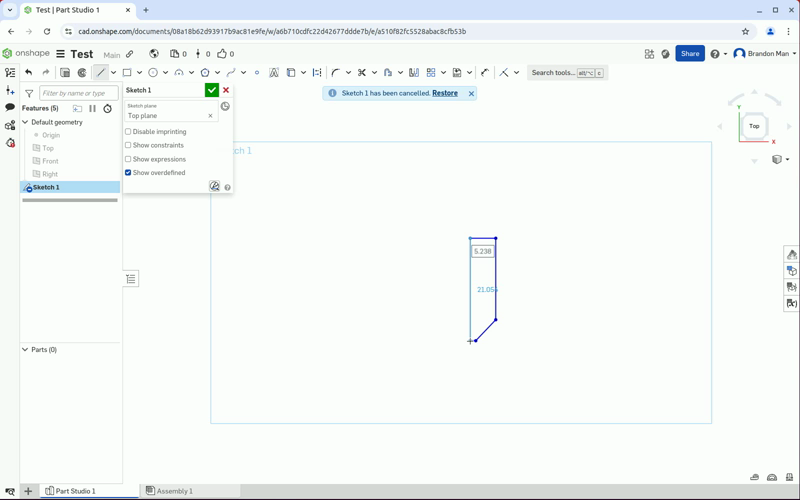
click(470, 340)
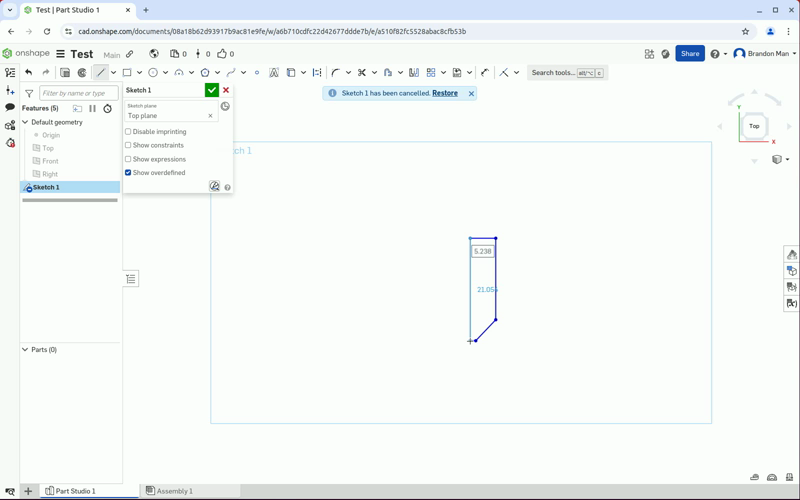
key(esc)
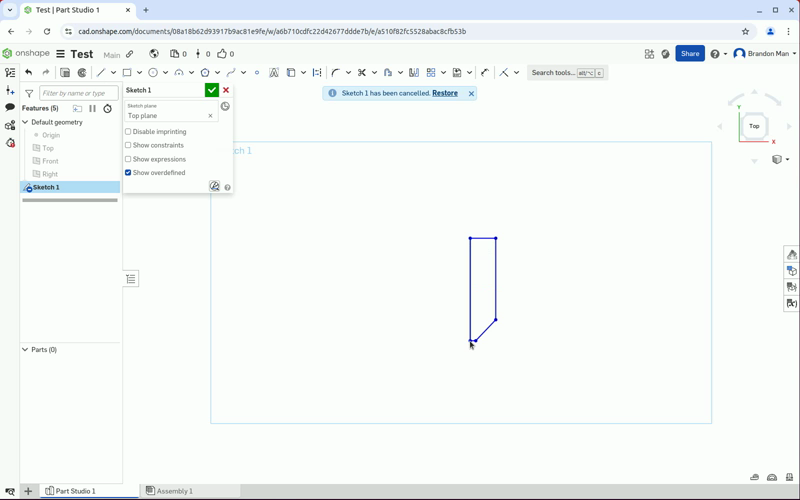
mouse_move(474, 323)
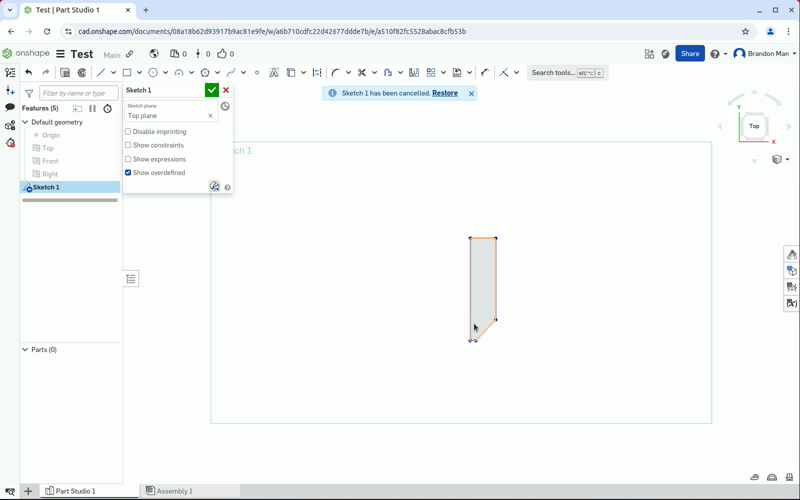
click(474, 323)
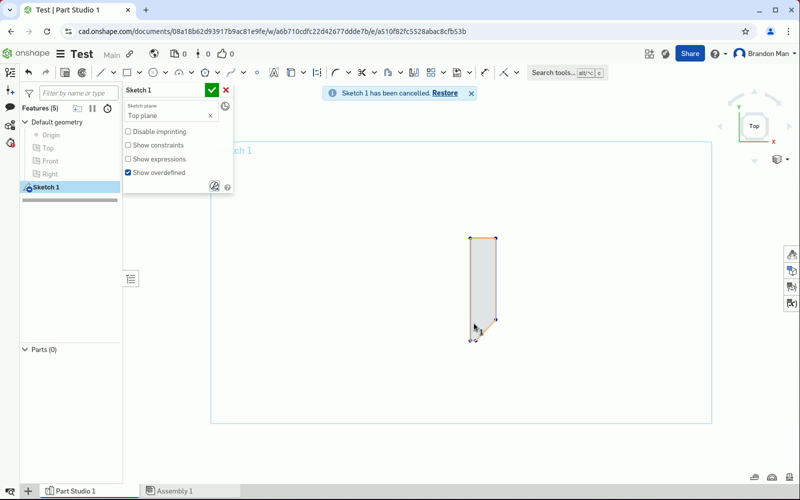
mouse_move(73, 352)
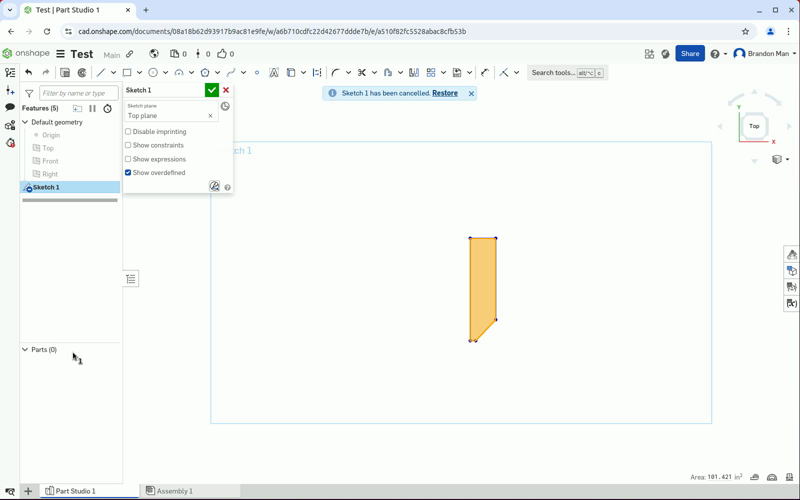
key(shift+y)
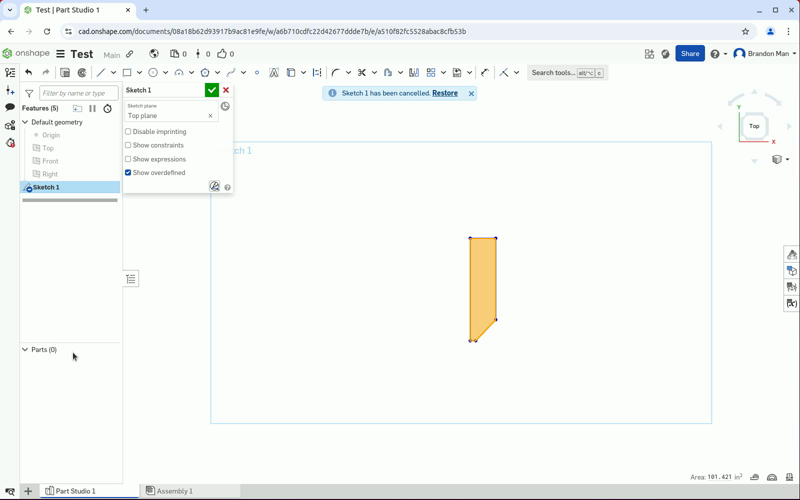
key(shift+e)
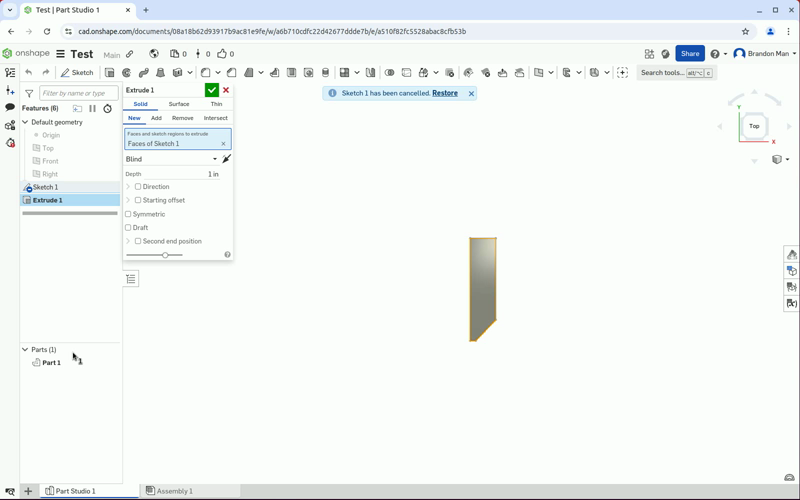
mouse_move(143, 106)
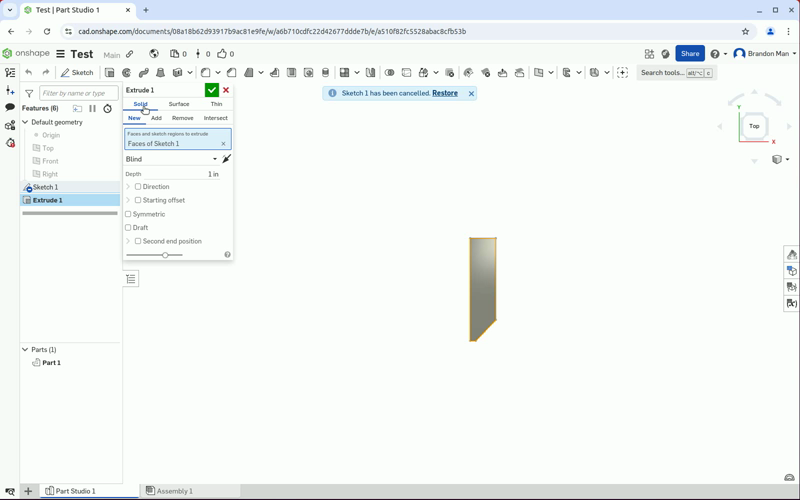
click(143, 106)
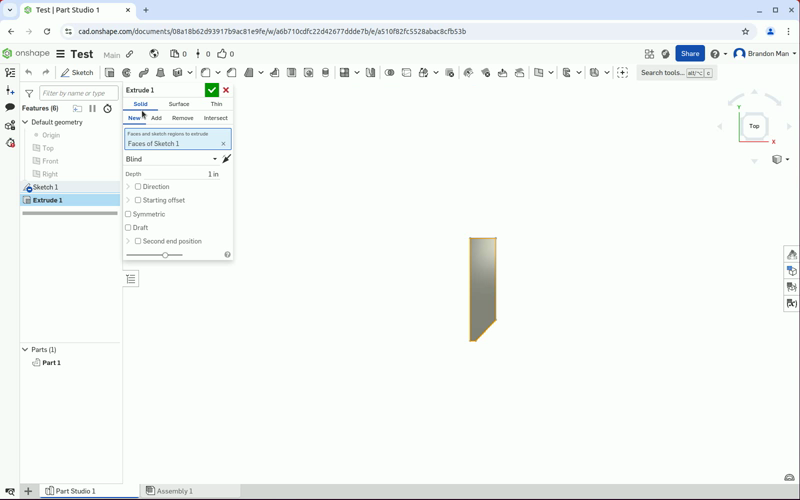
mouse_move(137, 120)
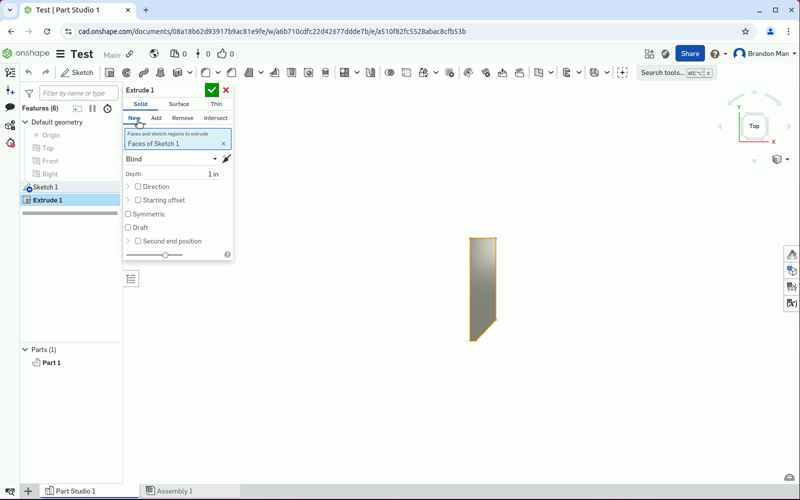
click(137, 120)
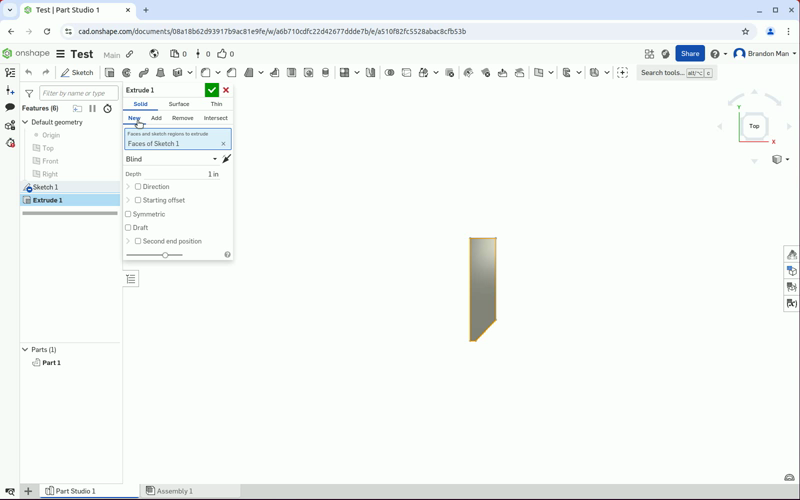
key(tab, 4)
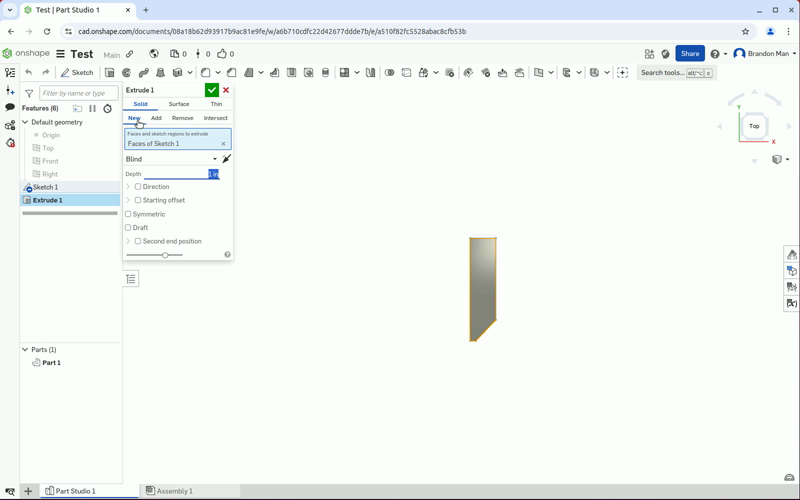
text(4.092)
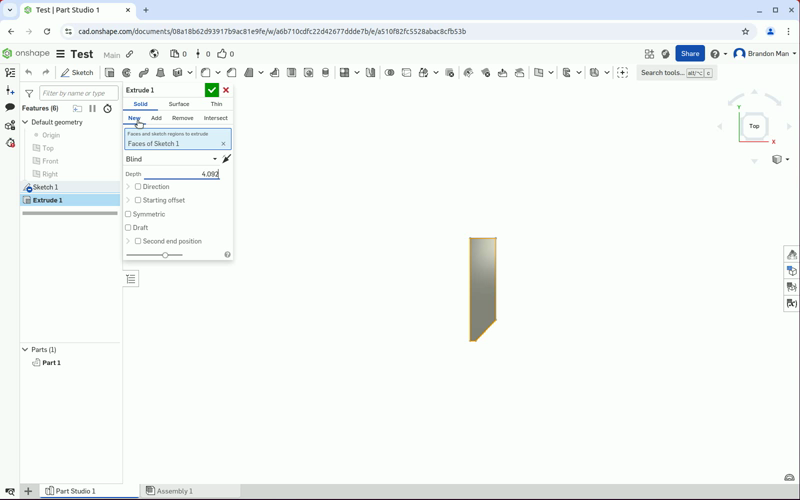
key(enter)
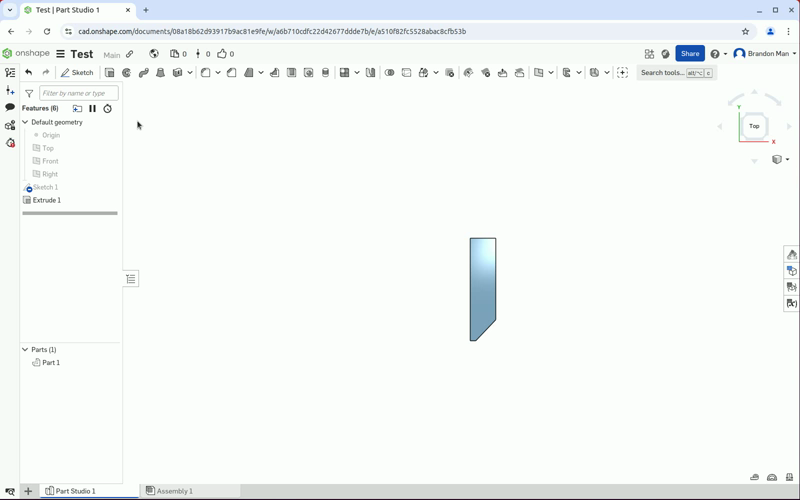
key(shift+h)
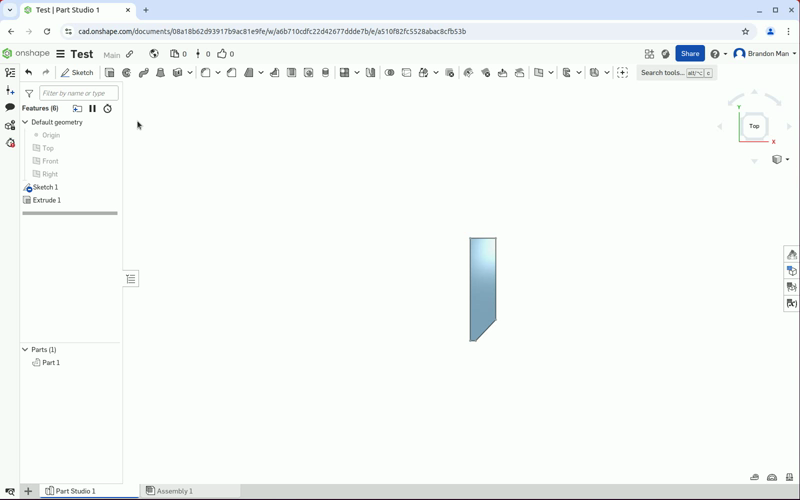
key(shift+h)
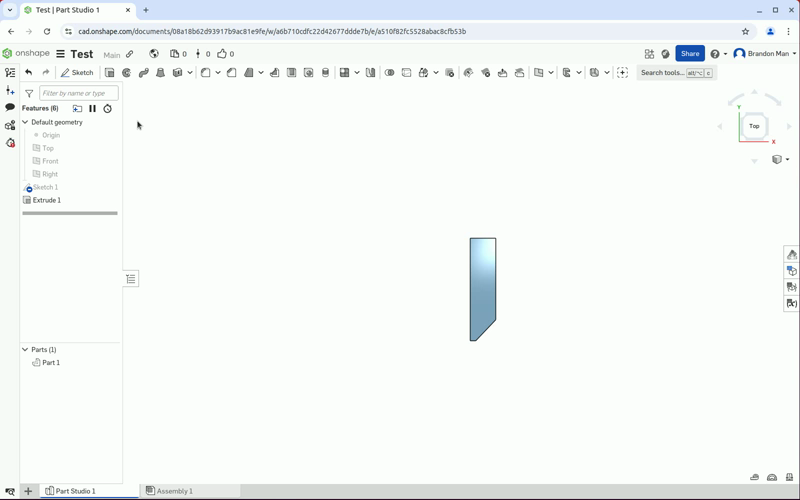
mouse_move(73, 189)
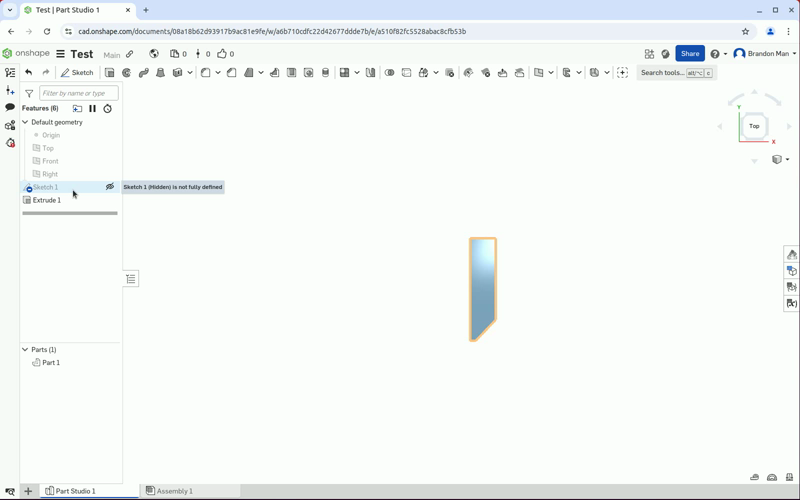
click(73, 189)
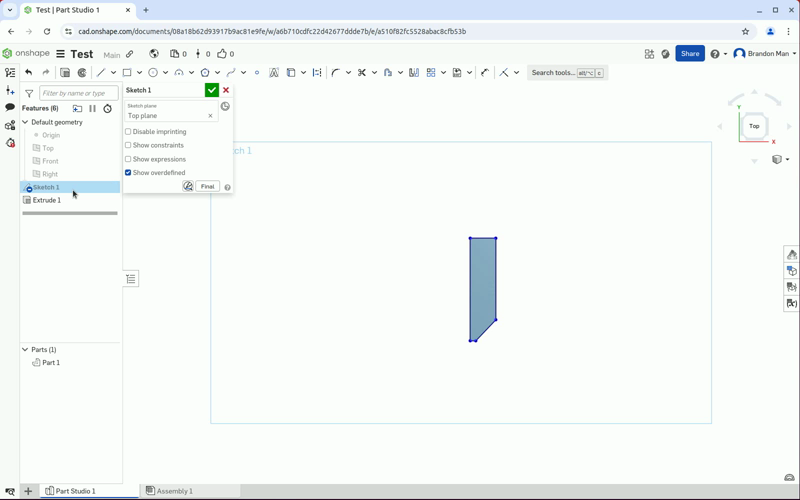
mouse_move(229, 92)
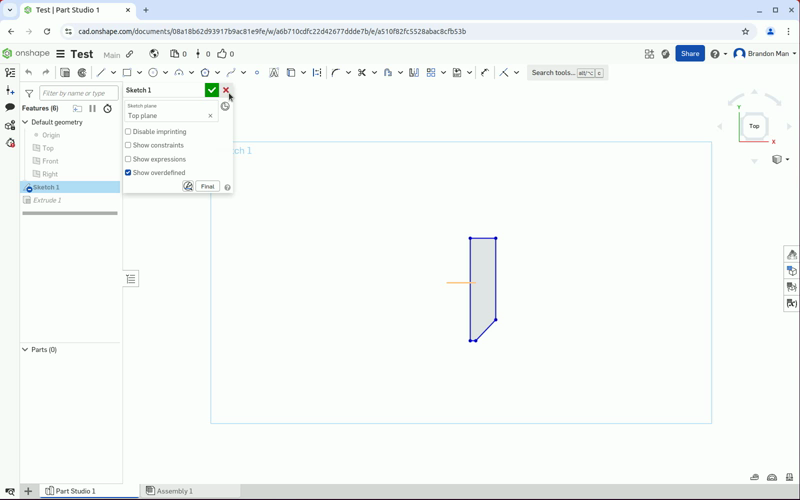
click(229, 92)
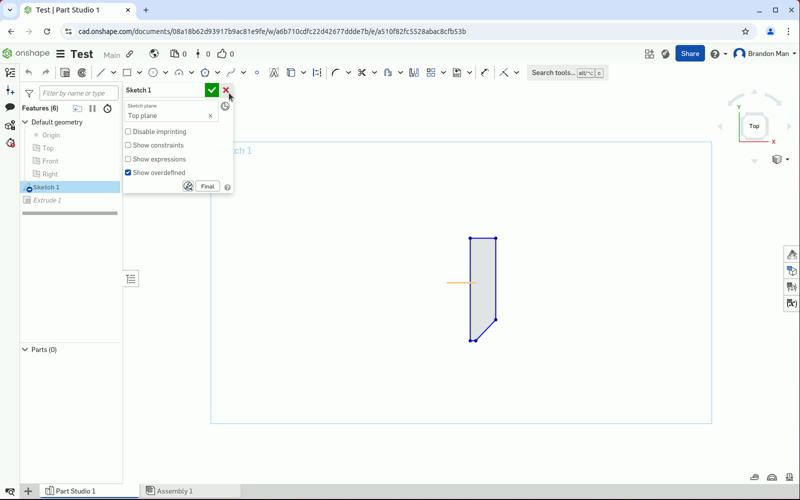
key(shift+s)
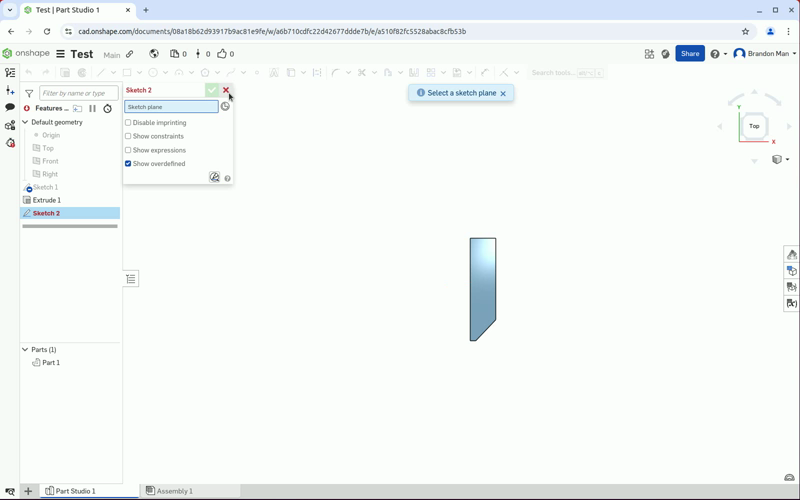
mouse_move(73, 150)
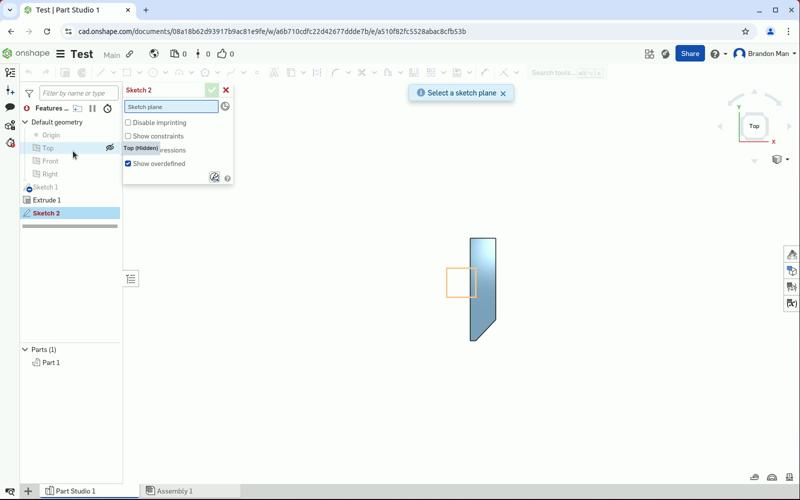
click(73, 150)
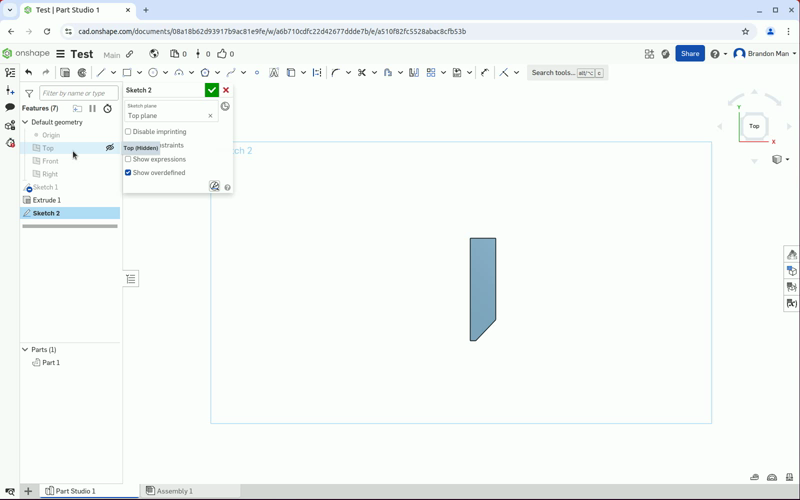
mouse_move(73, 352)
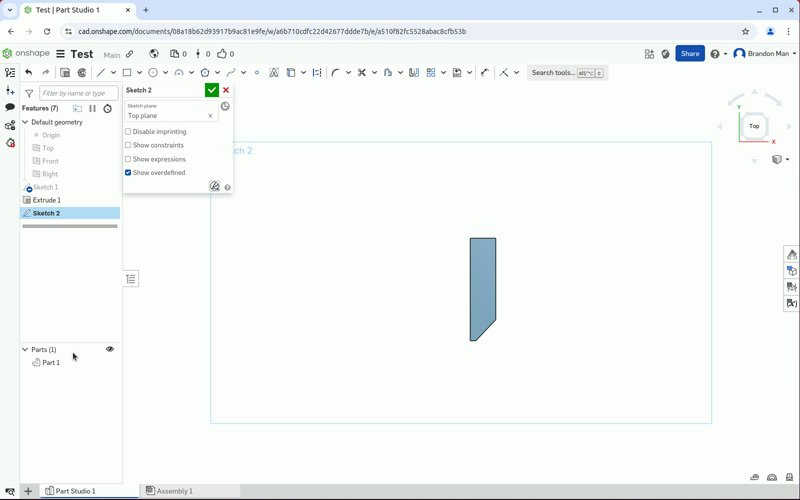
key(y)
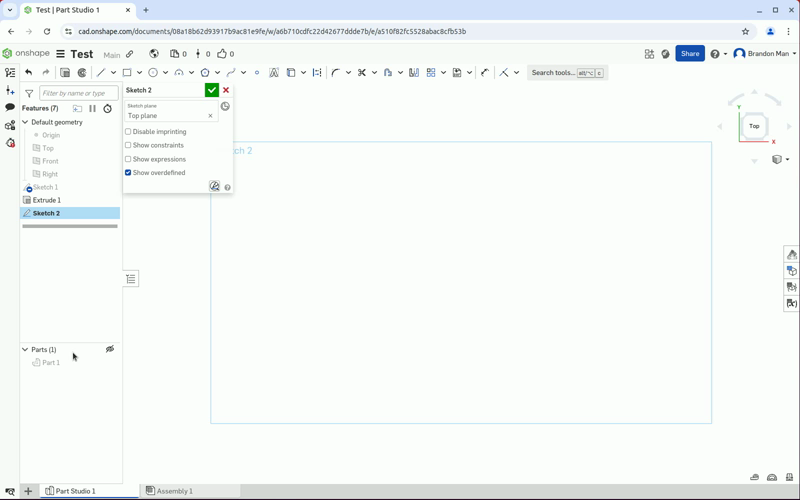
key(l)
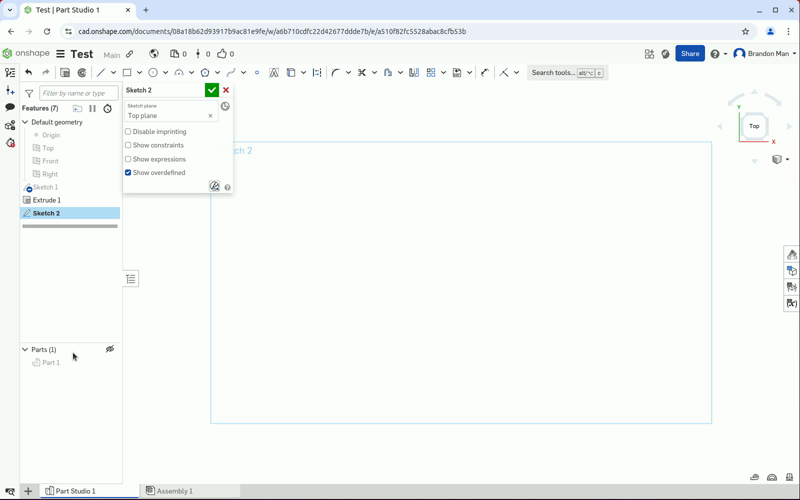
key_down(shift)
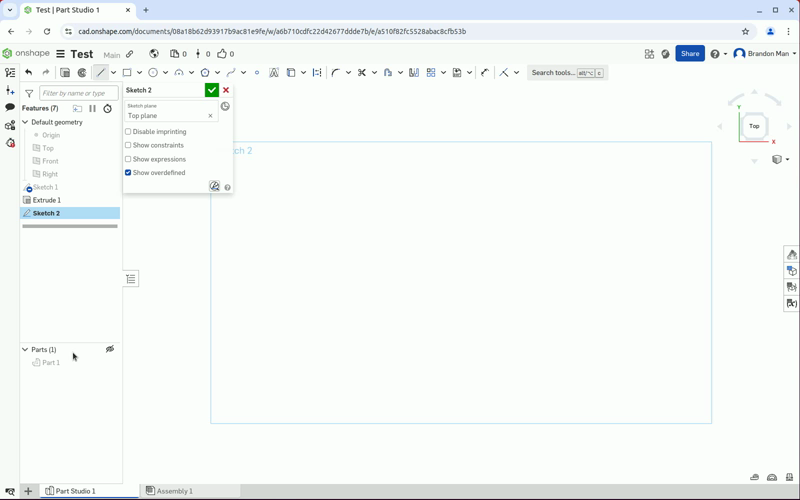
mouse_move(427, 238)
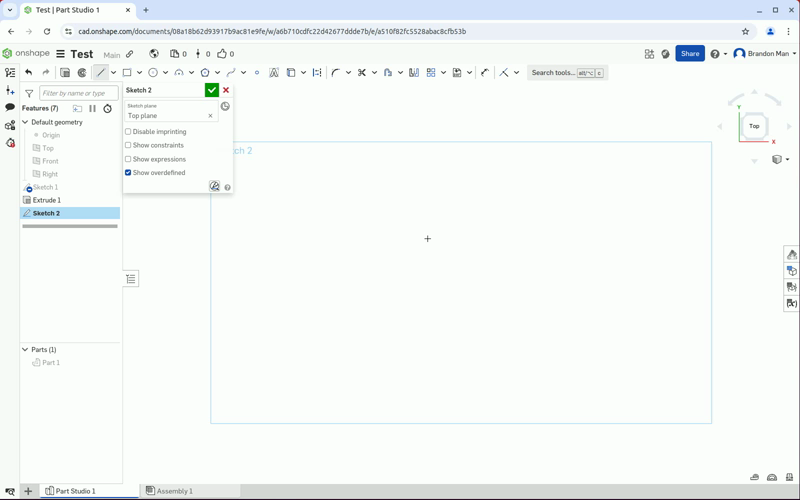
click(427, 238)
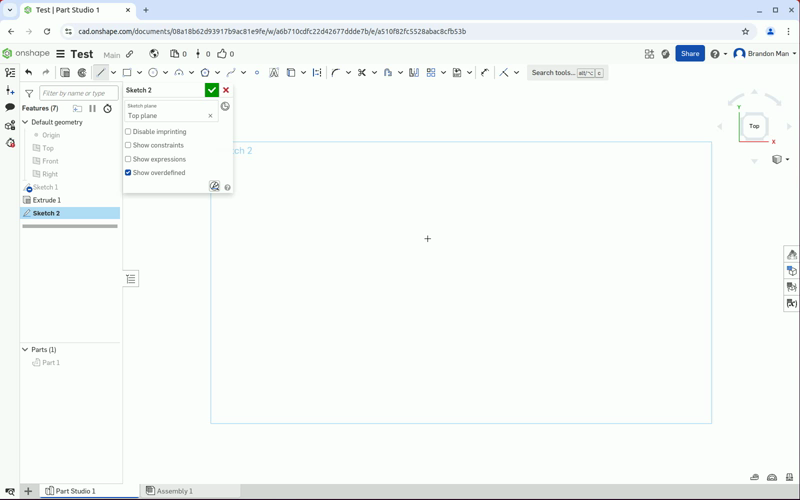
key_up(shift)
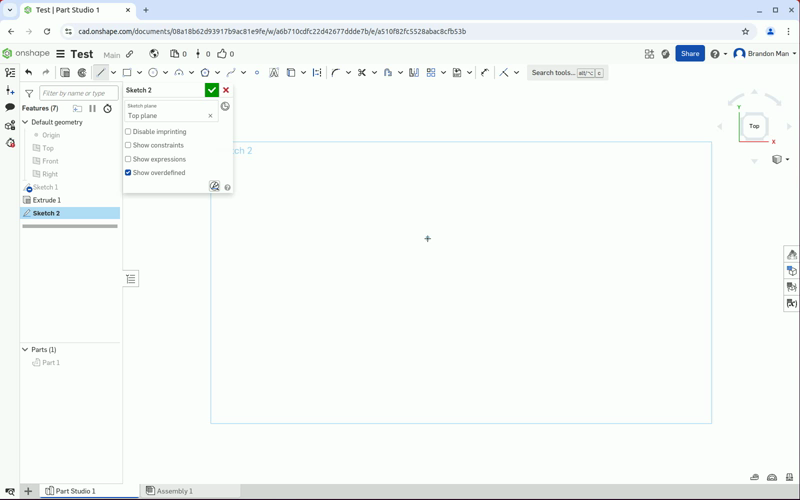
key_down(shift)
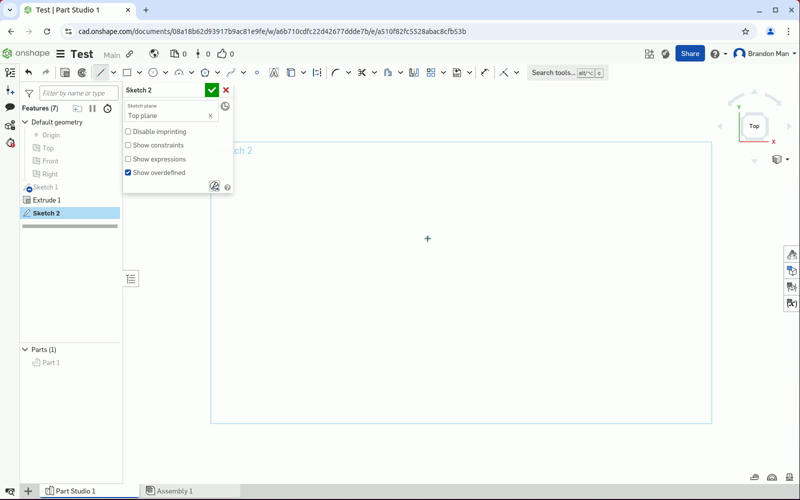
mouse_move(457, 238)
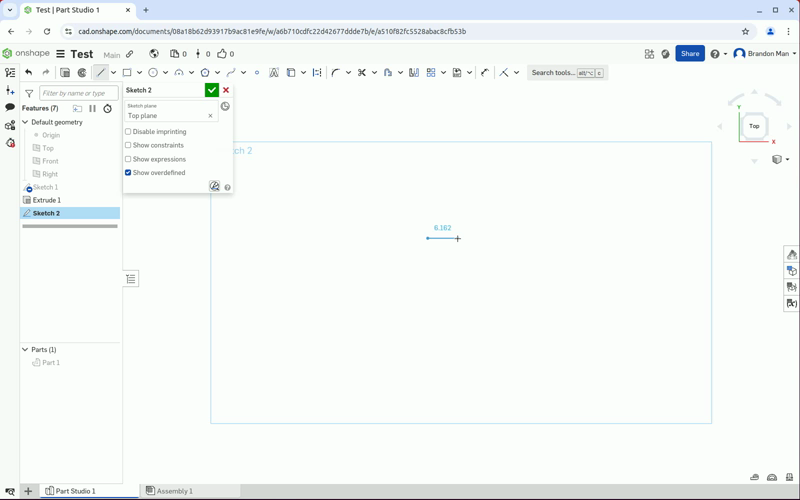
mouse_move(453, 238)
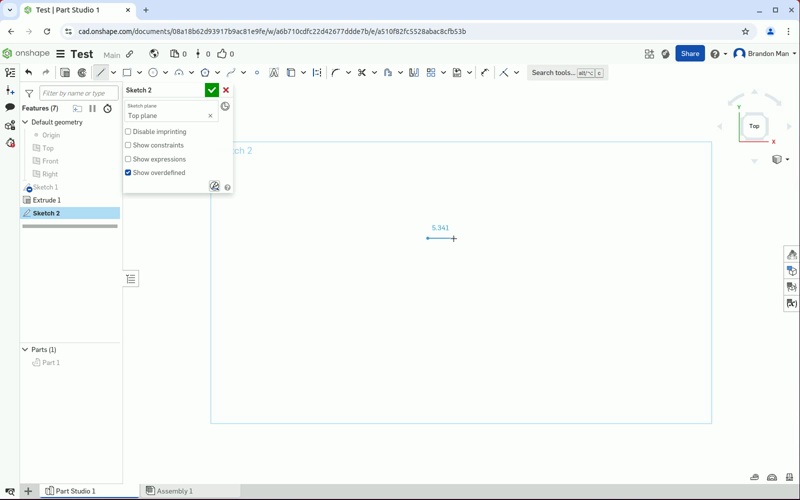
click(453, 238)
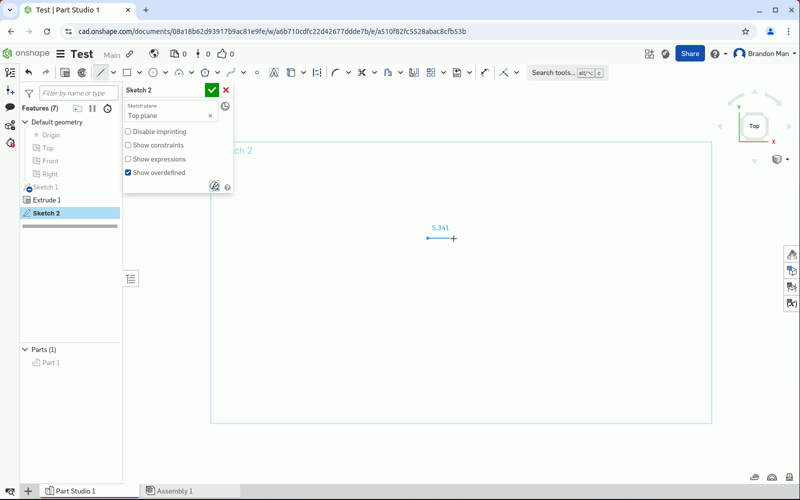
key_up(shift)
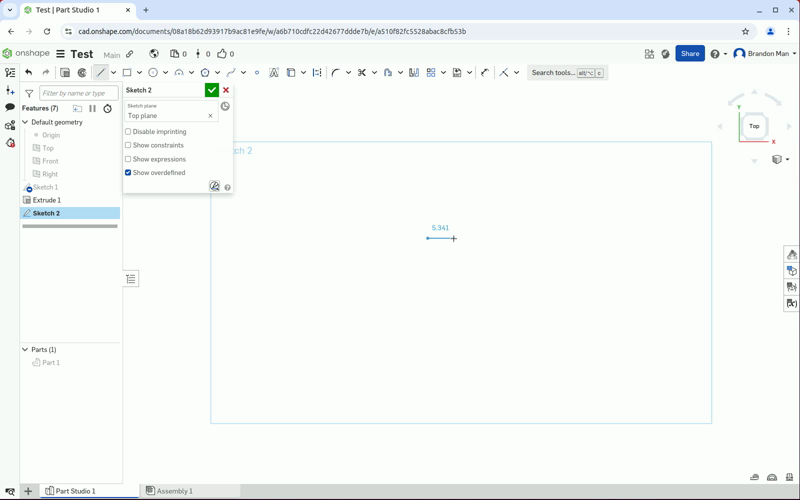
key_down(shift)
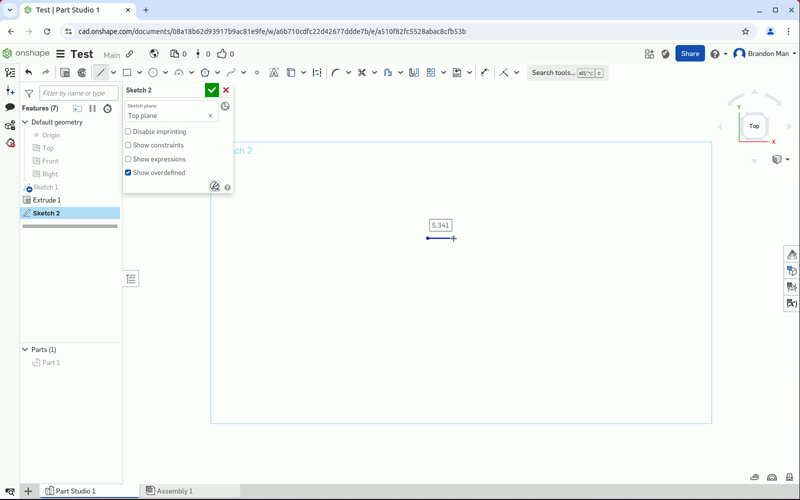
mouse_move(483, 238)
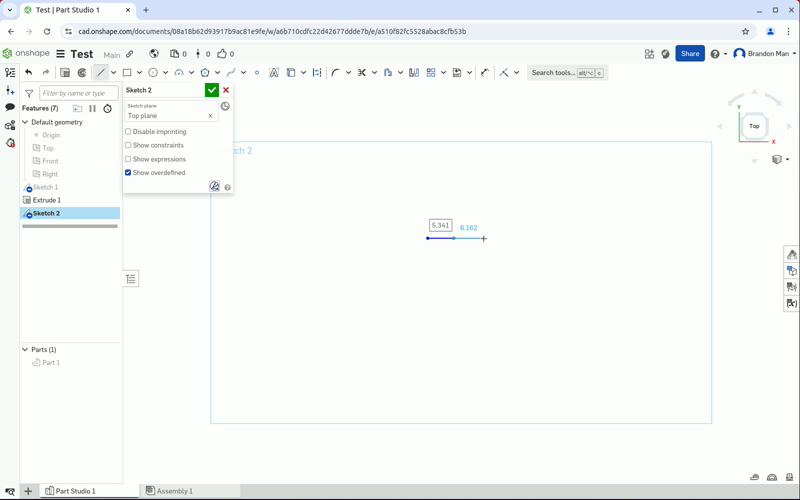
mouse_move(470, 238)
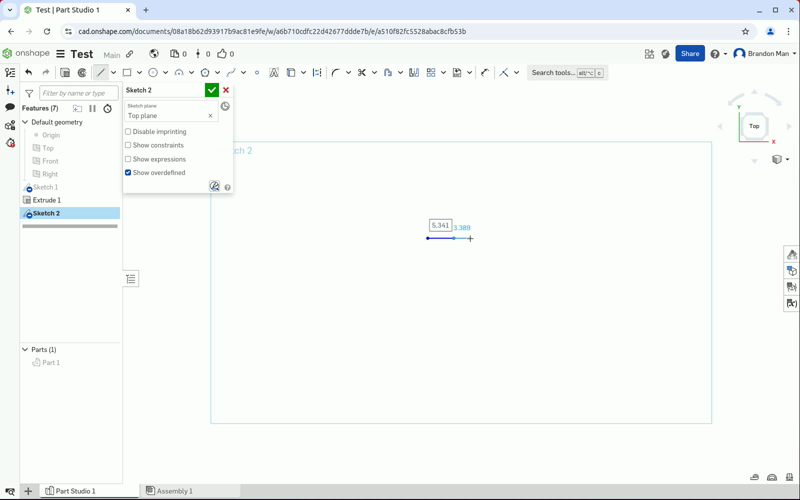
click(470, 238)
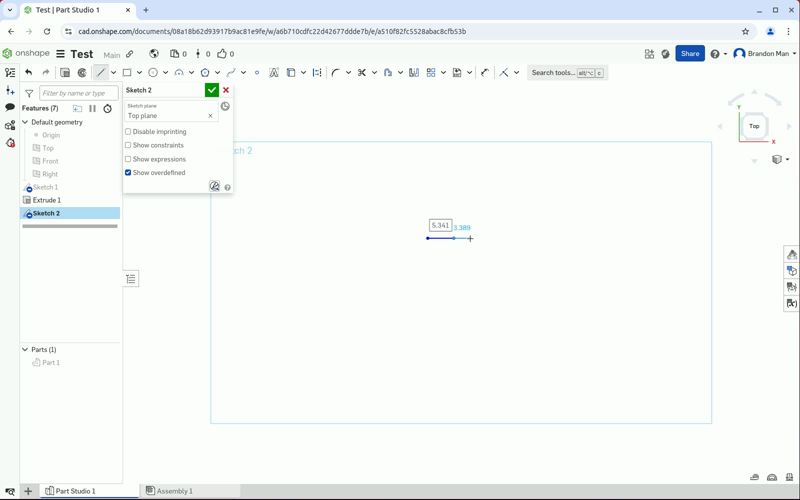
key_up(shift)
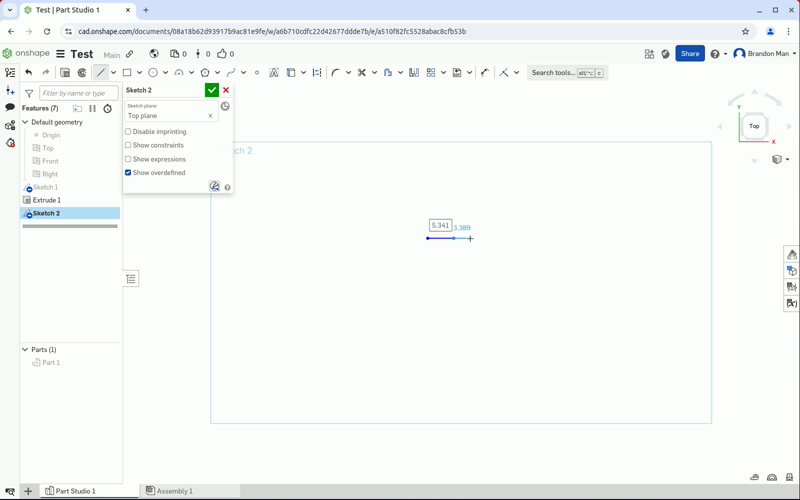
key_down(shift)
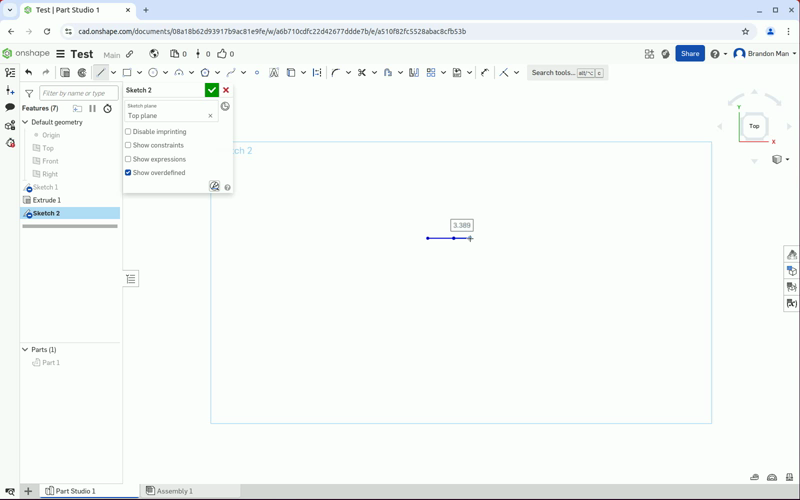
mouse_move(500, 238)
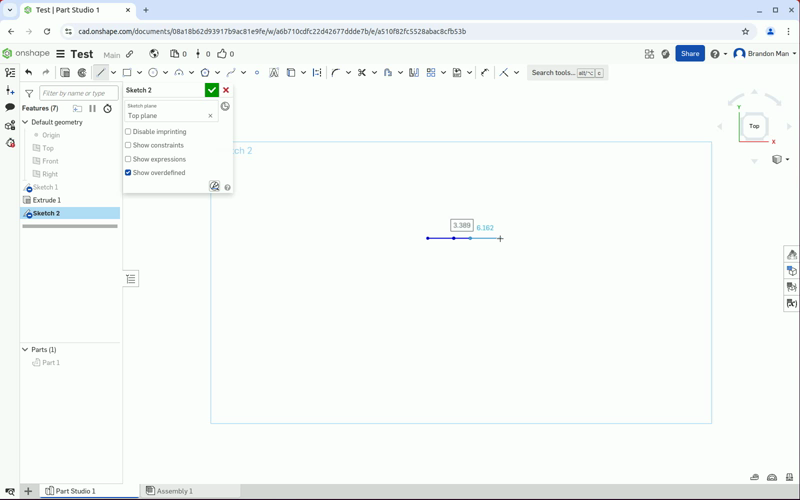
mouse_move(496, 238)
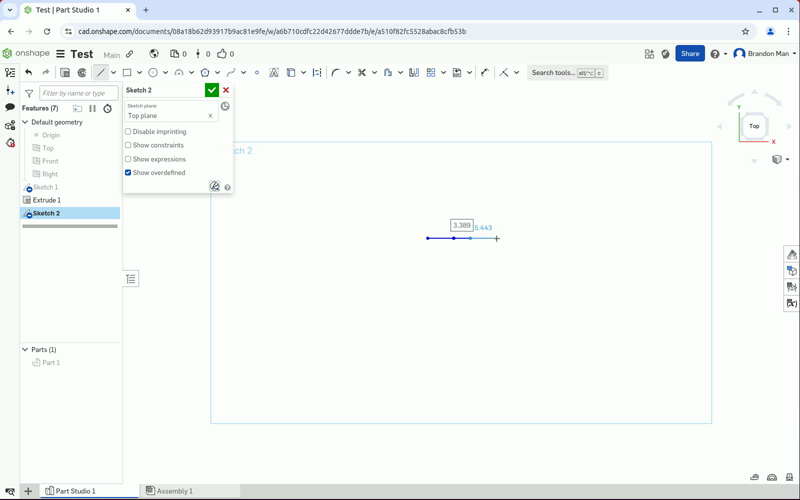
click(496, 238)
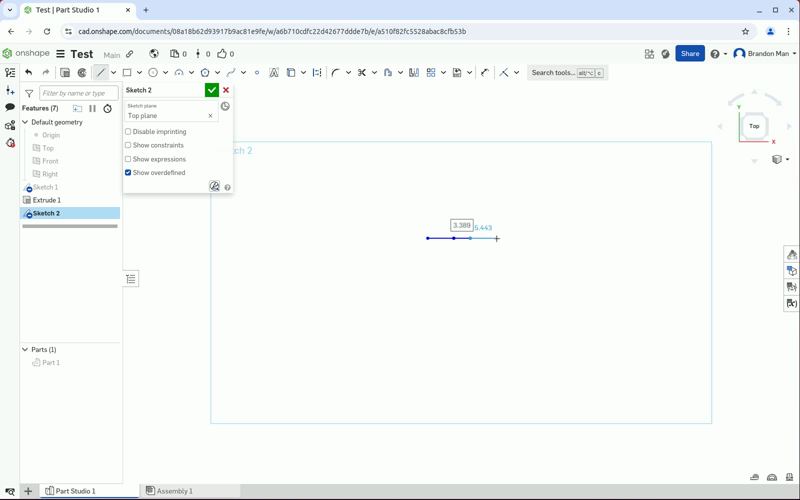
key_up(shift)
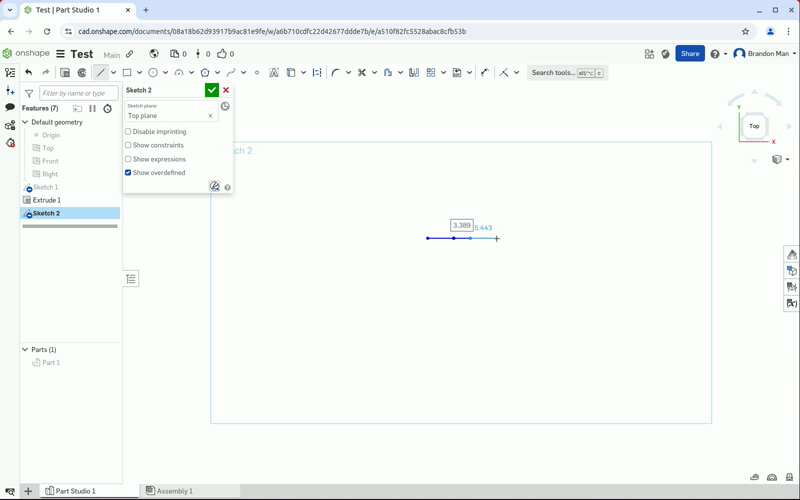
key_down(shift)
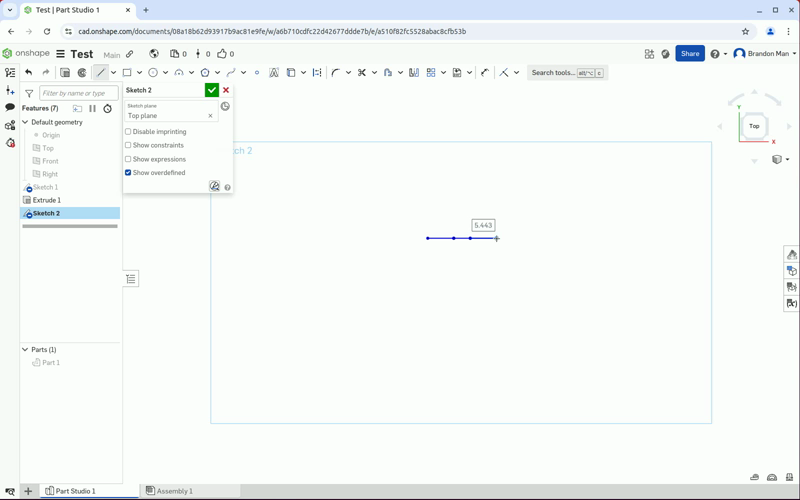
mouse_move(526, 238)
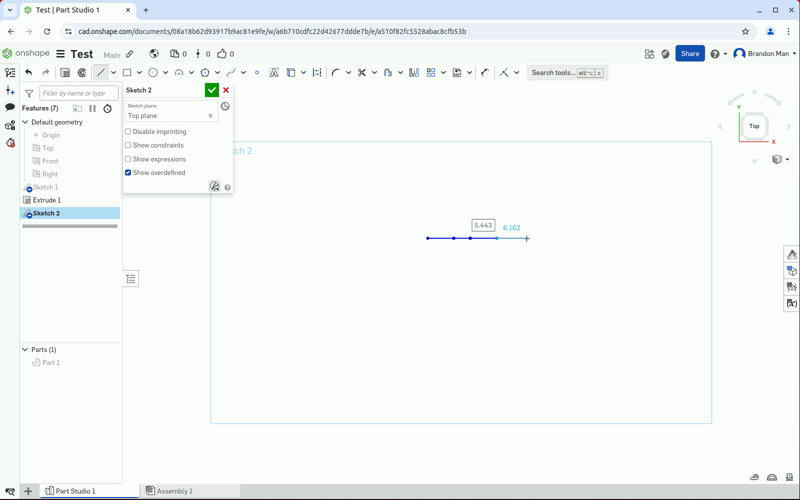
mouse_move(496, 203)
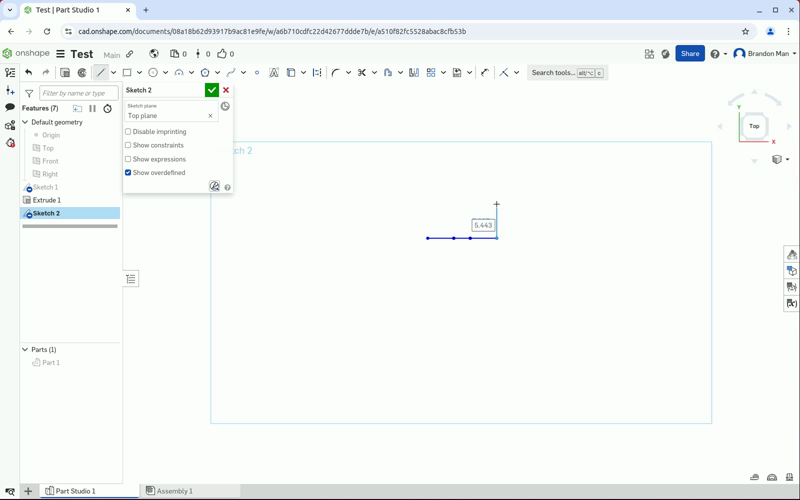
click(496, 203)
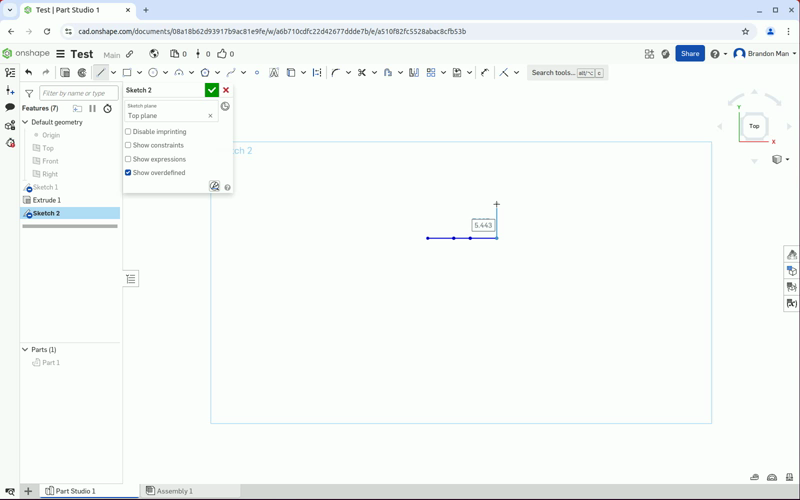
key_up(shift)
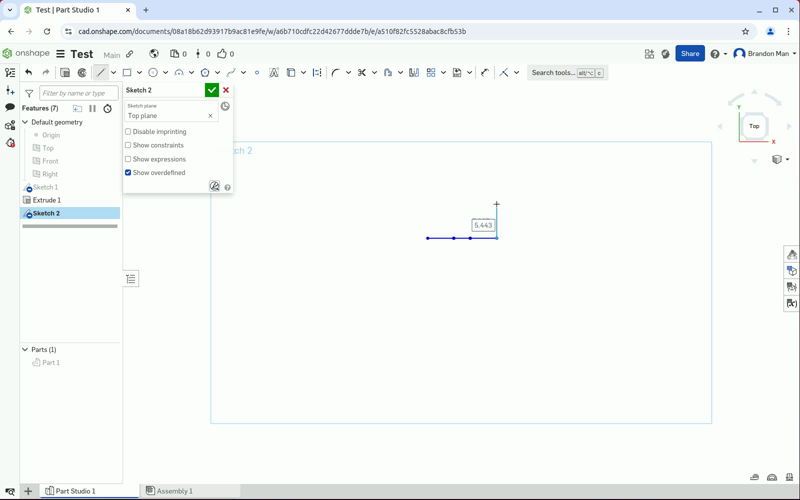
key_down(shift)
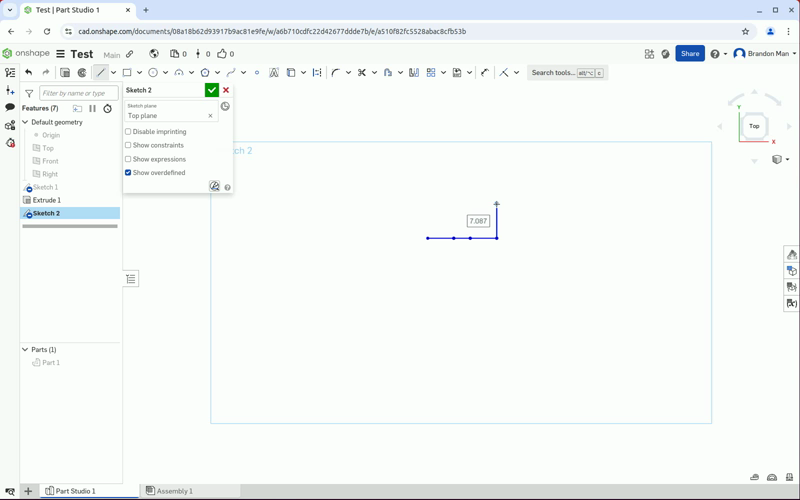
mouse_move(526, 203)
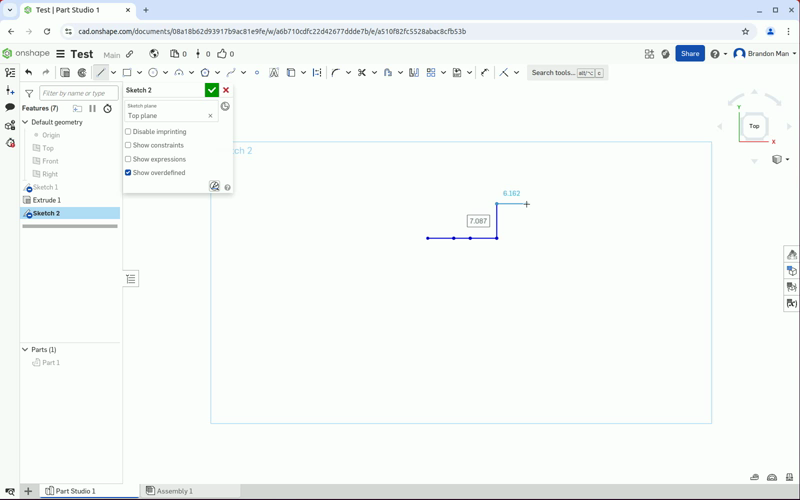
mouse_move(479, 203)
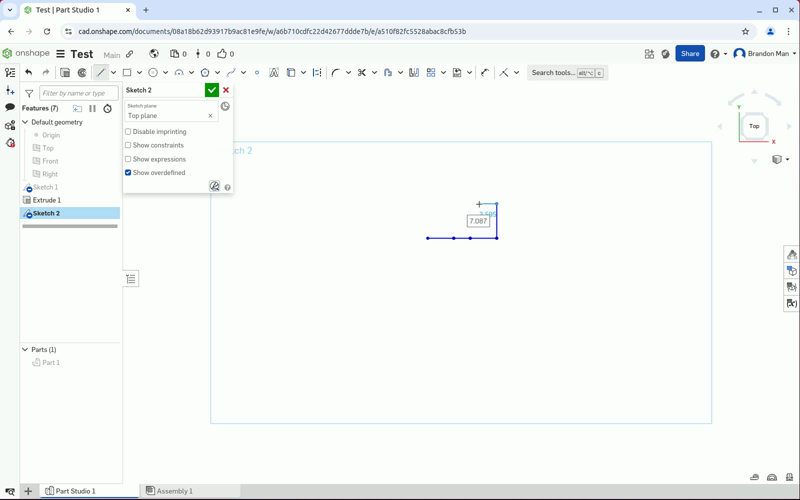
click(479, 203)
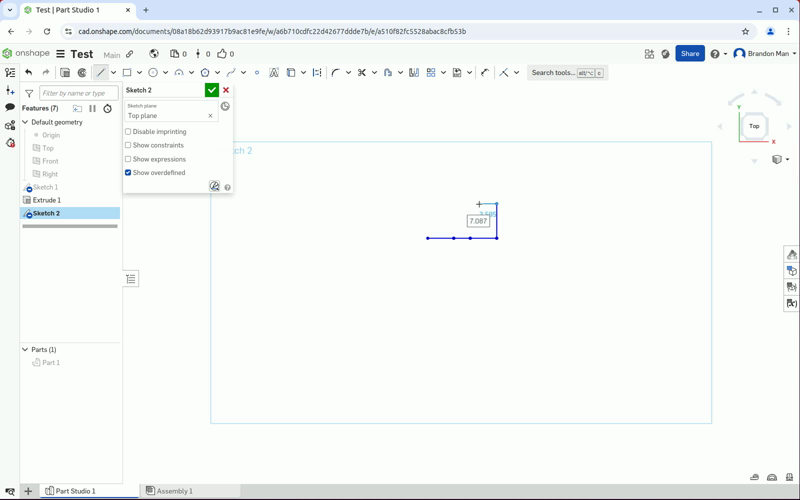
key_up(shift)
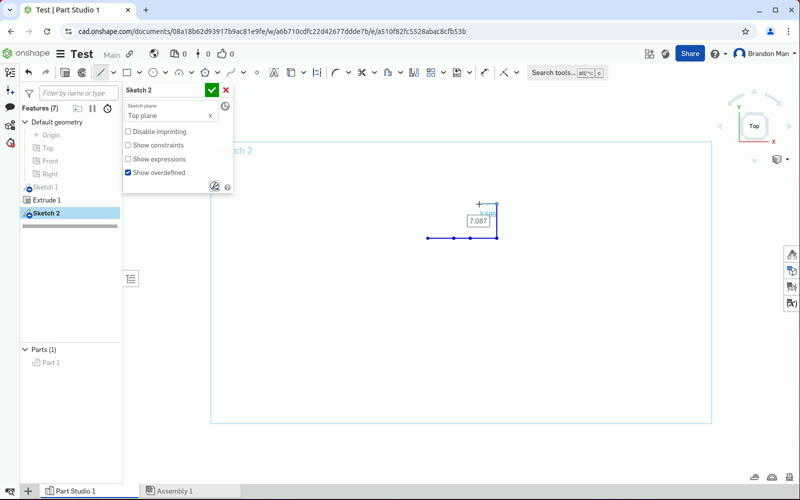
key(esc)
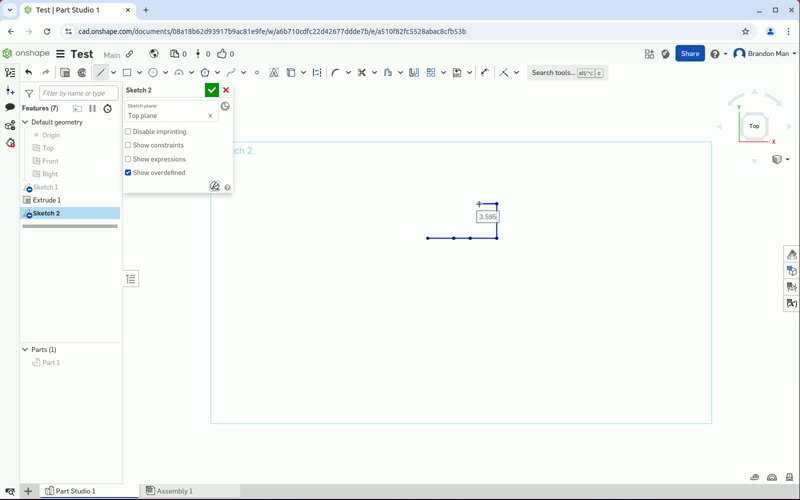
key(a)
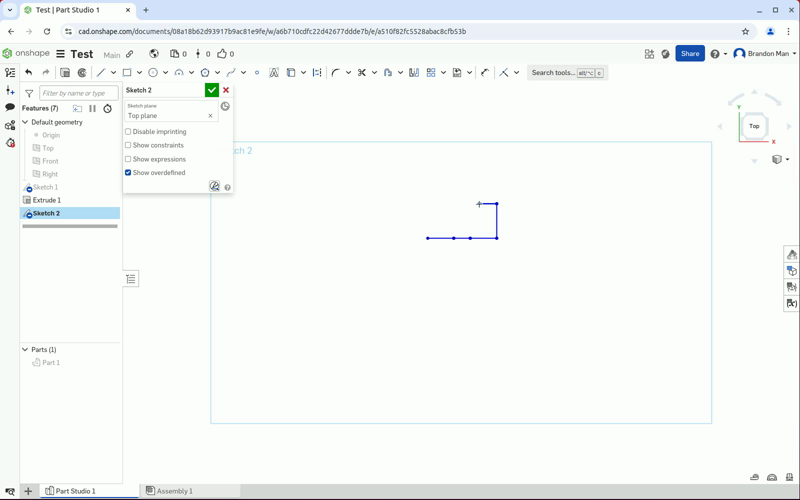
mouse_move(479, 203)
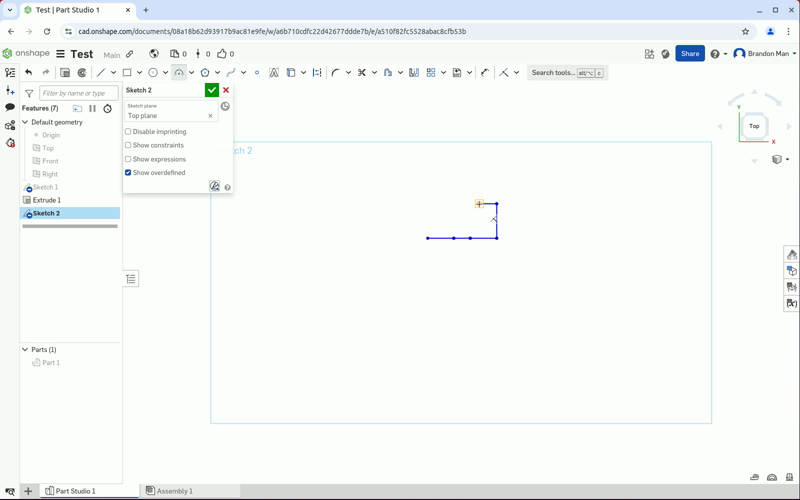
click(479, 203)
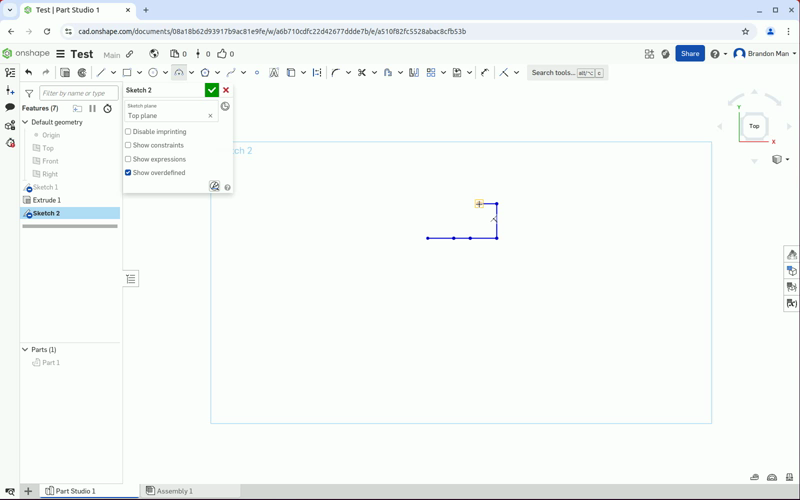
key_down(shift)
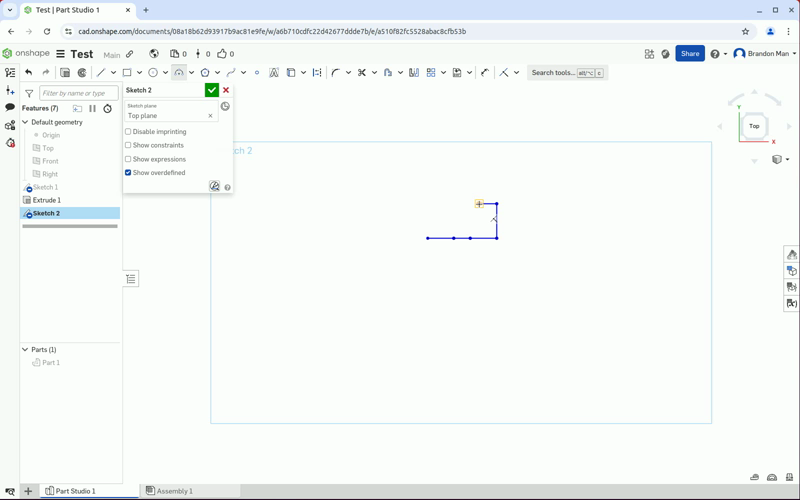
mouse_move(445, 203)
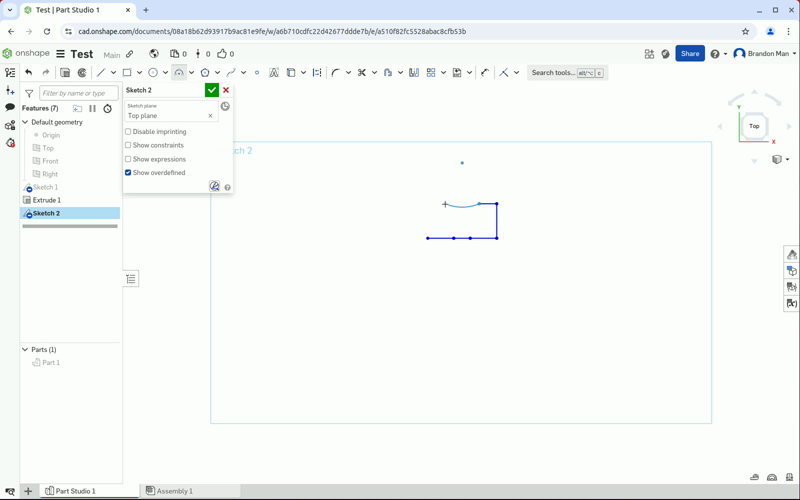
click(445, 203)
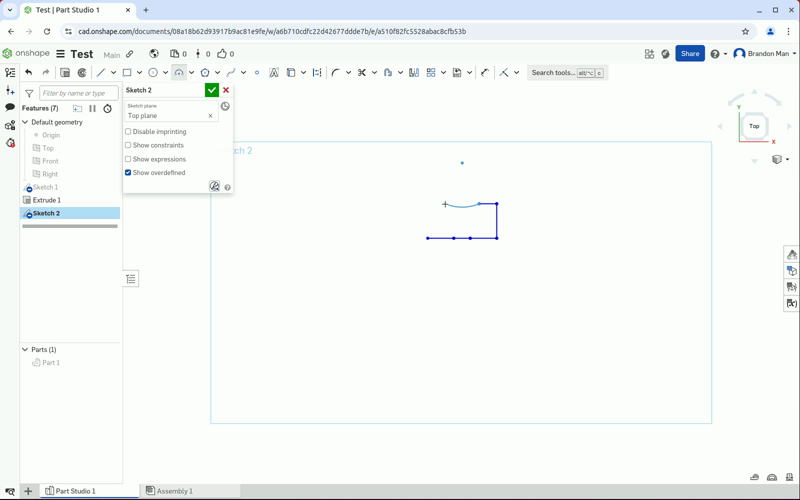
mouse_move(462, 220)
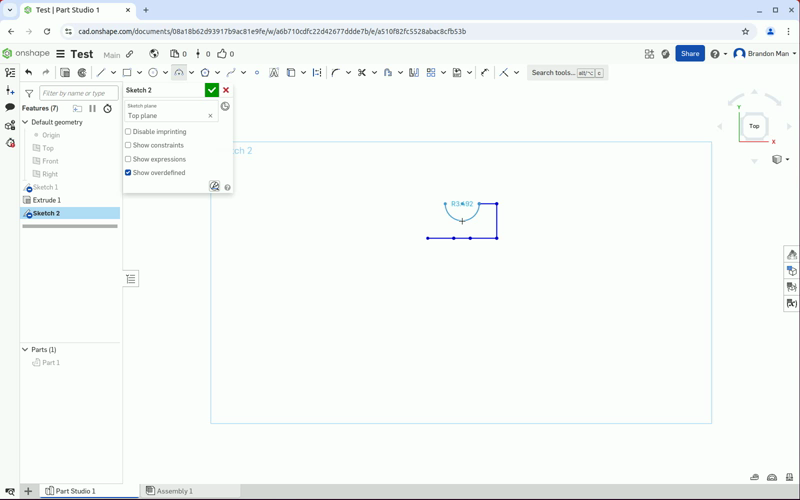
click(462, 220)
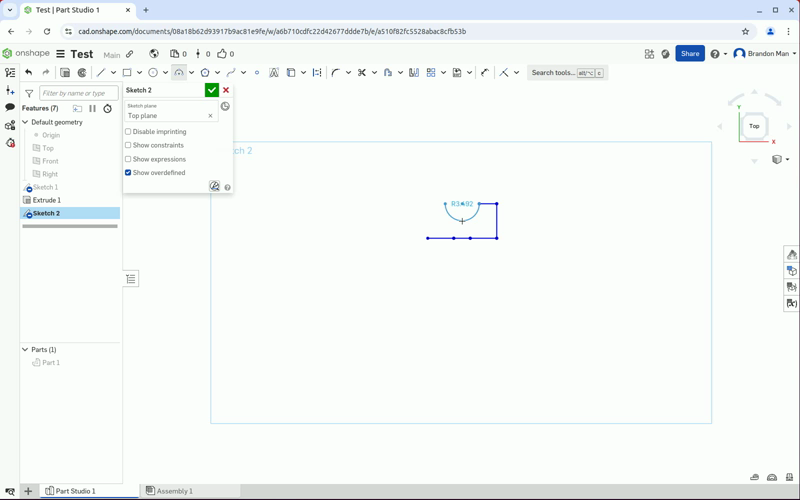
key_up(shift)
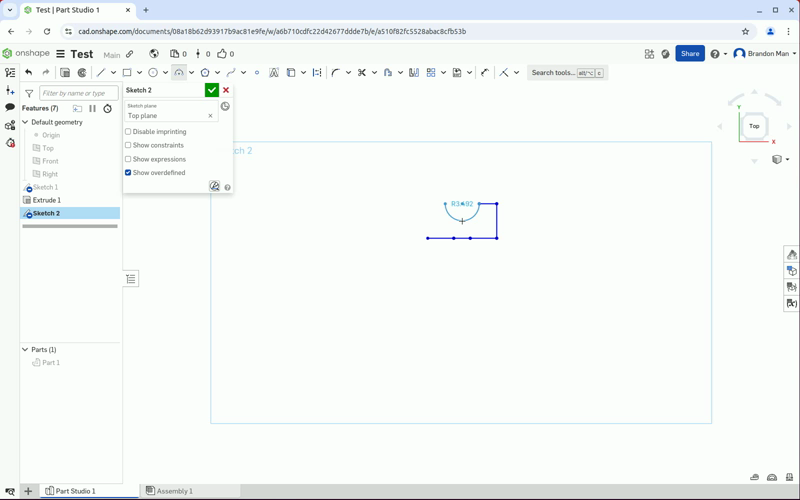
key(esc)
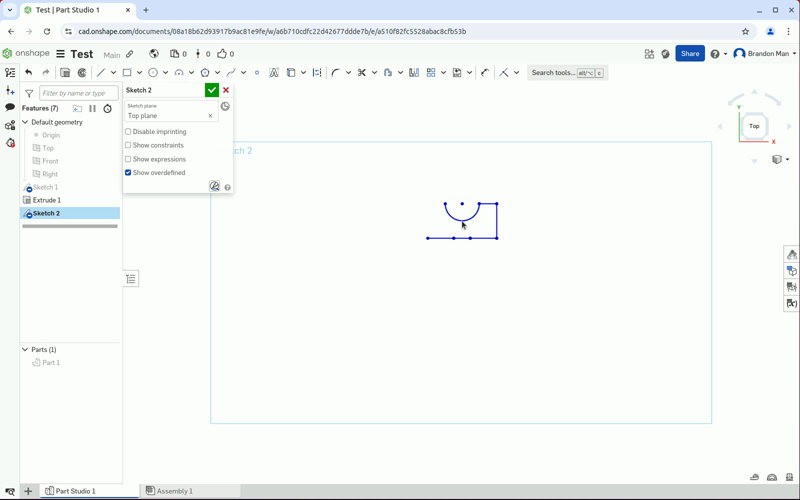
key(l)
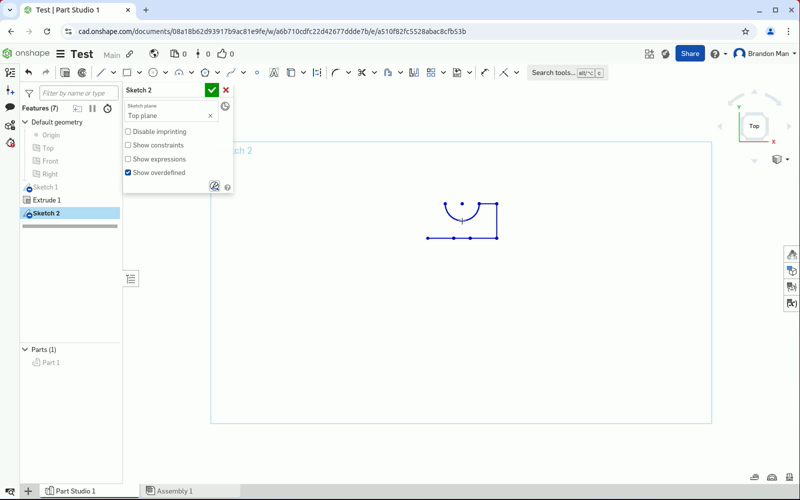
mouse_move(445, 203)
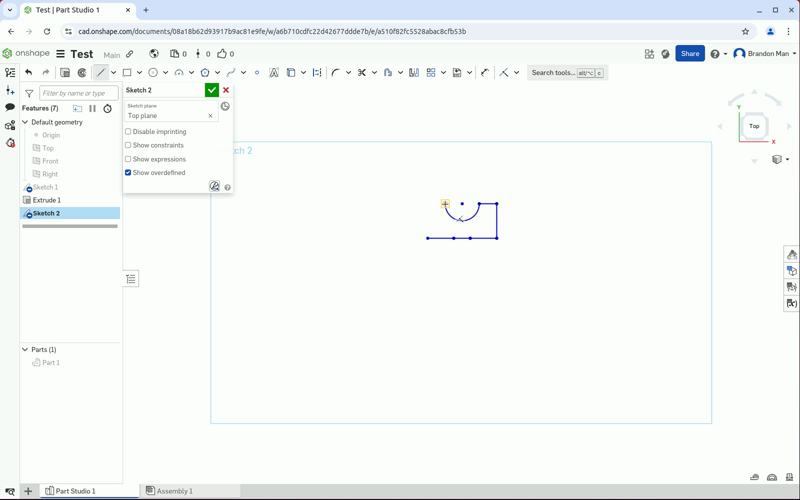
click(445, 203)
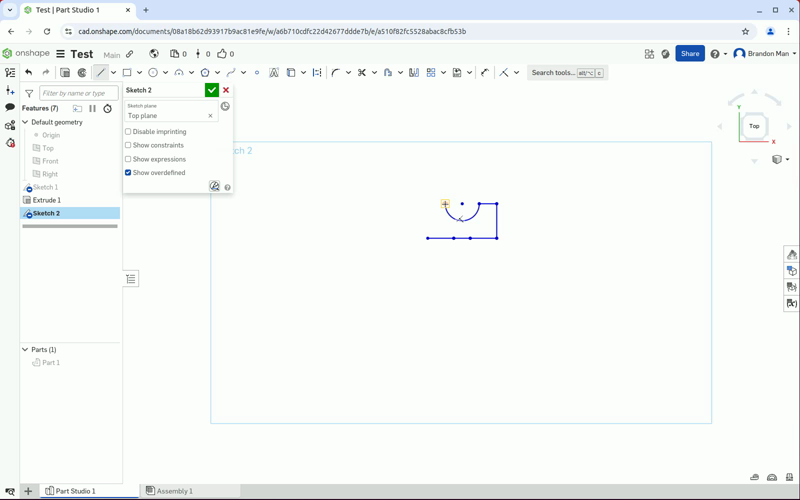
key_down(shift)
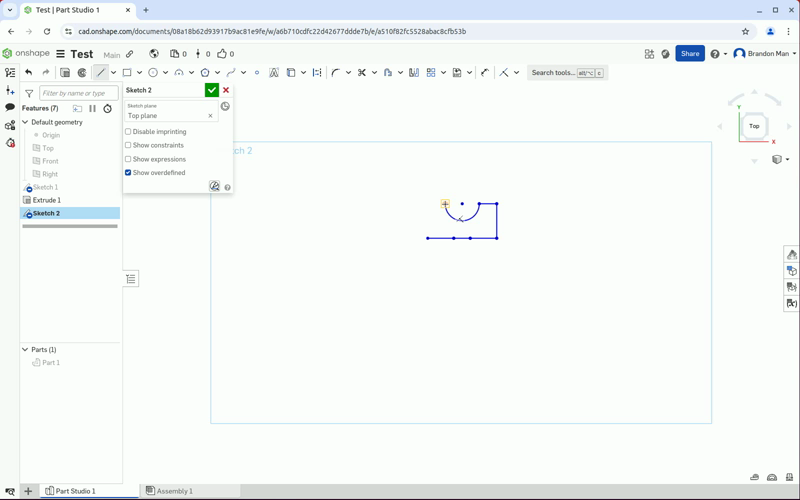
mouse_move(475, 203)
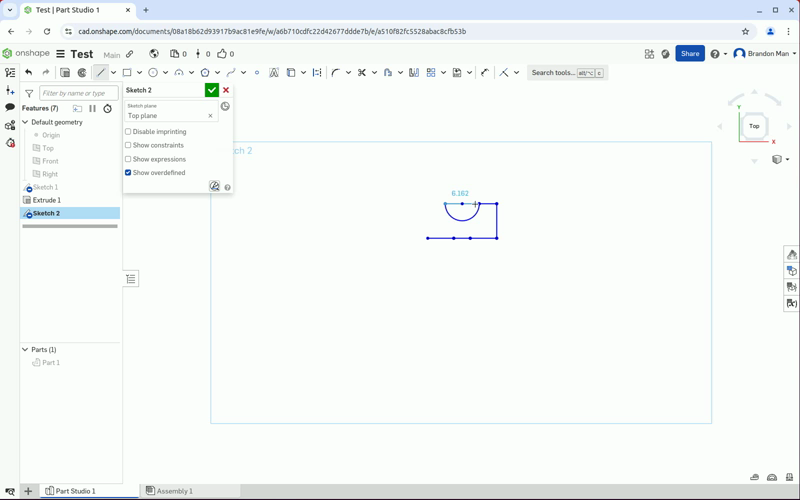
mouse_move(427, 203)
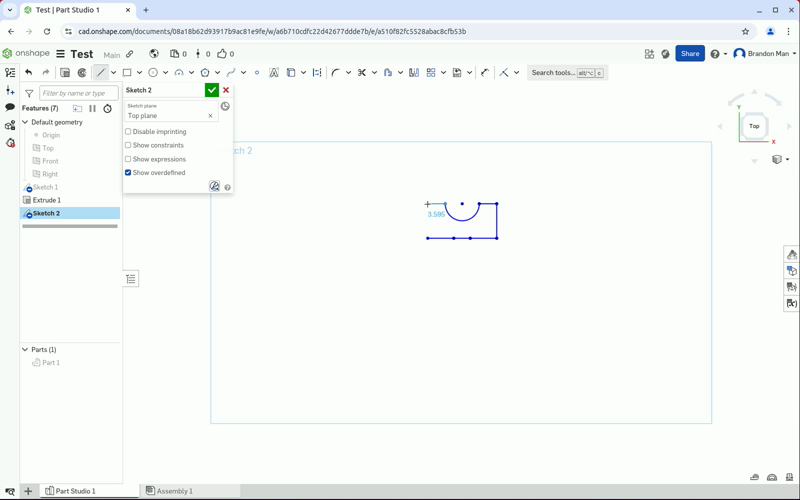
click(427, 203)
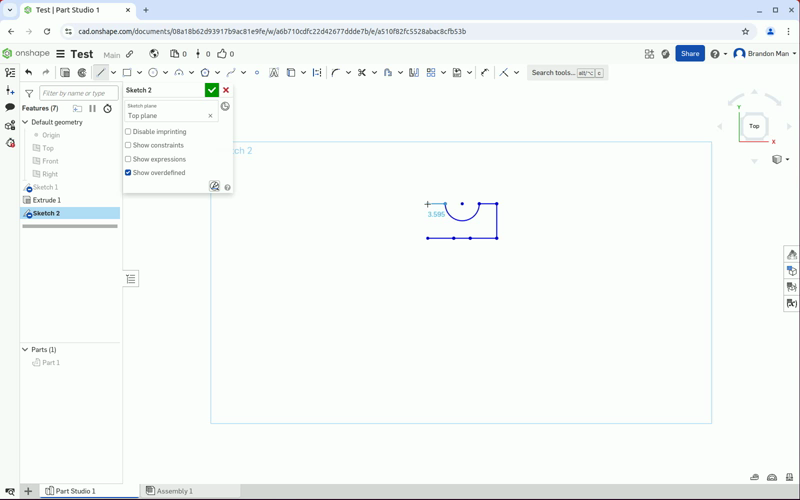
key_up(shift)
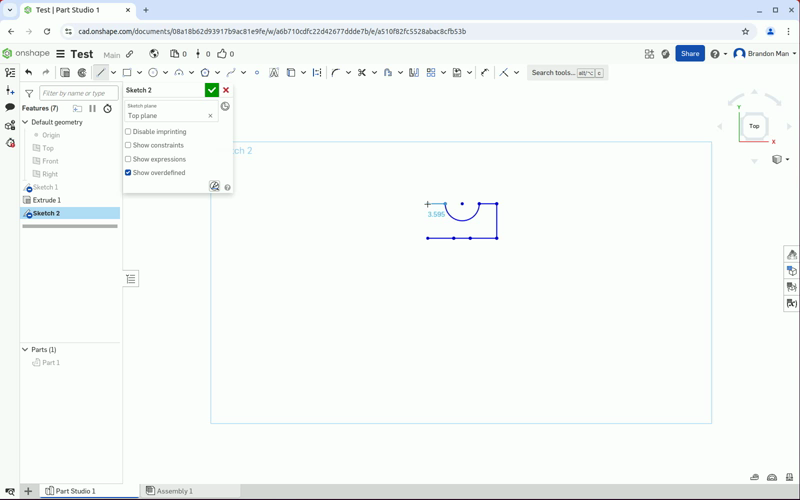
mouse_move(457, 203)
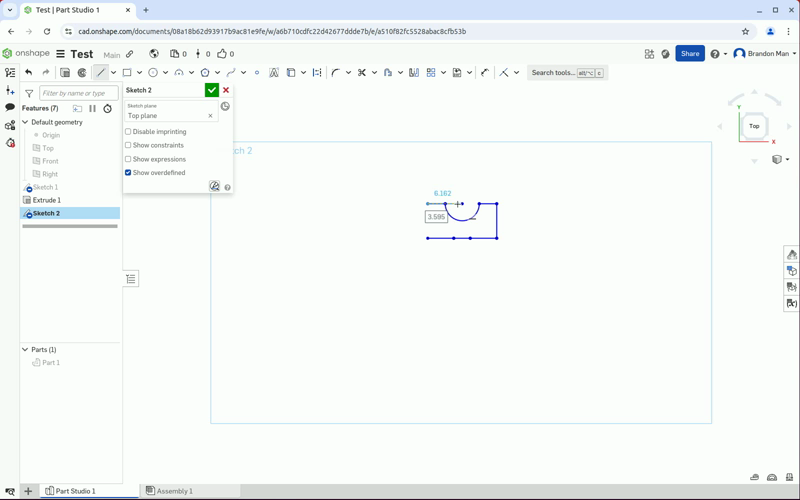
key_down(shift)
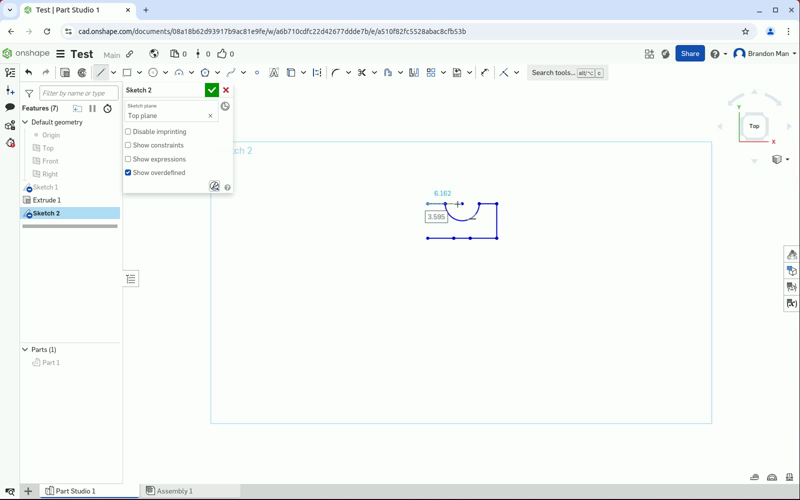
mouse_move(427, 238)
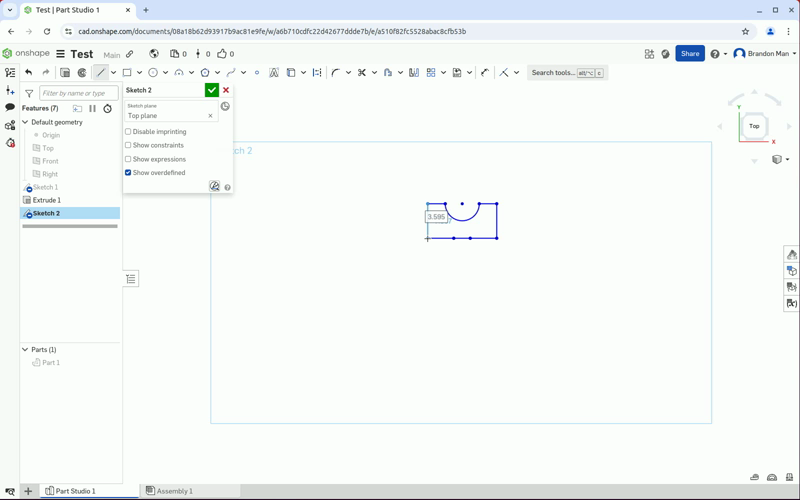
key_up(shift)
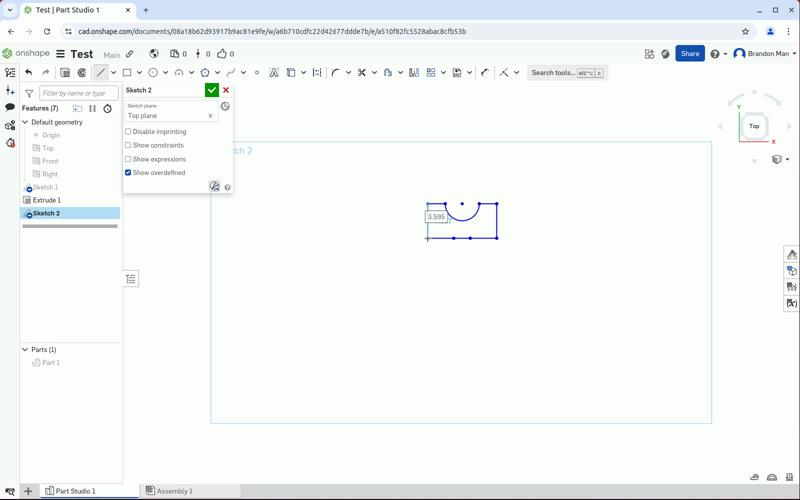
click(427, 238)
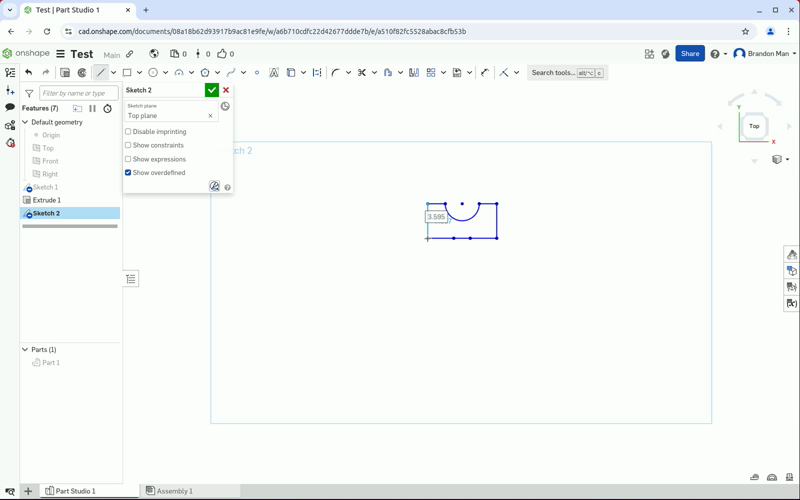
key(esc)
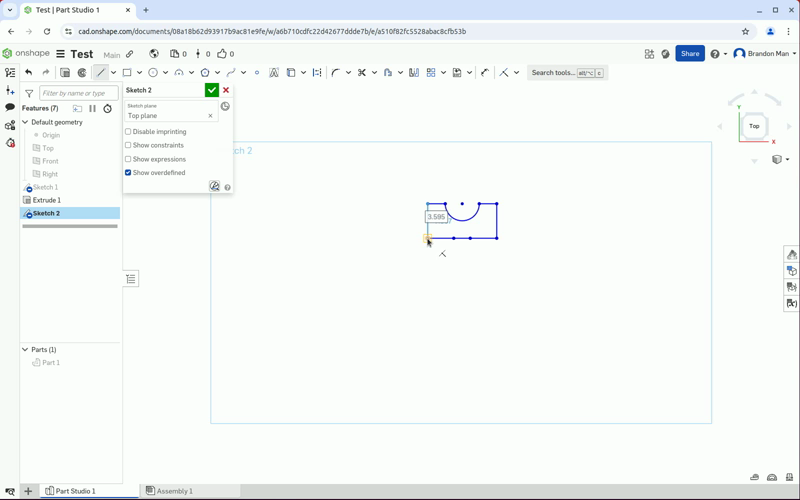
mouse_move(436, 221)
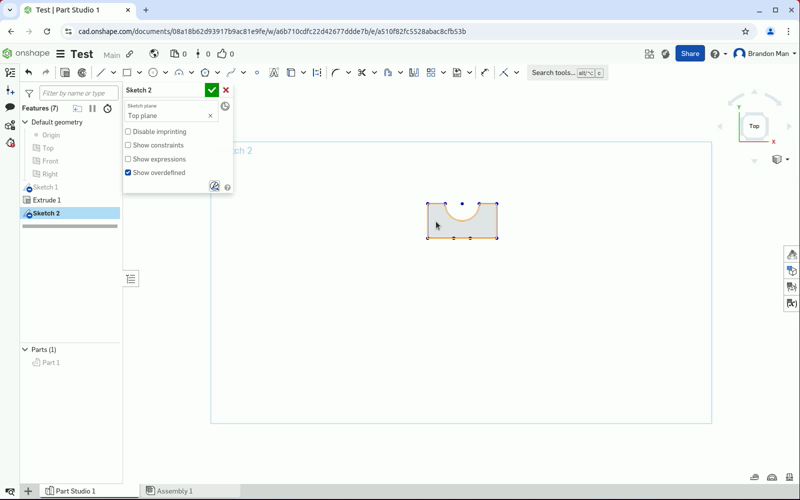
scroll(6)
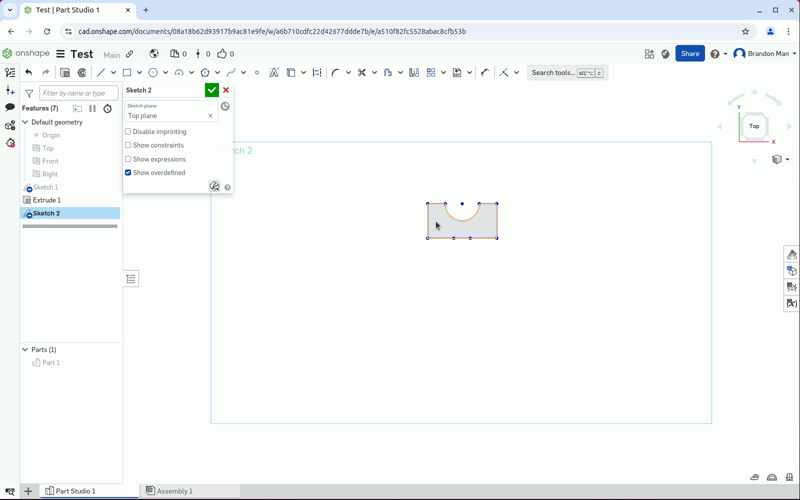
scroll(6)
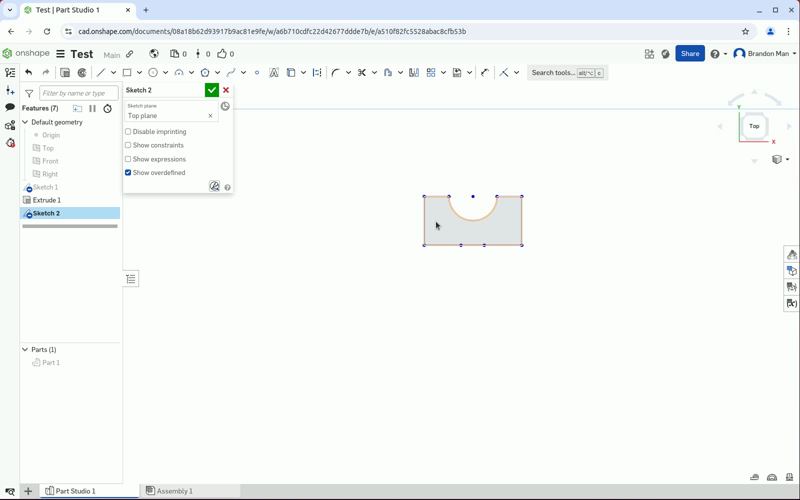
scroll(6)
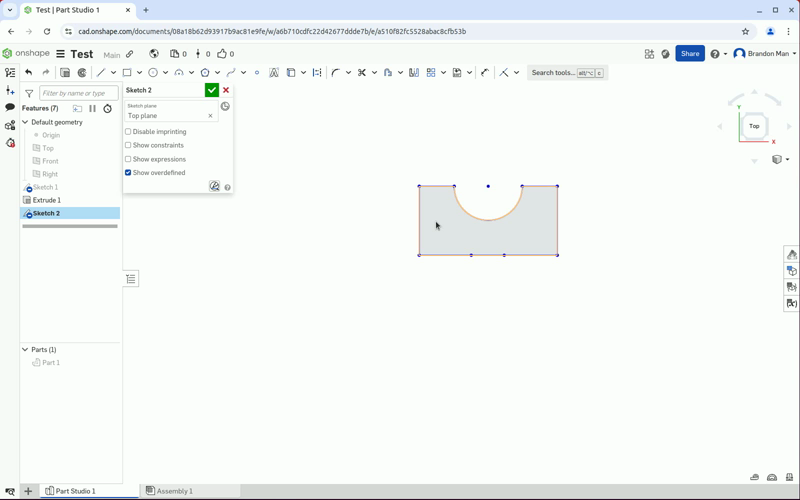
scroll(6)
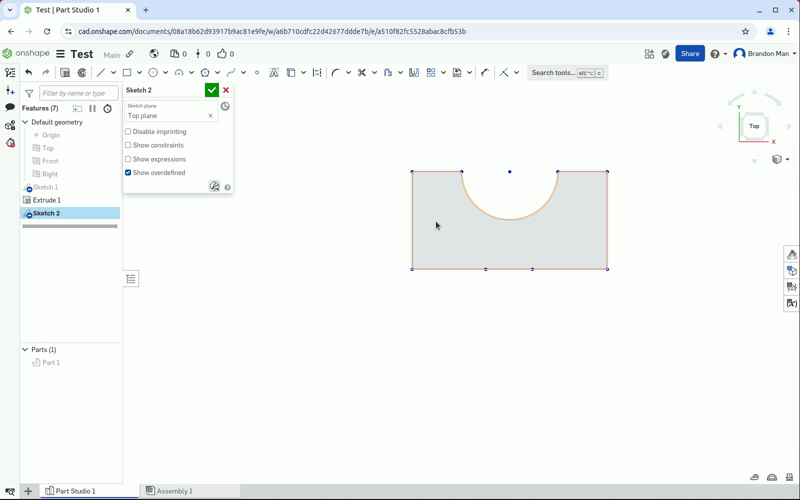
scroll(6)
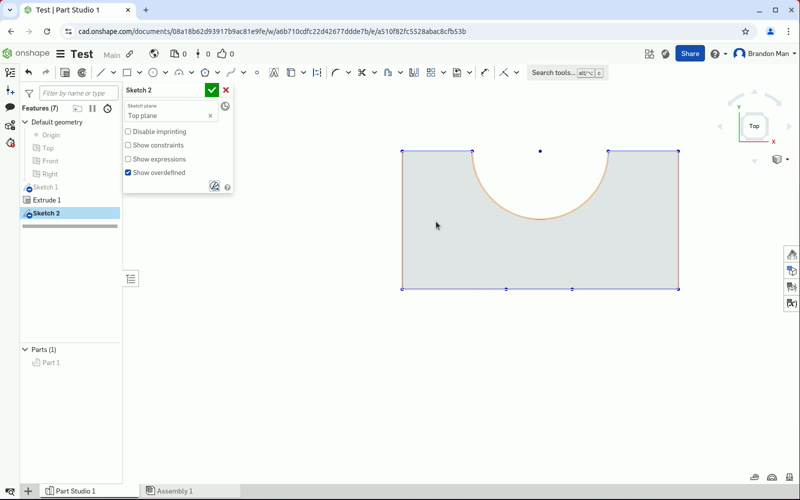
scroll(6)
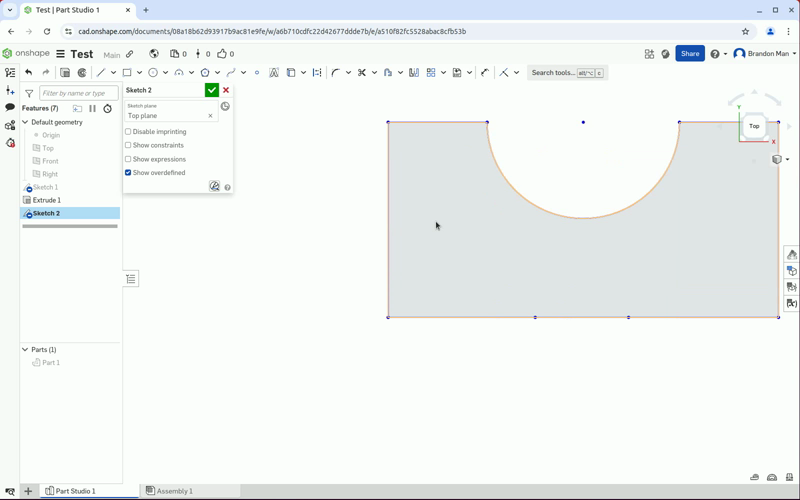
scroll(6)
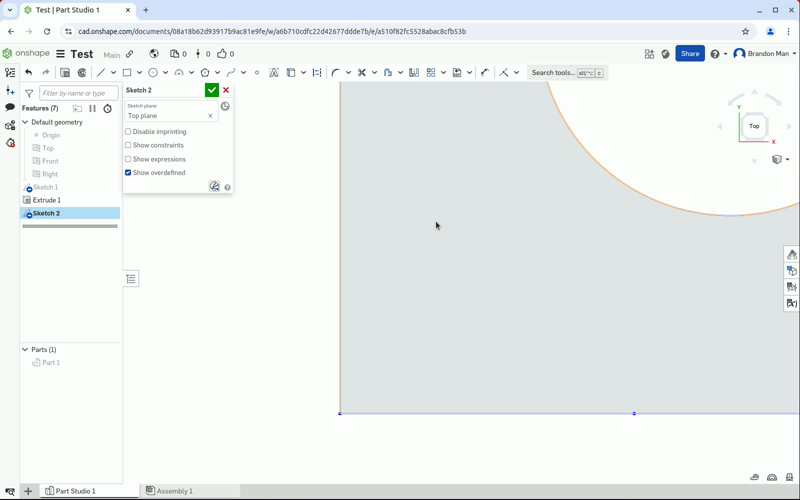
click(436, 221)
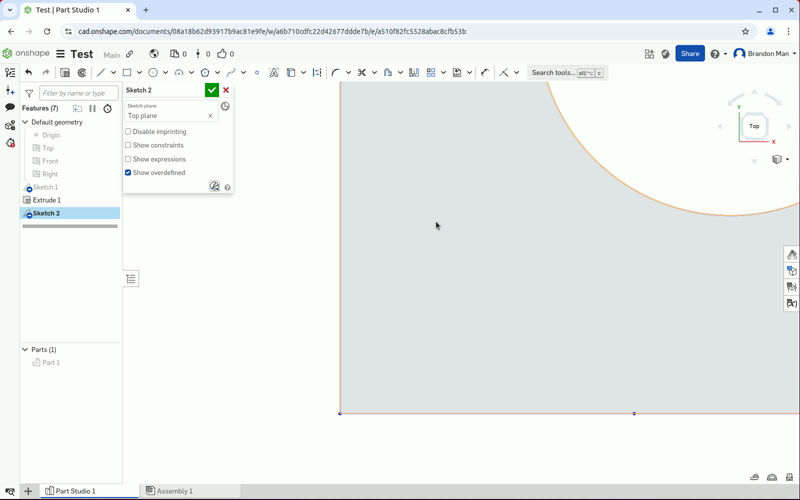
scroll(-6)
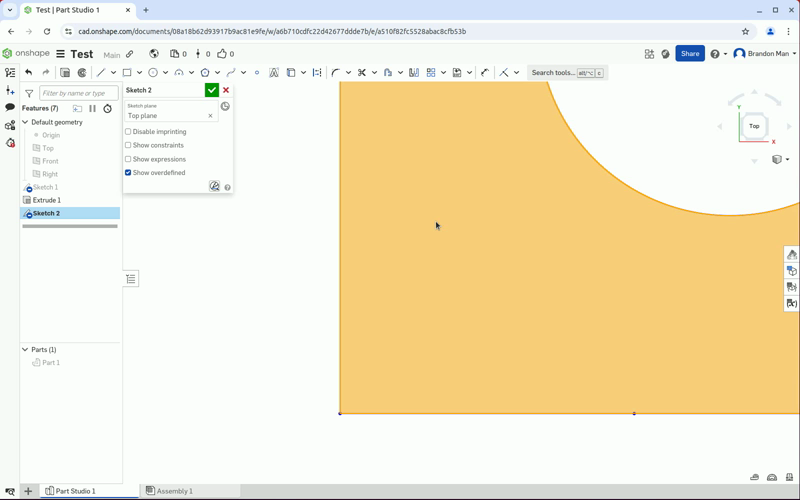
scroll(-6)
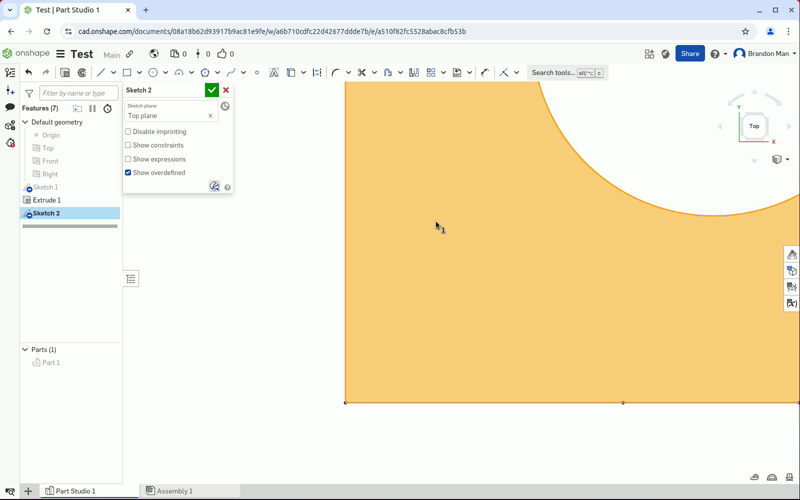
scroll(-6)
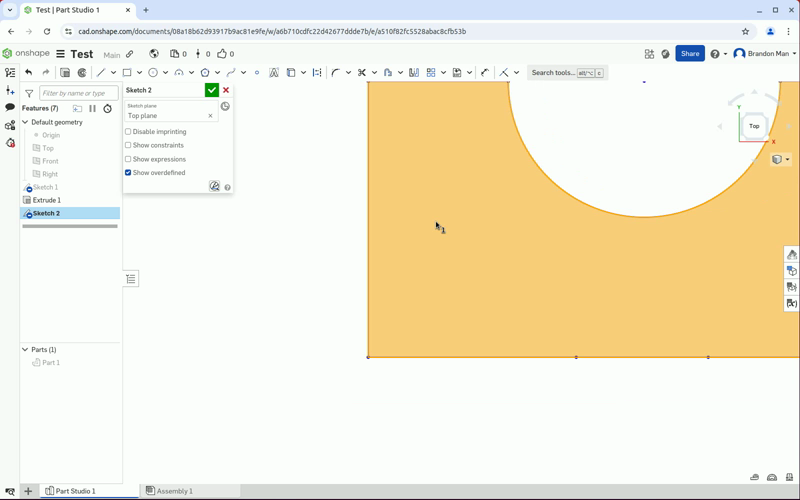
scroll(-6)
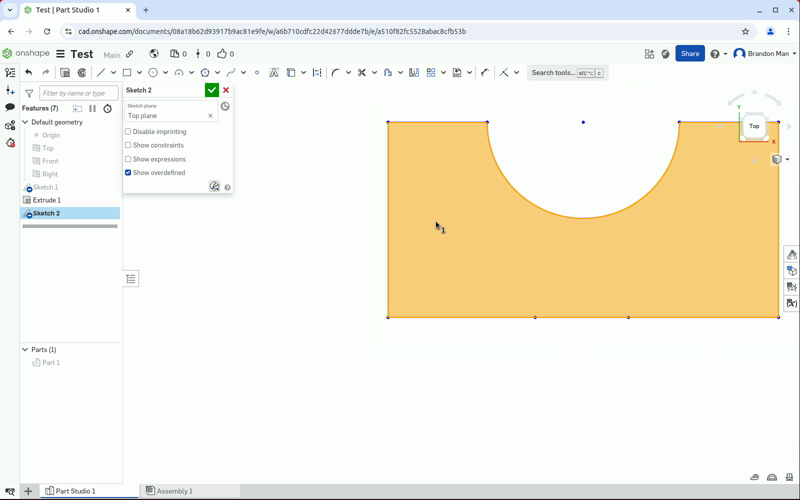
scroll(-6)
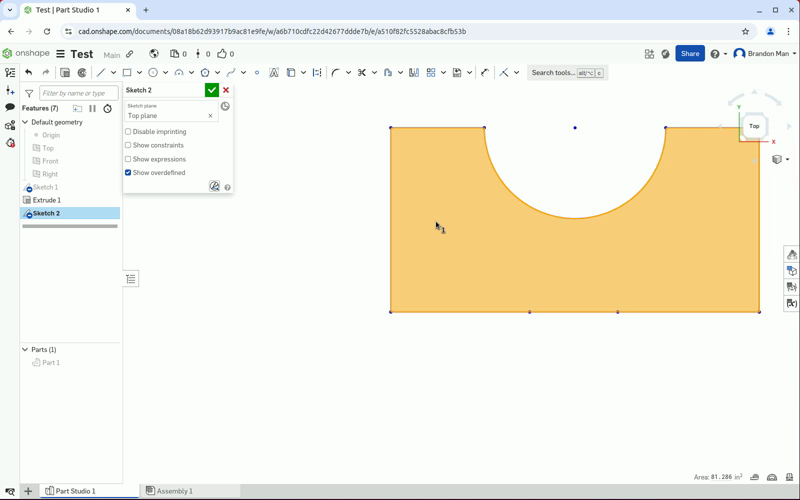
scroll(-6)
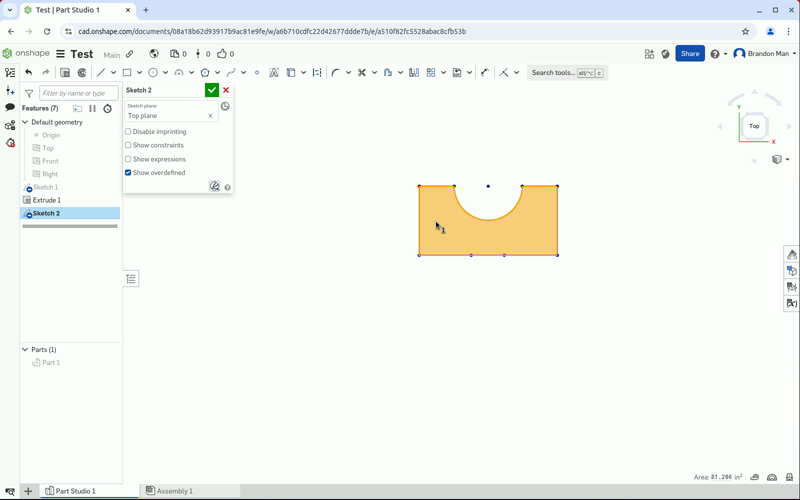
scroll(-6)
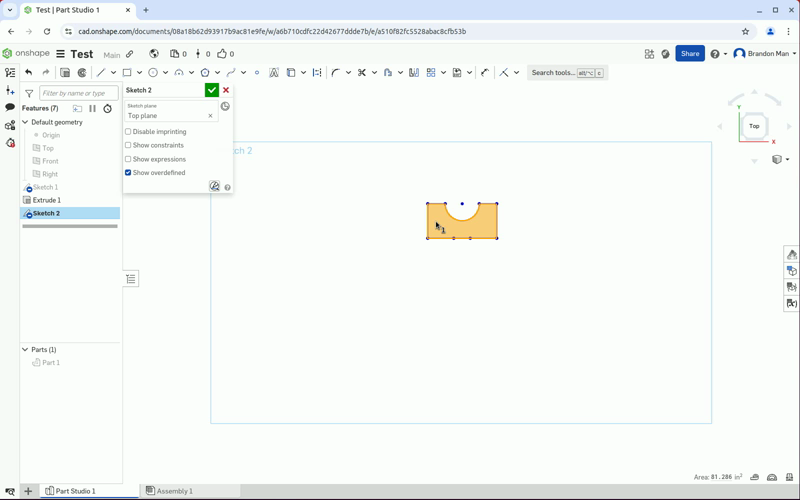
mouse_move(73, 352)
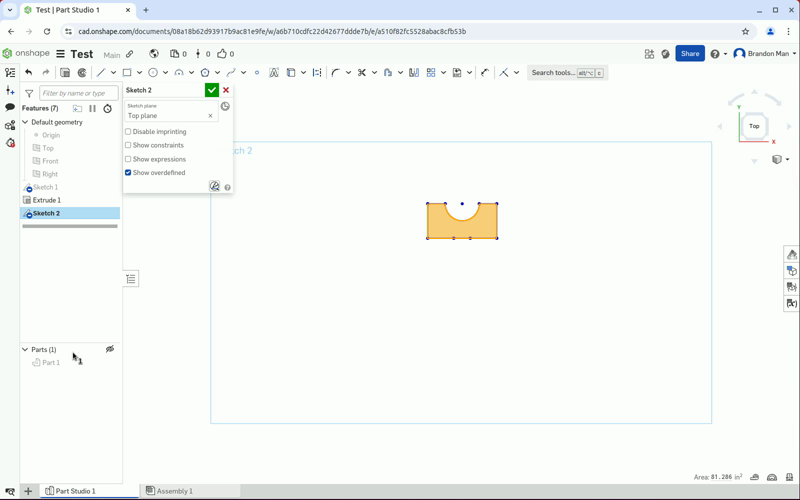
key(shift+y)
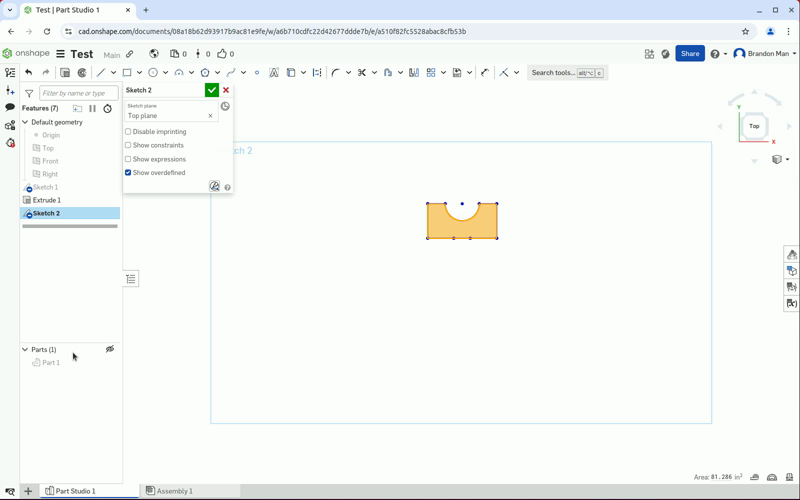
key(shift+e)
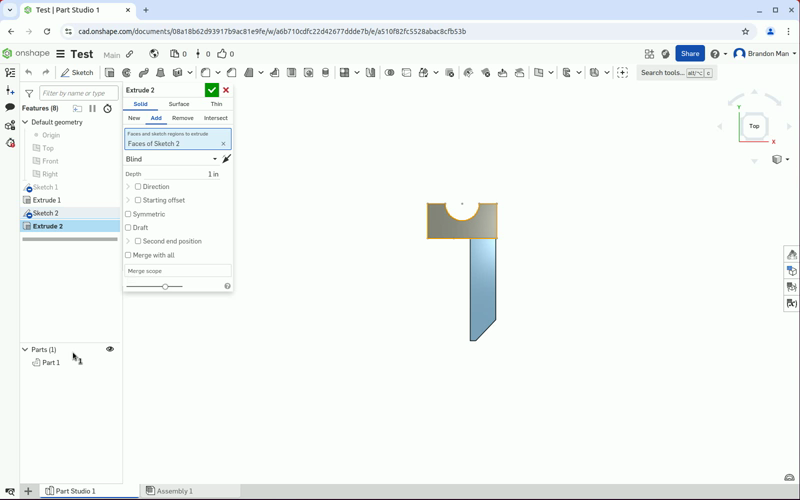
mouse_move(143, 106)
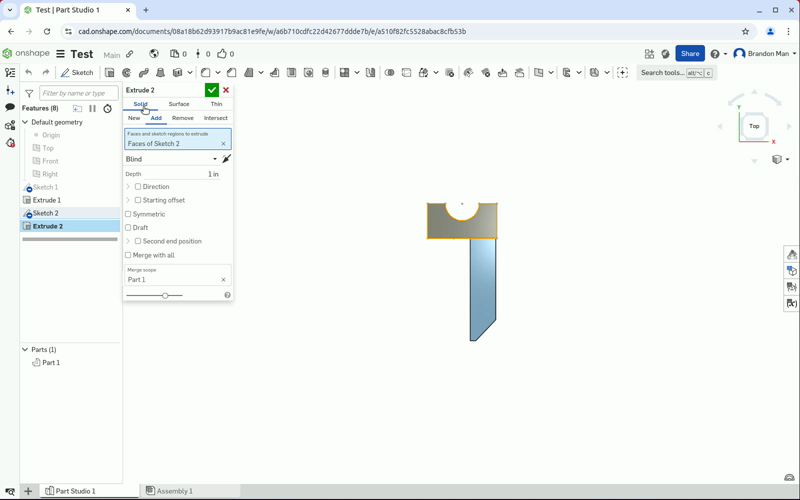
click(143, 106)
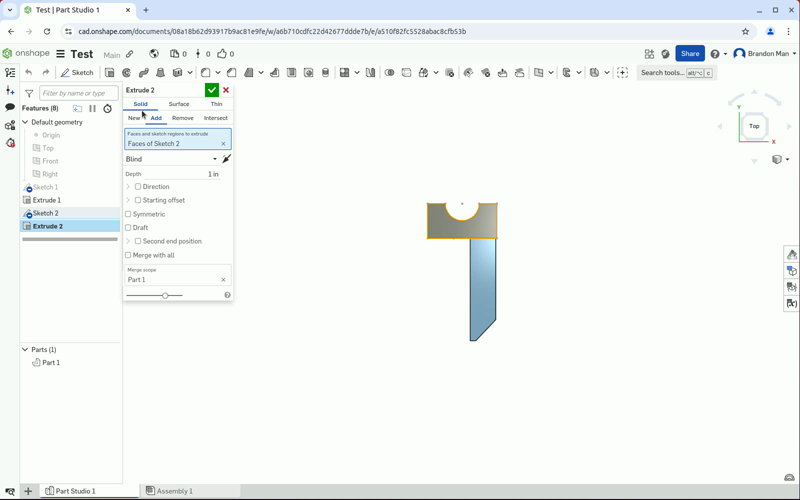
mouse_move(137, 120)
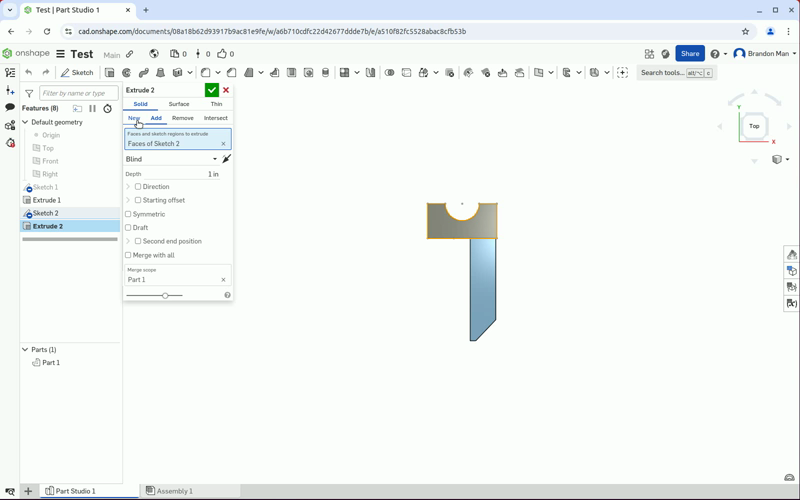
click(137, 120)
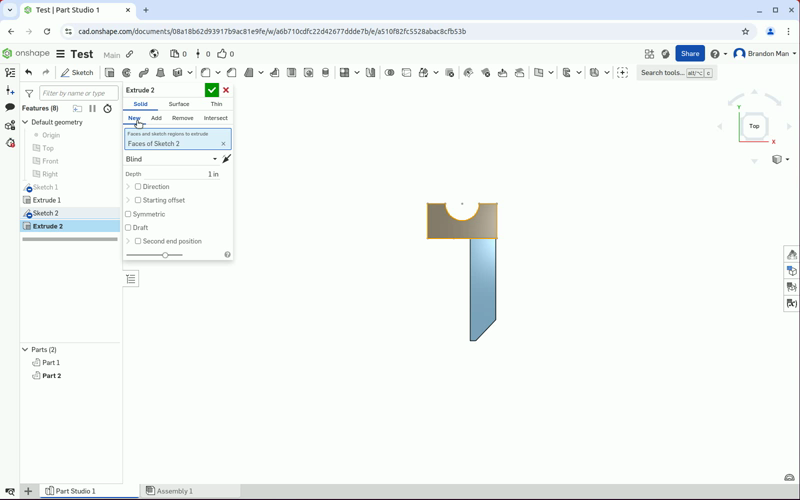
key(tab, 4)
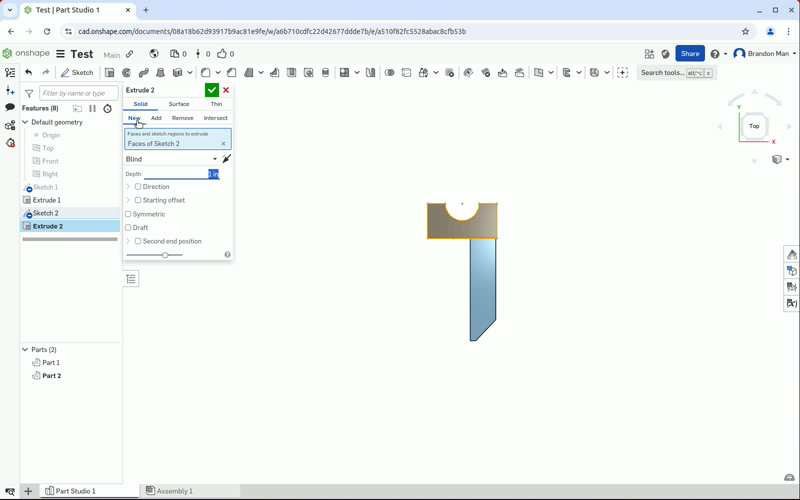
text(4.092)
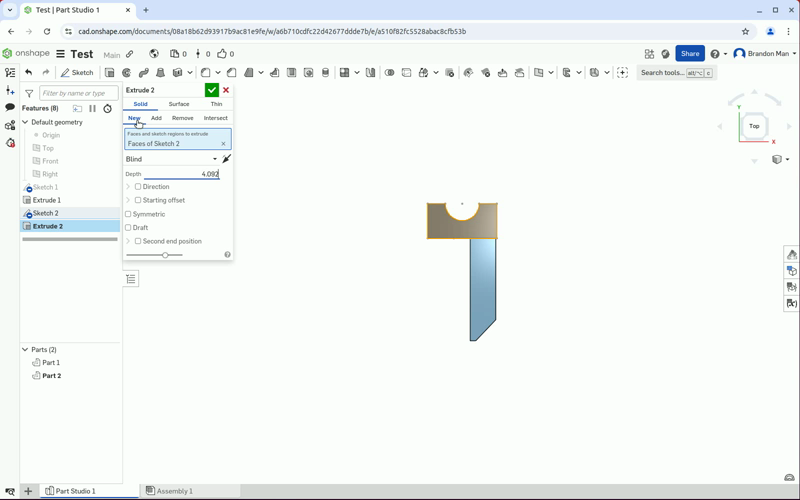
key(enter)
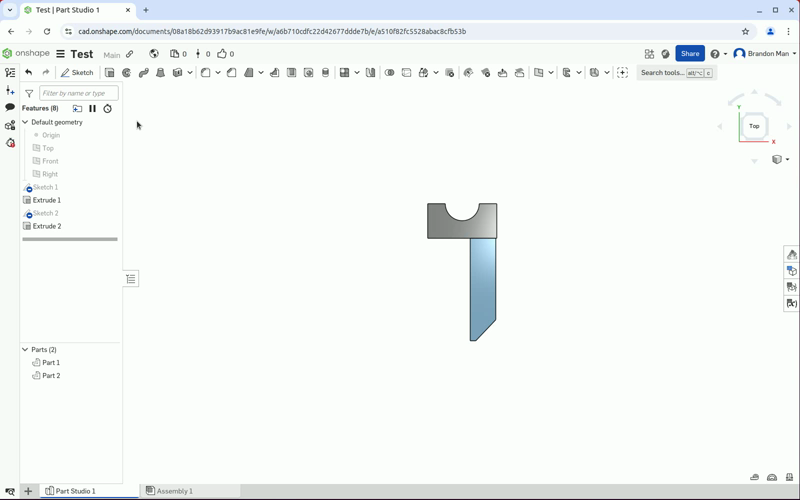
key(shift+h)
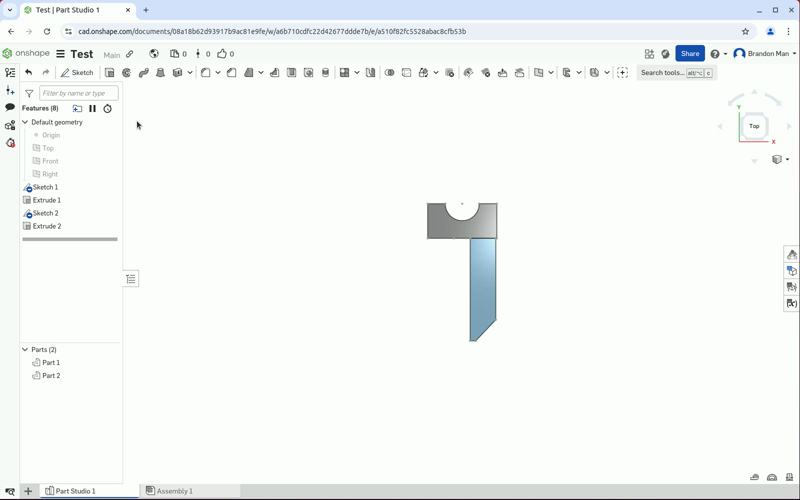
key(shift+h)
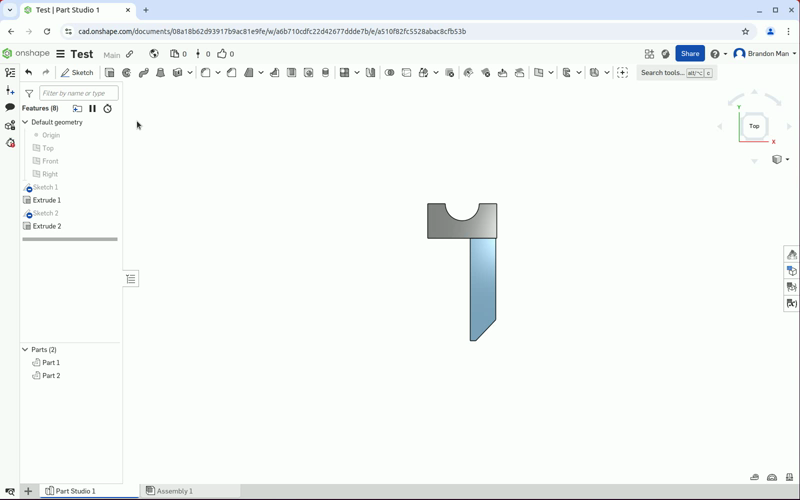
mouse_move(73, 189)
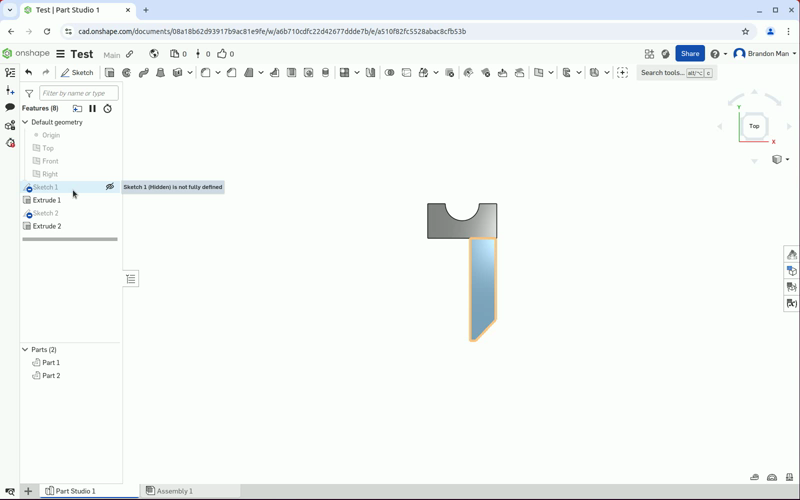
click(73, 189)
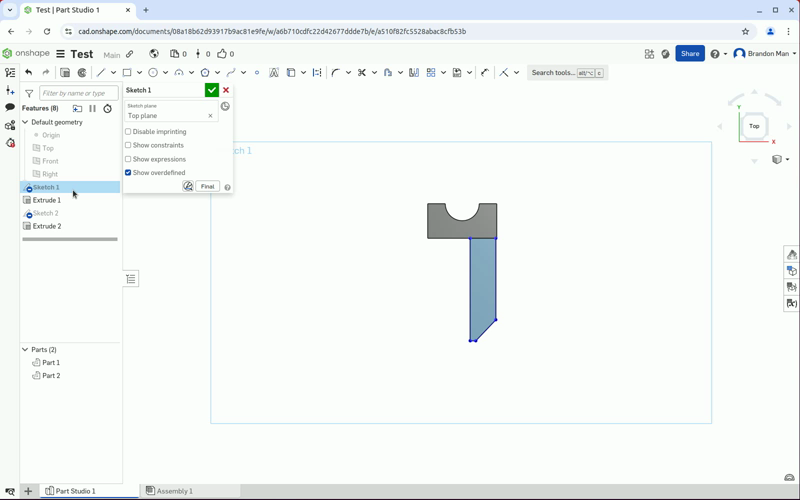
mouse_move(229, 92)
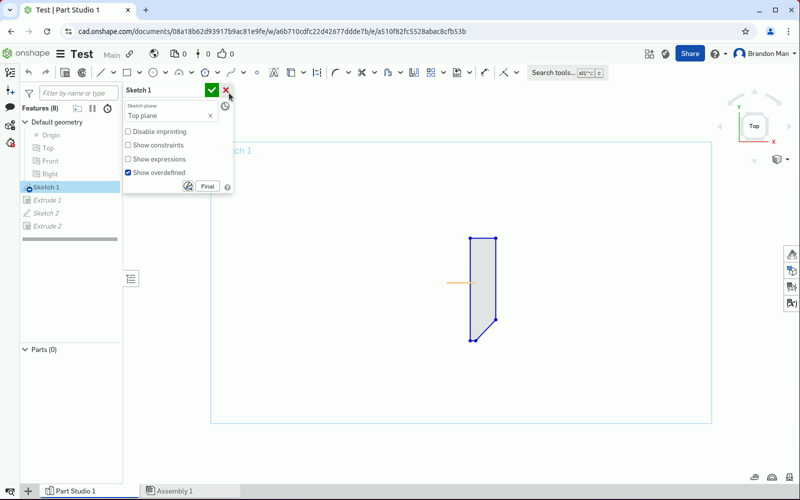
click(229, 92)
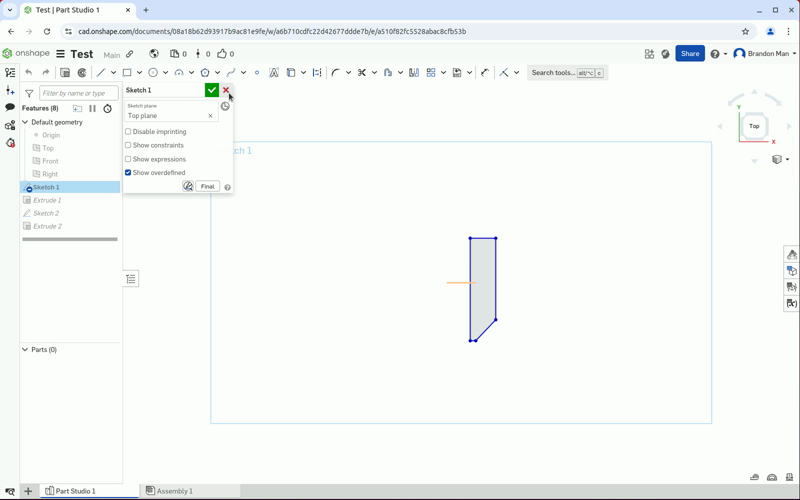
key(shift+s)
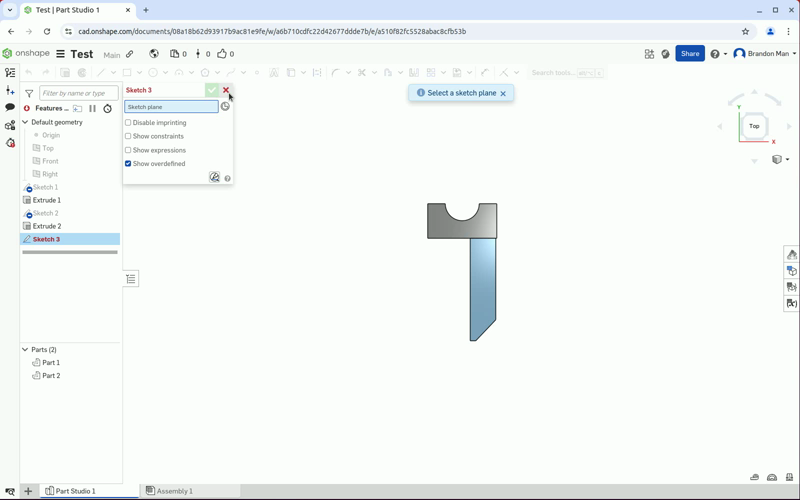
mouse_move(73, 150)
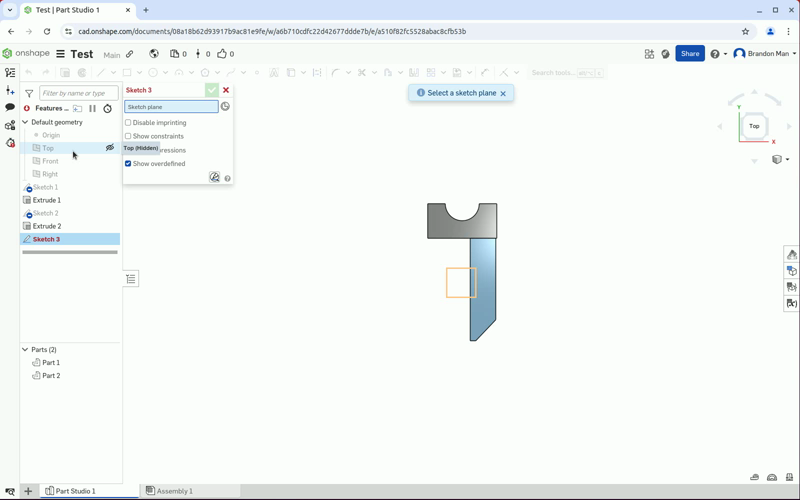
click(73, 150)
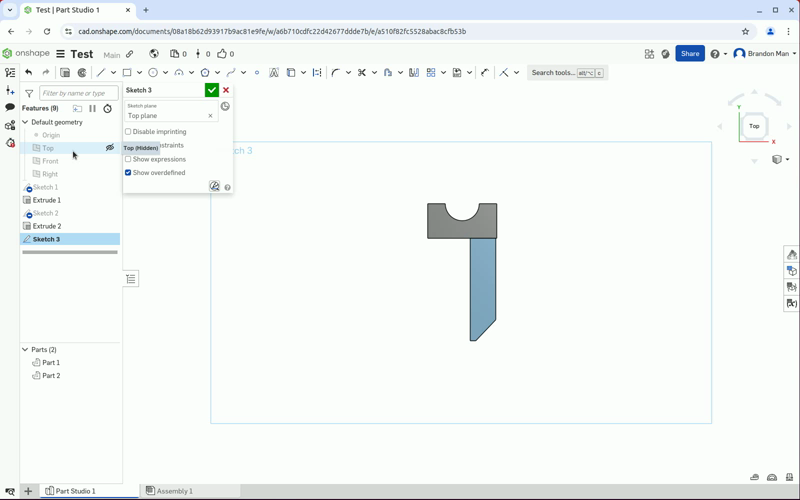
mouse_move(73, 352)
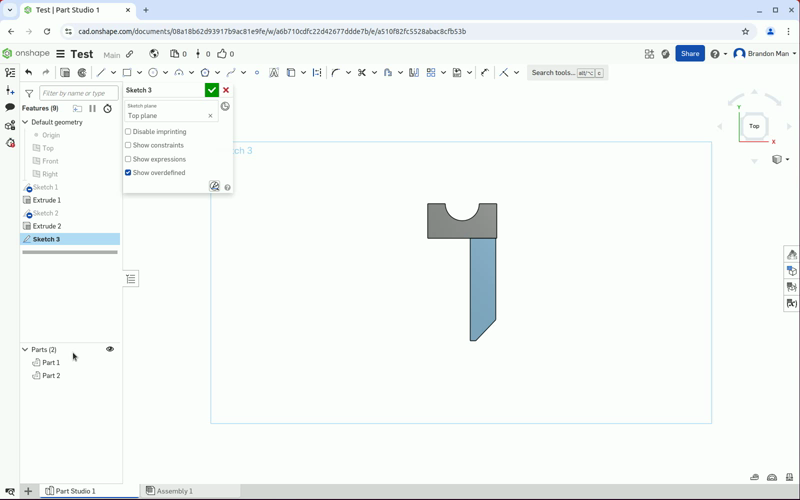
key(y)
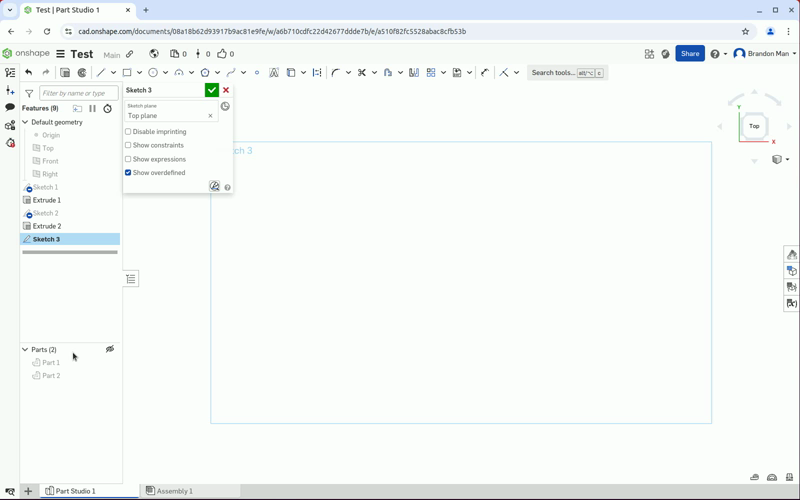
key(l)
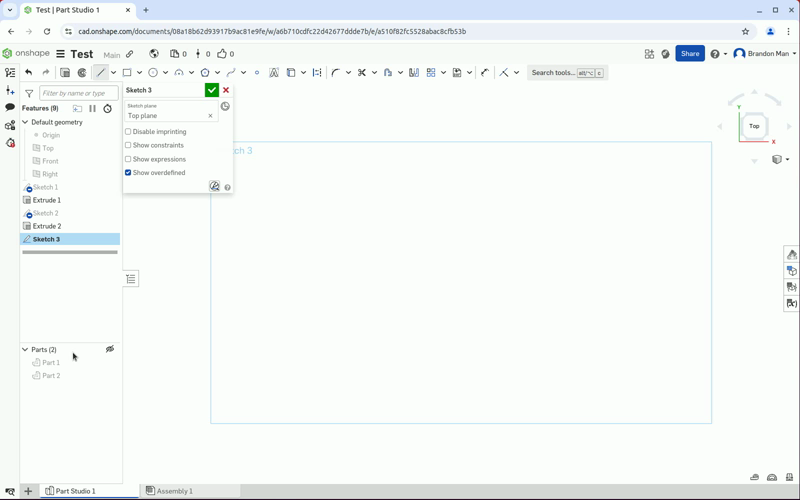
key_down(shift)
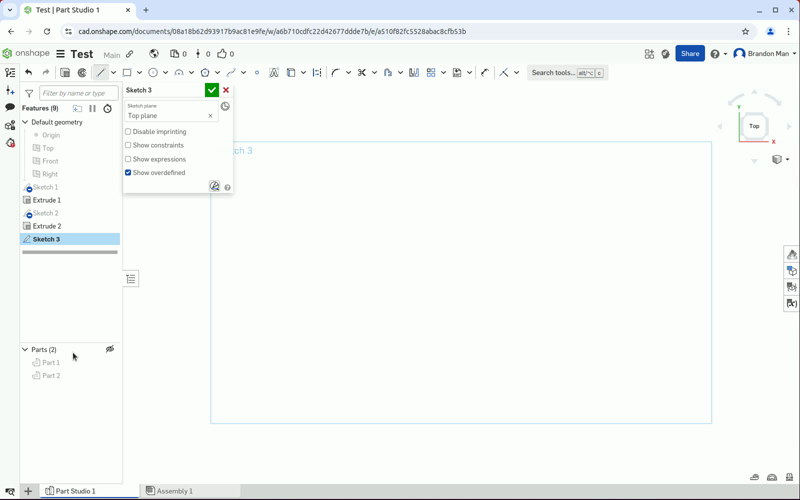
mouse_move(427, 319)
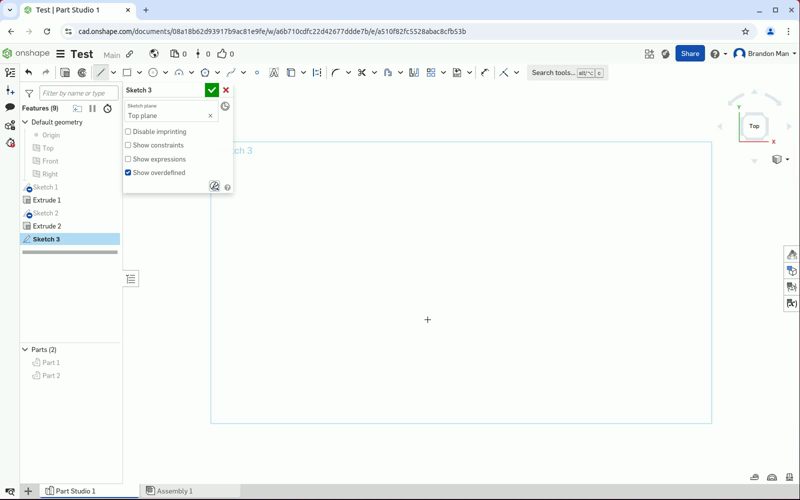
click(427, 319)
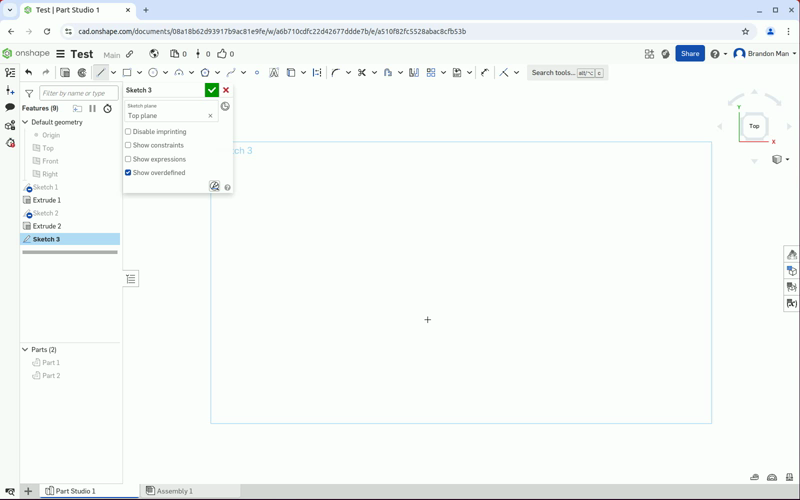
key_up(shift)
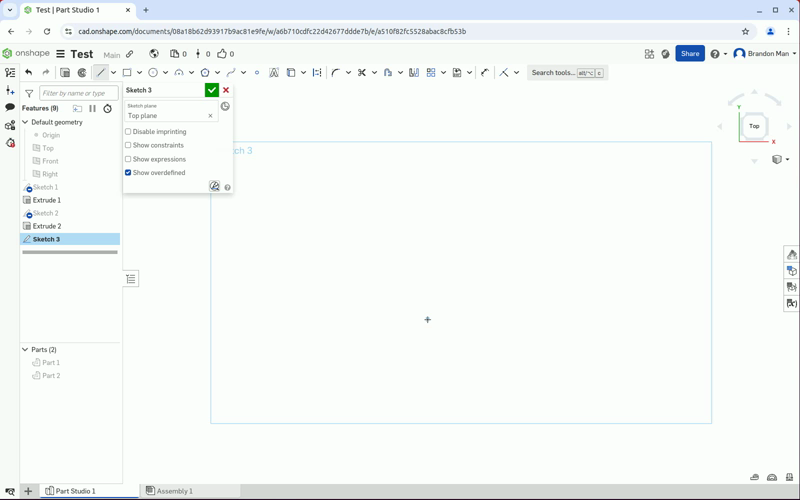
key_down(shift)
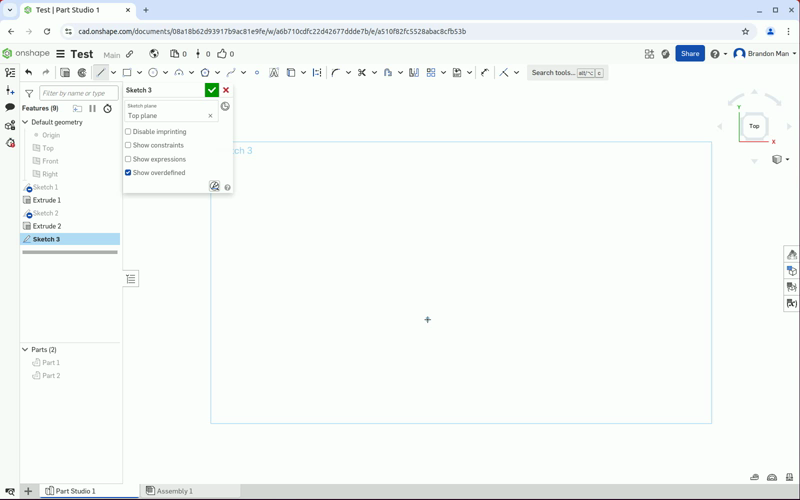
mouse_move(457, 319)
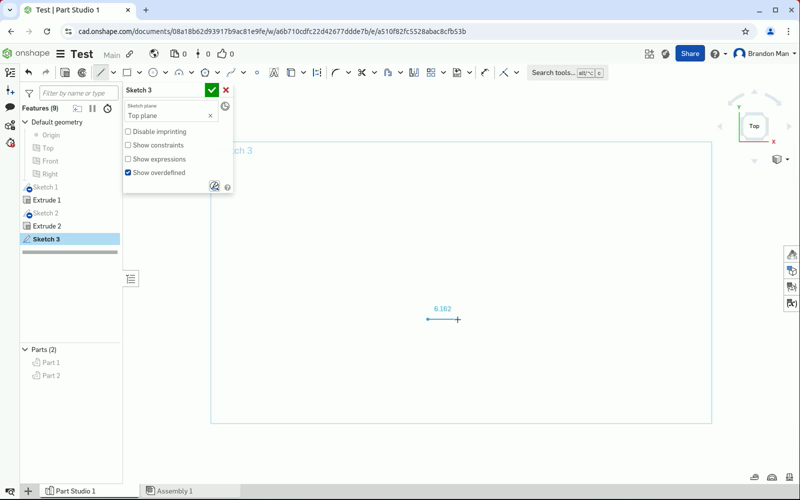
mouse_move(448, 339)
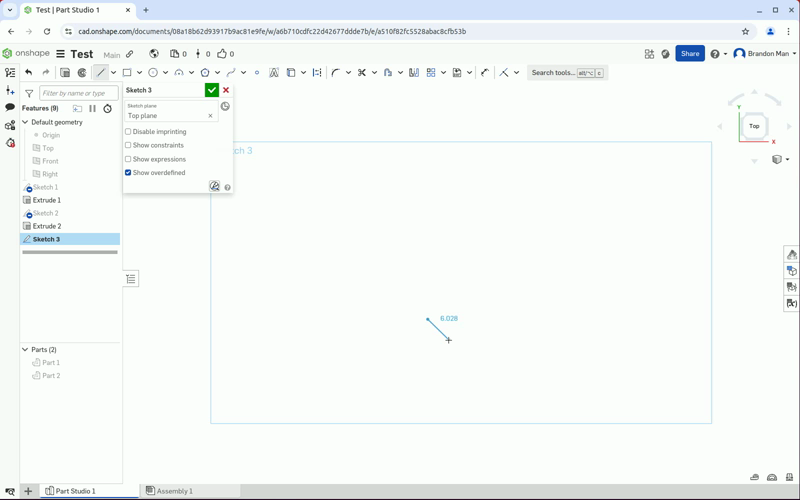
click(448, 339)
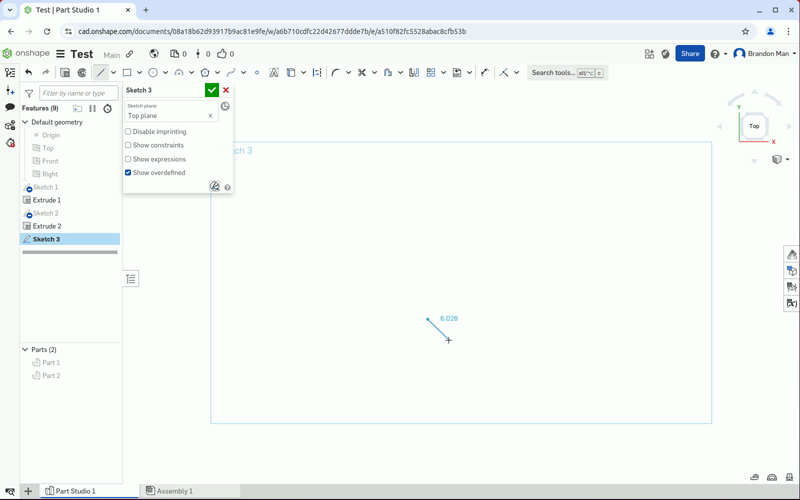
key_up(shift)
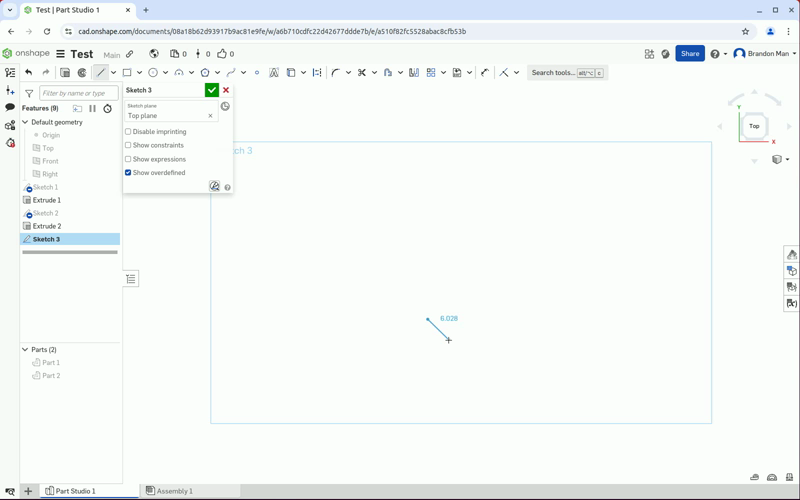
key_down(shift)
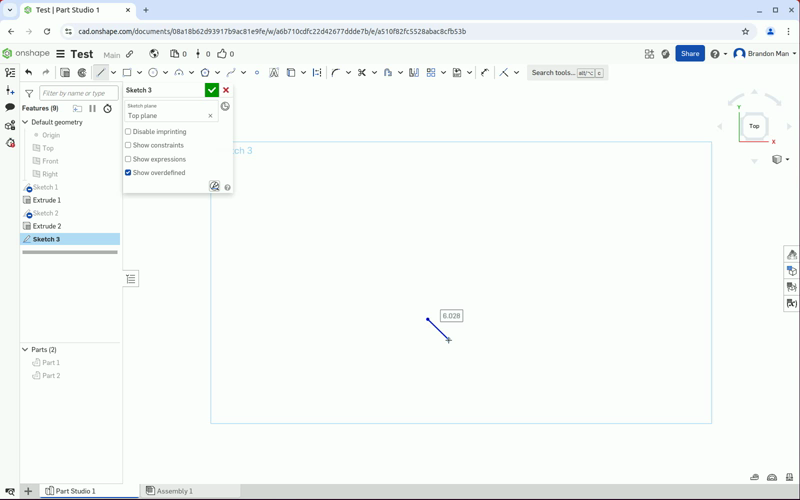
mouse_move(478, 339)
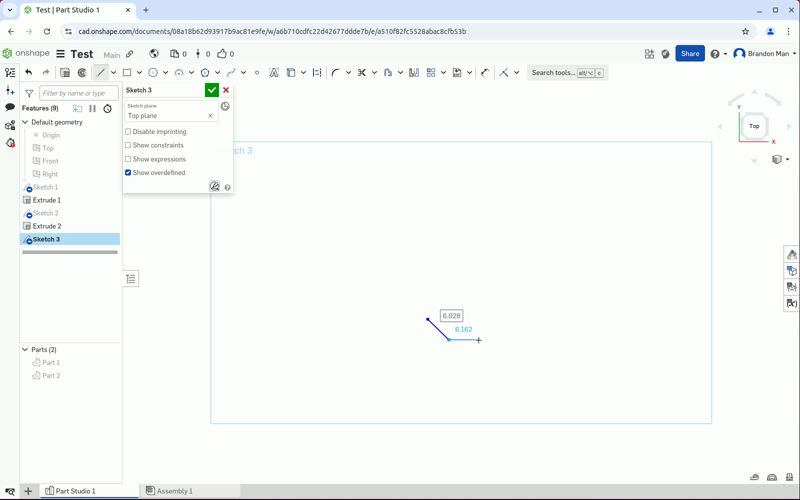
mouse_move(453, 339)
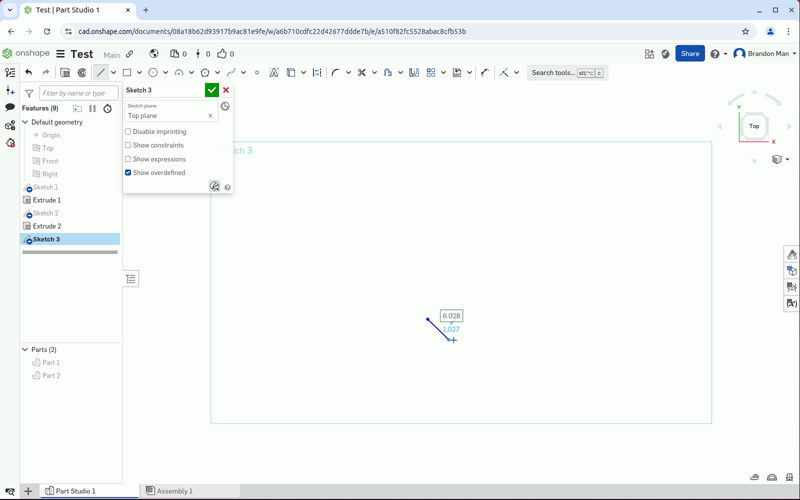
scroll(6)
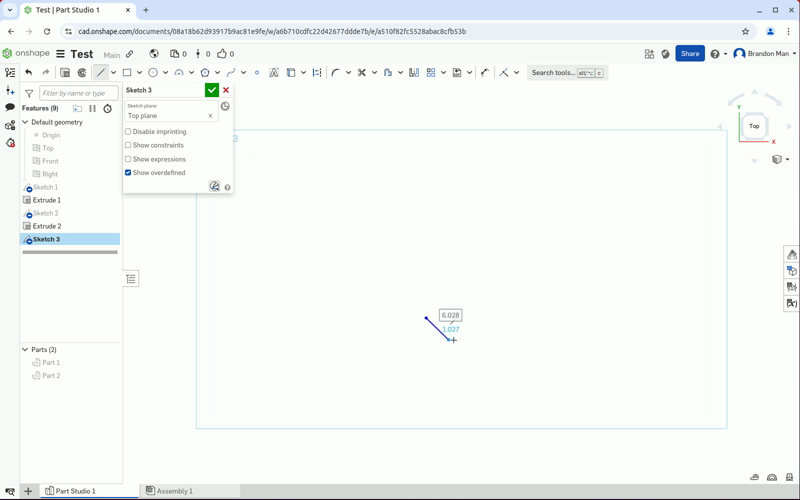
scroll(6)
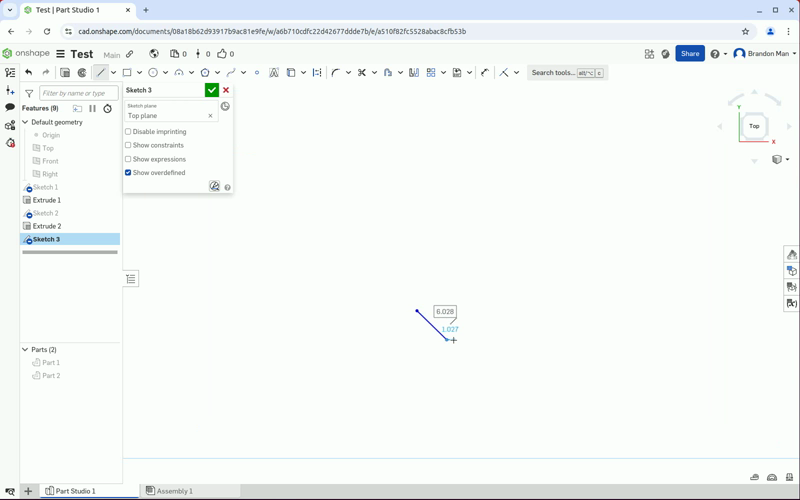
scroll(6)
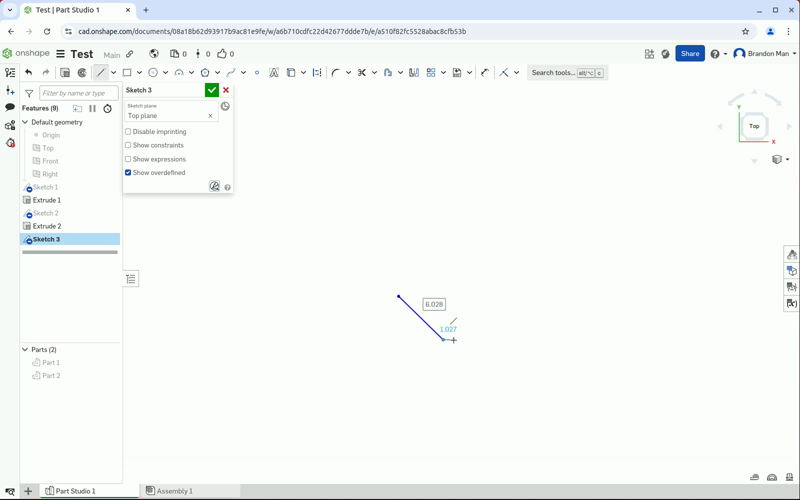
scroll(6)
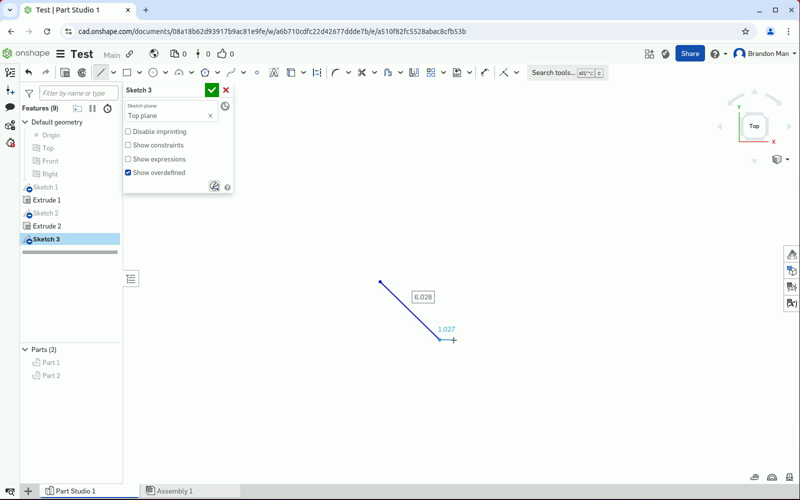
scroll(6)
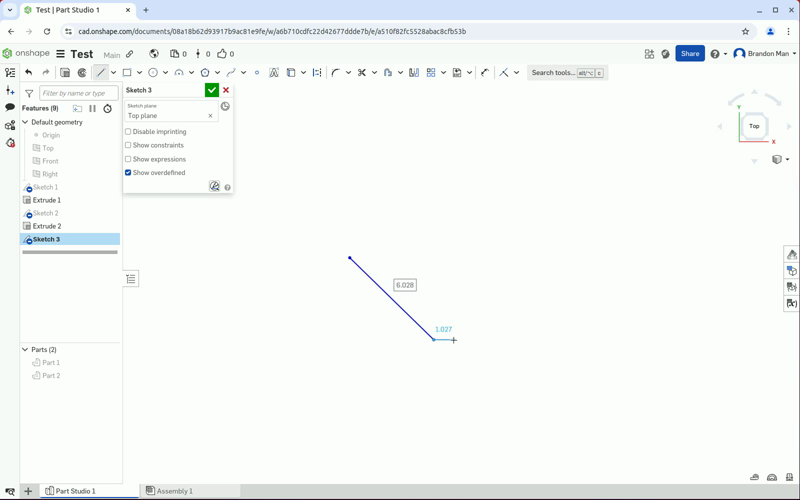
scroll(6)
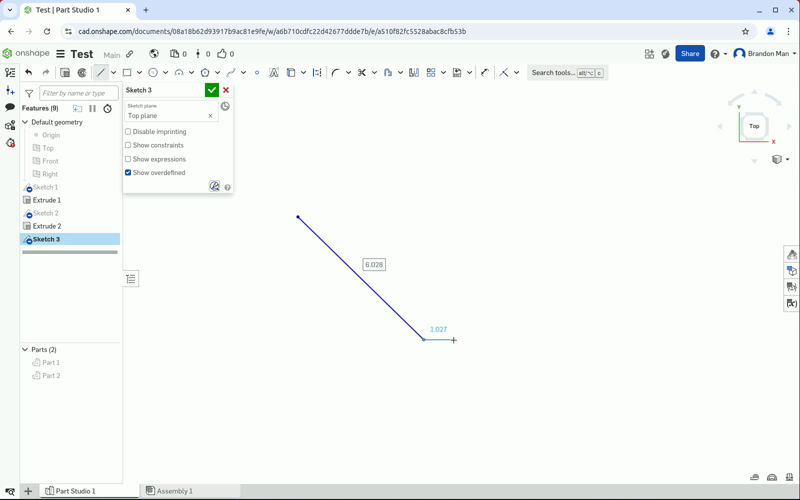
scroll(6)
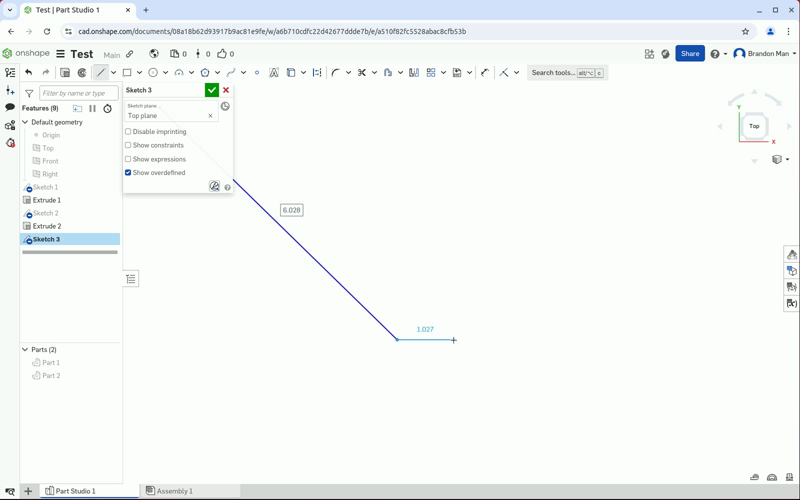
click(453, 339)
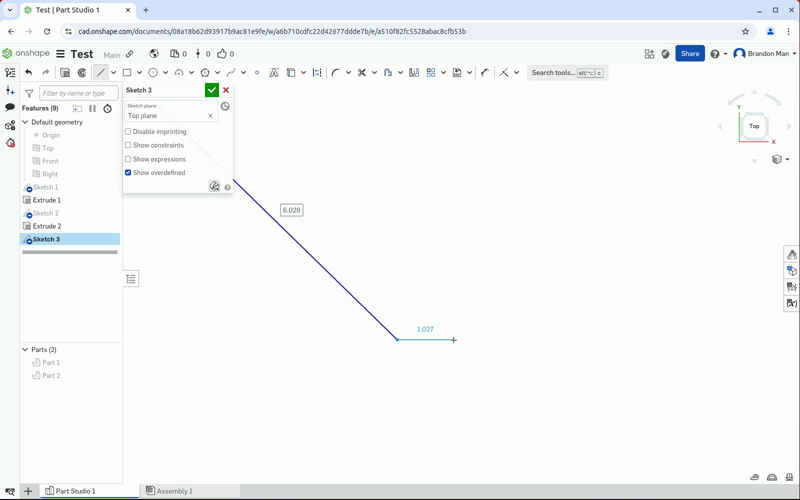
scroll(-6)
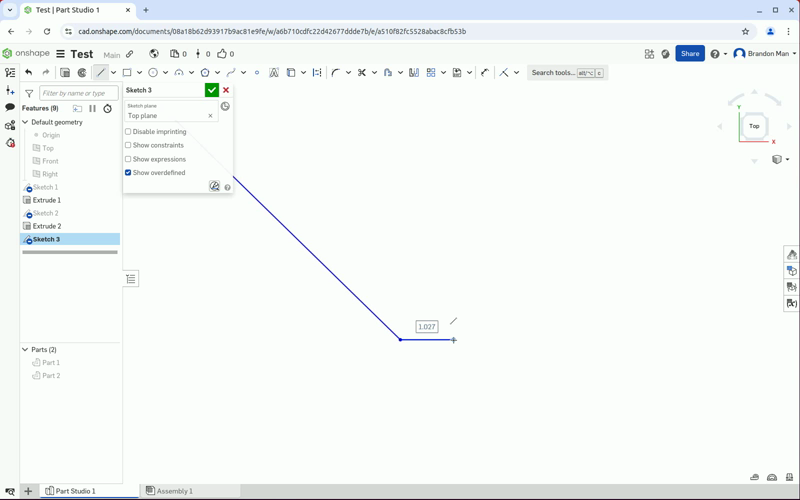
scroll(-6)
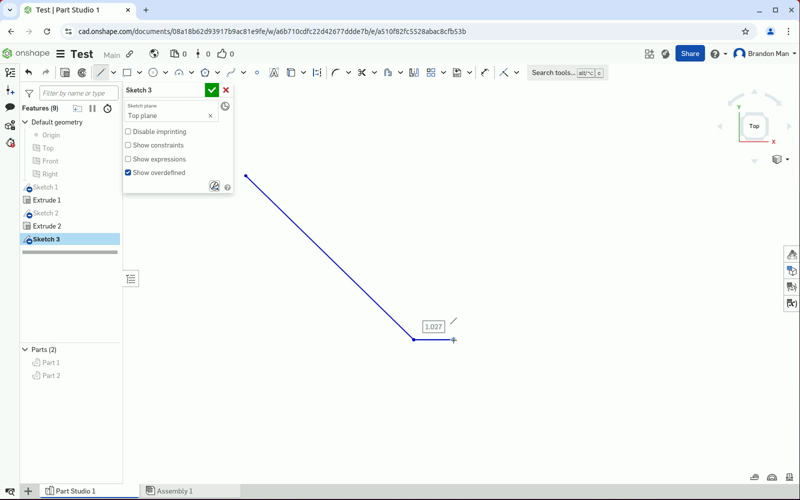
scroll(-6)
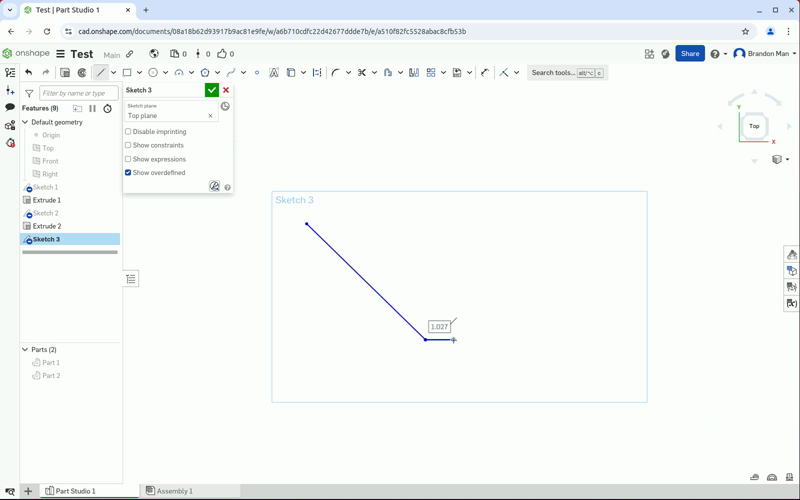
scroll(-6)
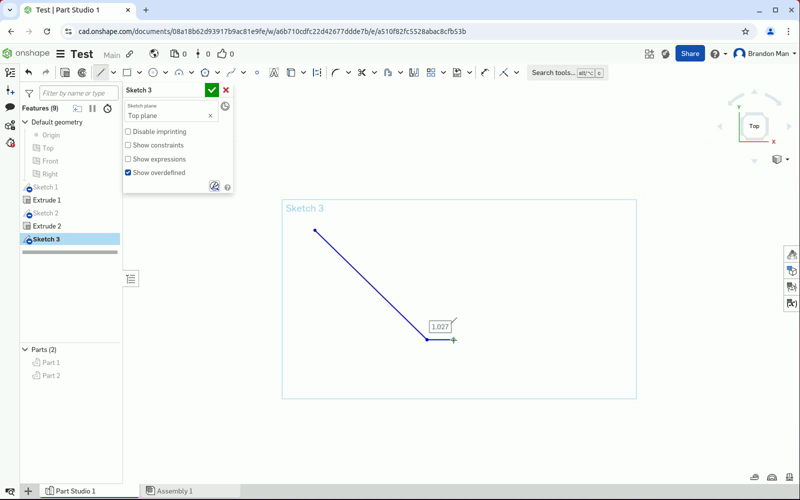
scroll(-6)
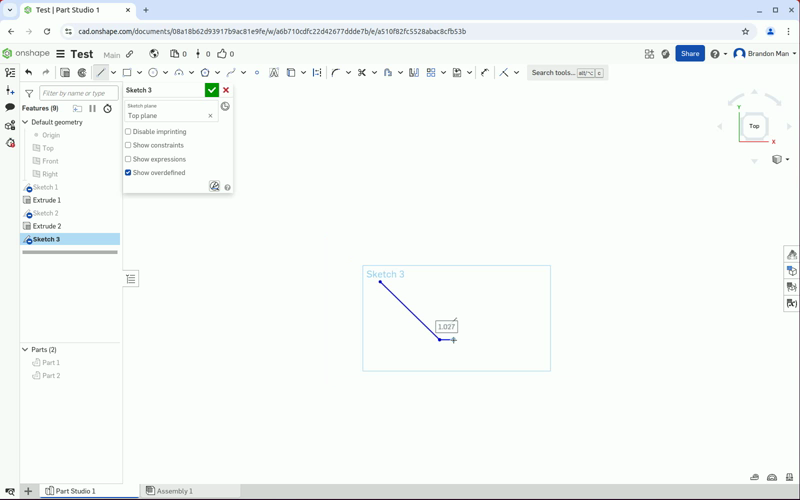
scroll(-6)
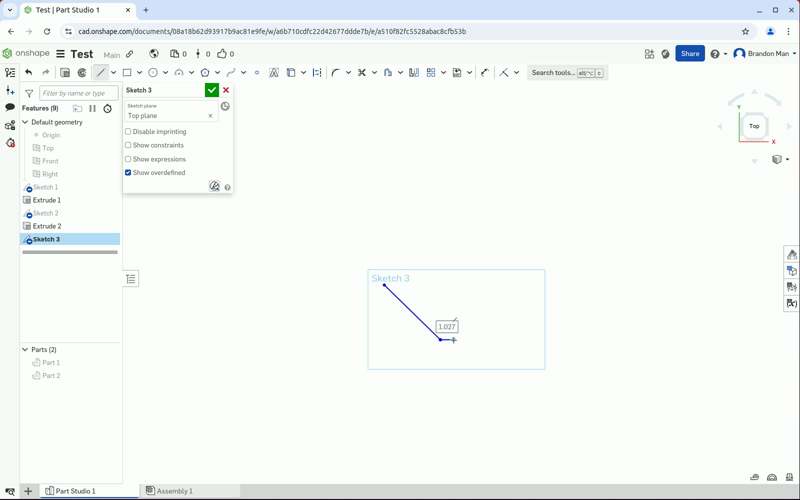
scroll(-6)
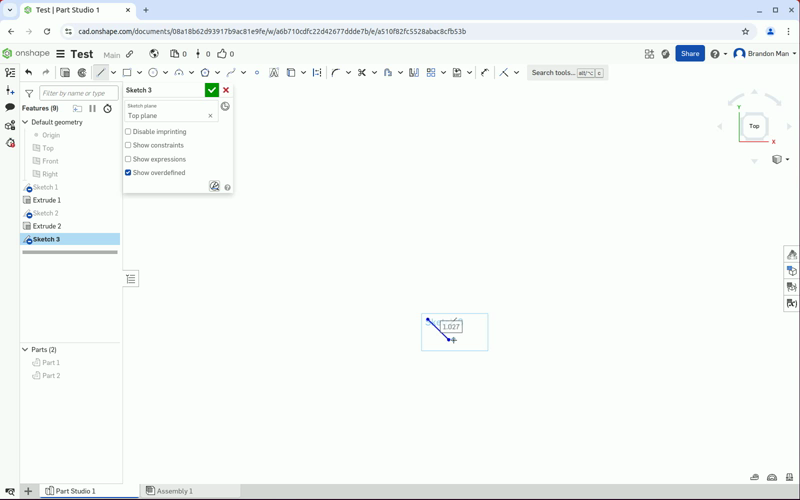
key_up(shift)
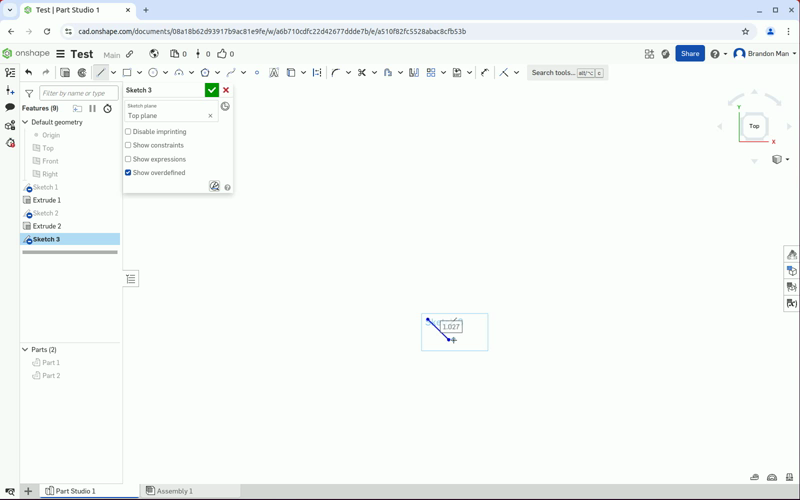
key_down(shift)
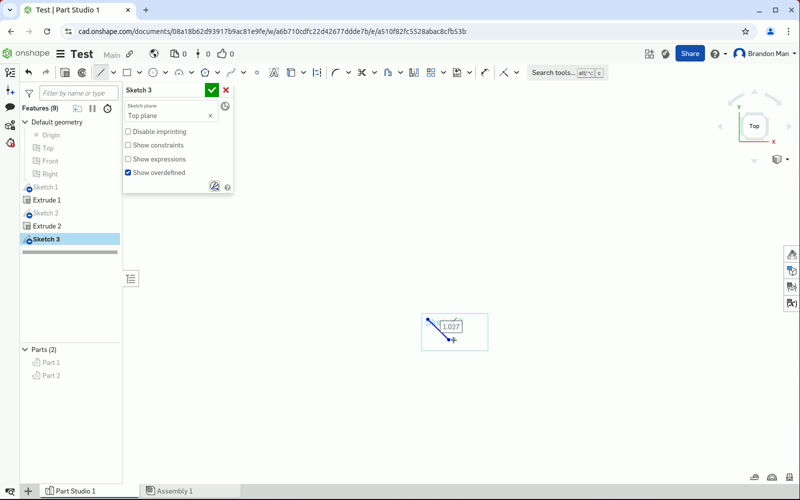
mouse_move(453, 237)
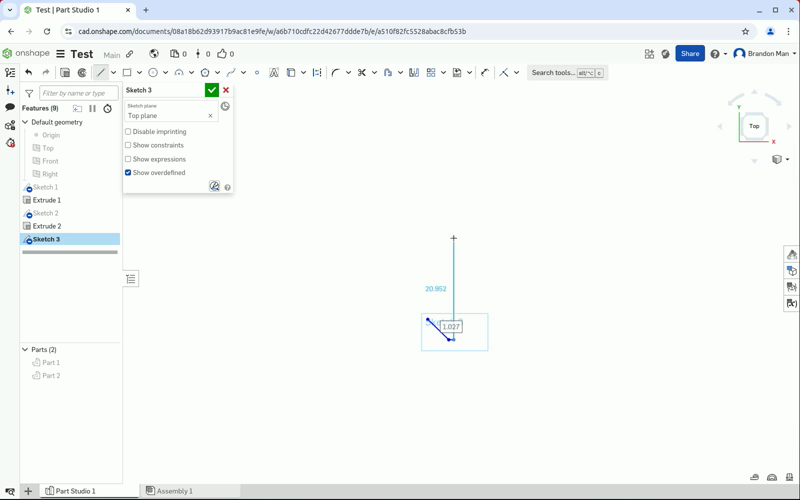
click(453, 237)
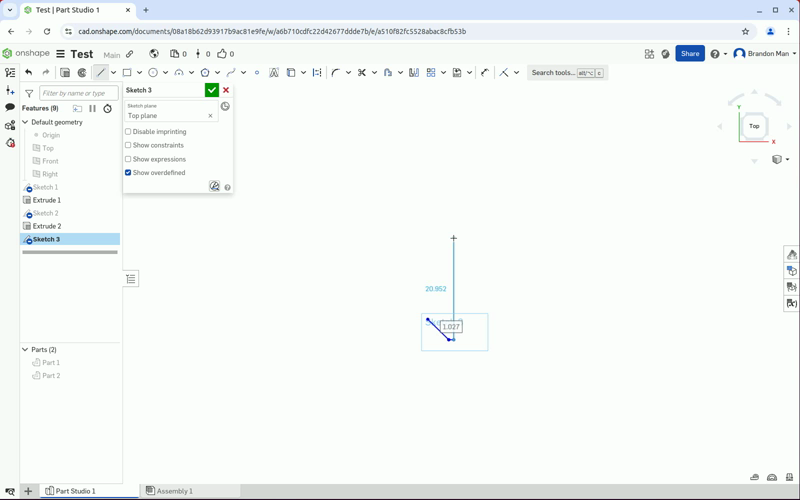
key_up(shift)
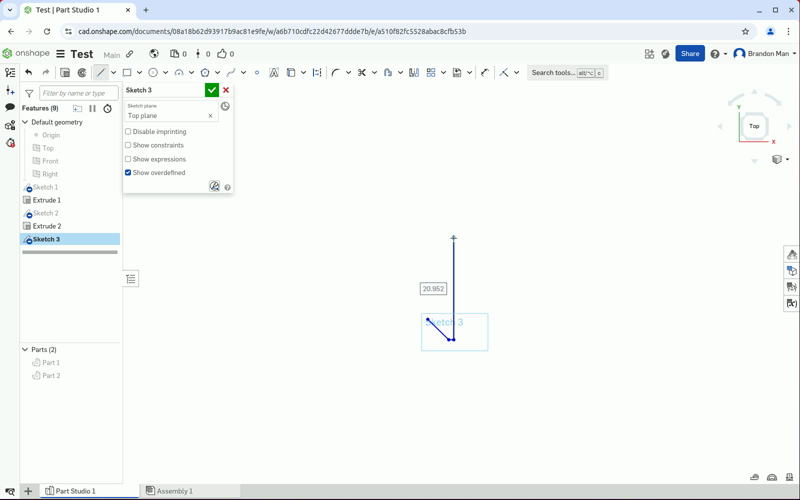
key_down(shift)
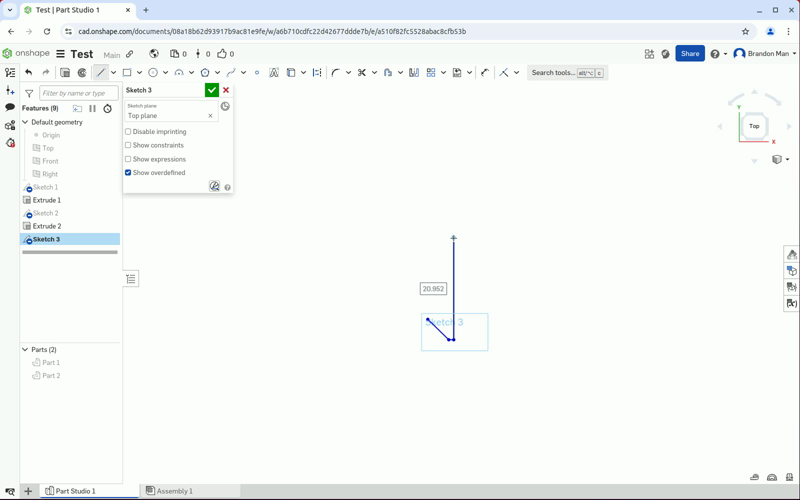
mouse_move(483, 237)
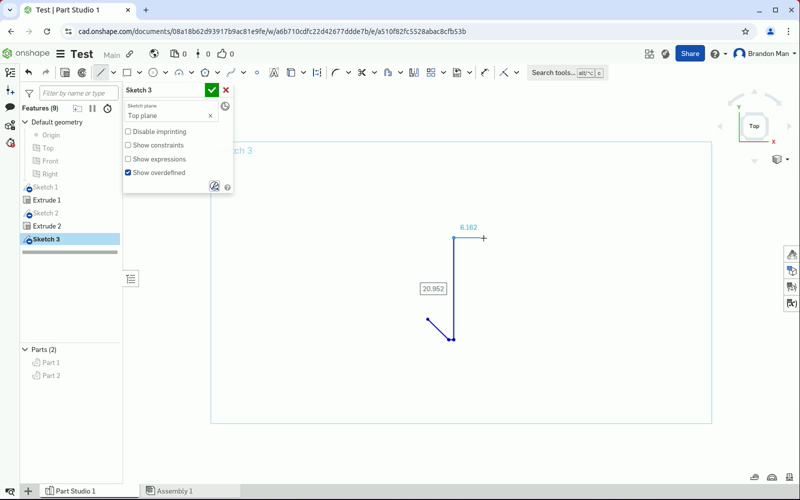
mouse_move(427, 237)
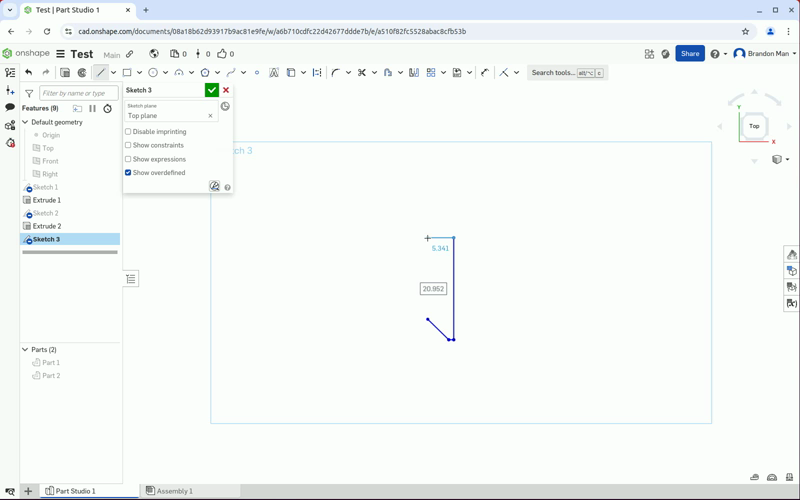
click(427, 237)
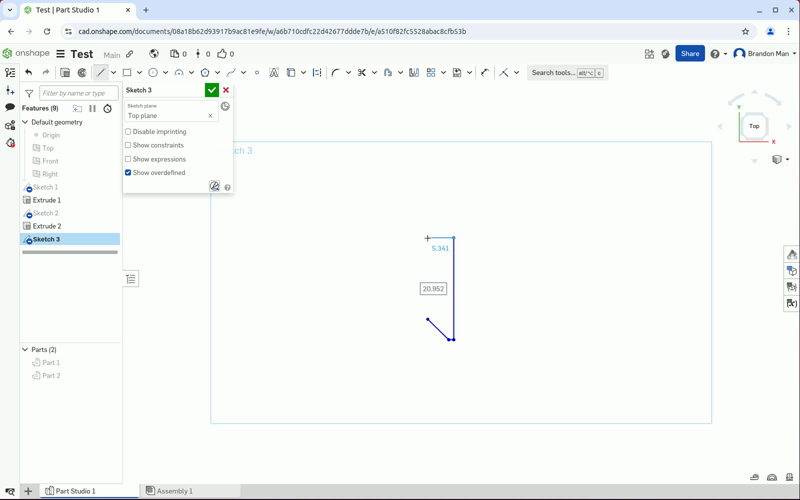
key_up(shift)
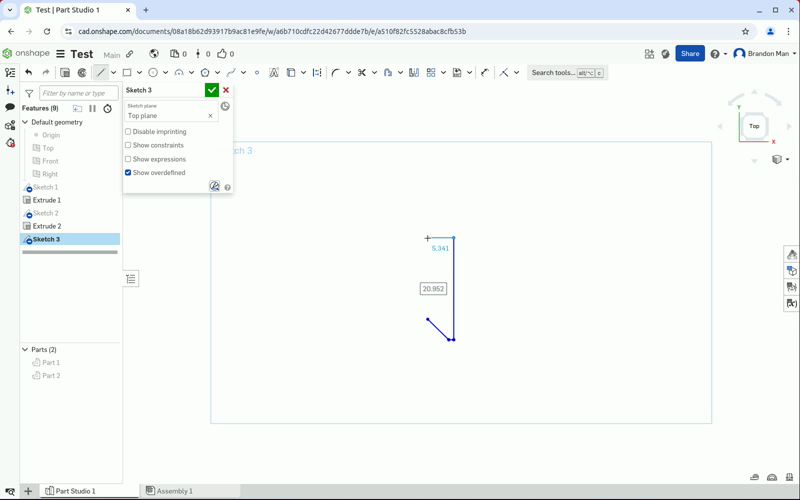
key_down(shift)
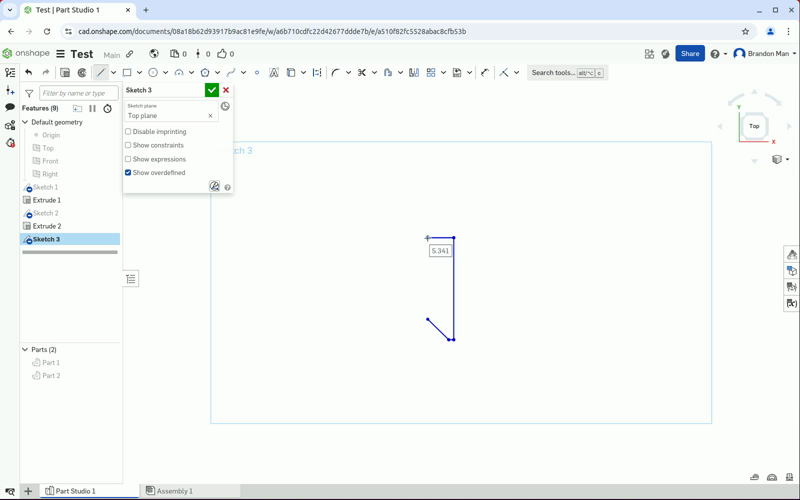
mouse_move(427, 319)
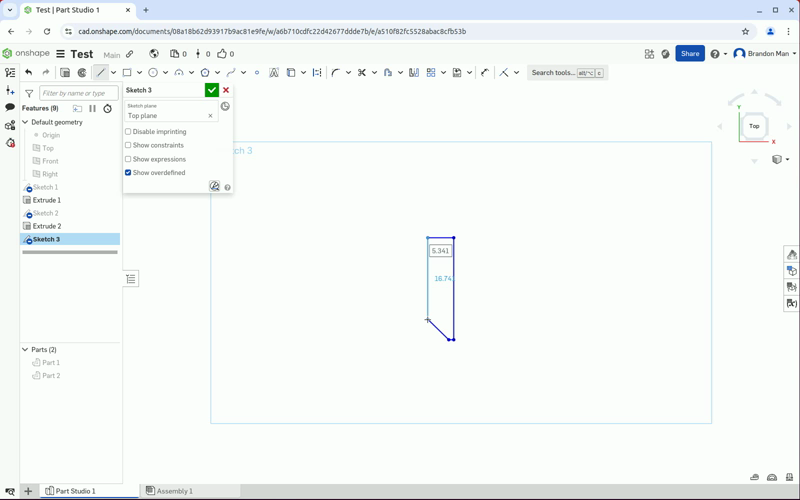
key_up(shift)
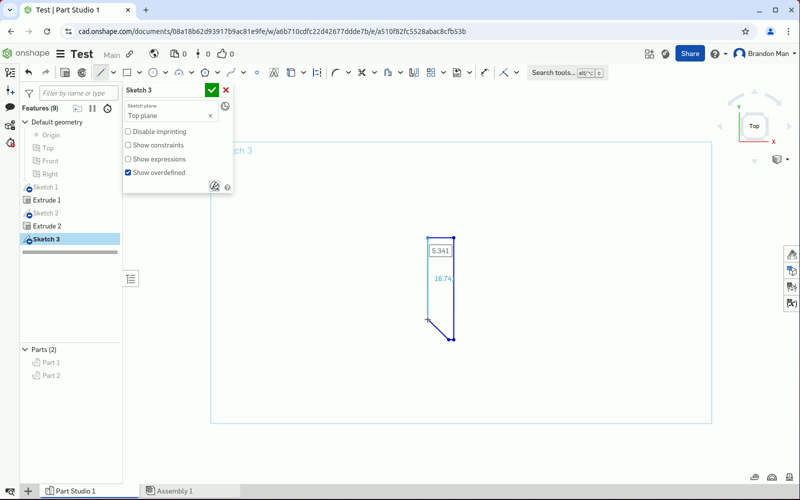
click(427, 319)
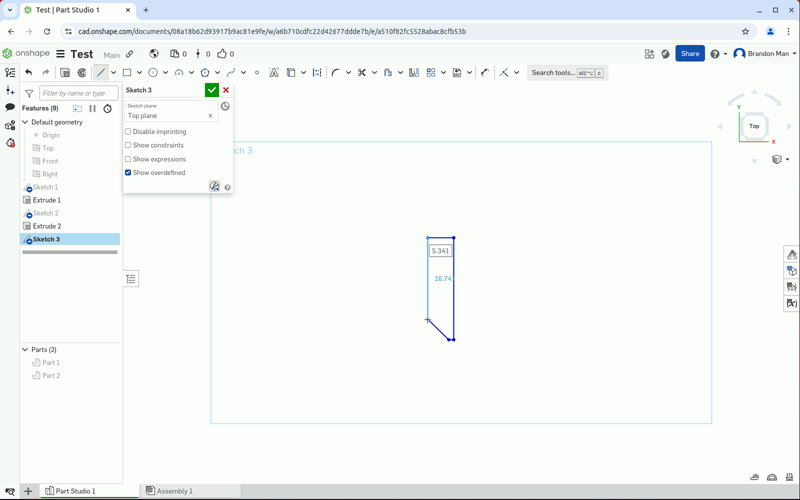
key(esc)
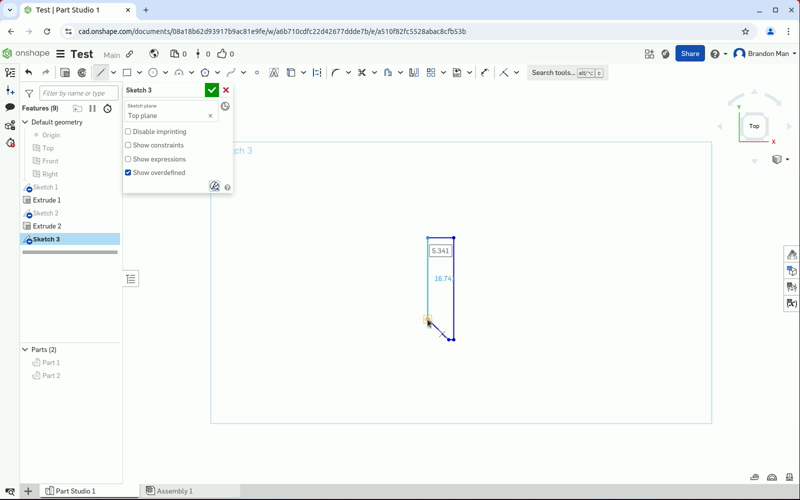
mouse_move(431, 284)
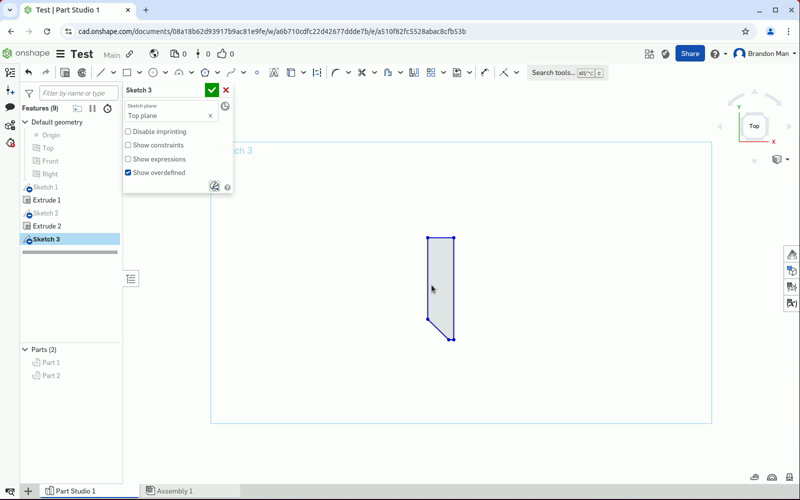
click(431, 284)
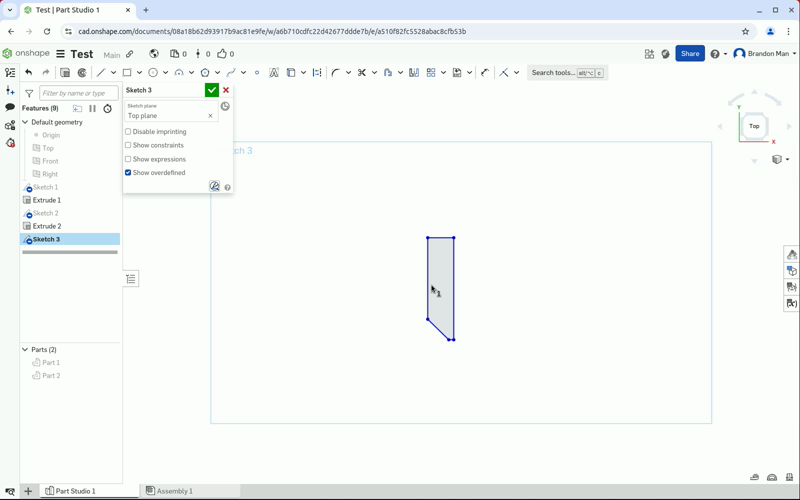
mouse_move(73, 352)
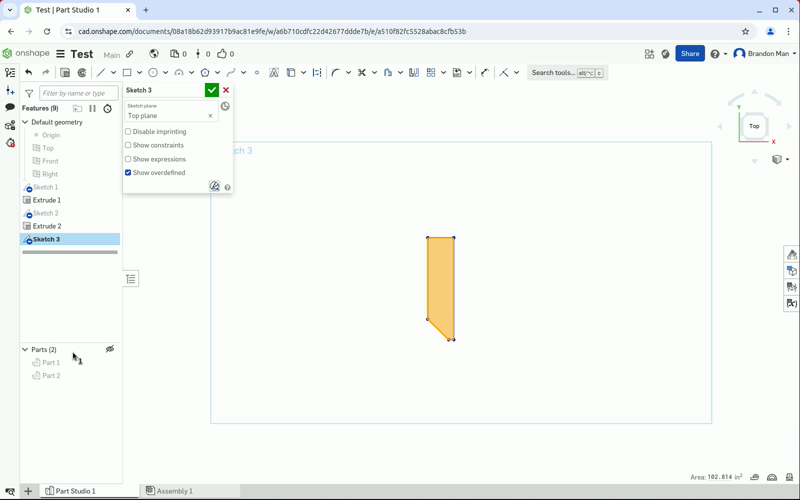
key(shift+y)
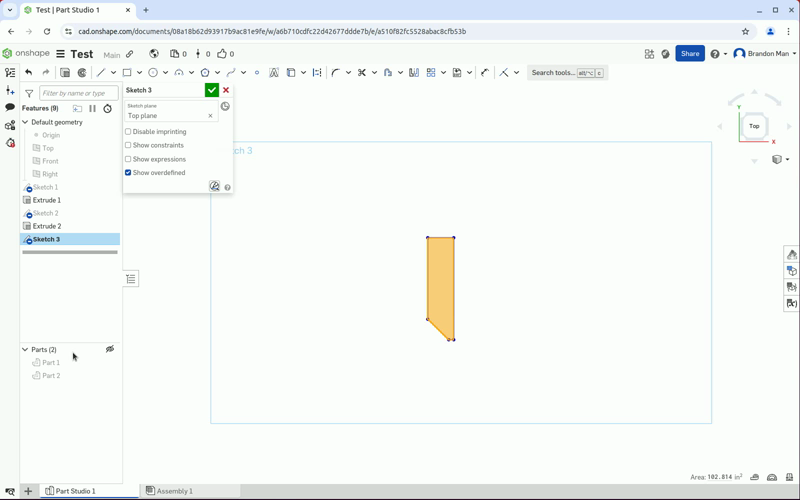
key(shift+e)
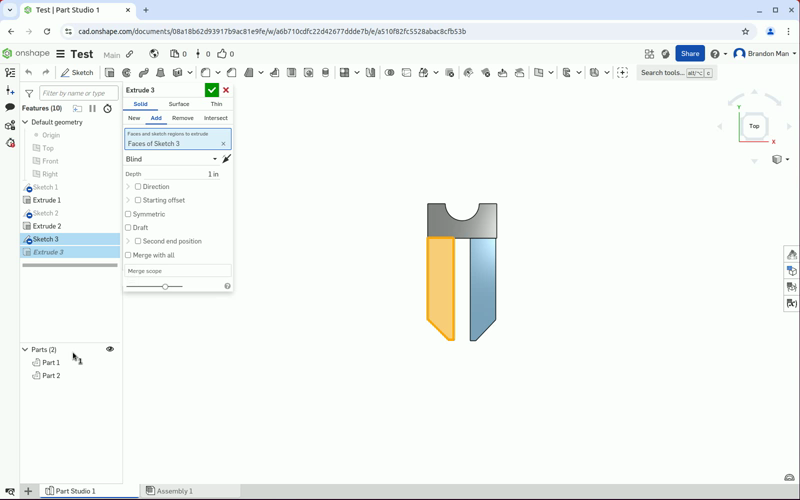
mouse_move(143, 106)
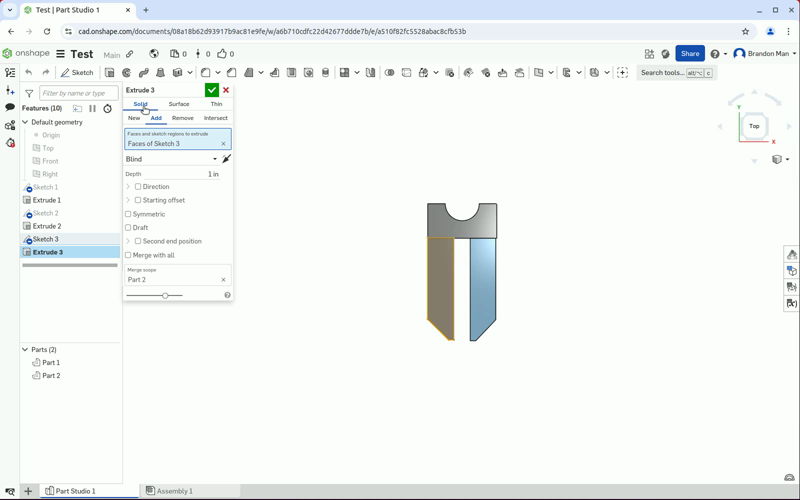
click(143, 106)
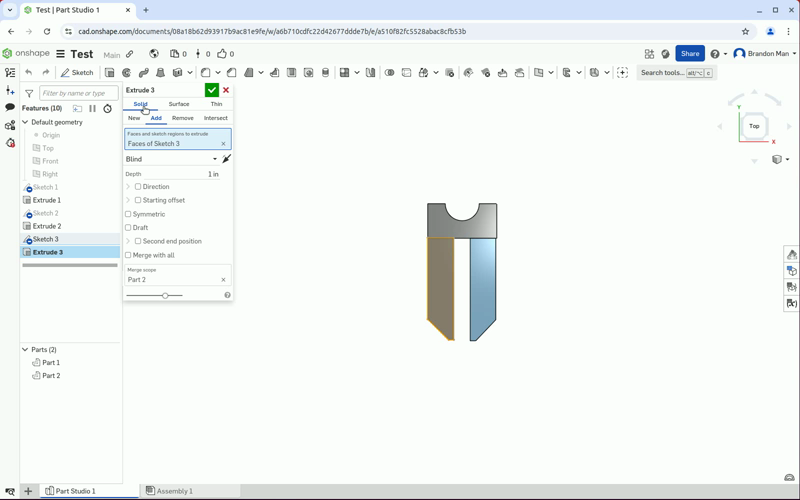
mouse_move(137, 120)
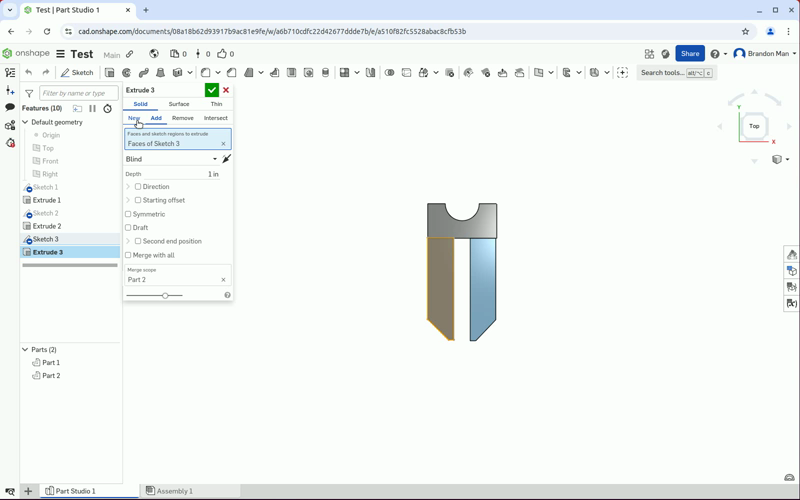
click(137, 120)
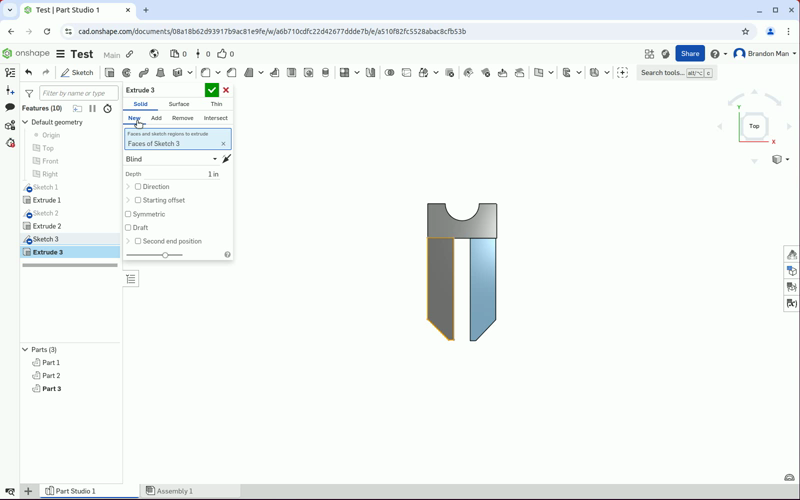
key(tab, 4)
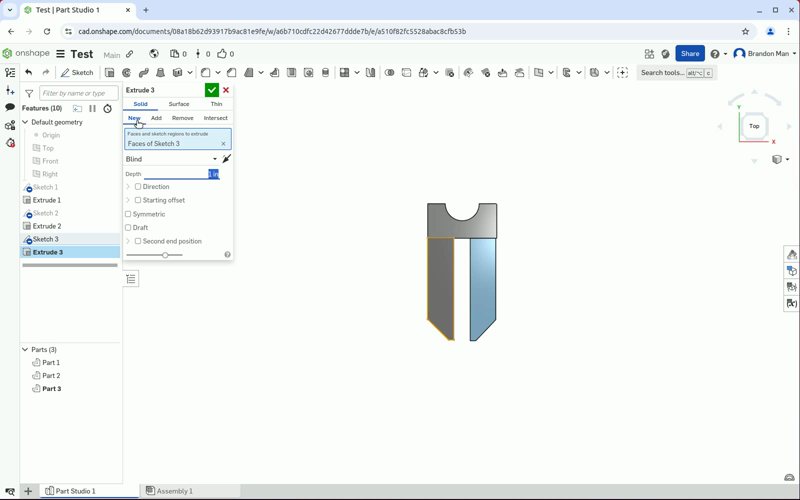
text(4.092)
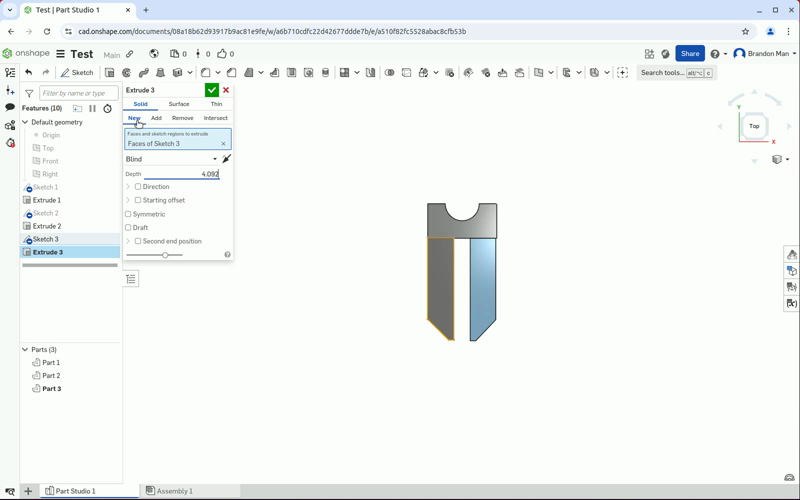
key(enter)
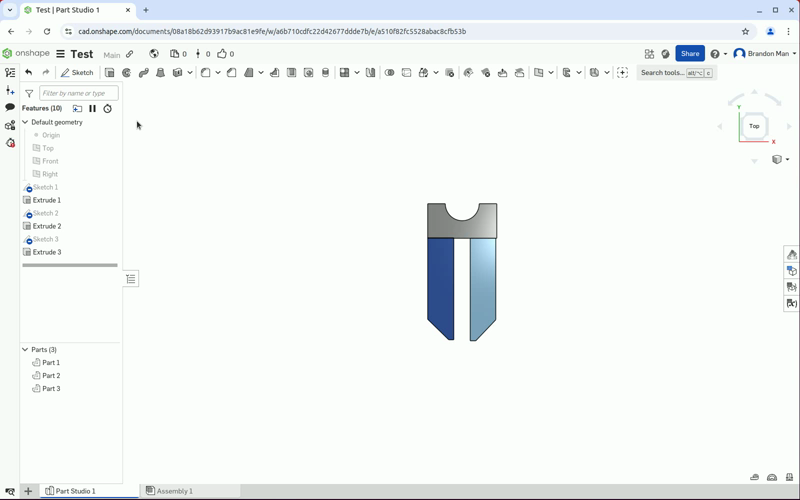
key(shift+h)
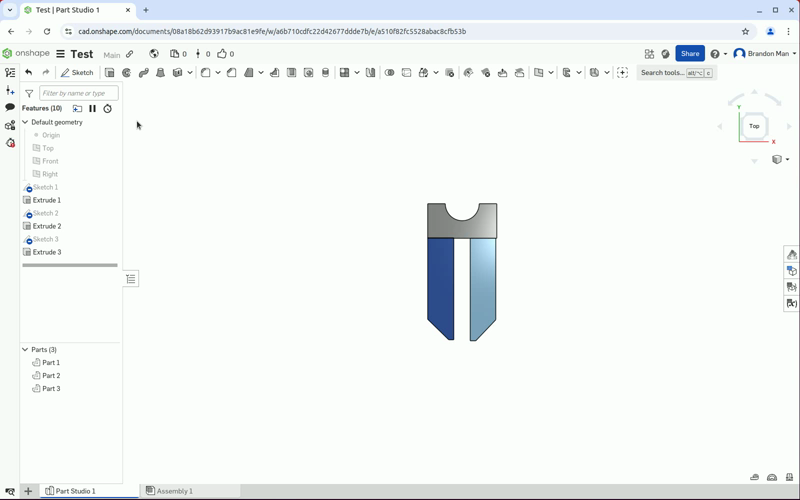
key(shift+h)
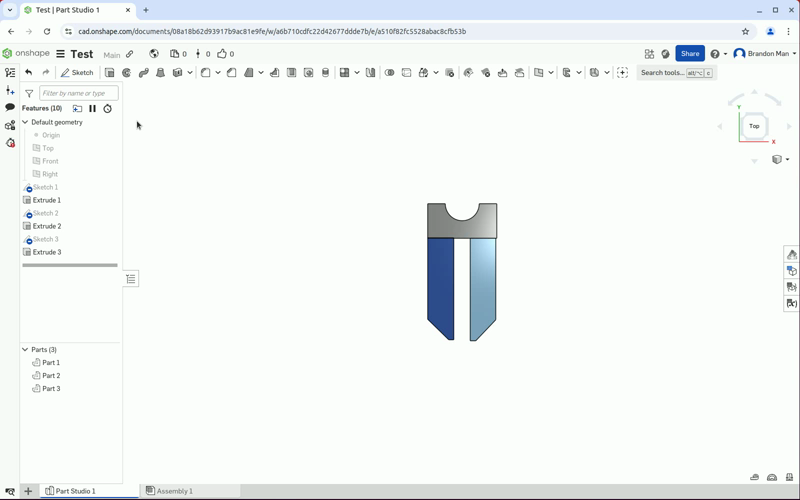
mouse_move(73, 189)
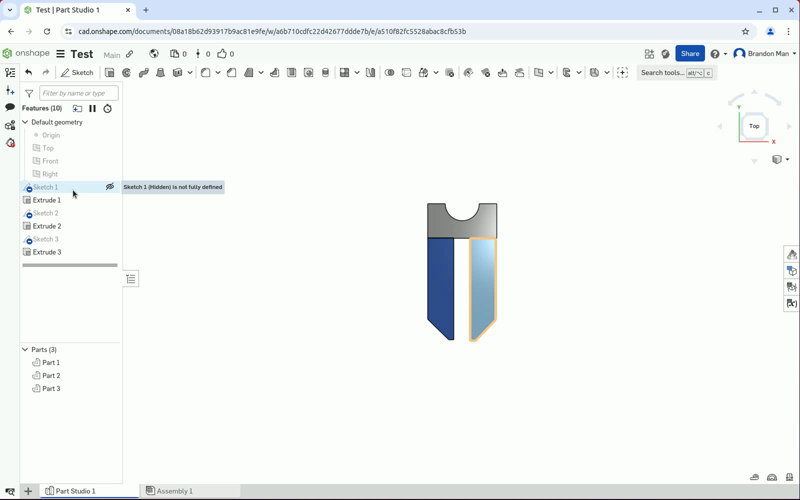
click(73, 189)
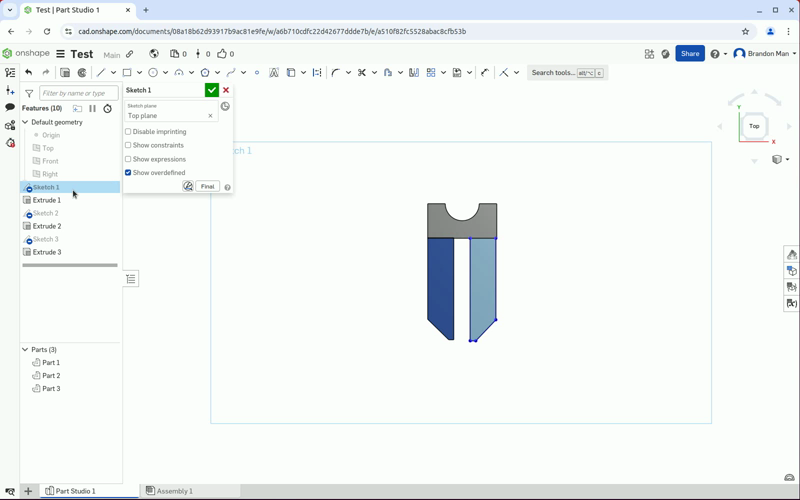
mouse_move(229, 92)
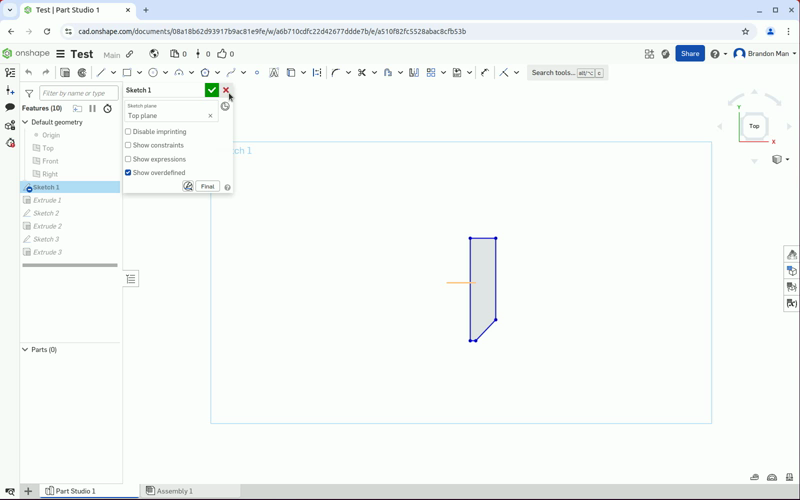
click(229, 92)
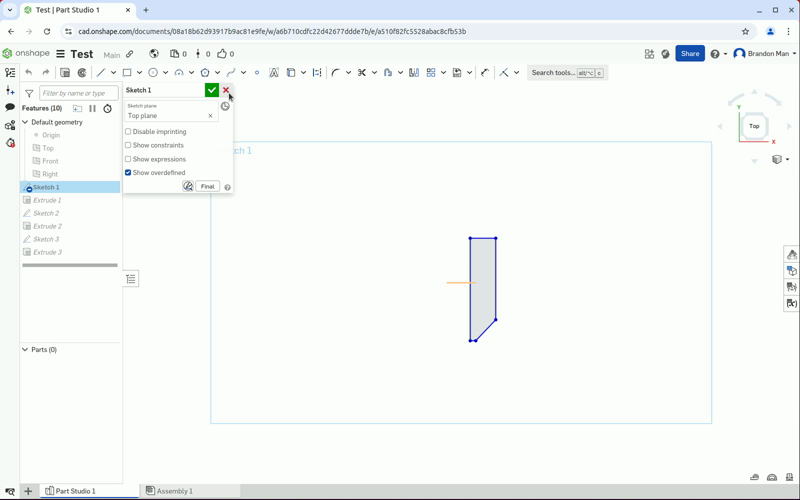
key(shift+s)
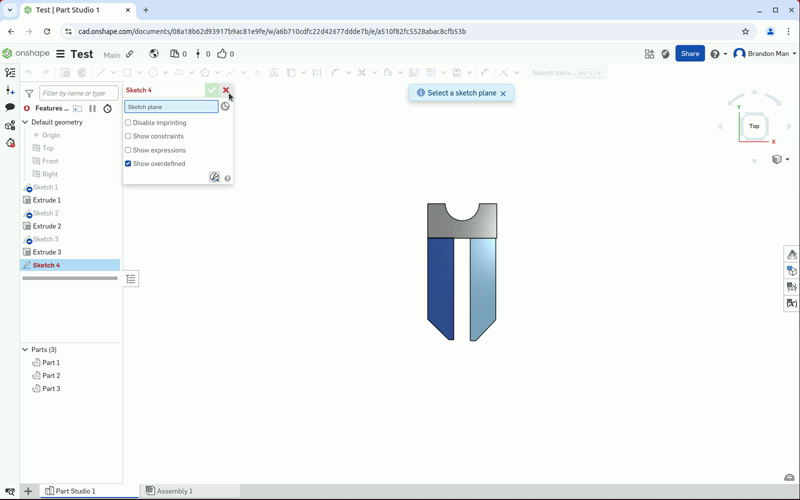
mouse_move(73, 150)
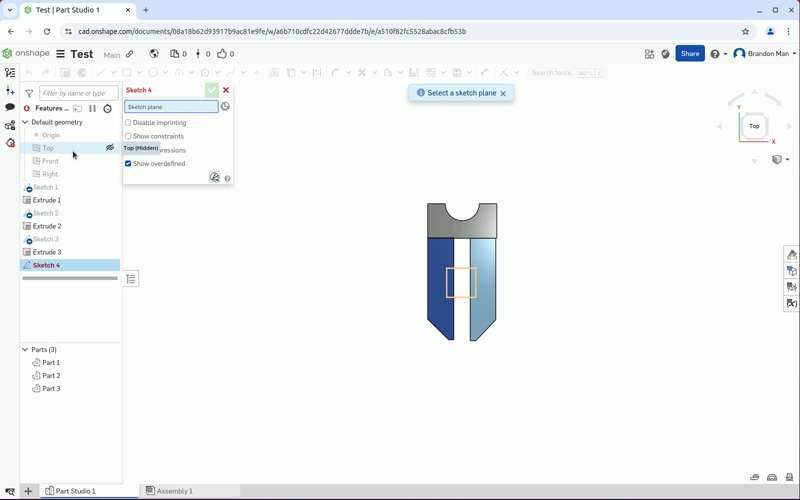
click(73, 150)
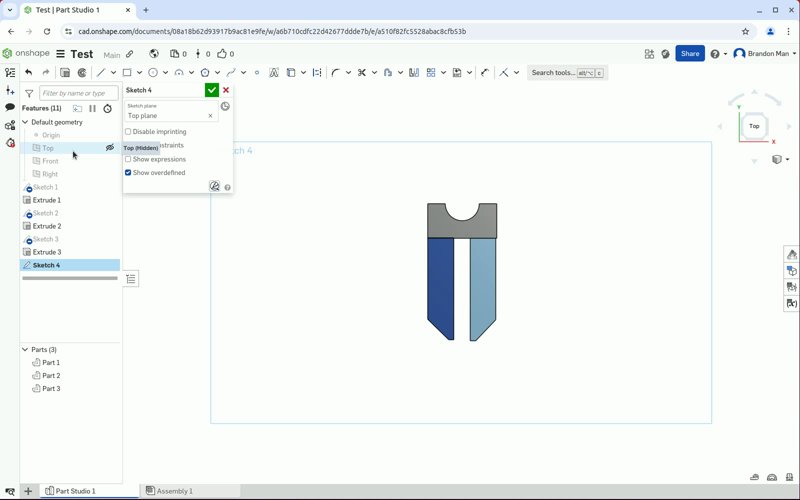
mouse_move(73, 352)
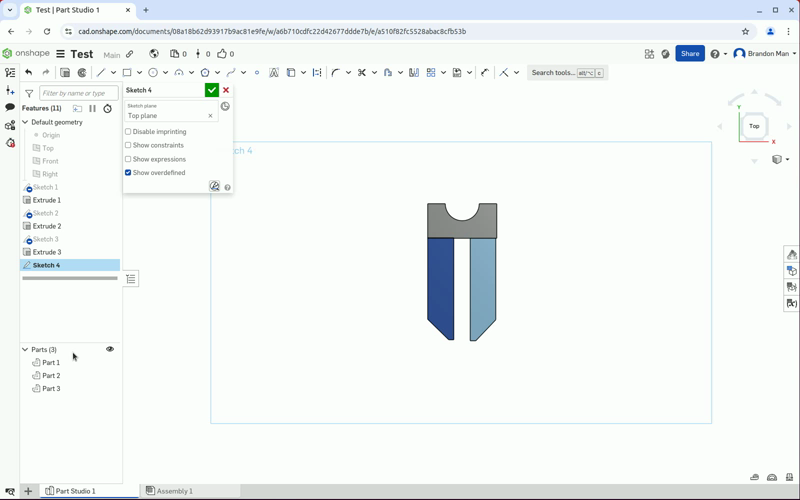
key(y)
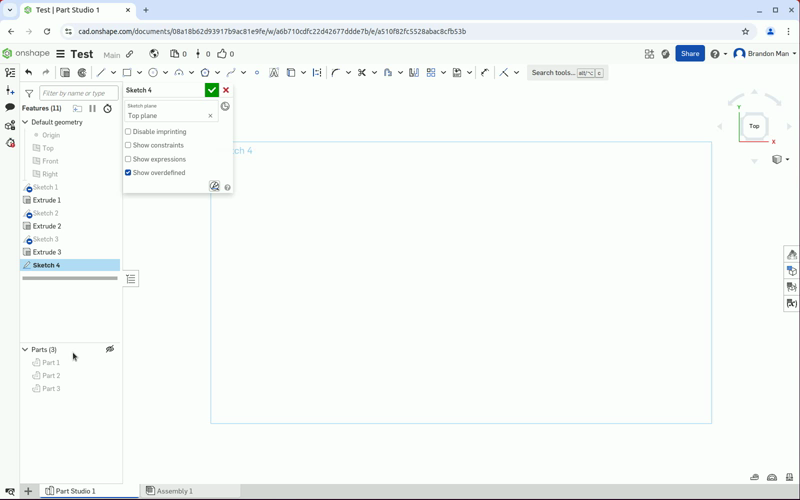
key(l)
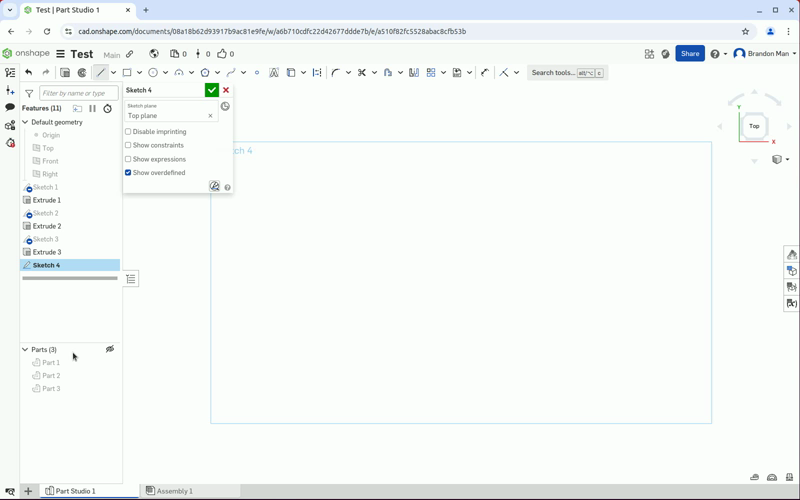
key_down(shift)
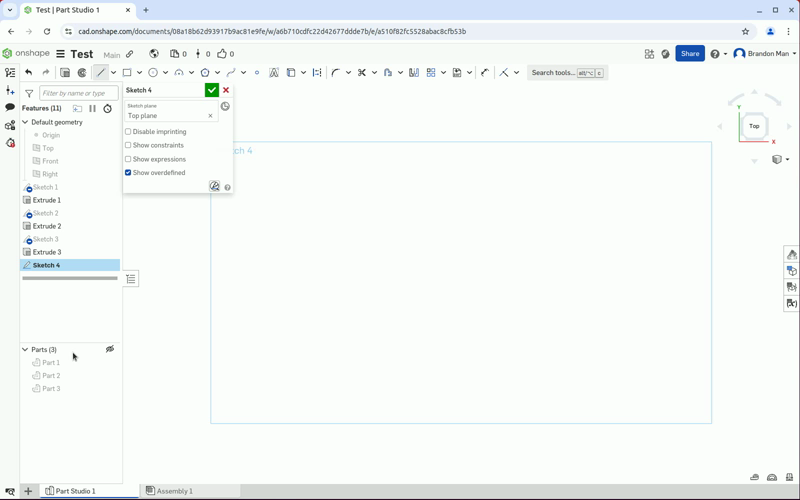
mouse_move(454, 340)
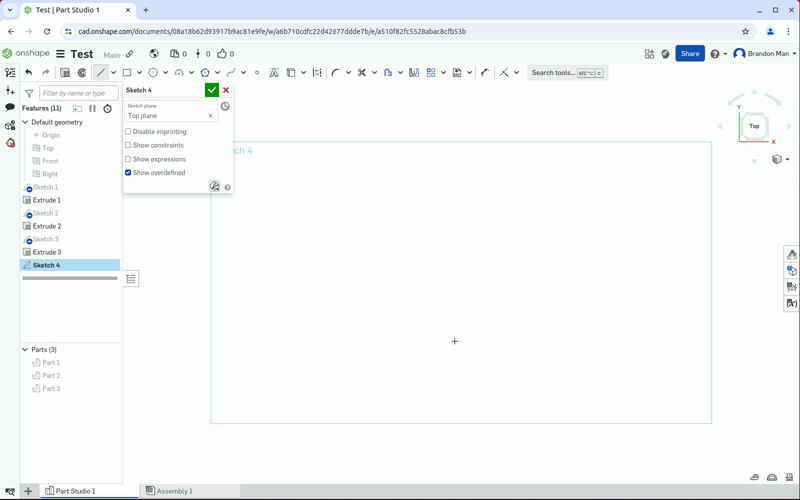
click(454, 340)
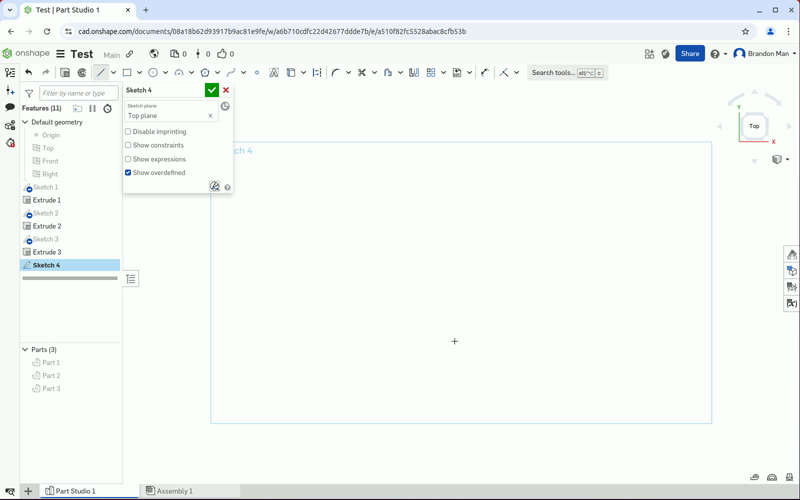
key_up(shift)
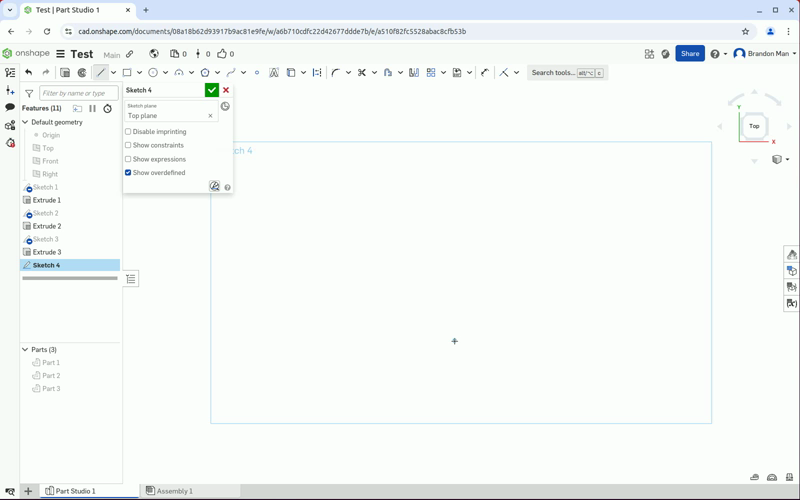
key_down(shift)
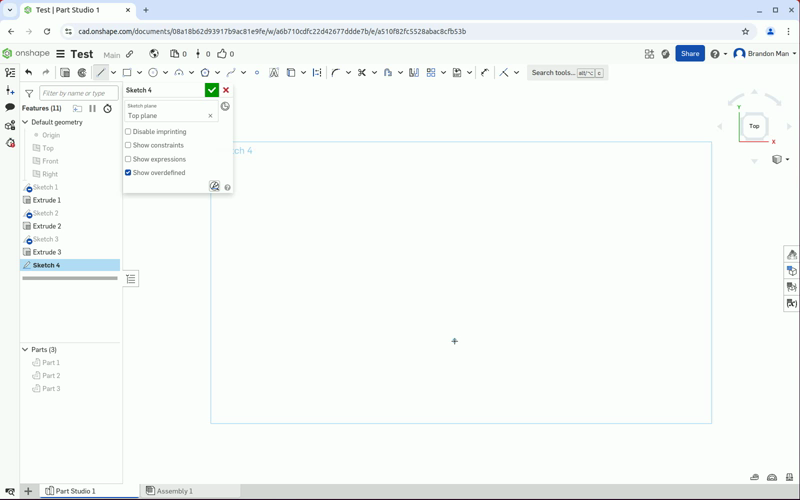
mouse_move(484, 340)
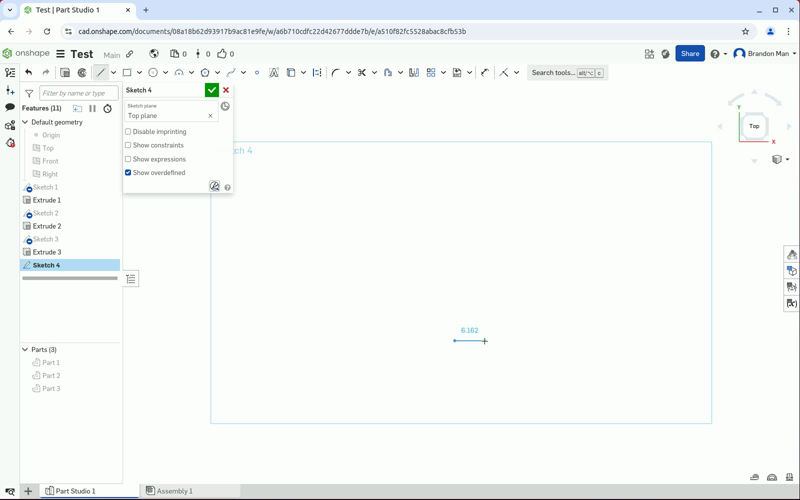
mouse_move(470, 340)
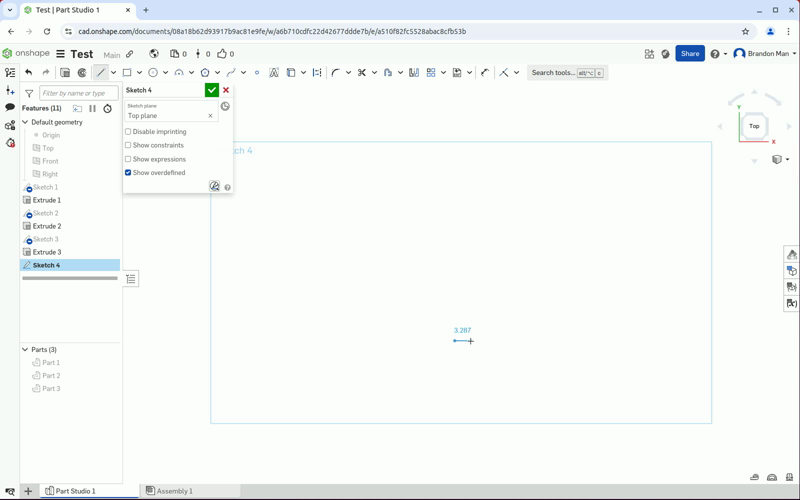
click(470, 340)
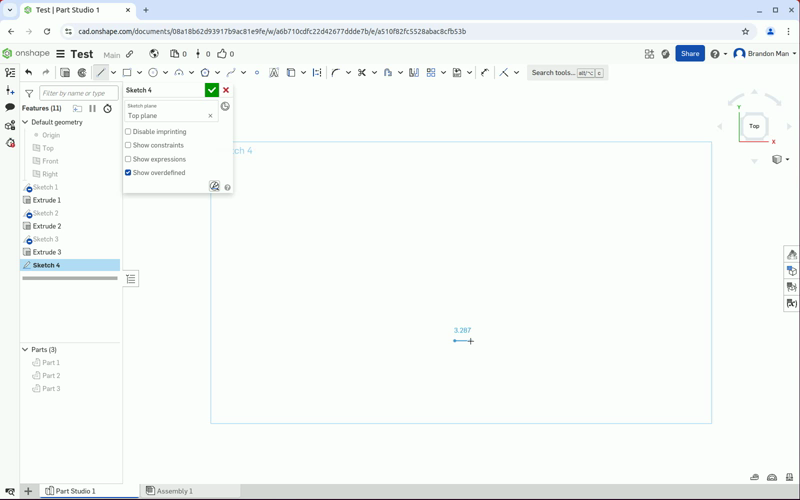
key_up(shift)
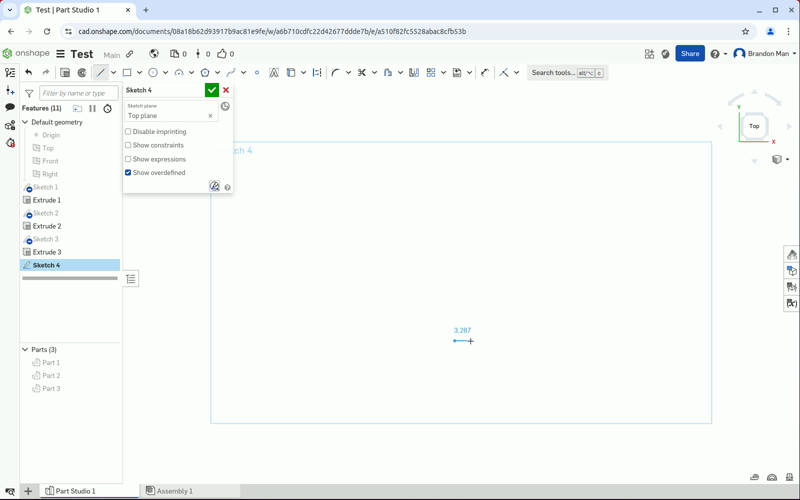
key_down(shift)
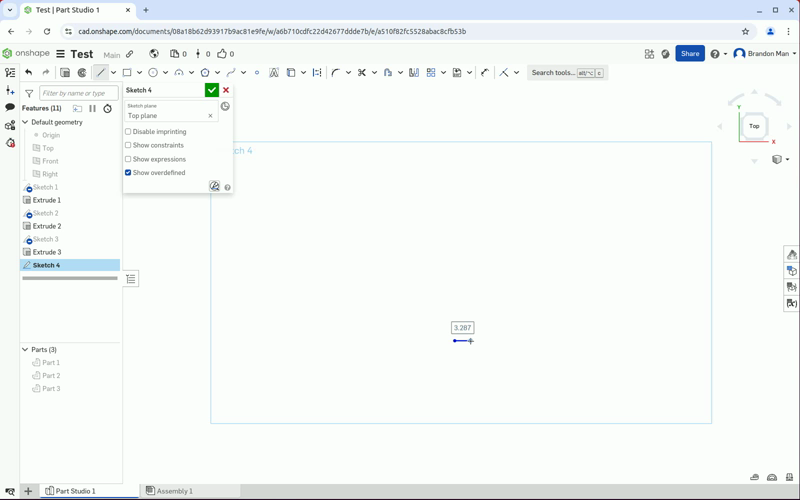
mouse_move(470, 238)
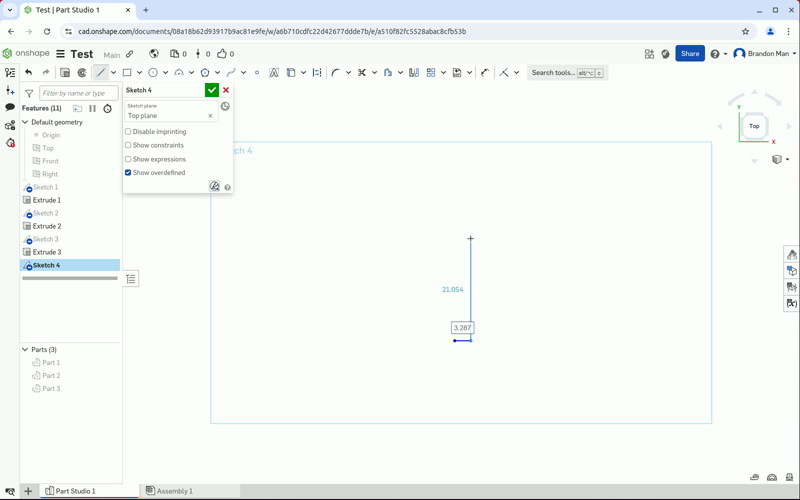
click(470, 238)
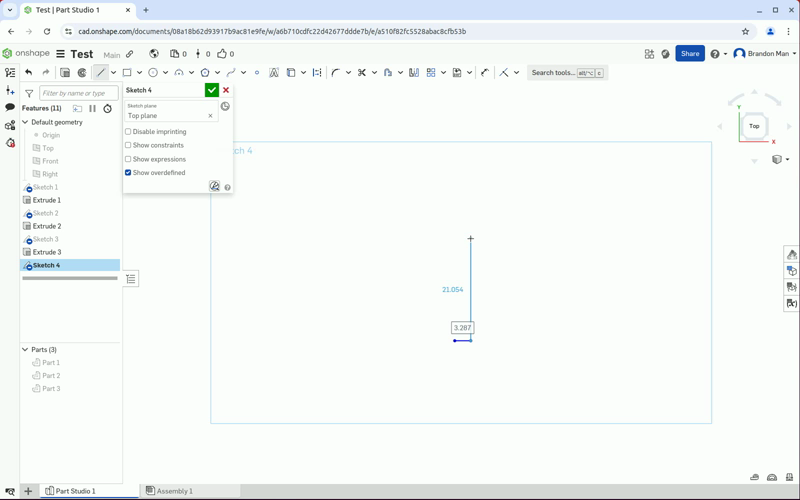
key_up(shift)
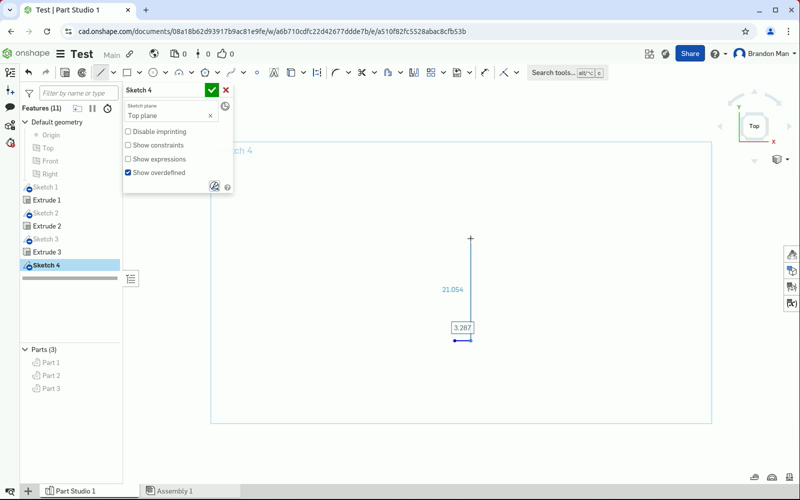
key_down(shift)
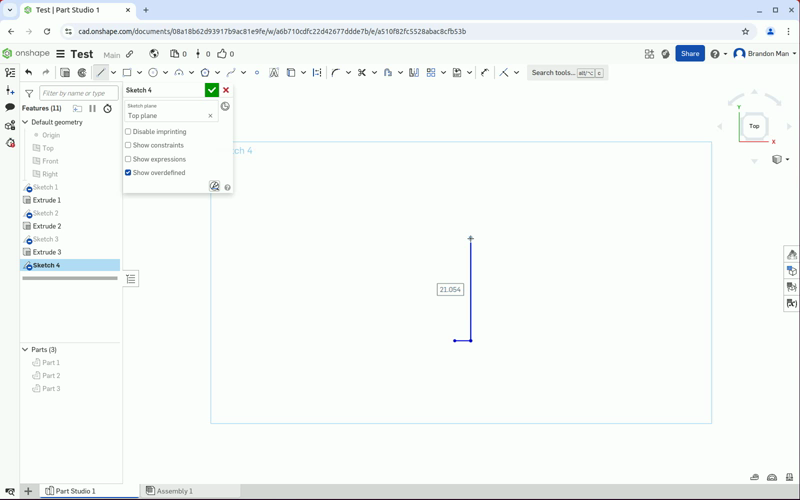
mouse_move(501, 238)
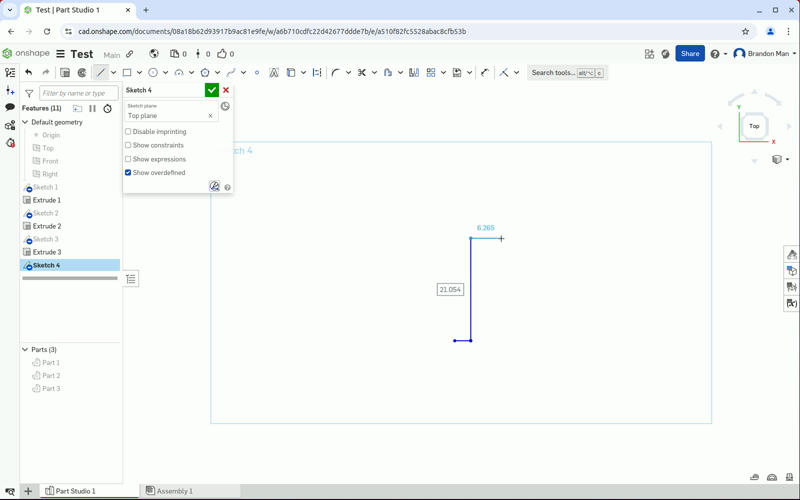
mouse_move(454, 238)
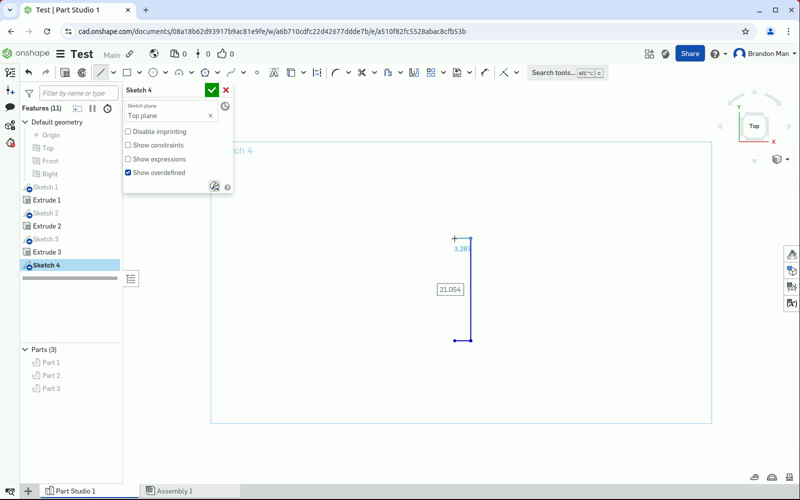
click(454, 238)
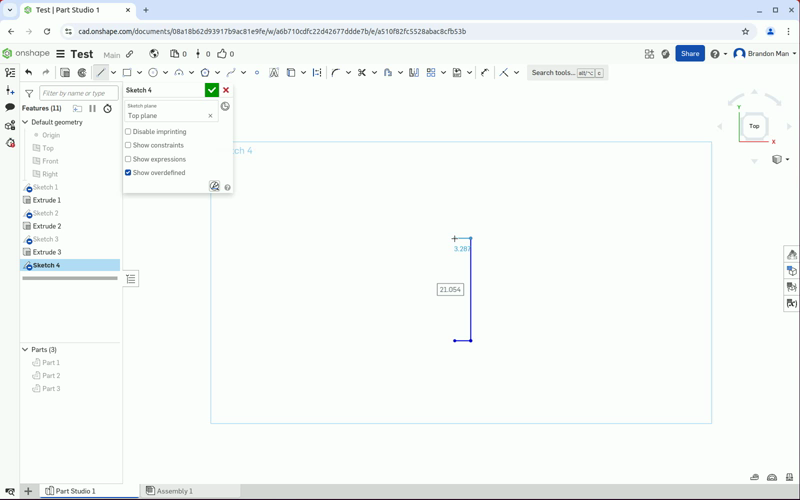
key_up(shift)
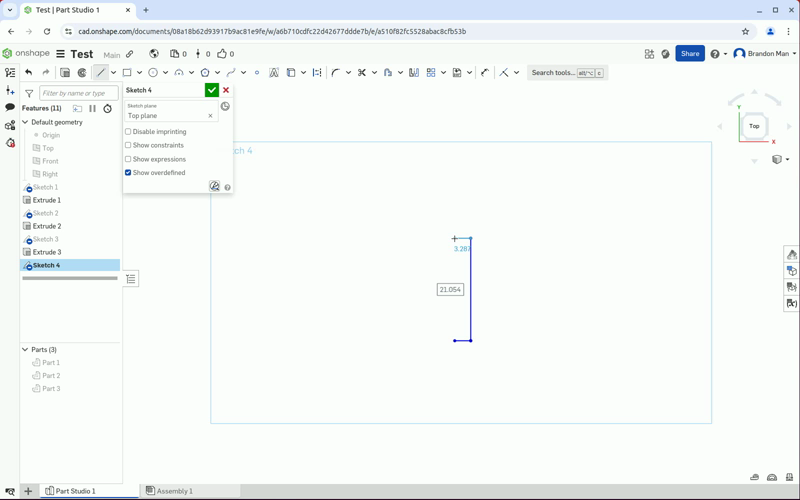
key_down(shift)
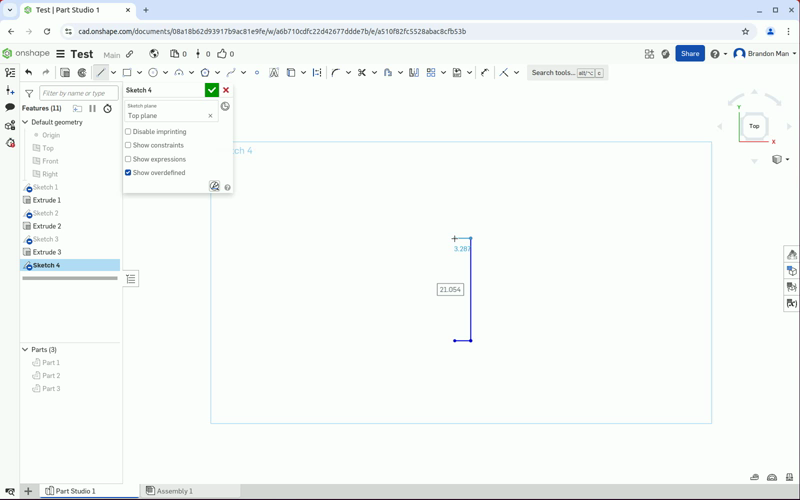
mouse_move(454, 340)
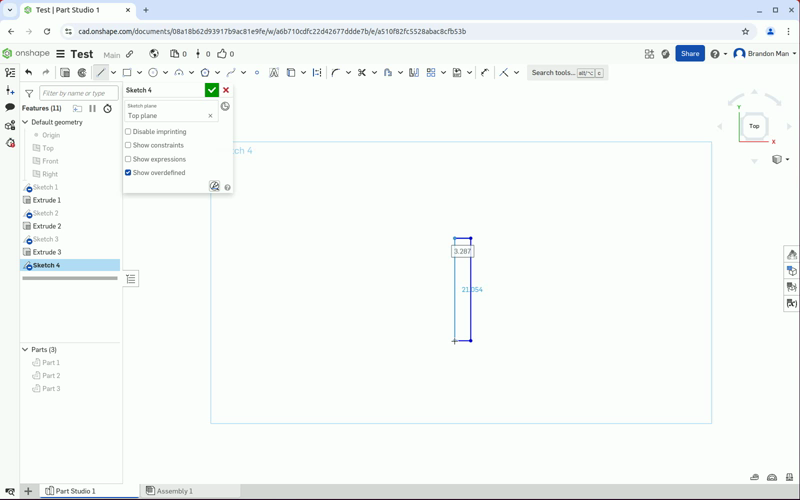
key_up(shift)
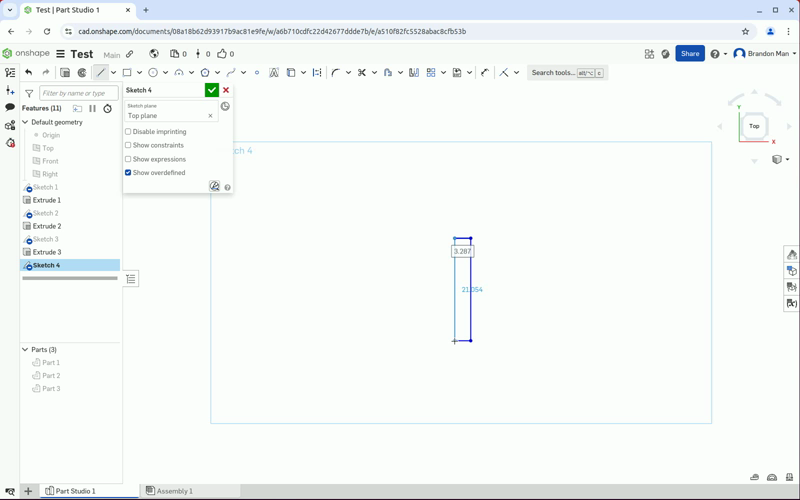
click(454, 340)
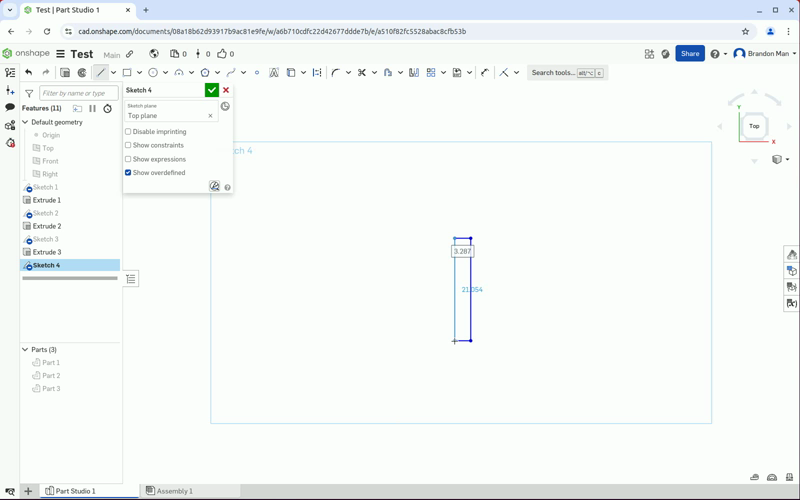
key(esc)
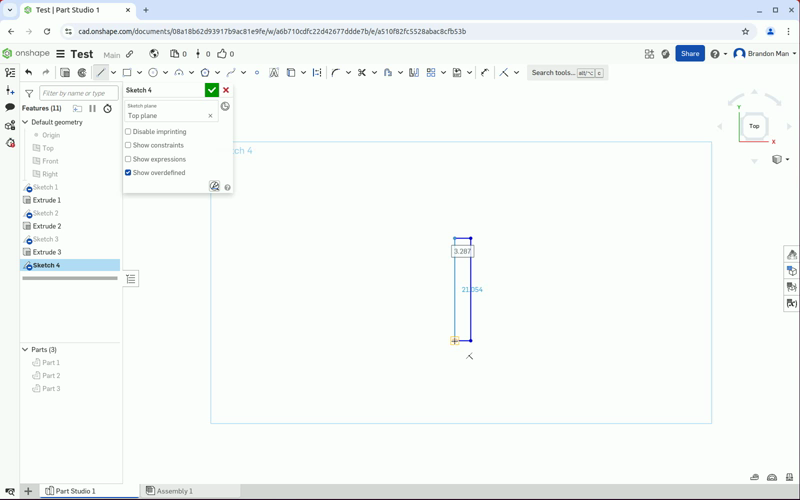
mouse_move(463, 302)
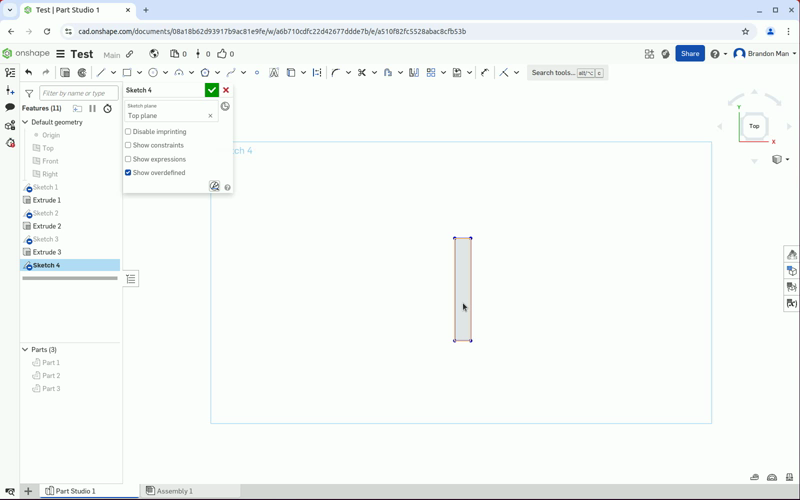
scroll(6)
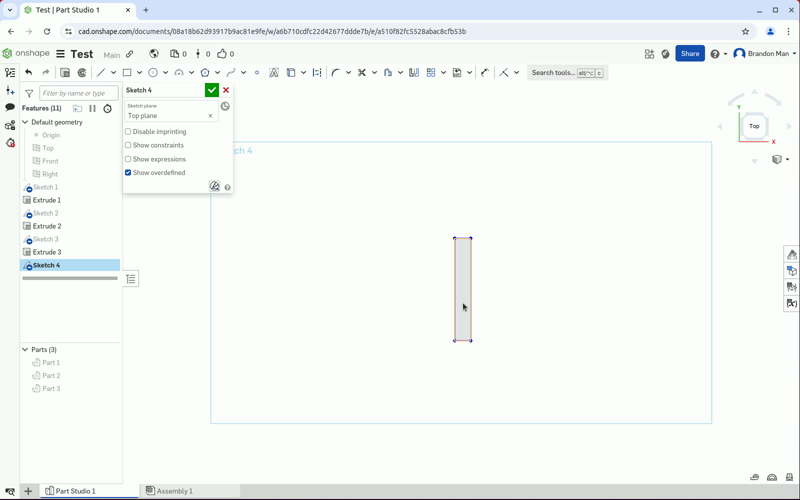
scroll(6)
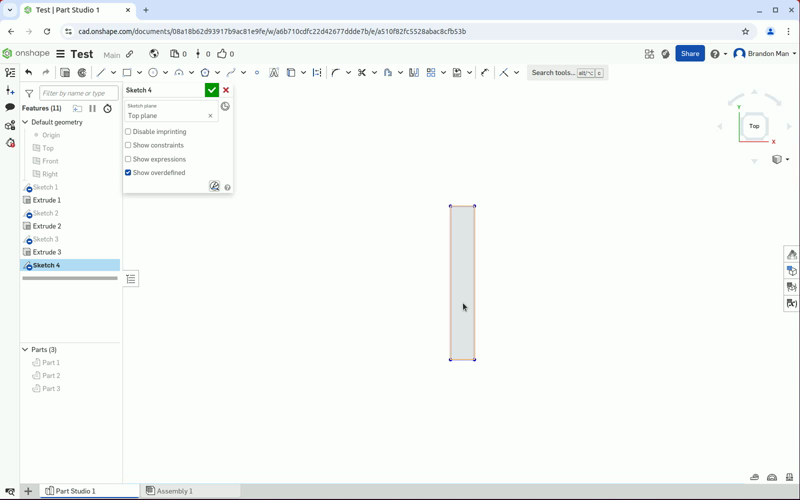
scroll(6)
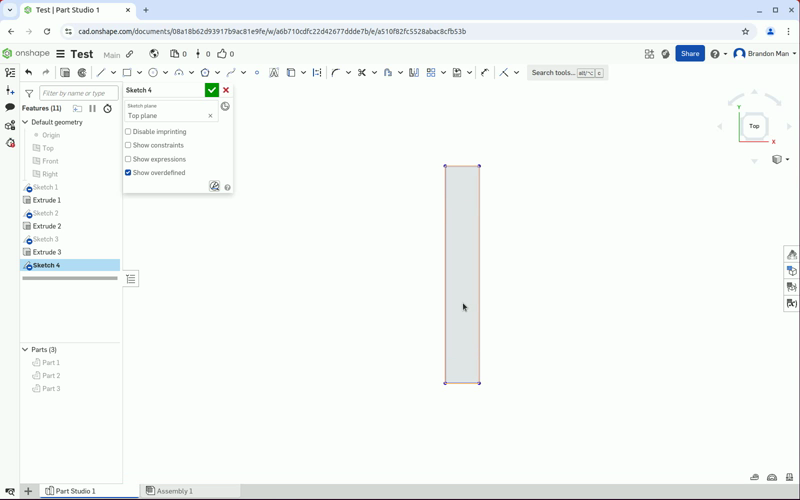
scroll(6)
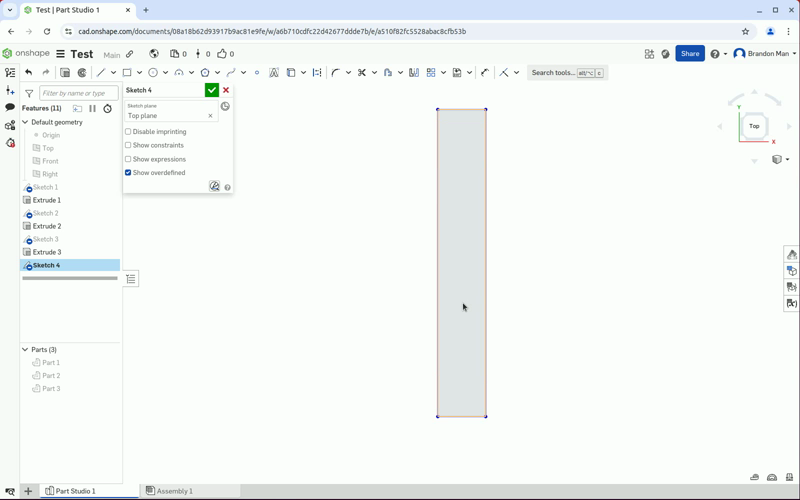
scroll(6)
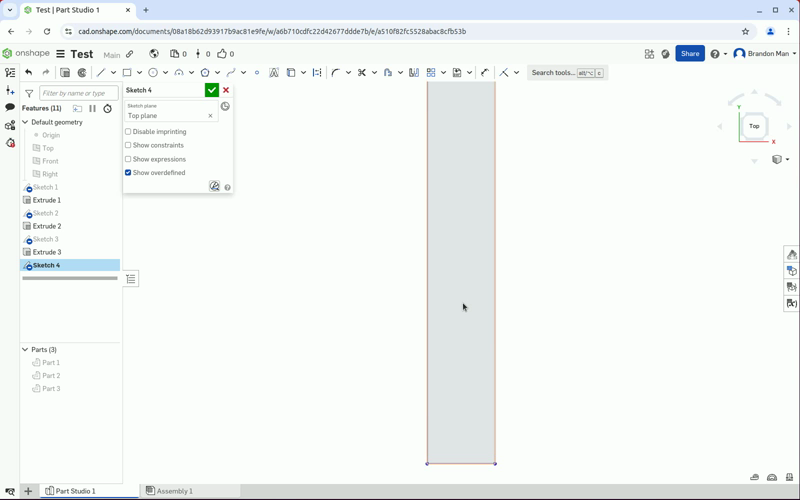
scroll(6)
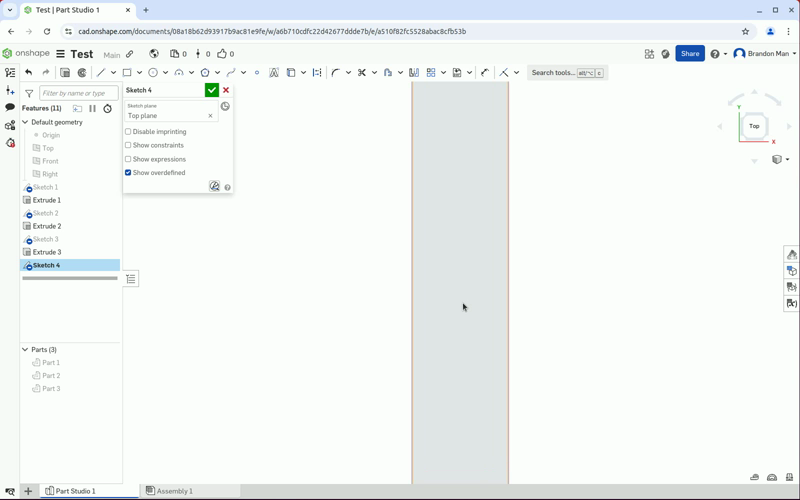
scroll(6)
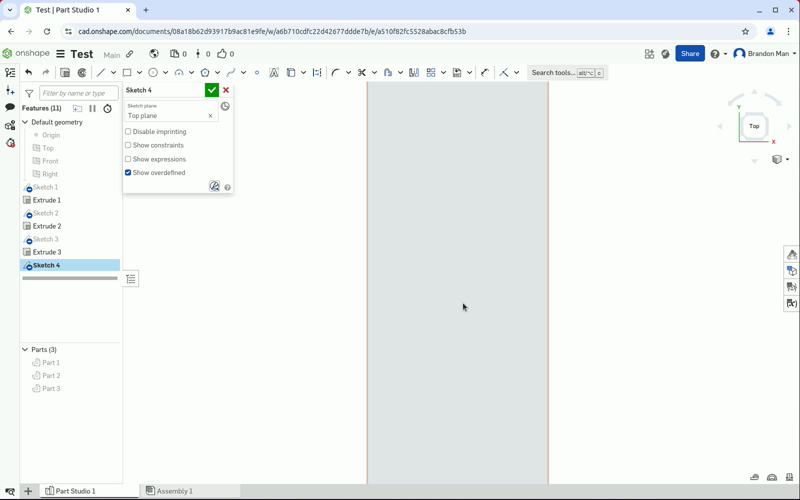
click(463, 302)
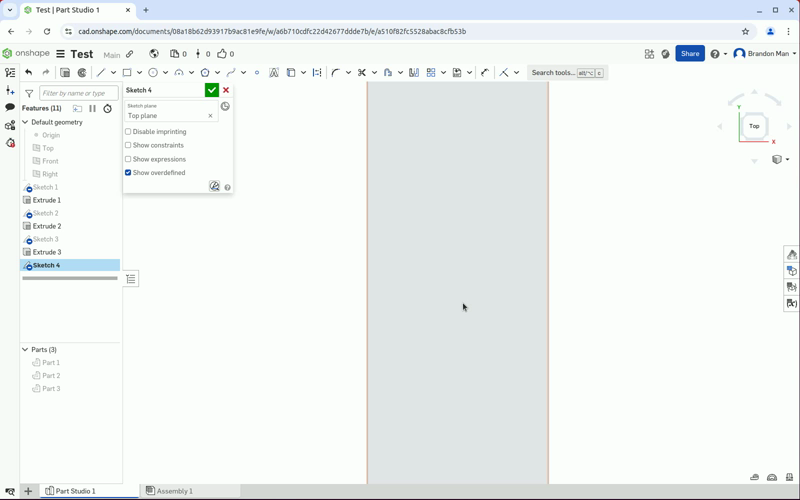
scroll(-6)
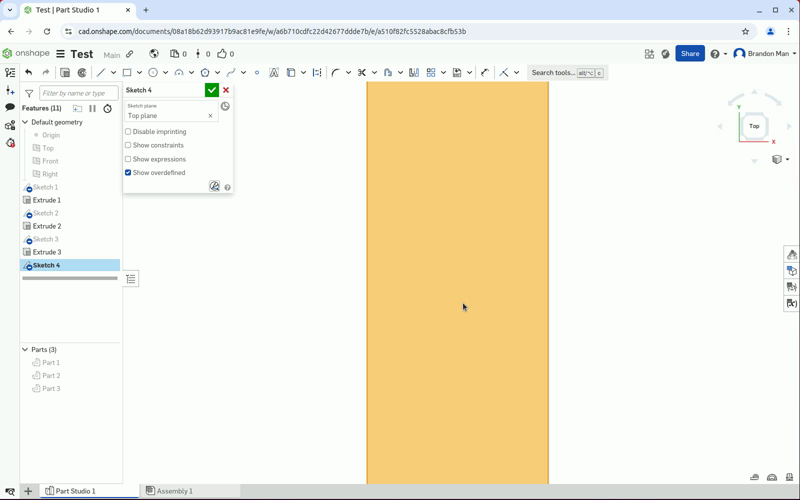
scroll(-6)
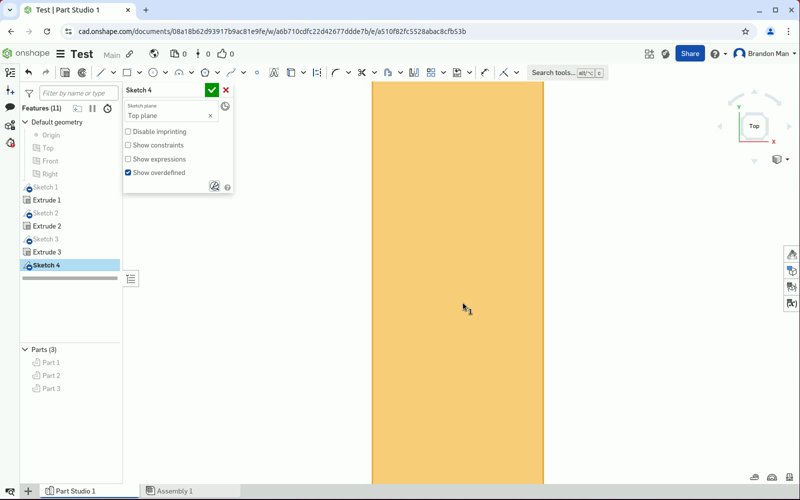
scroll(-6)
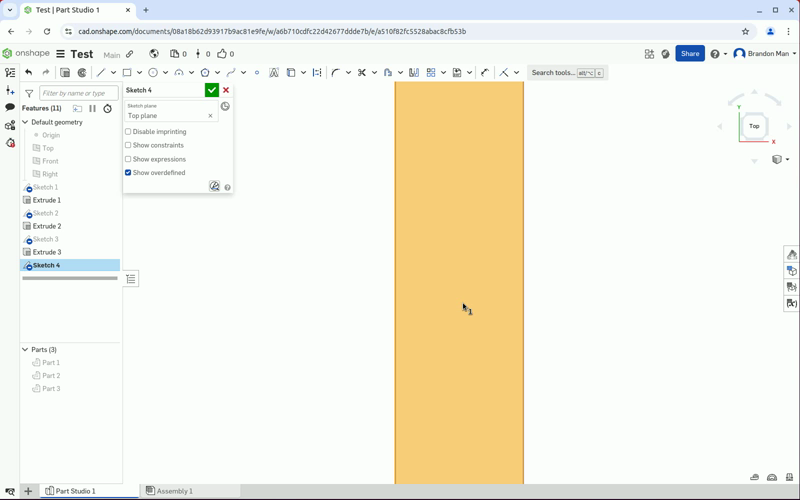
scroll(-6)
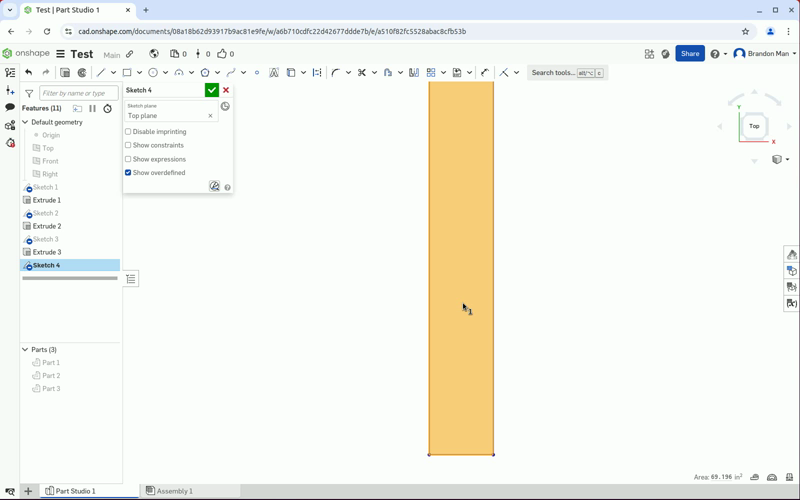
scroll(-6)
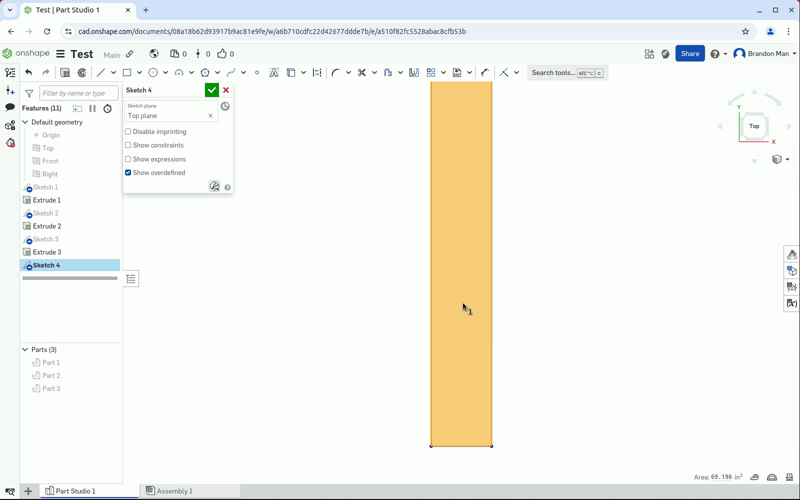
scroll(-6)
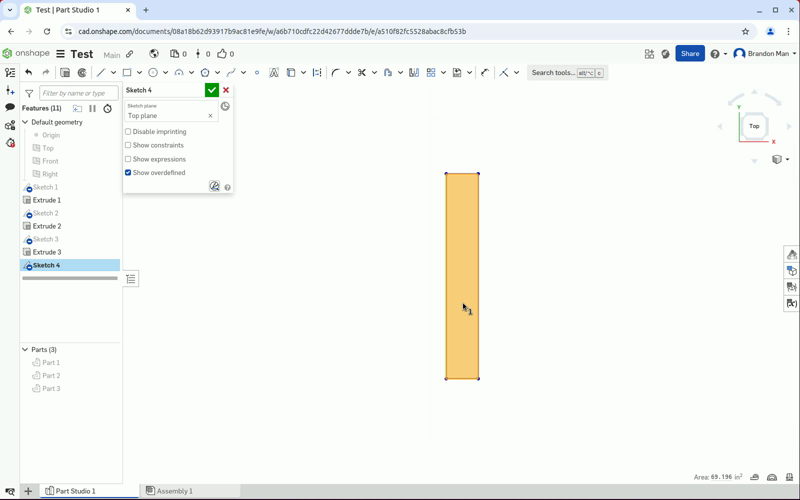
scroll(-6)
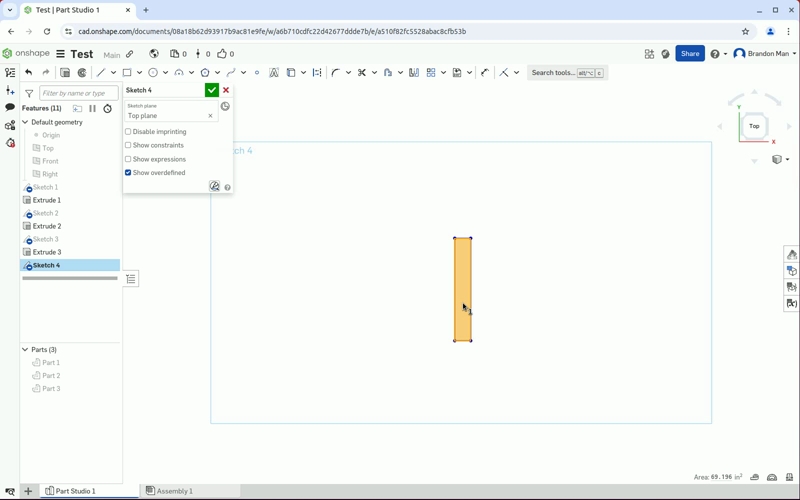
mouse_move(73, 352)
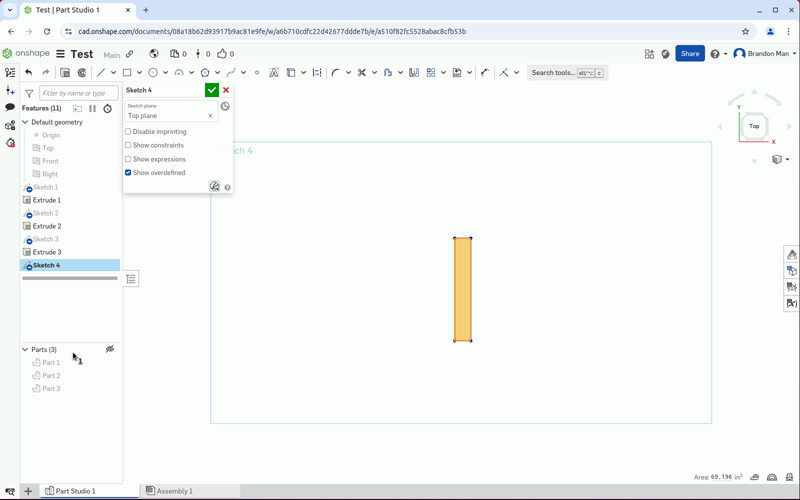
key(shift+y)
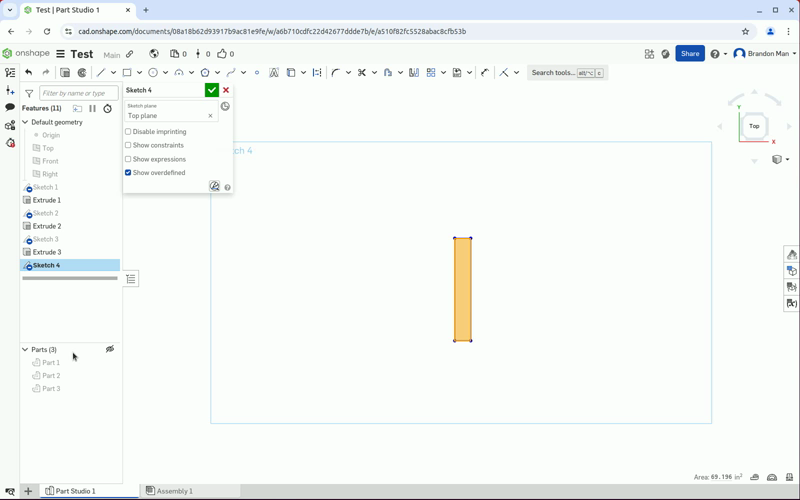
key(shift+e)
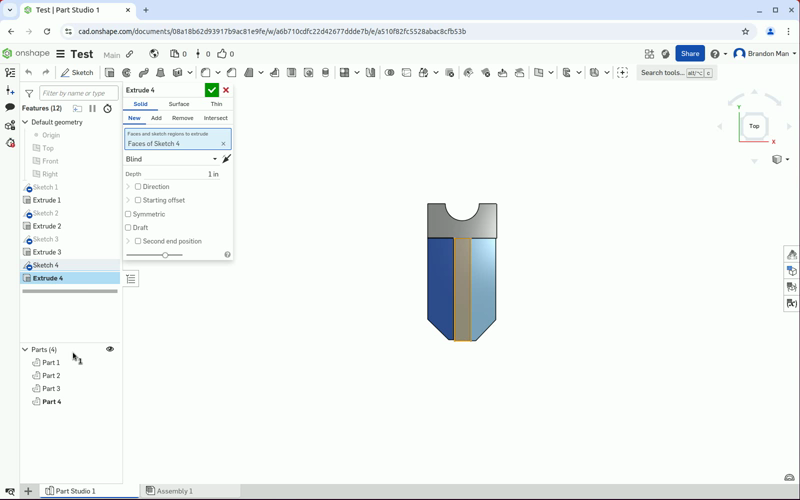
mouse_move(143, 106)
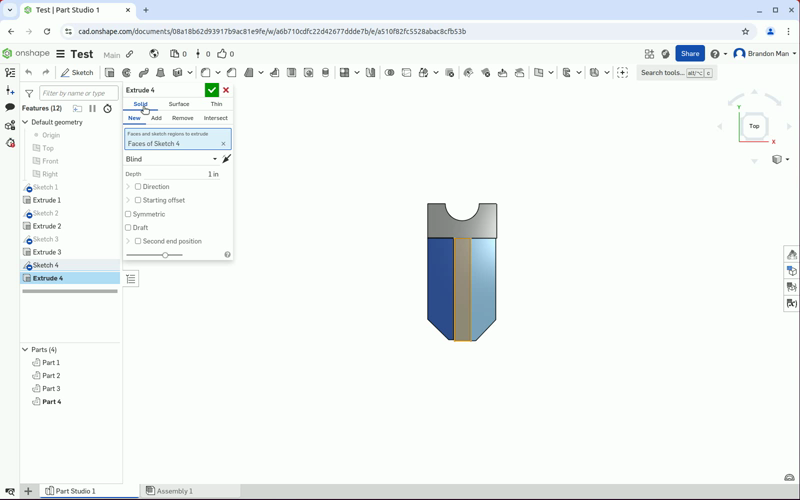
click(143, 106)
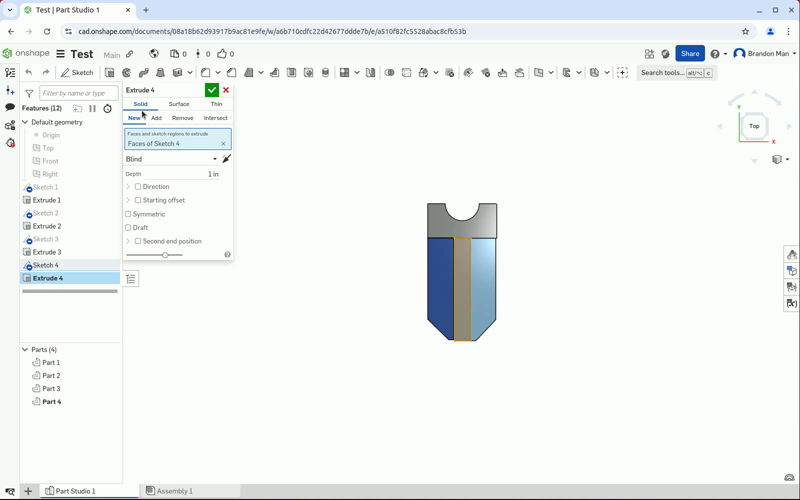
mouse_move(137, 120)
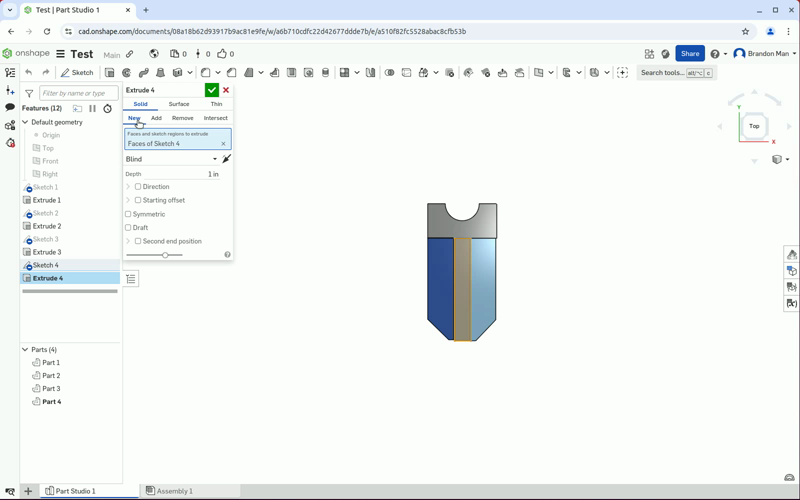
click(137, 120)
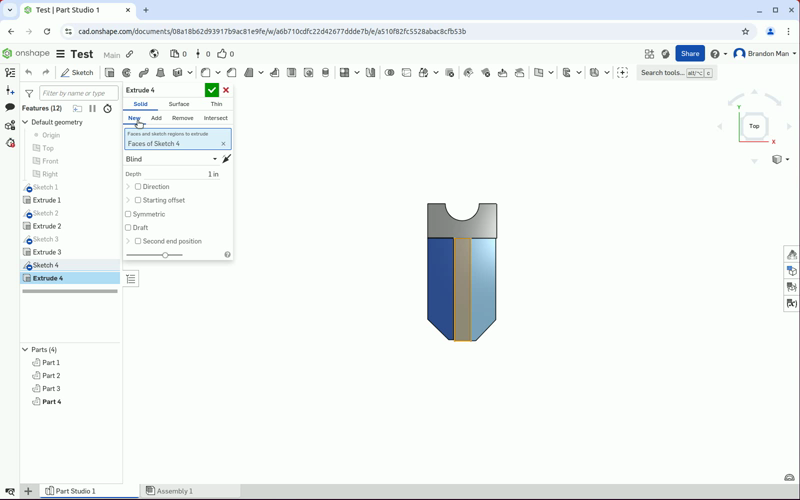
key(tab, 4)
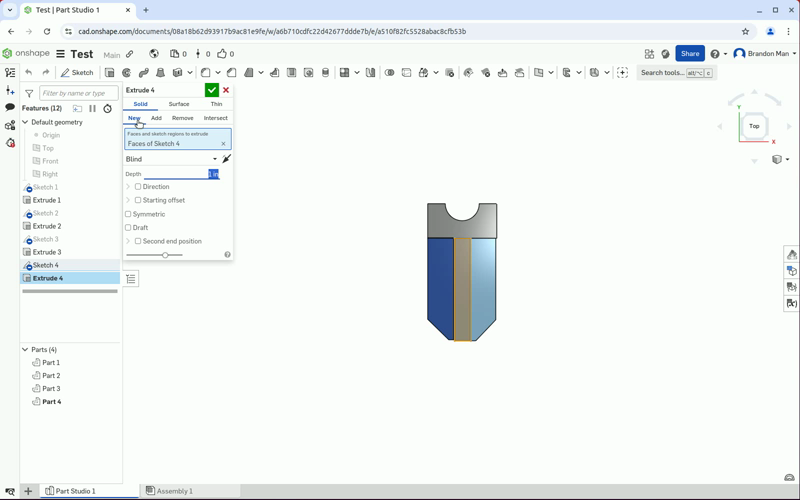
text(4.092)
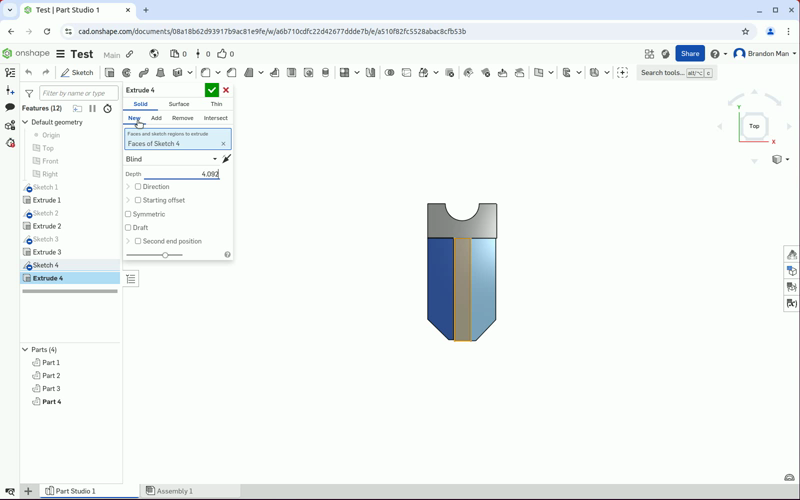
key(enter)
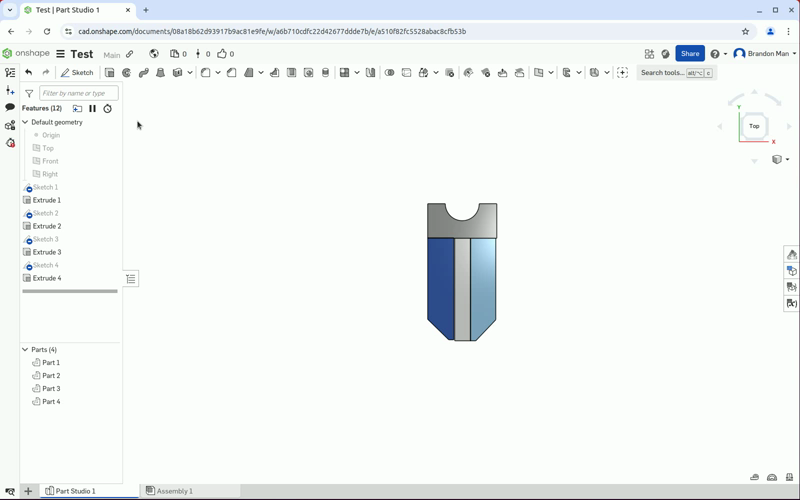
key(shift+h)
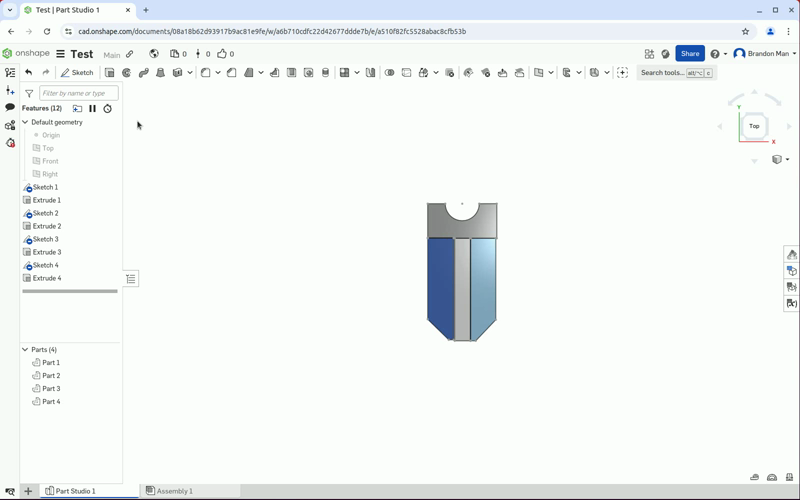
key(shift+h)
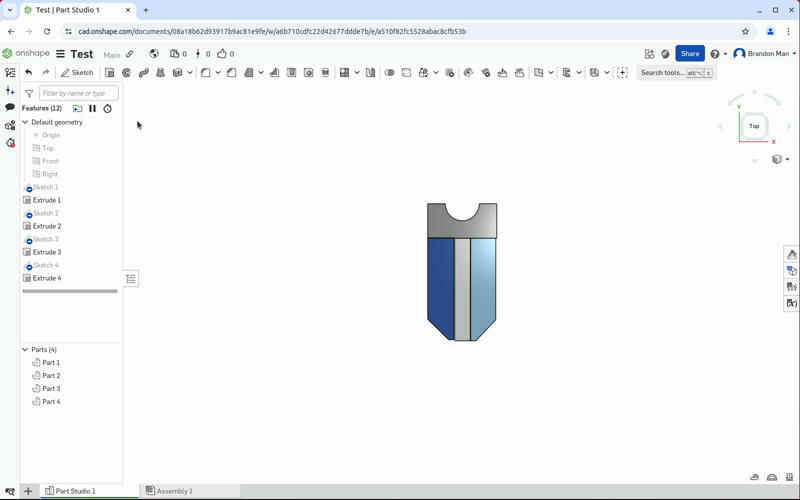
mouse_move(73, 189)
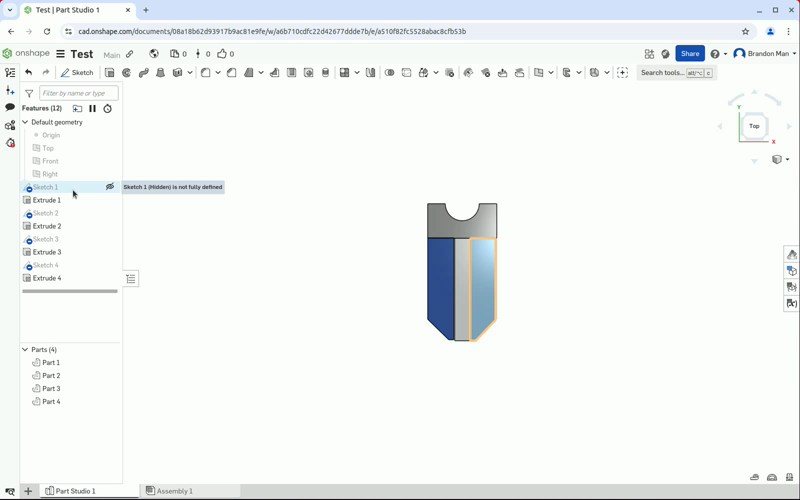
click(73, 189)
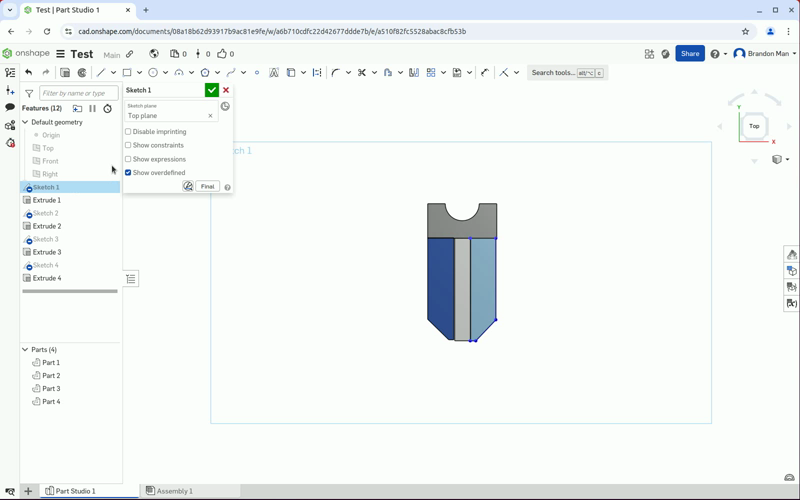
mouse_move(229, 92)
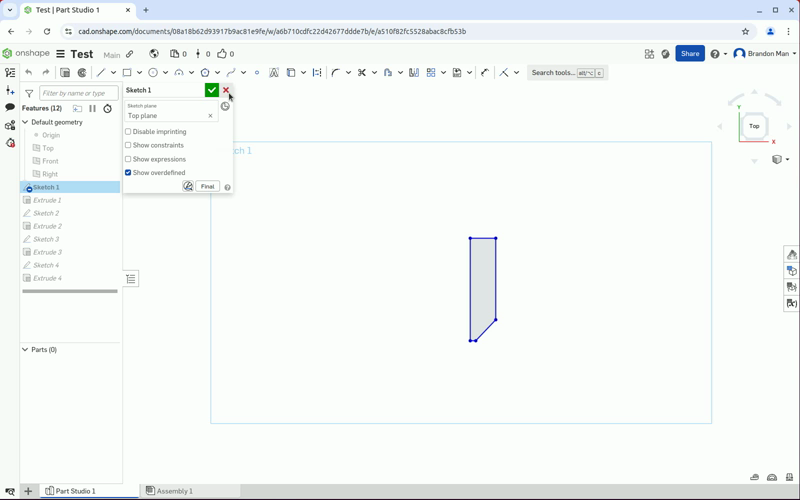
click(229, 92)
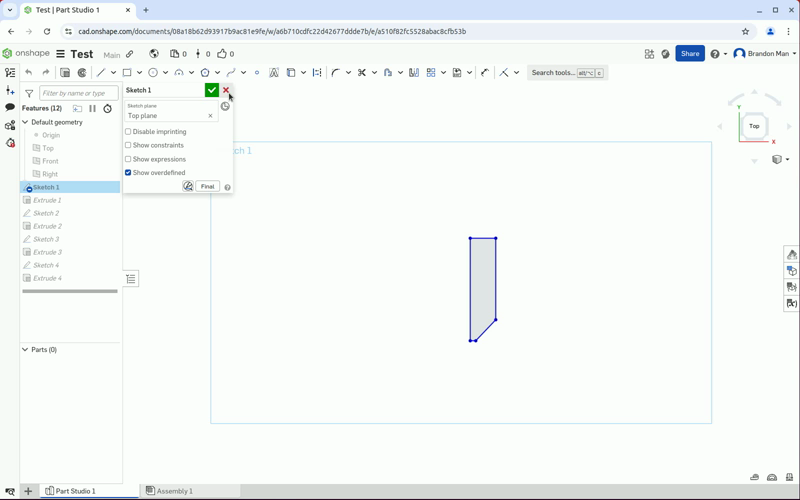
key(shift+s)
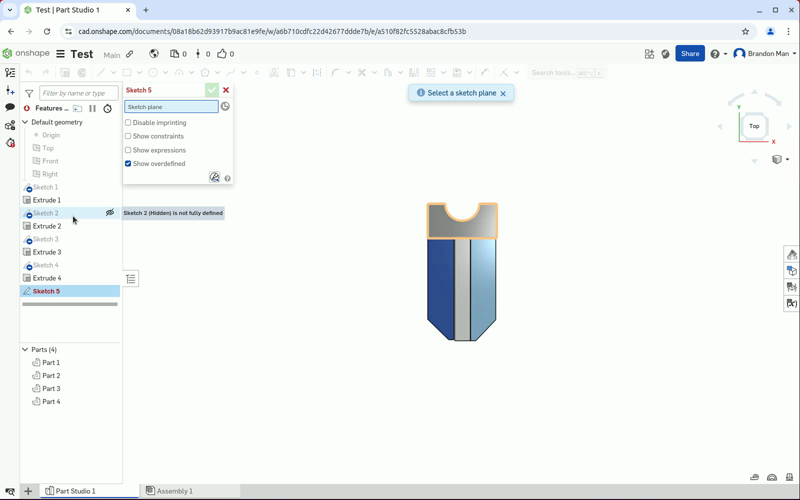
scroll(3)
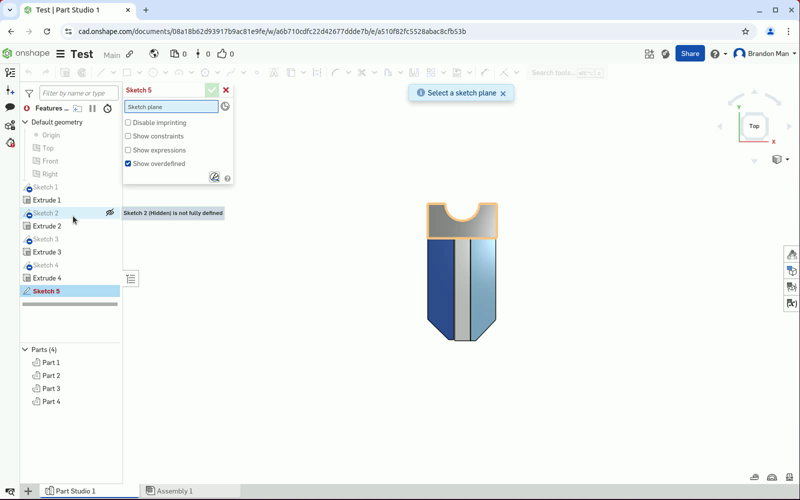
mouse_move(73, 150)
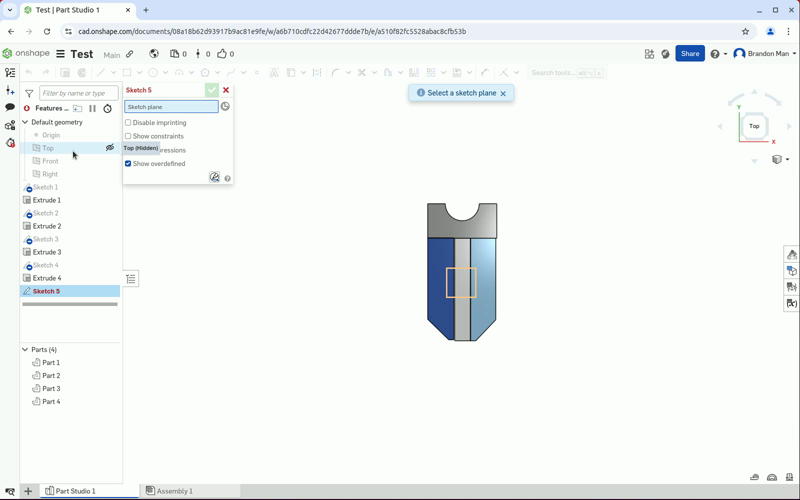
click(73, 150)
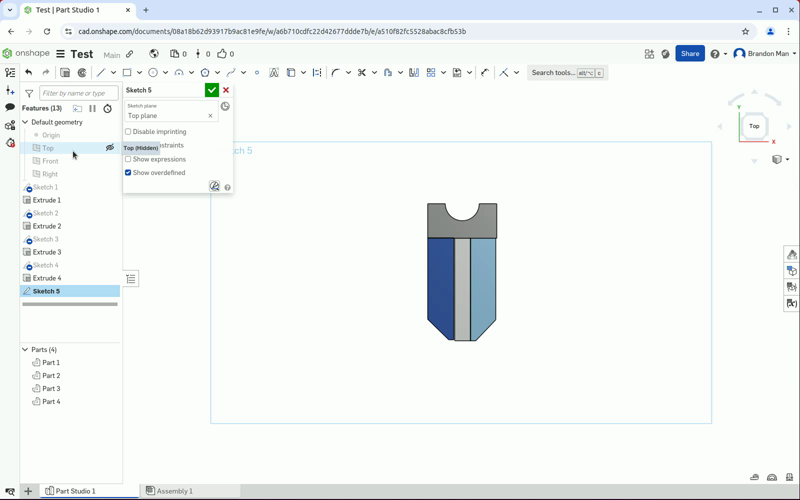
mouse_move(73, 352)
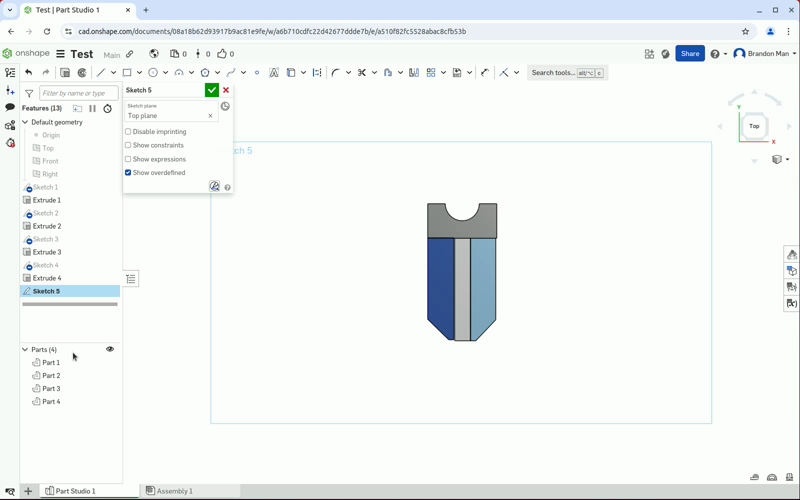
key(y)
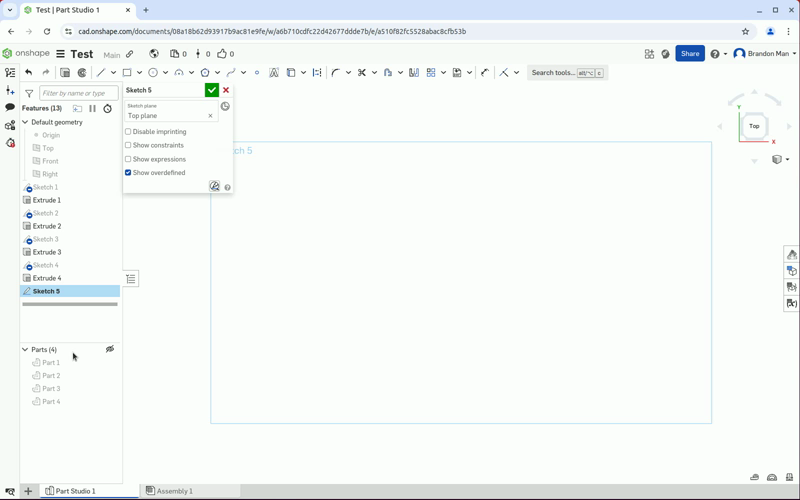
key(a)
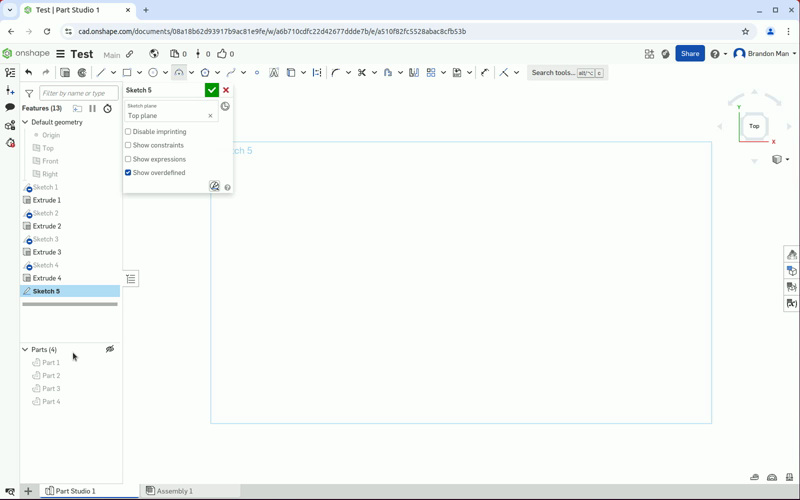
key_down(shift)
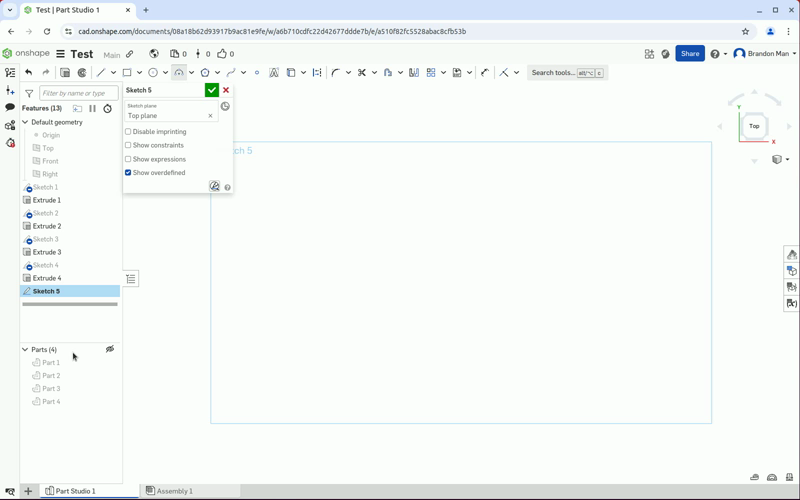
mouse_move(427, 204)
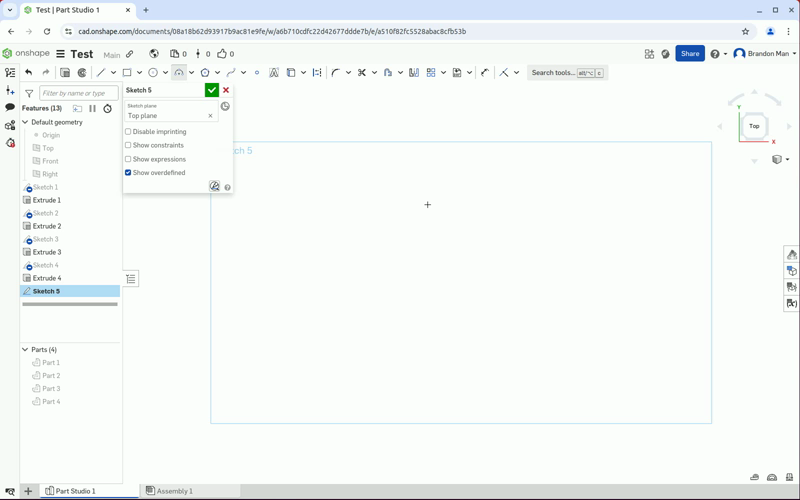
click(427, 204)
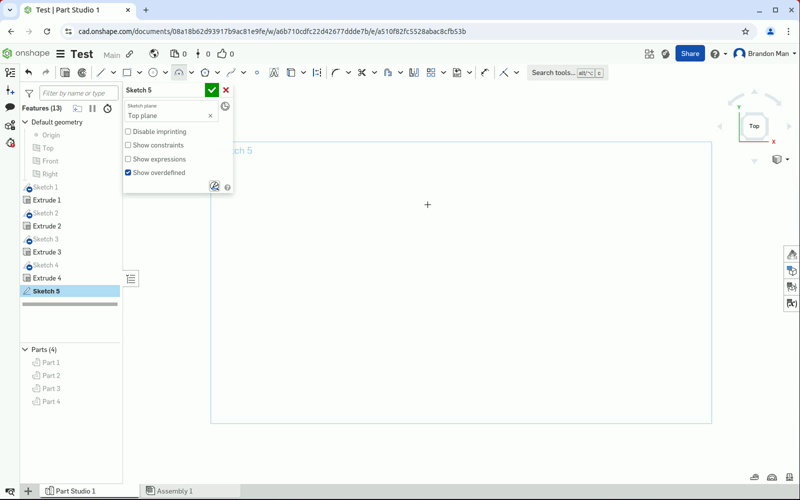
key_up(shift)
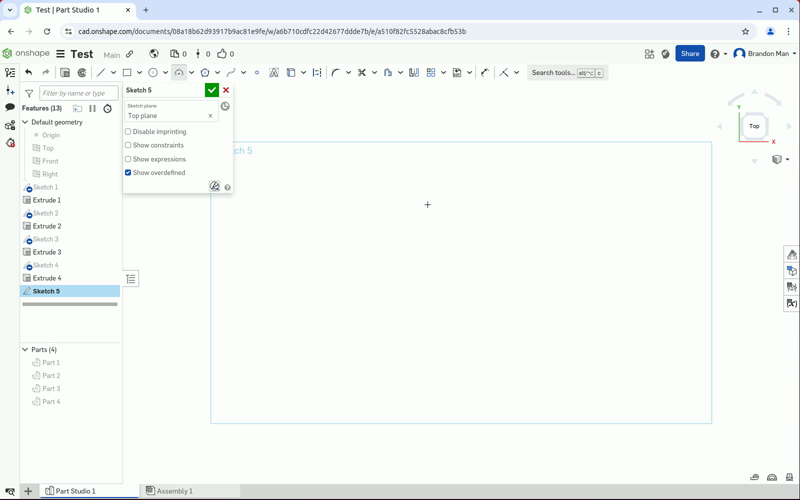
key_down(shift)
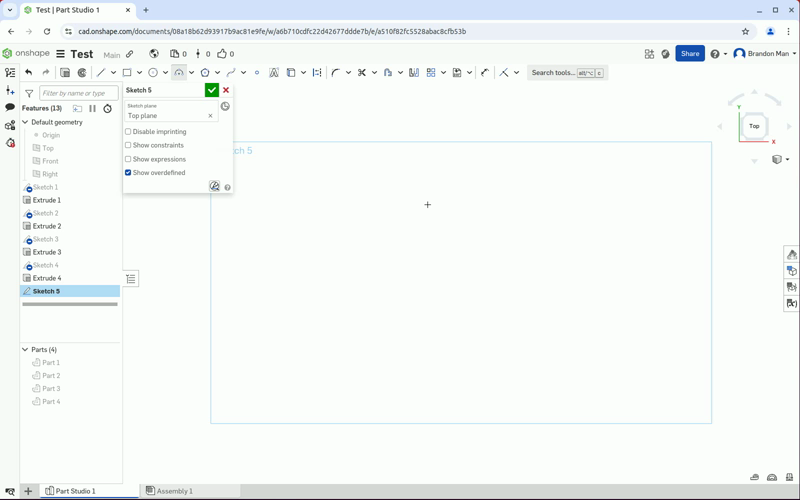
mouse_move(496, 204)
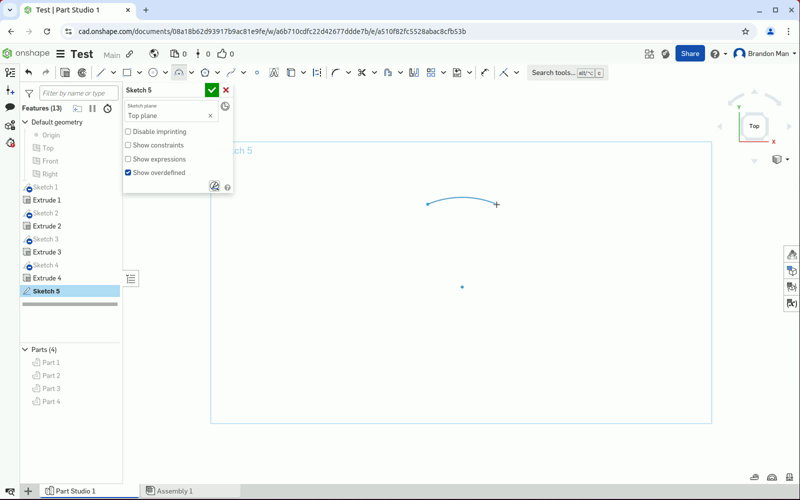
click(496, 204)
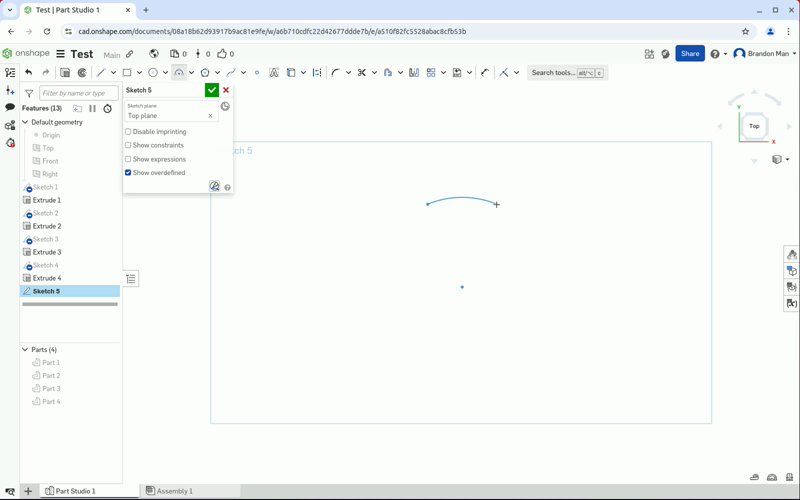
mouse_move(462, 238)
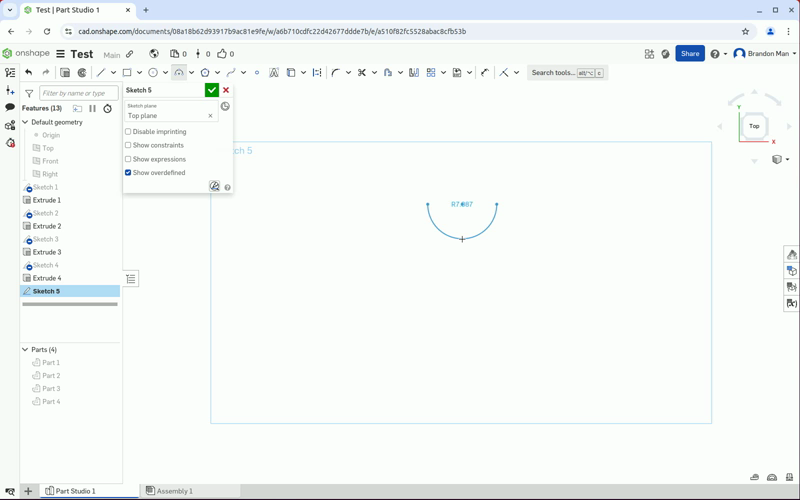
click(462, 238)
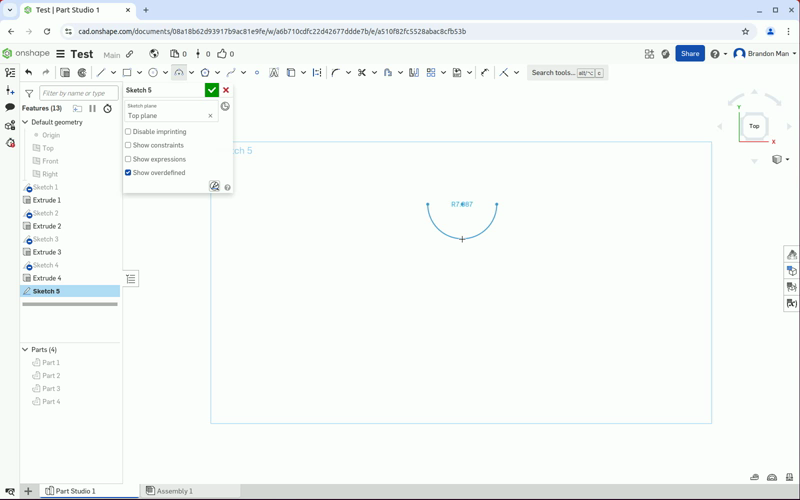
key_up(shift)
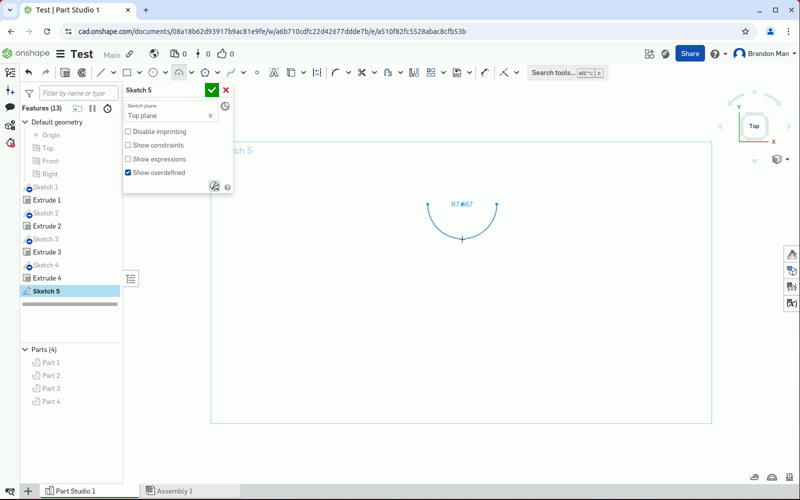
key(esc)
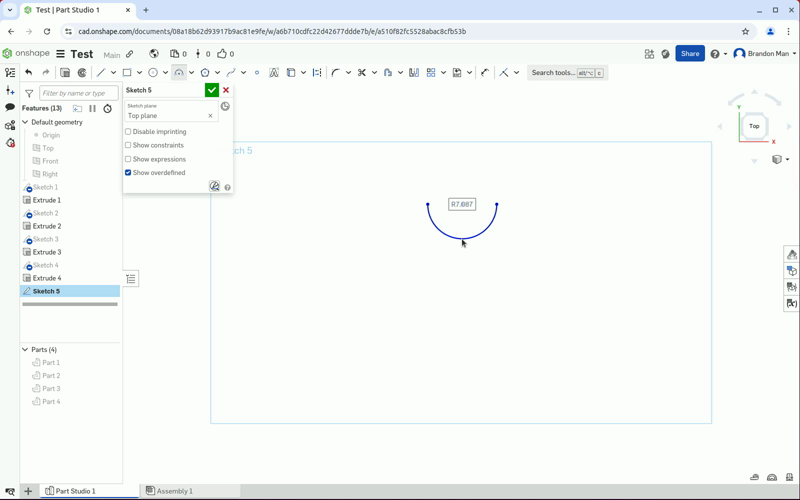
key(l)
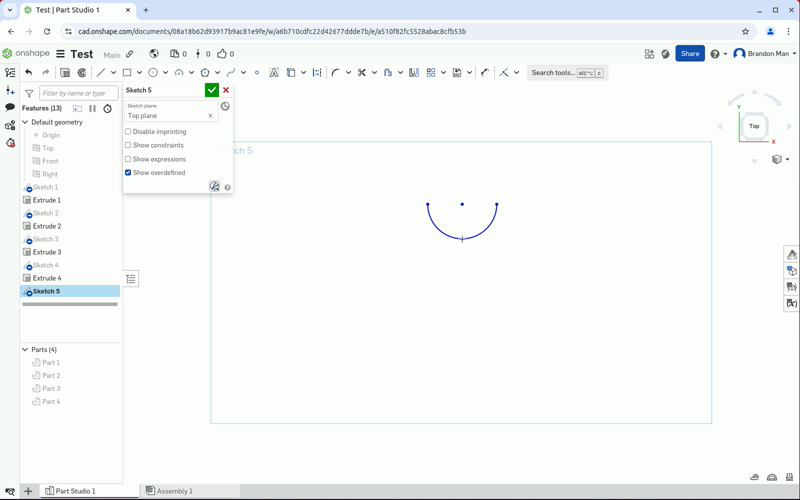
mouse_move(496, 204)
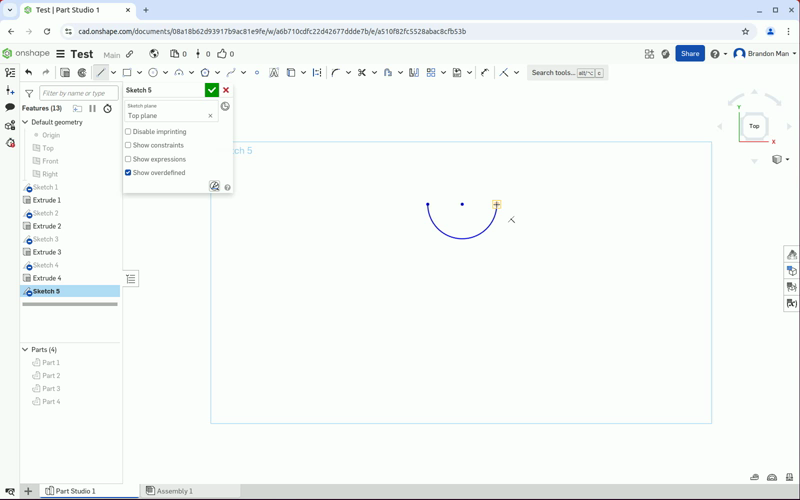
click(496, 204)
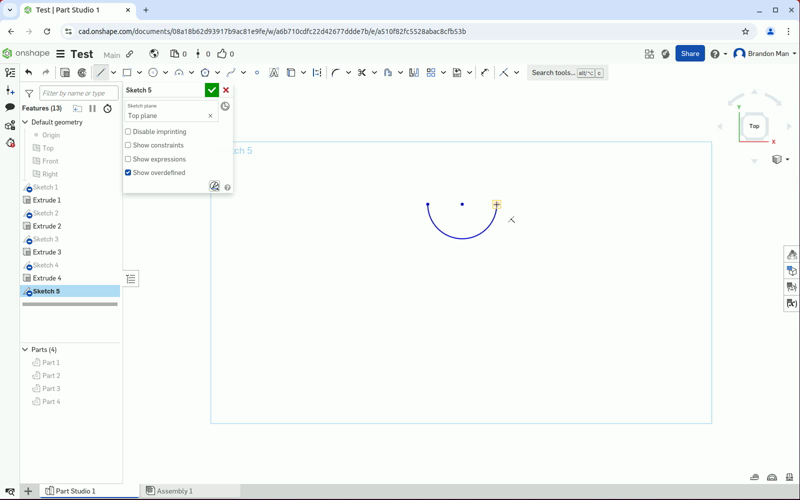
key_down(shift)
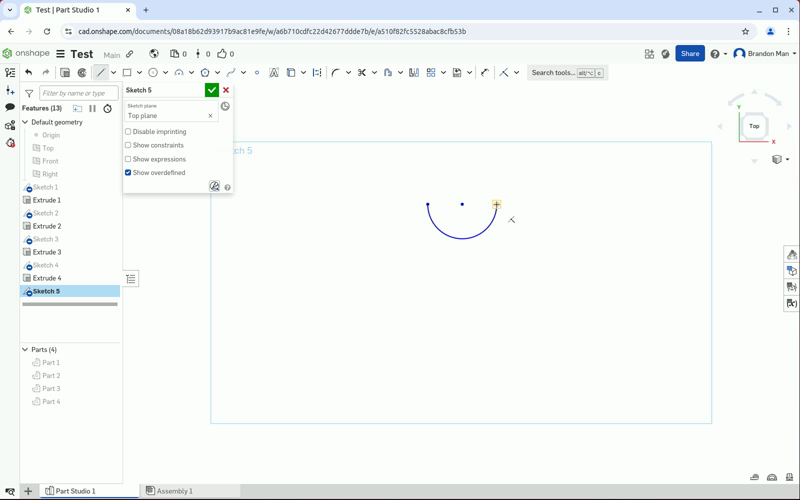
mouse_move(526, 204)
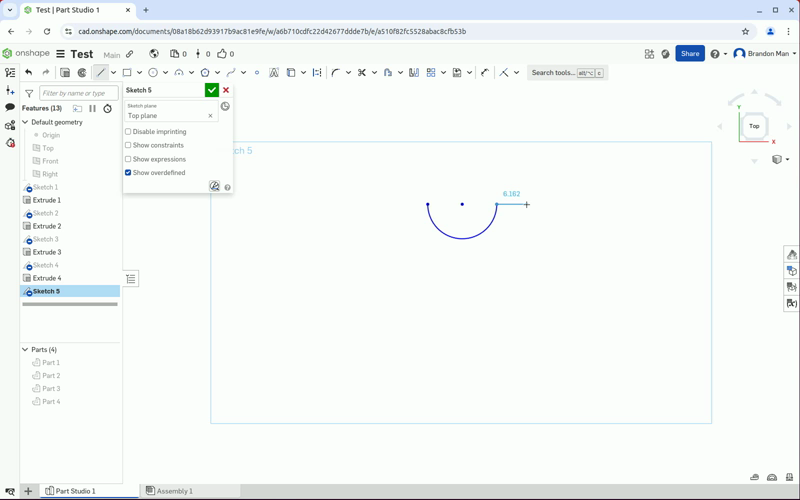
mouse_move(479, 204)
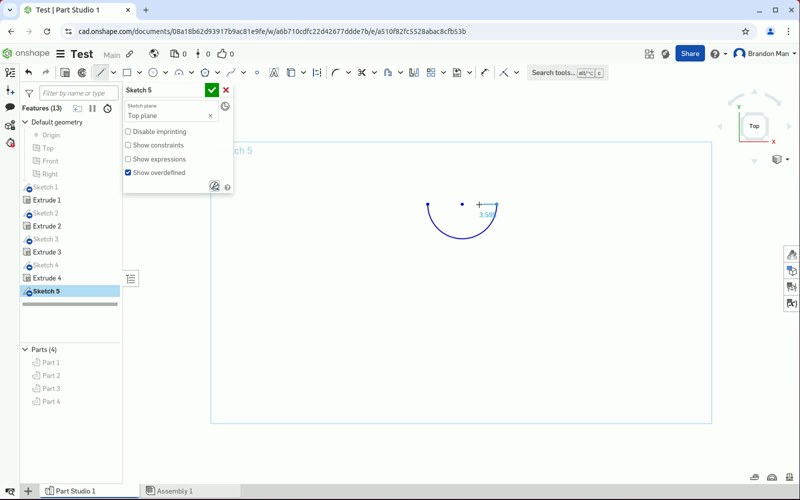
click(479, 204)
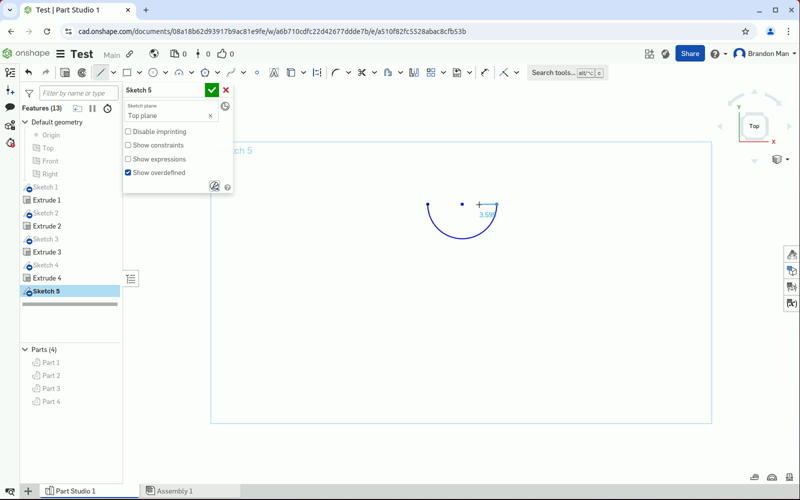
key_up(shift)
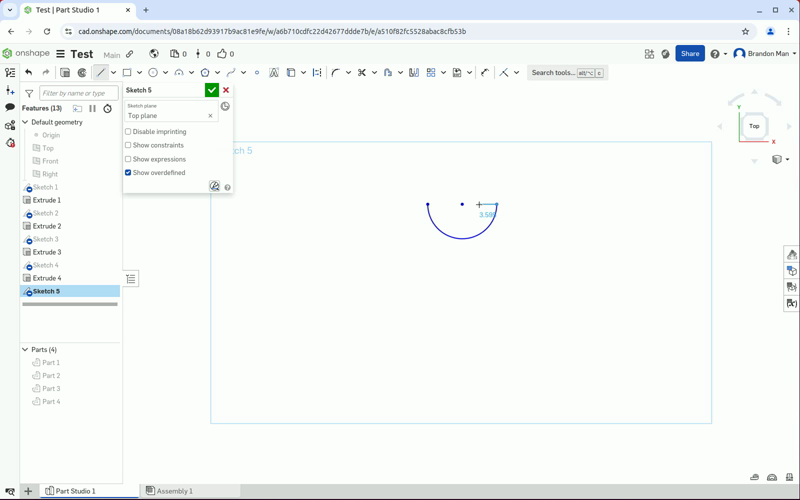
key(esc)
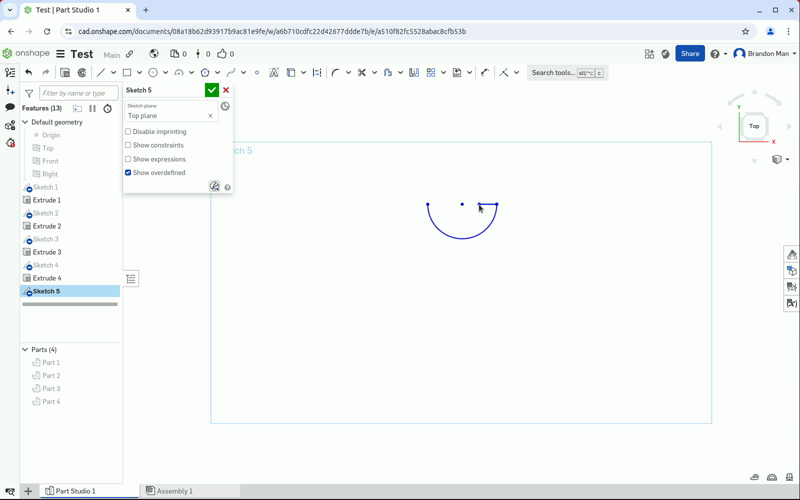
key(a)
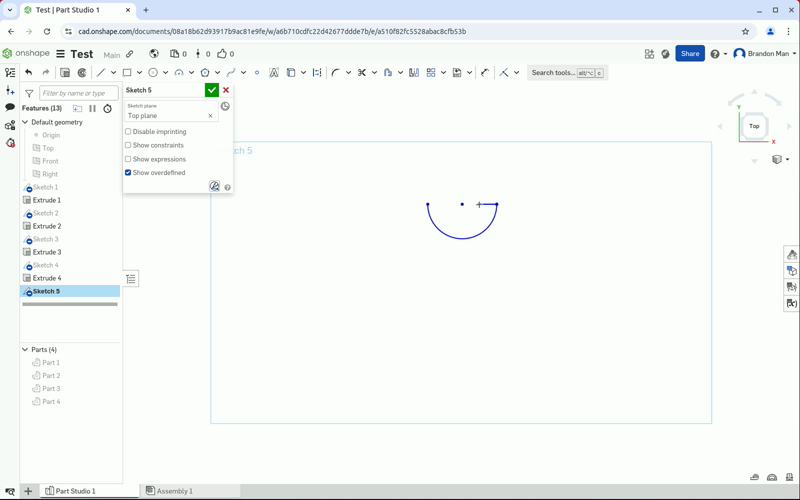
mouse_move(479, 204)
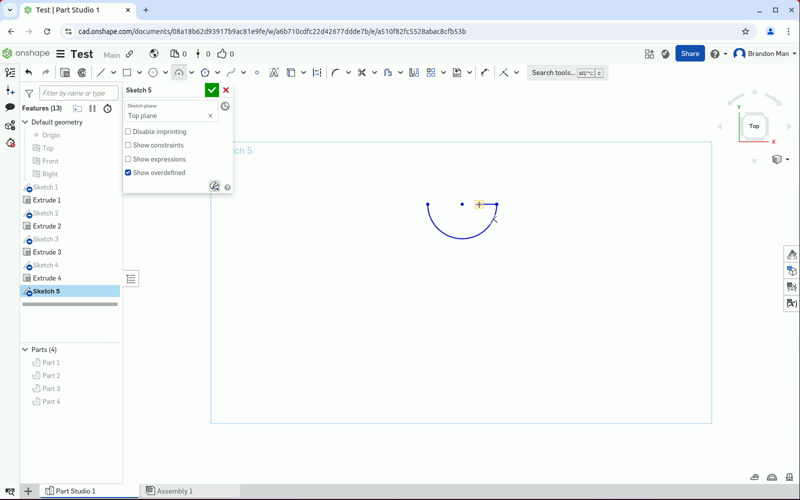
click(479, 204)
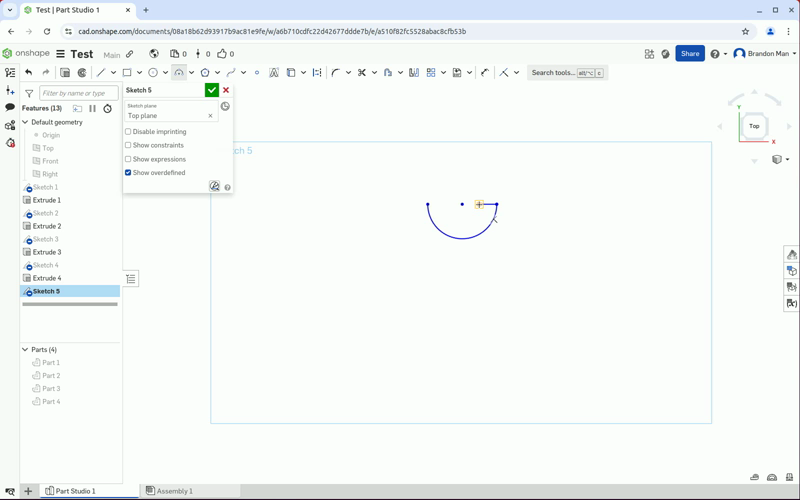
key_down(shift)
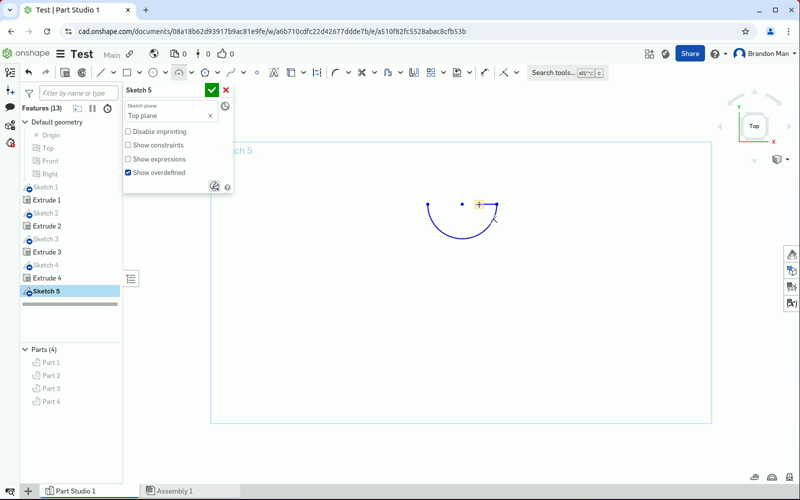
mouse_move(445, 204)
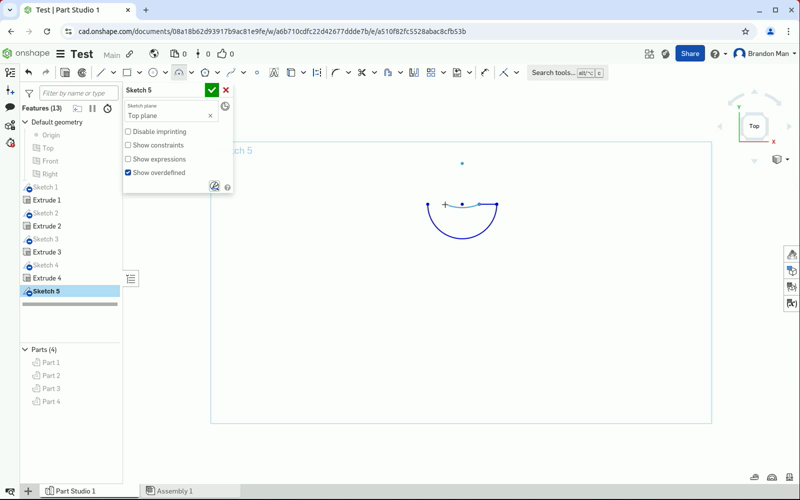
click(445, 204)
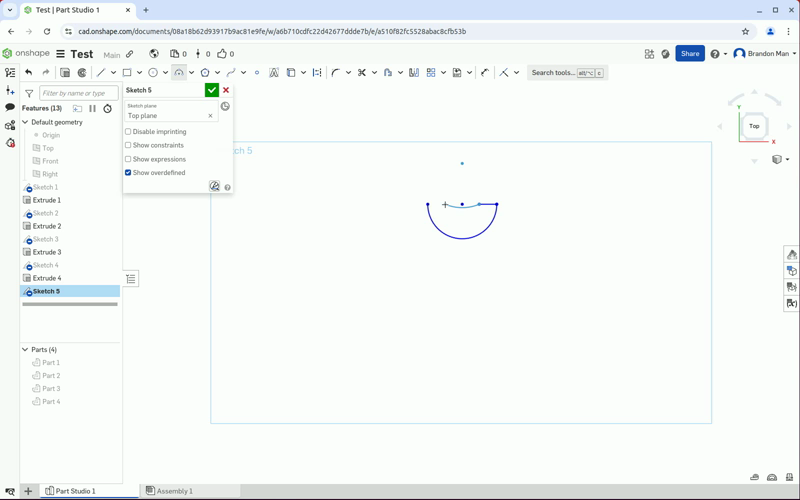
mouse_move(462, 221)
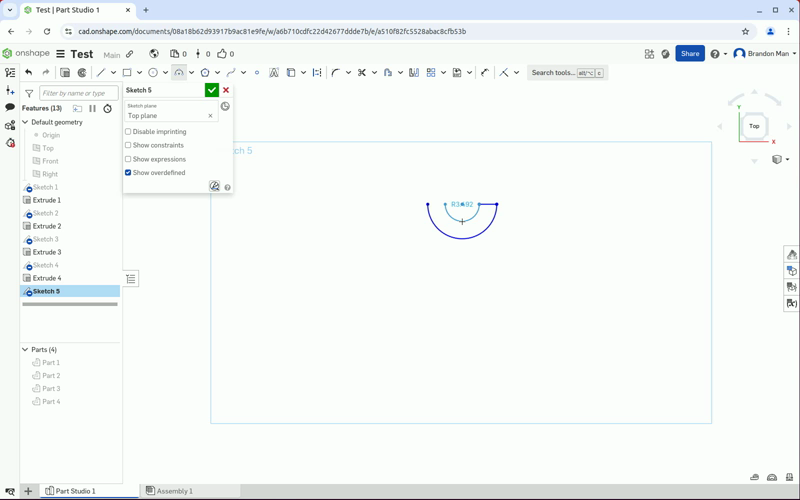
click(462, 221)
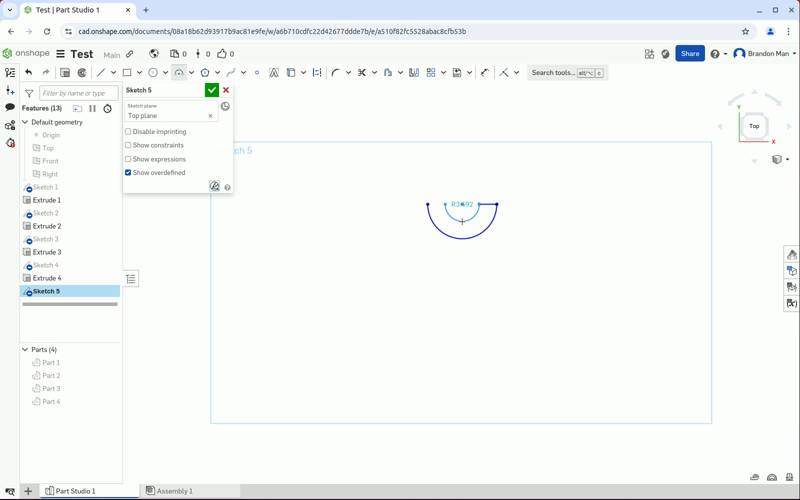
key_up(shift)
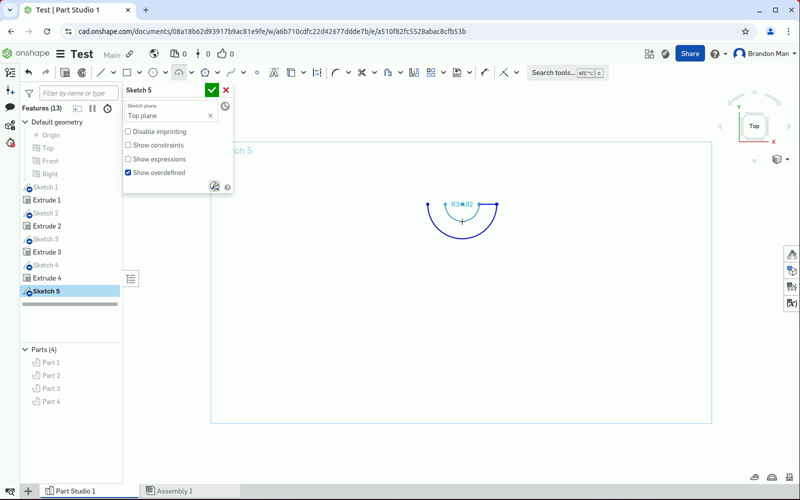
key(esc)
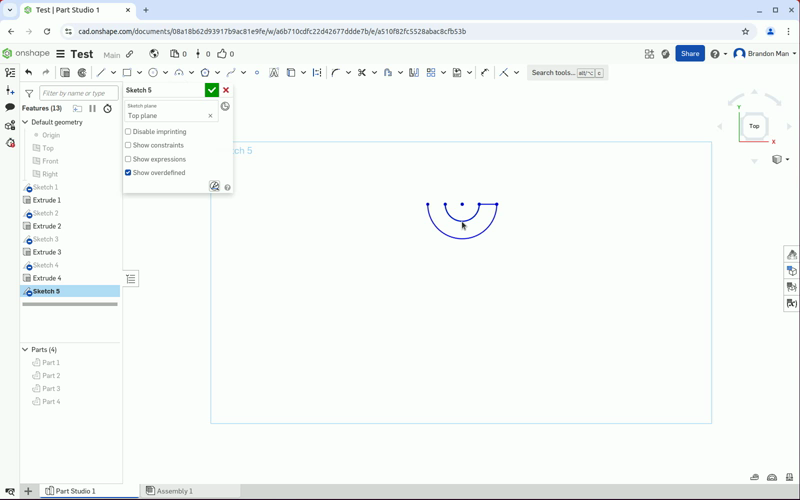
key(l)
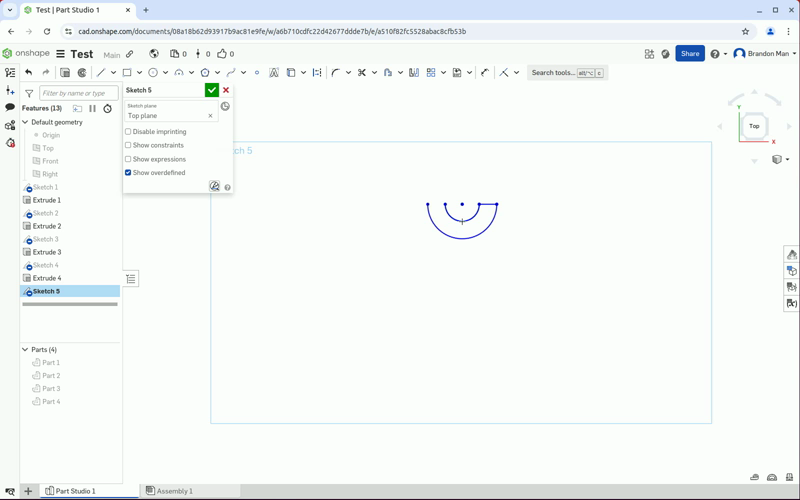
mouse_move(445, 204)
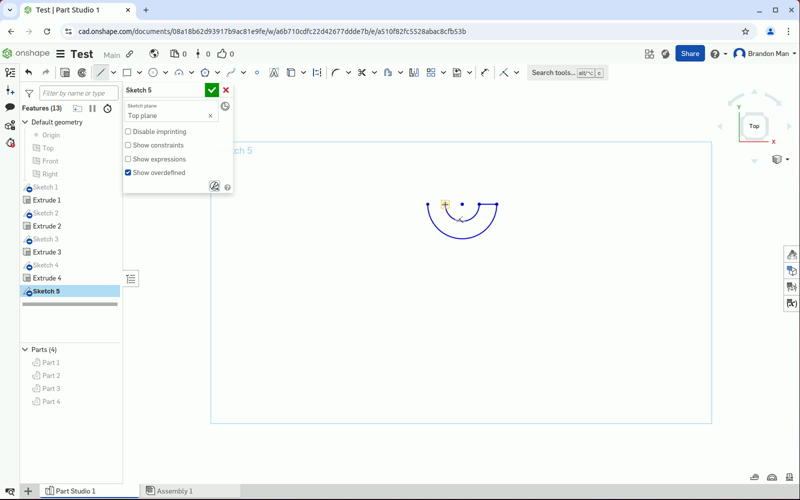
click(445, 204)
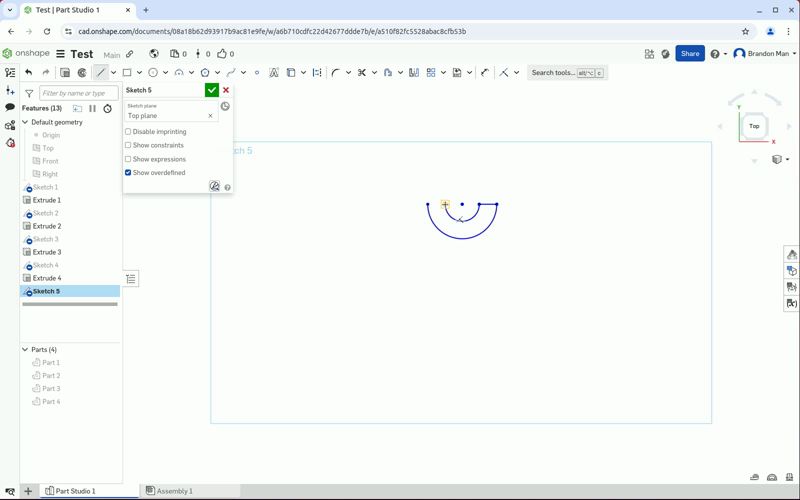
mouse_move(475, 204)
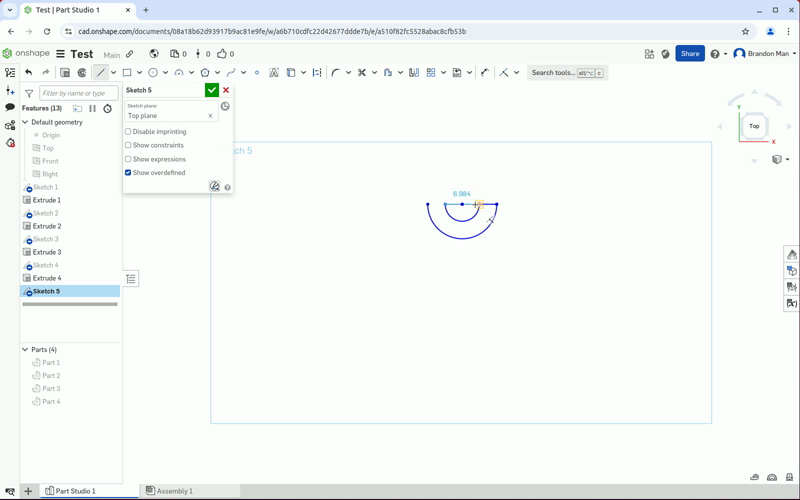
key_down(shift)
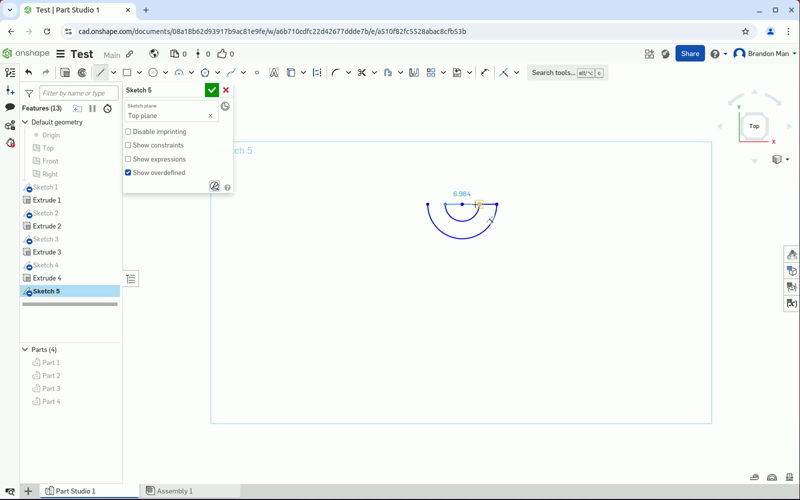
mouse_move(427, 204)
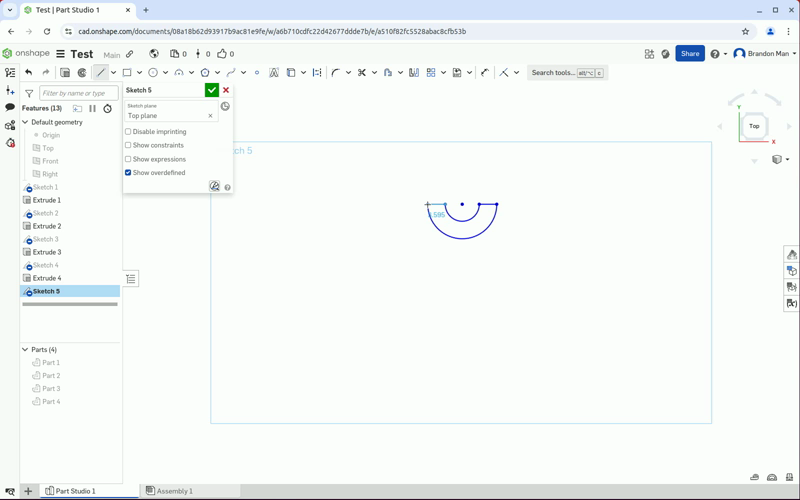
key_up(shift)
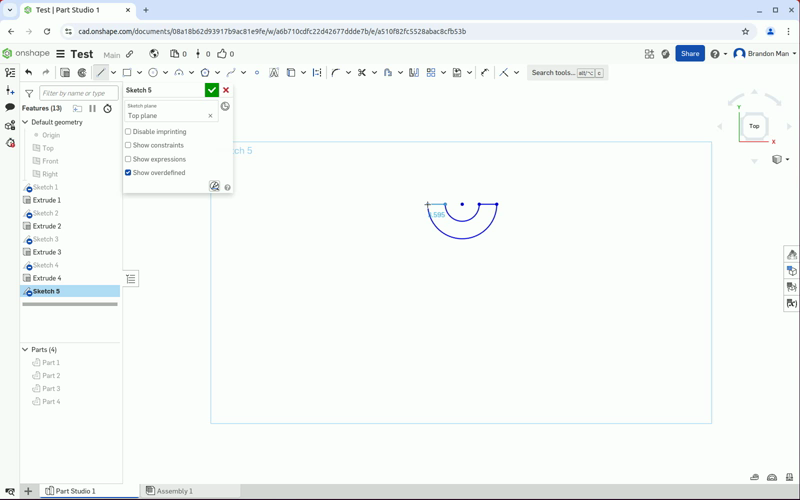
click(427, 204)
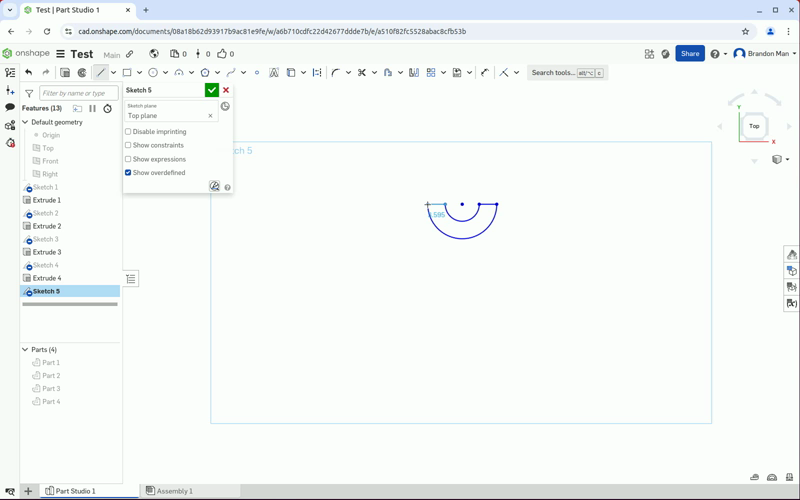
key(esc)
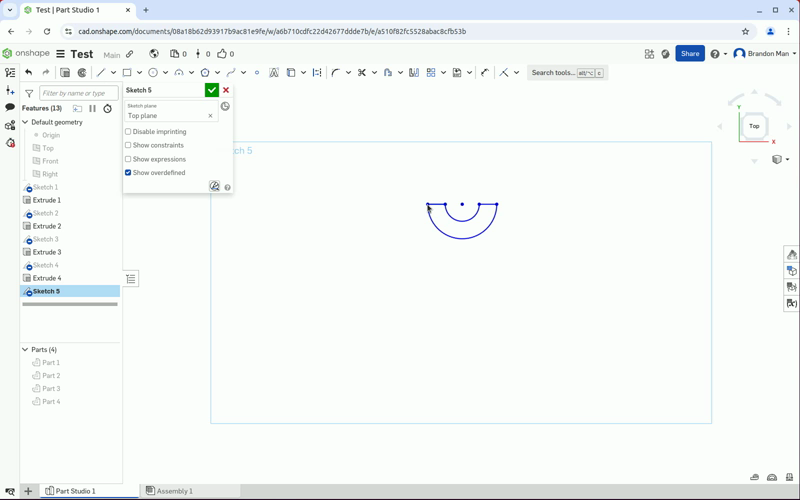
mouse_move(462, 208)
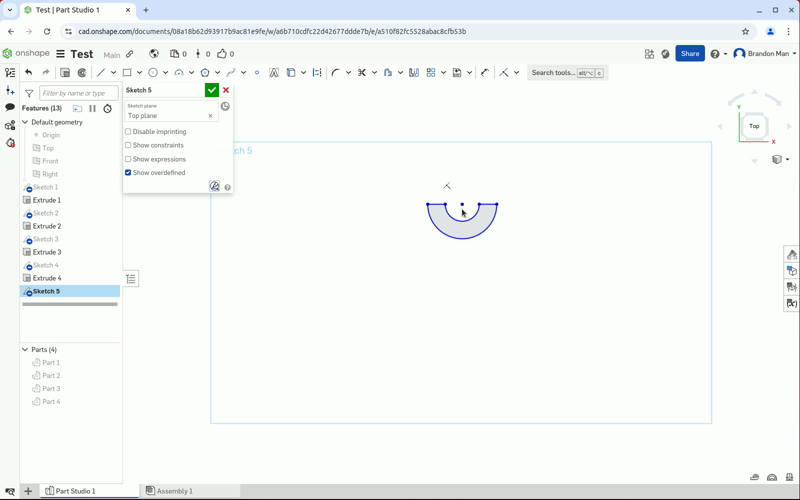
scroll(6)
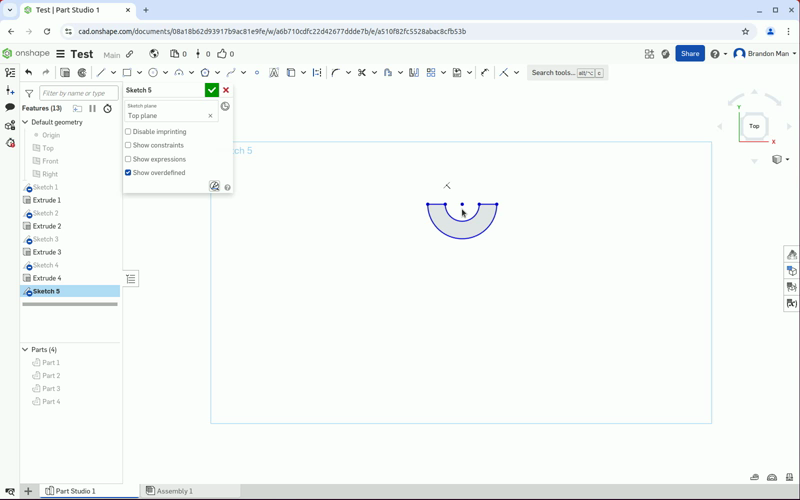
scroll(6)
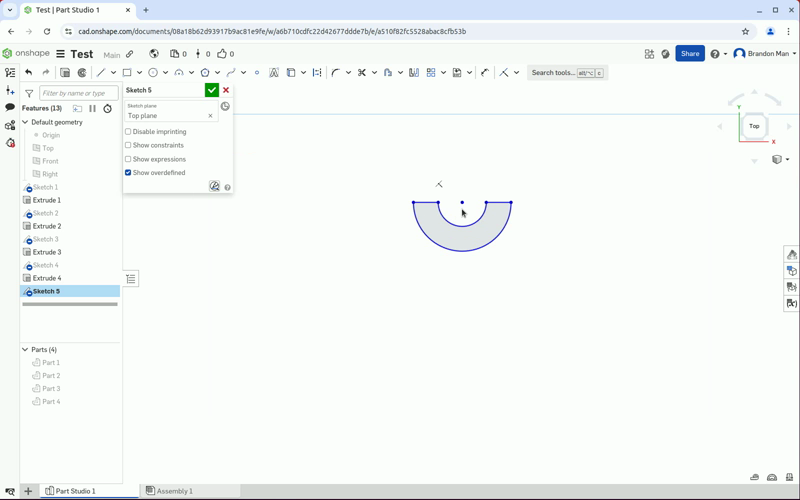
scroll(6)
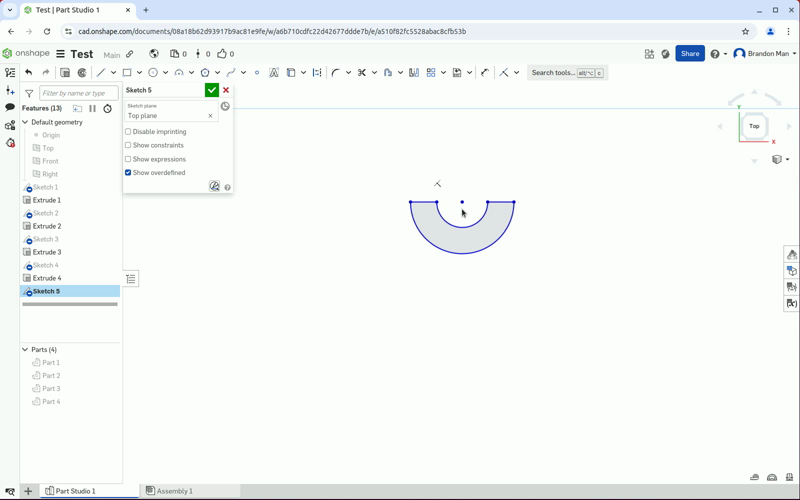
scroll(6)
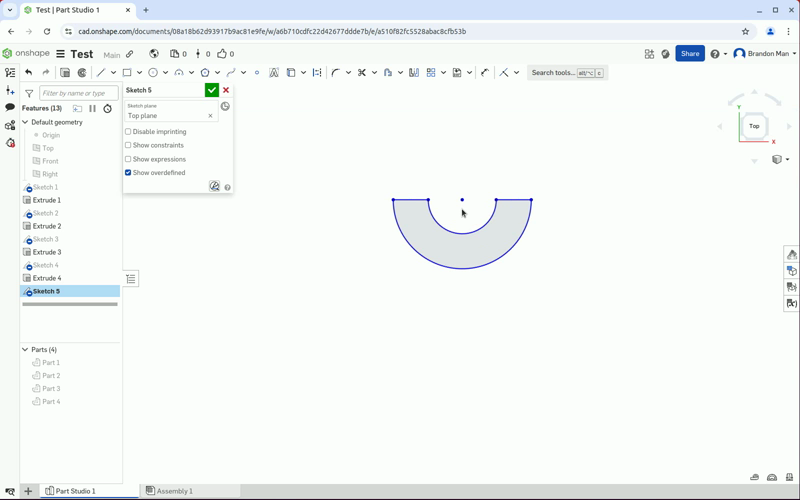
scroll(6)
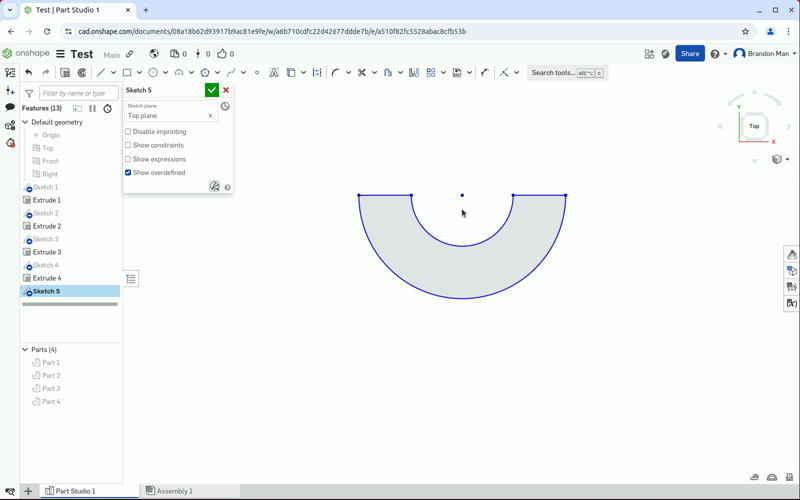
scroll(6)
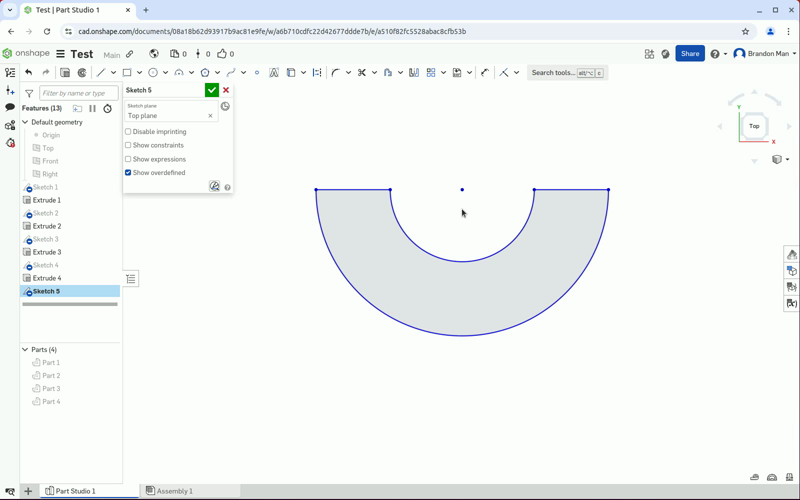
scroll(6)
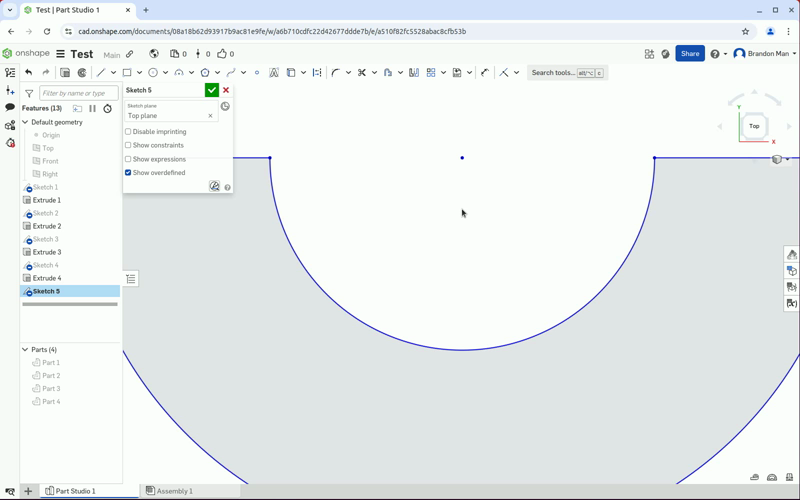
click(462, 208)
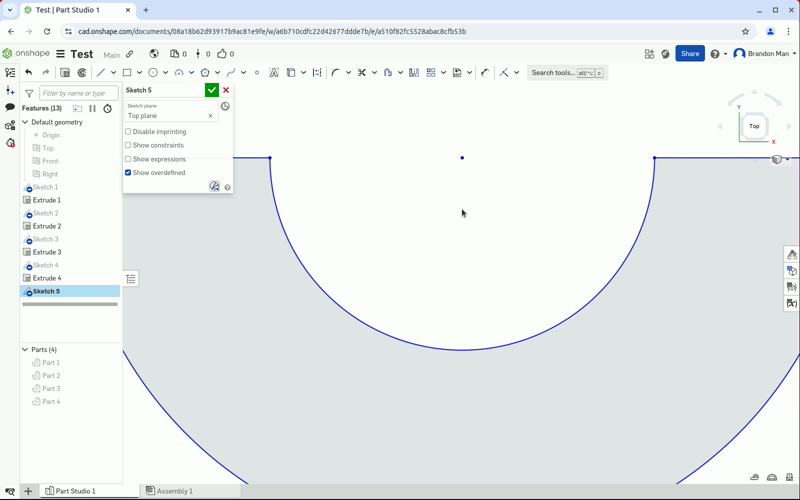
scroll(-6)
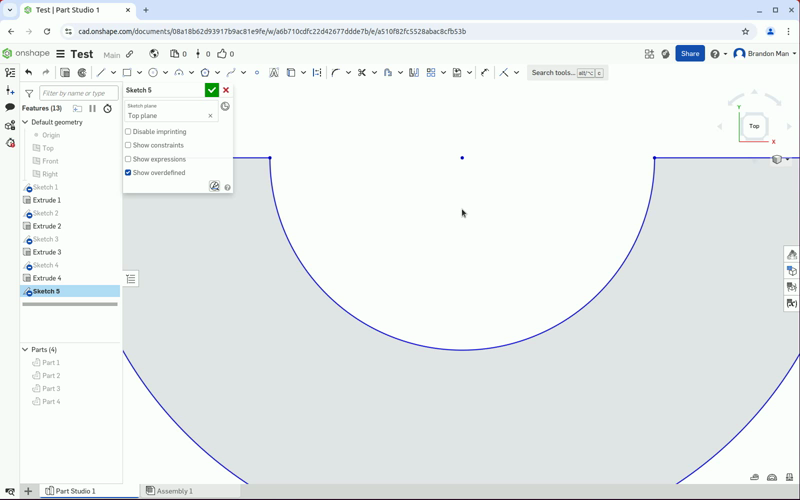
scroll(-6)
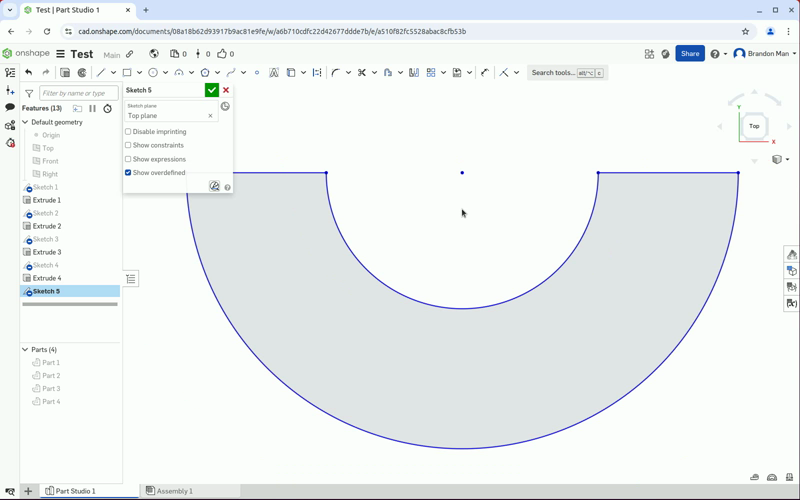
scroll(-6)
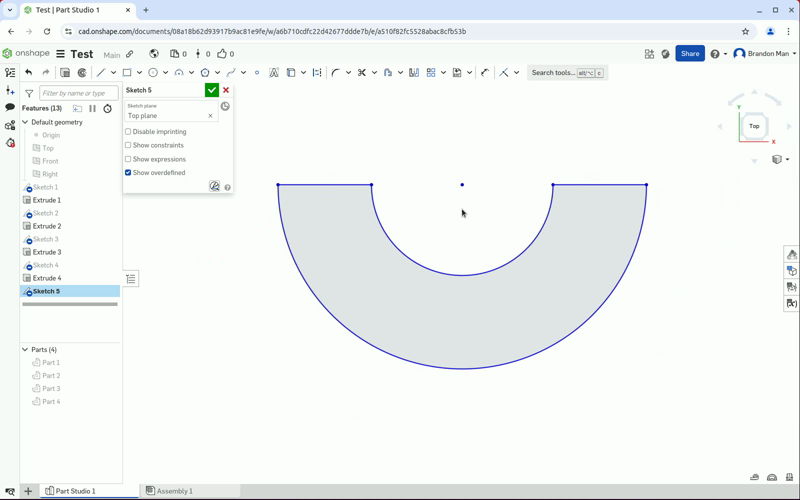
scroll(-6)
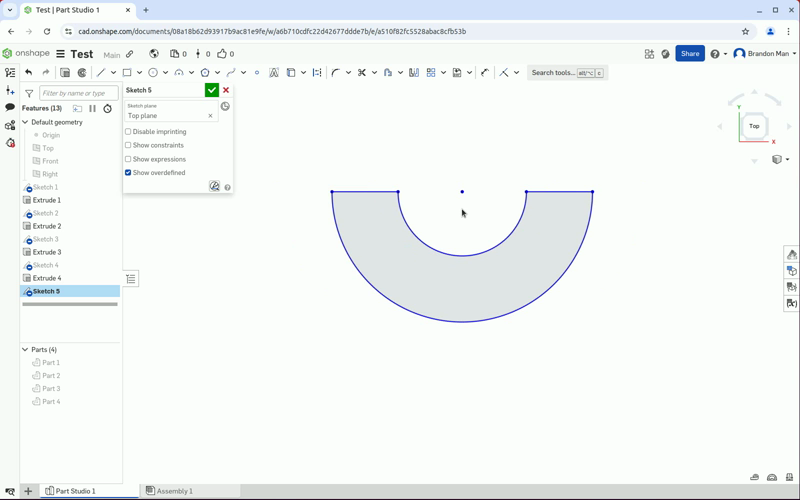
scroll(-6)
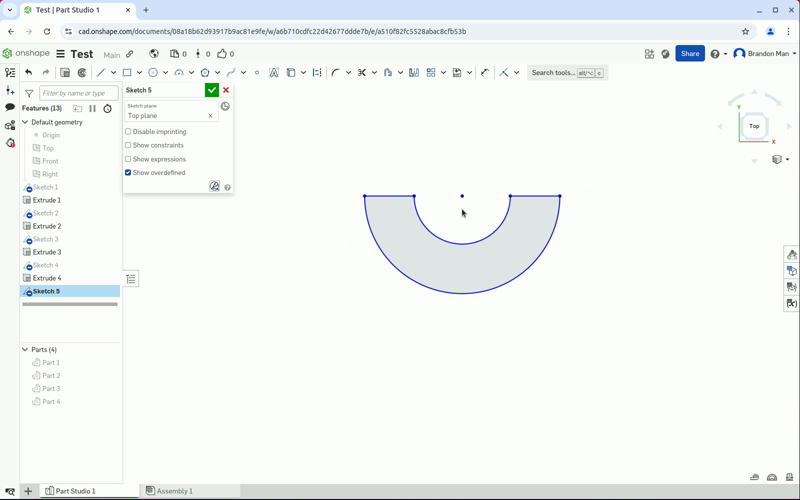
scroll(-6)
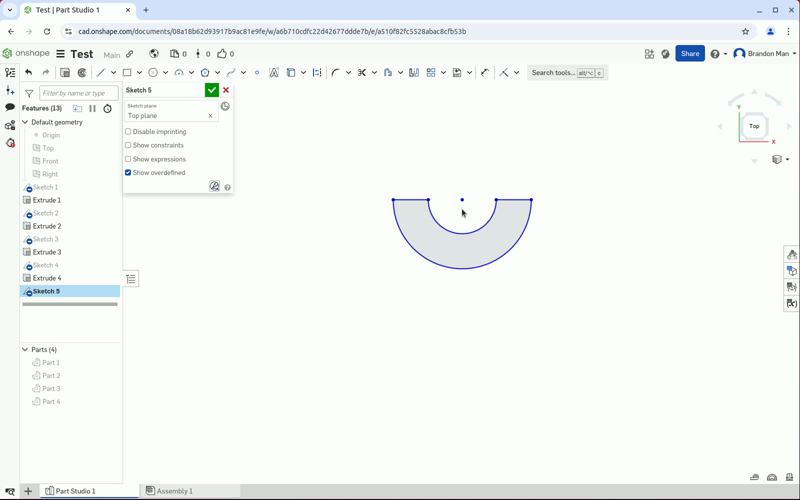
scroll(-6)
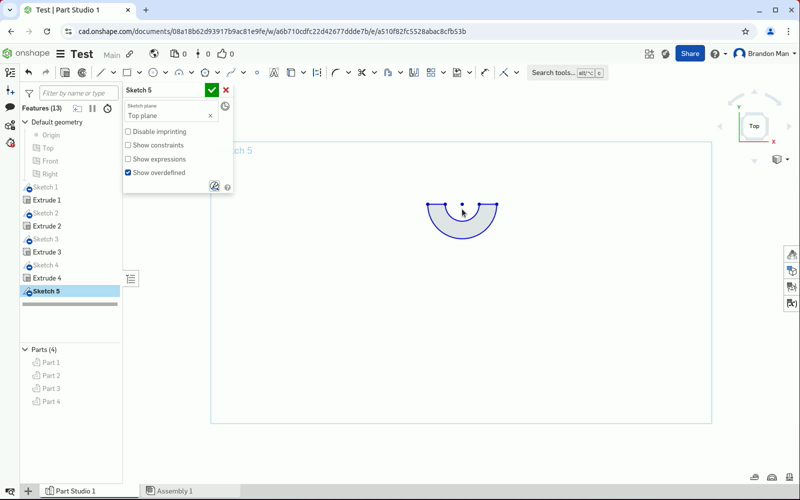
mouse_move(73, 352)
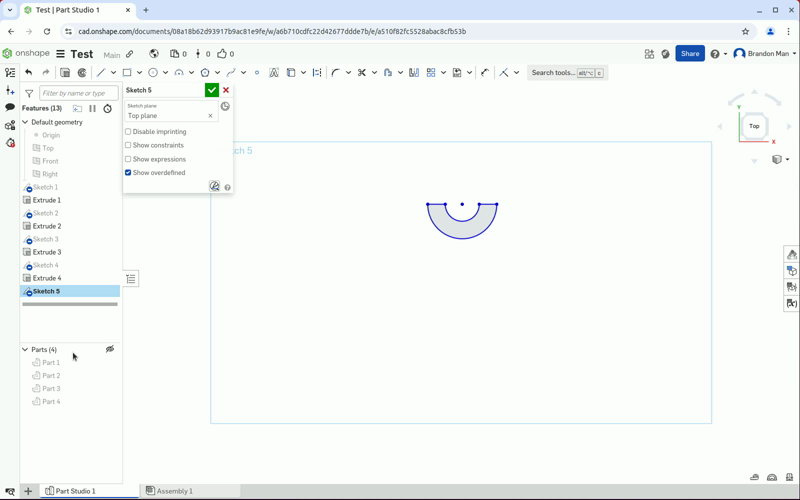
key(shift+y)
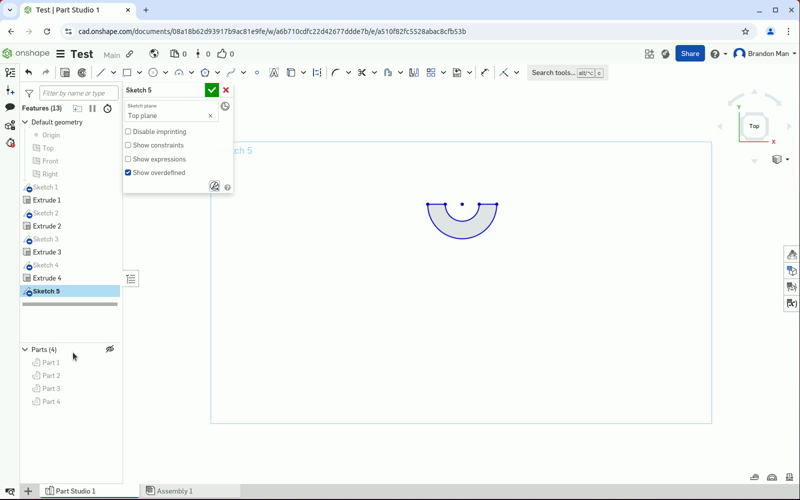
key(shift+e)
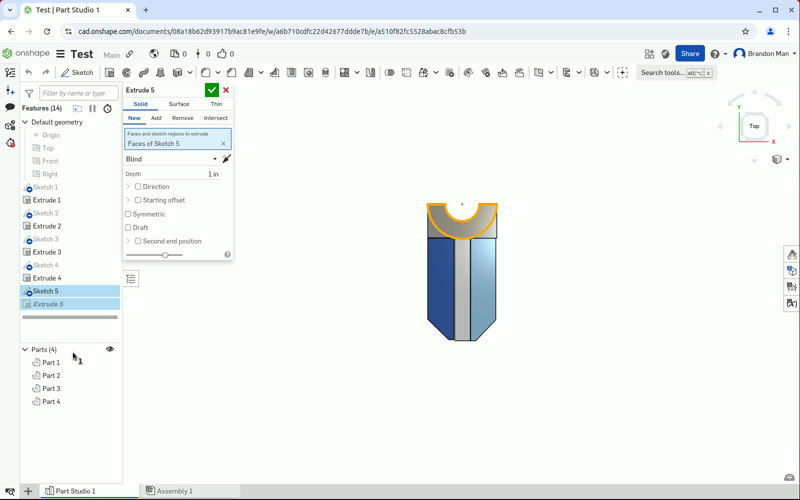
mouse_move(143, 106)
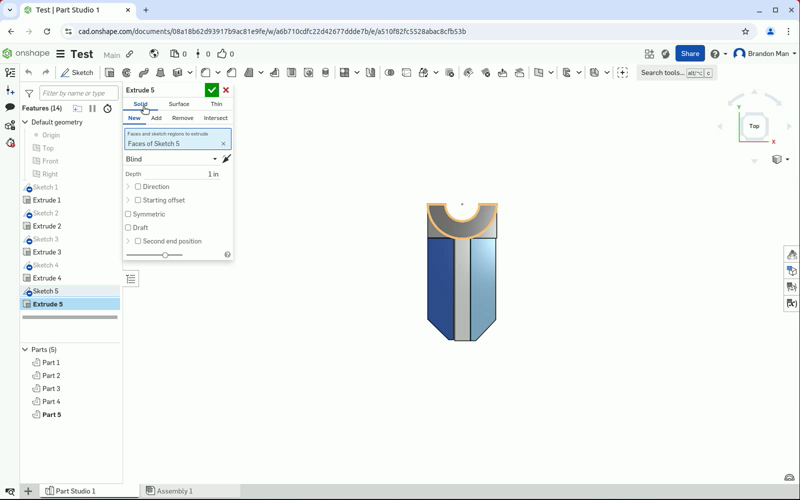
click(143, 106)
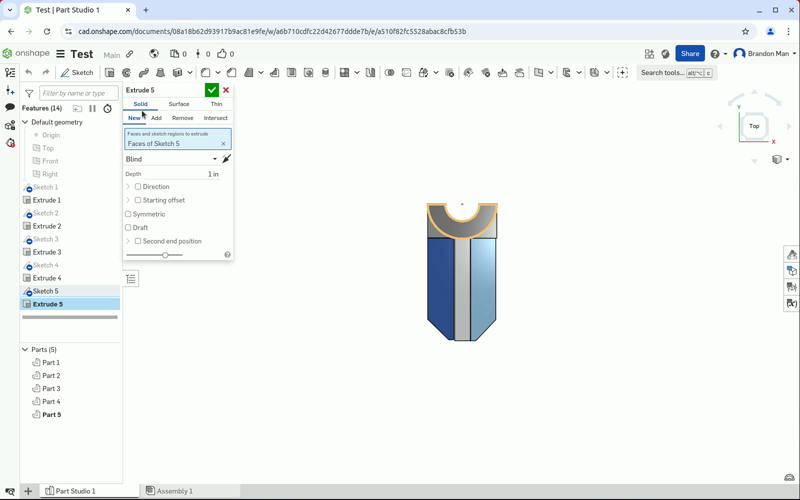
mouse_move(137, 120)
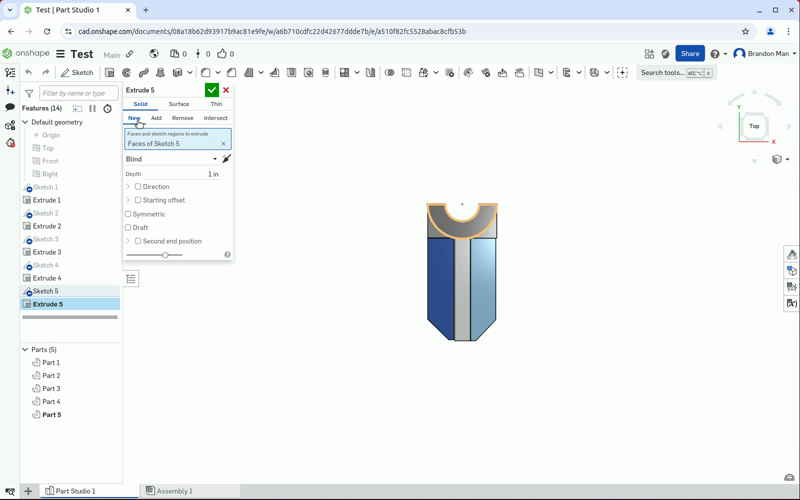
click(137, 120)
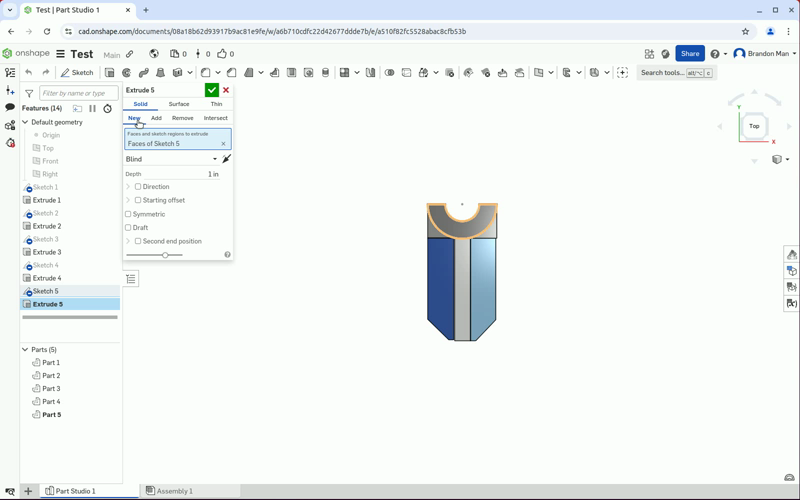
key(tab, 4)
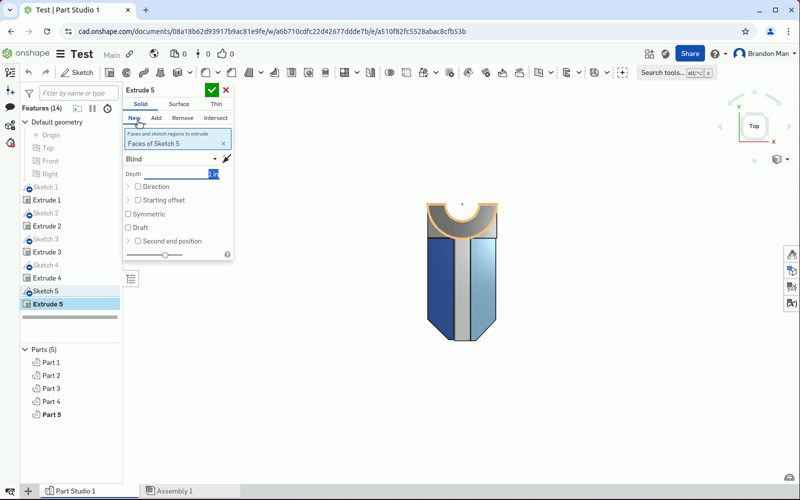
text(4.092)
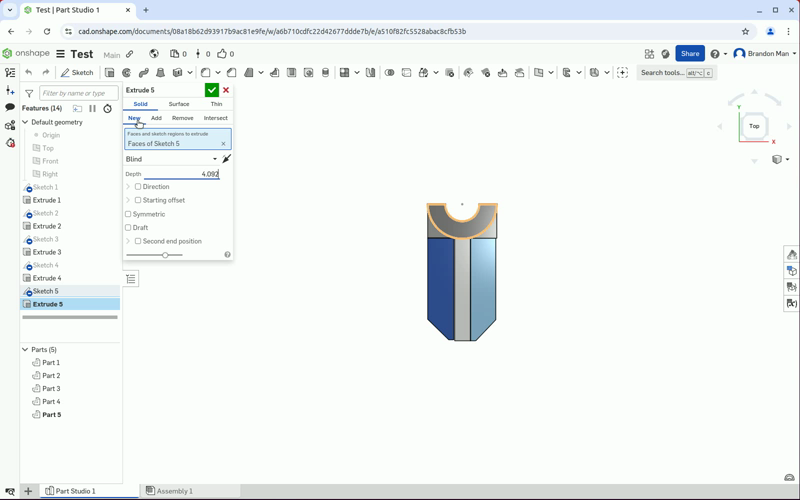
key(enter)
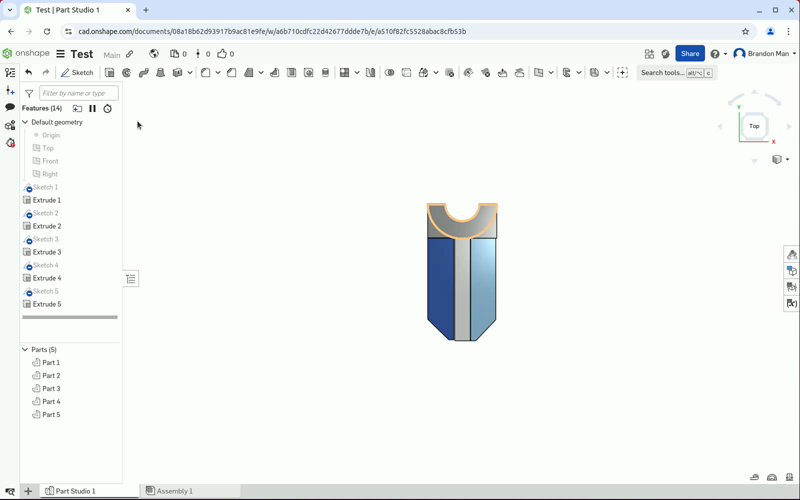
key(shift+h)
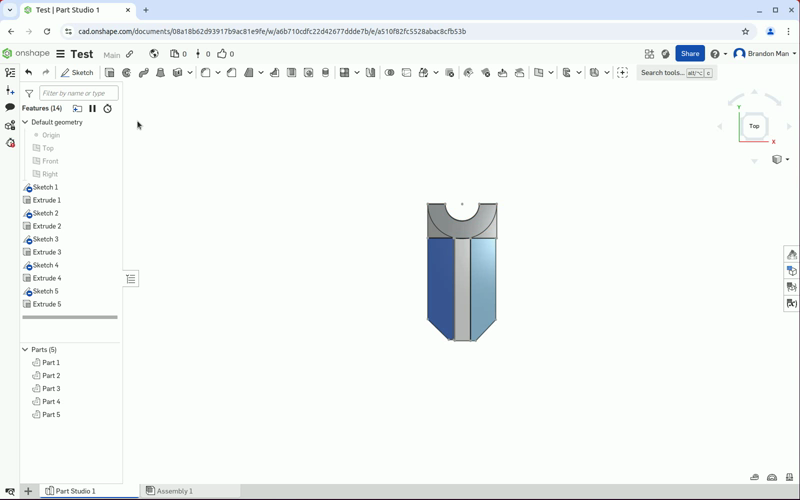
key(shift+h)
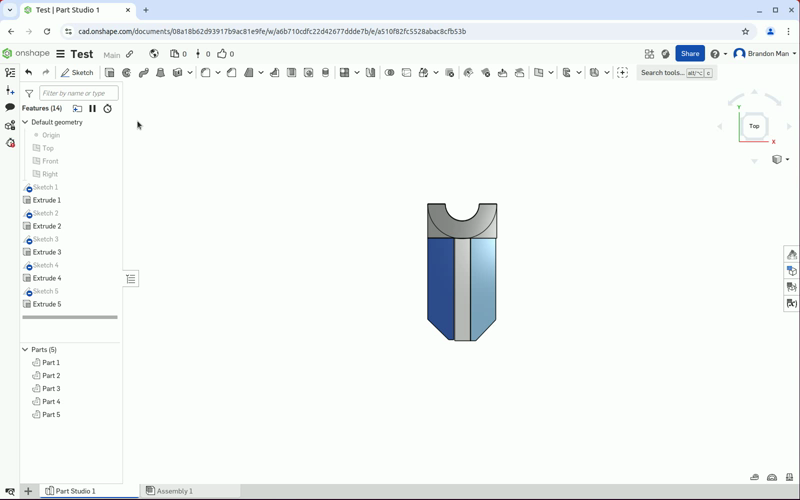
mouse_move(73, 189)
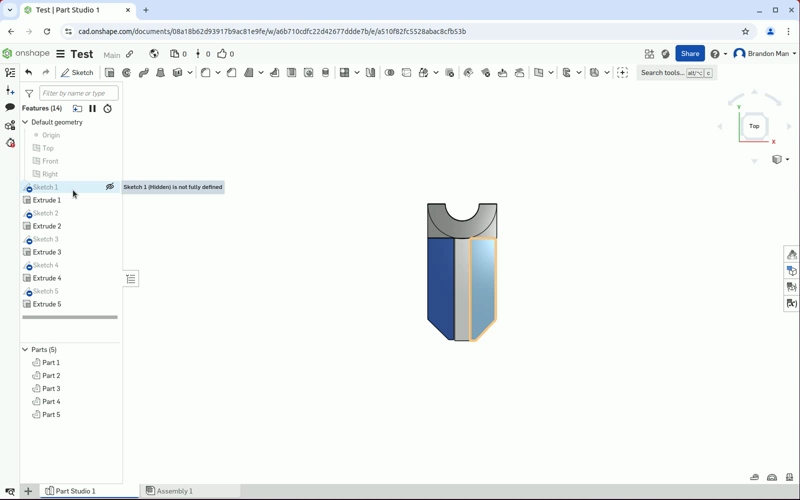
click(73, 189)
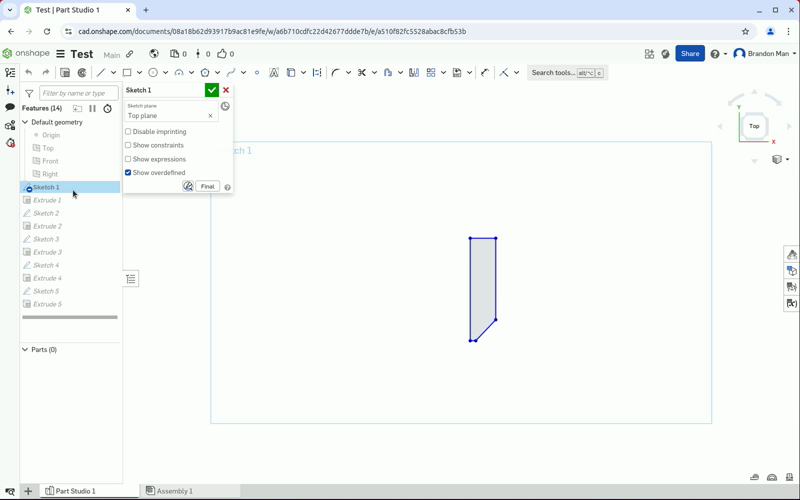
mouse_move(229, 92)
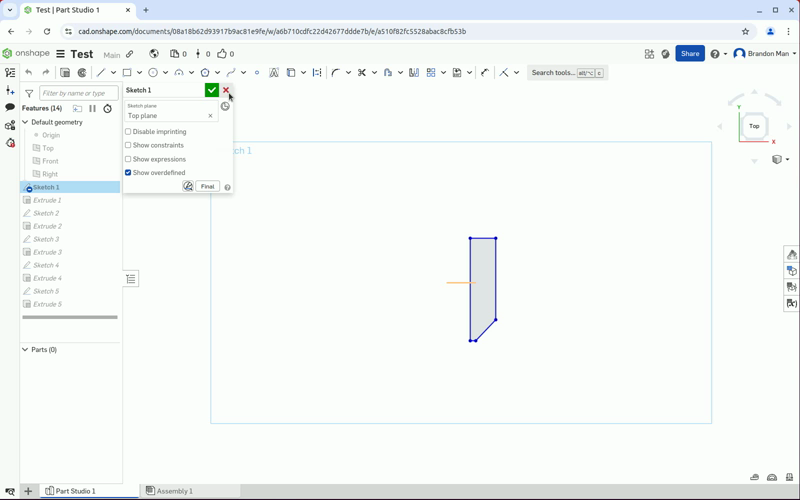
click(229, 92)
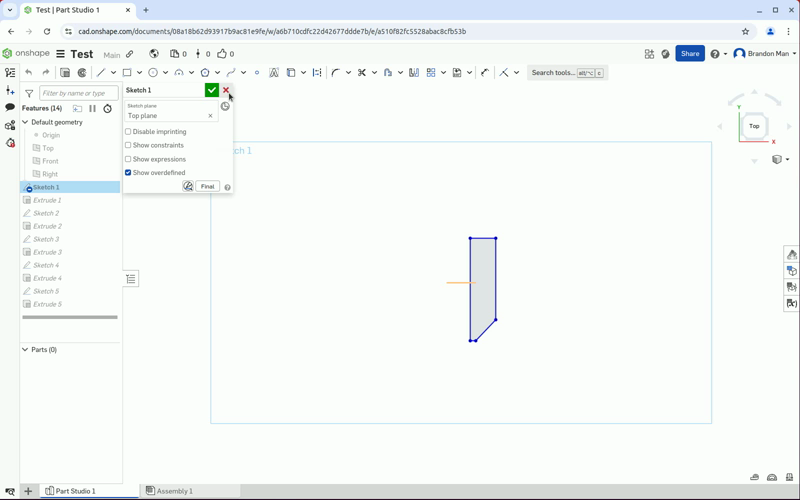
key(shift+s)
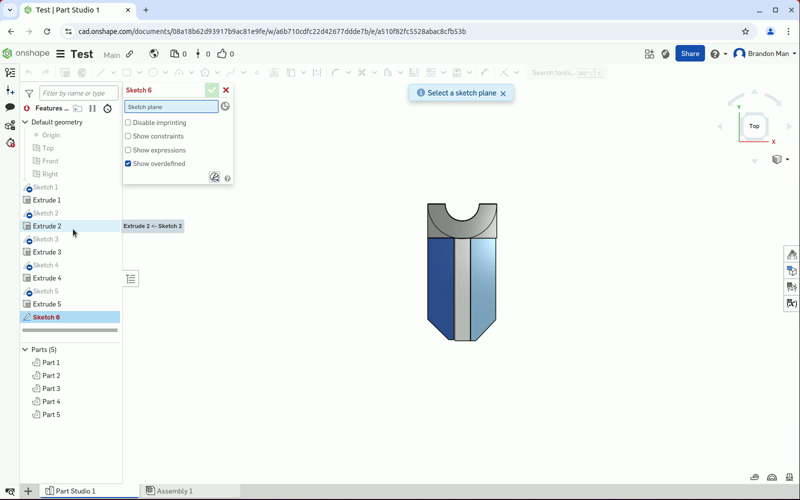
scroll(3)
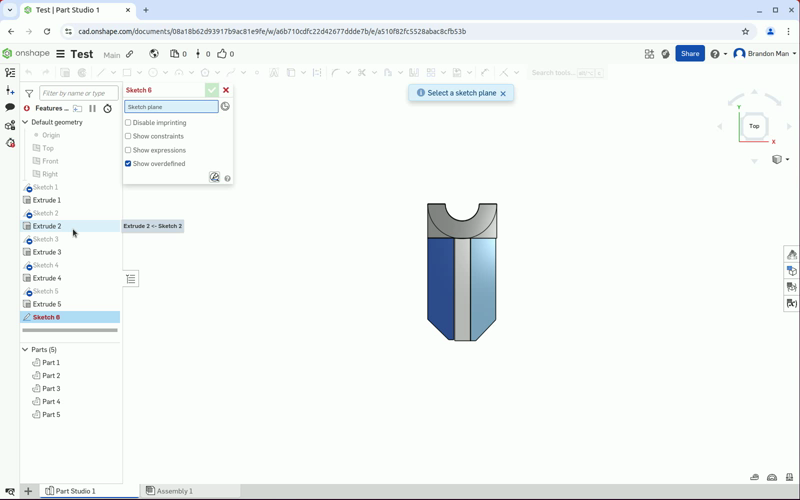
mouse_move(73, 150)
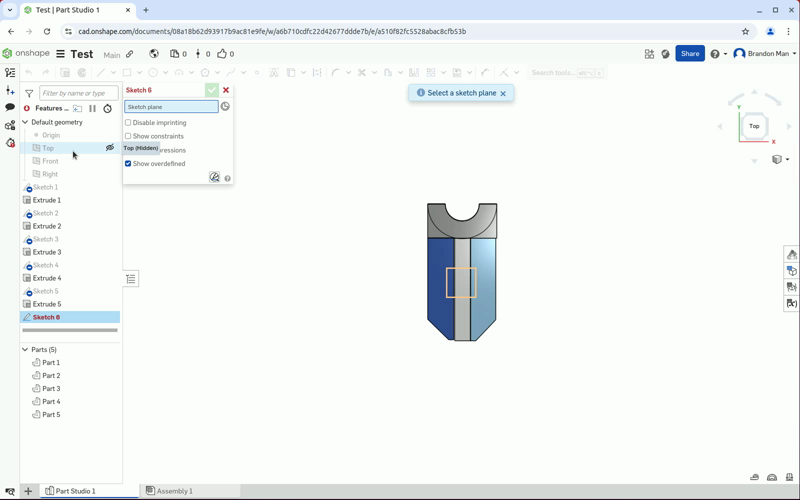
click(73, 150)
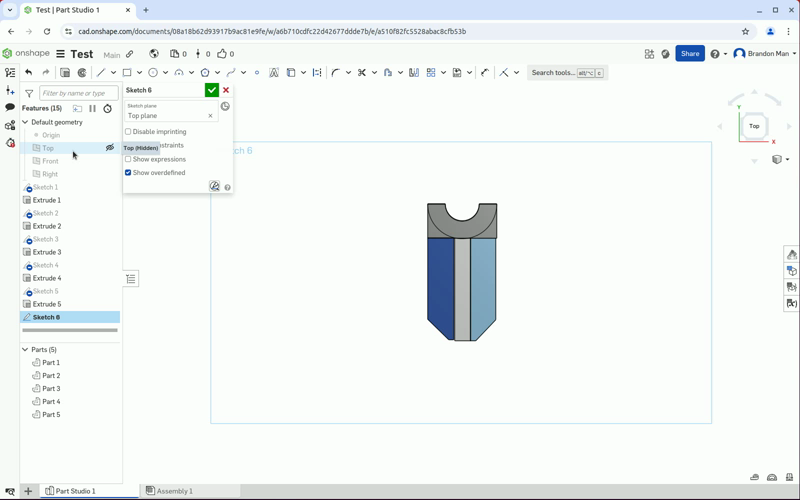
mouse_move(73, 352)
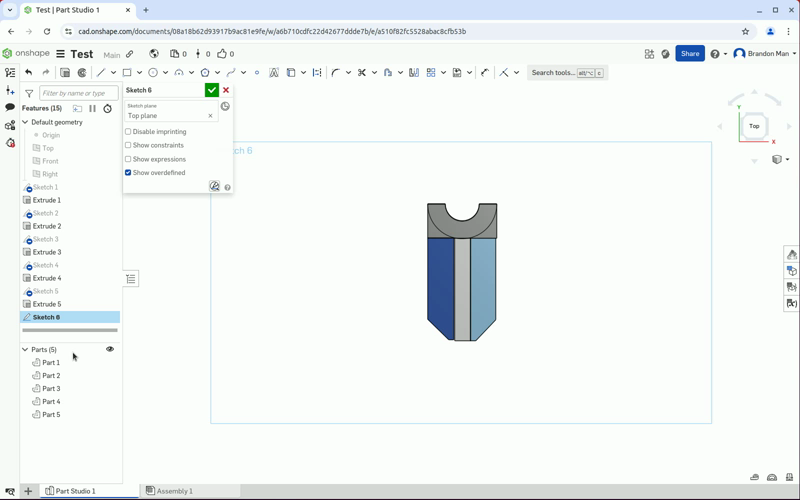
key(y)
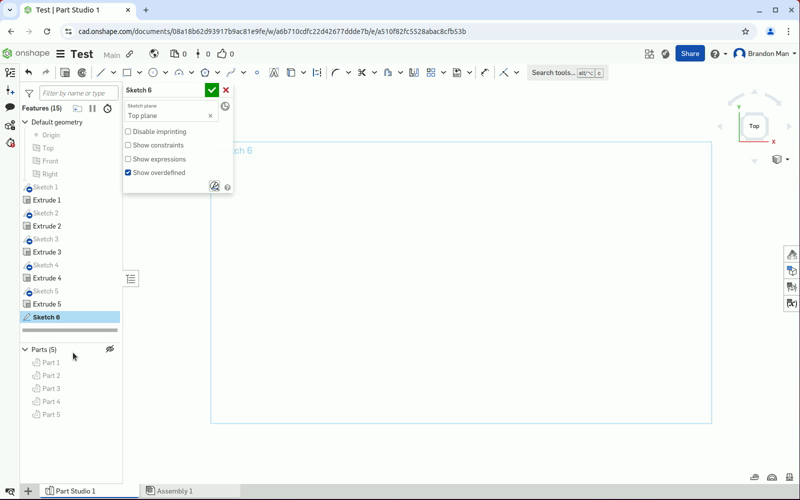
key(l)
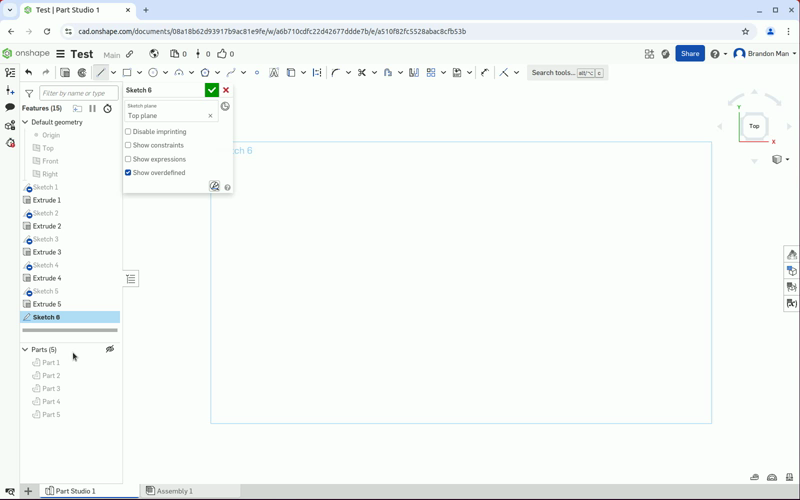
key_down(shift)
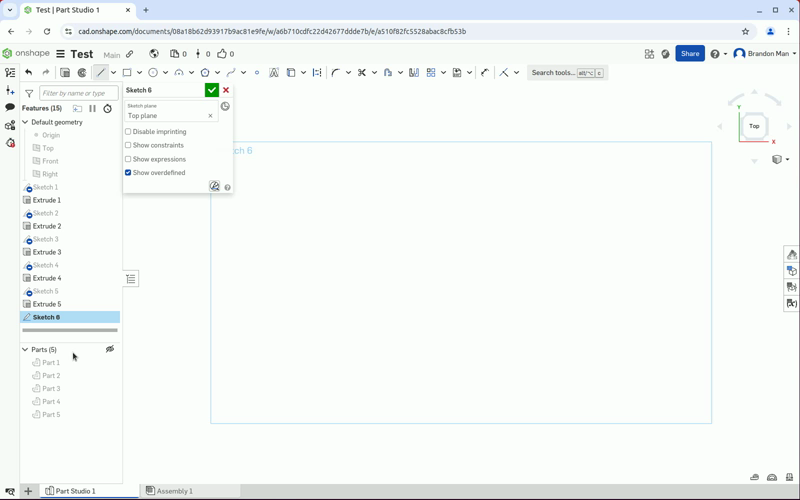
mouse_move(427, 238)
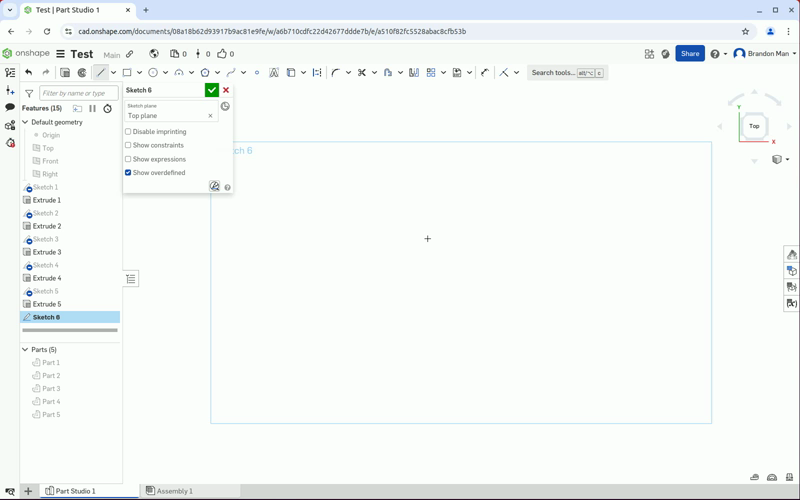
click(427, 238)
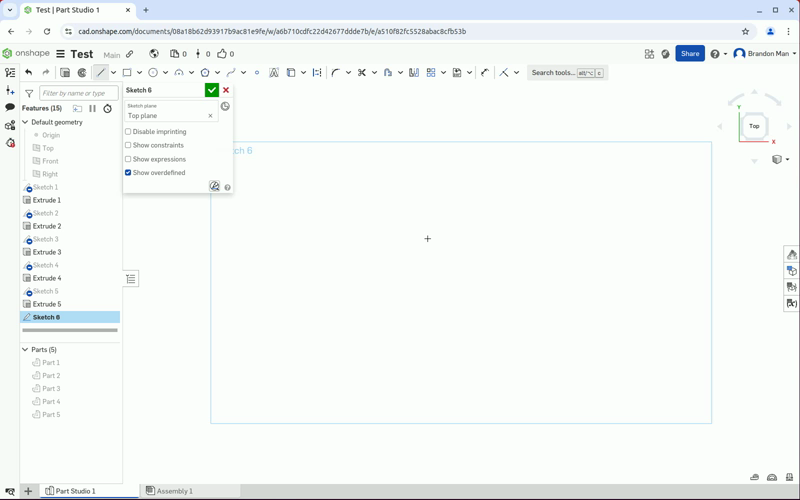
key_up(shift)
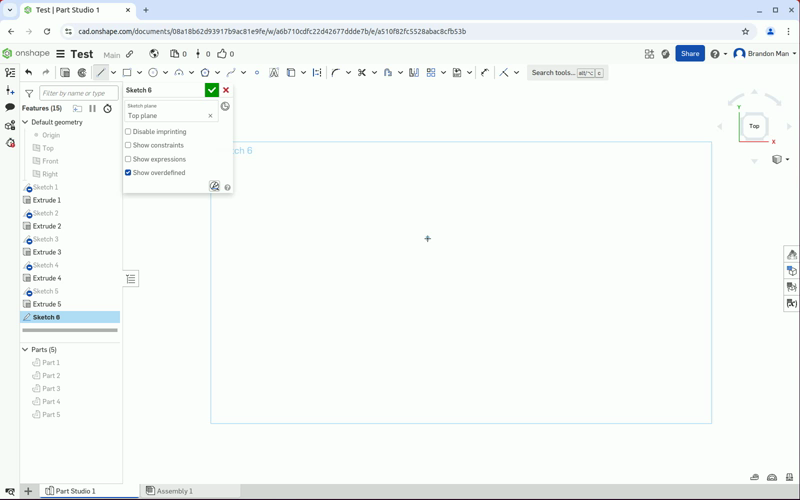
key_down(shift)
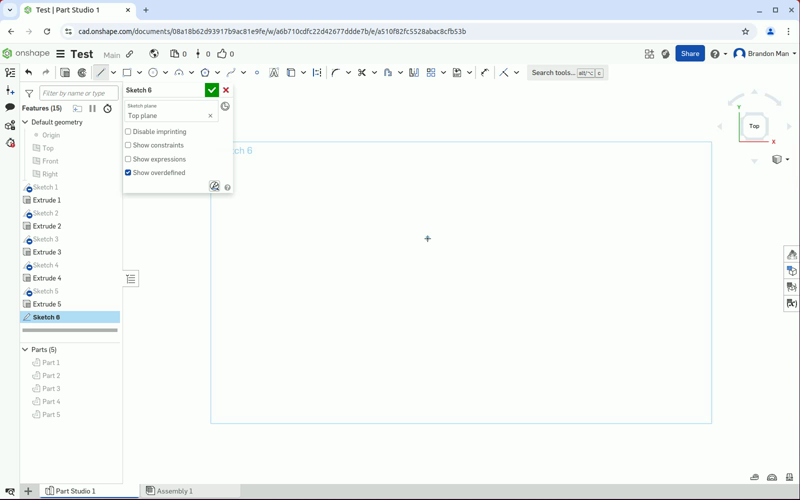
mouse_move(457, 238)
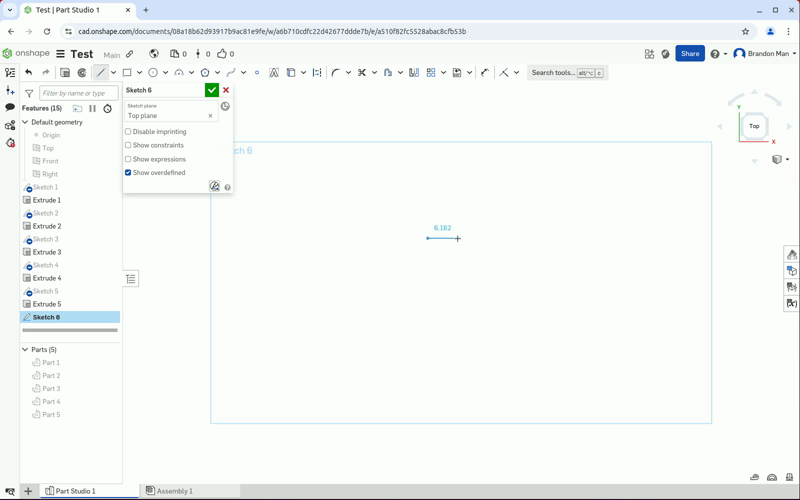
mouse_move(453, 238)
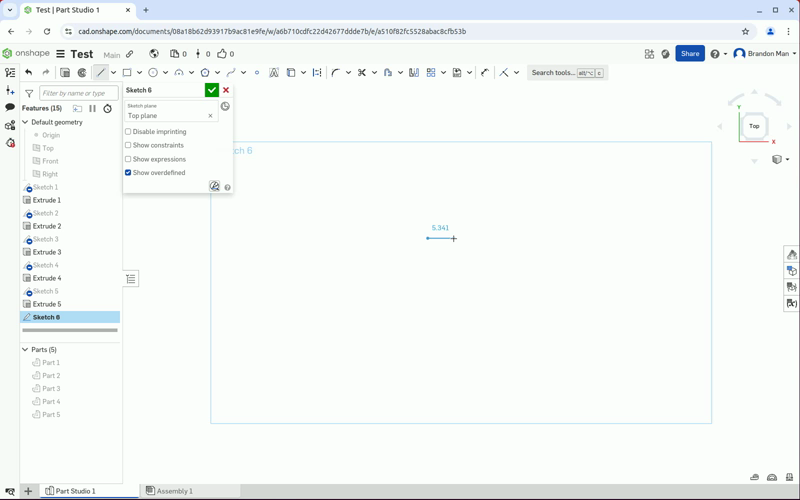
click(453, 238)
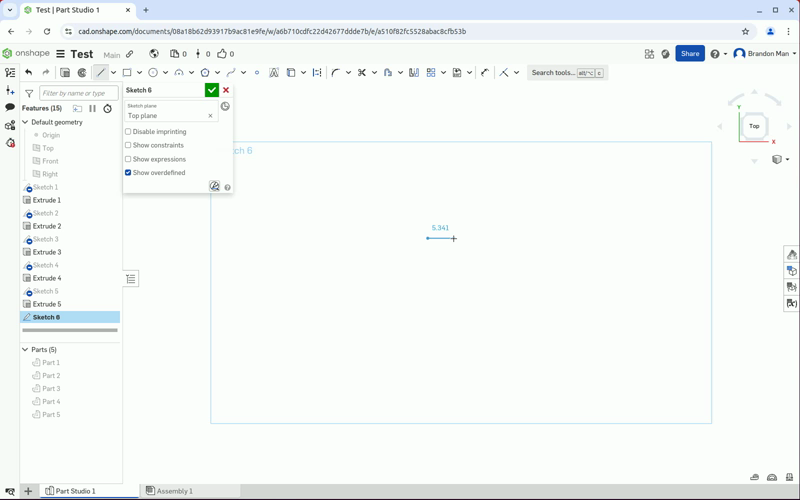
key_up(shift)
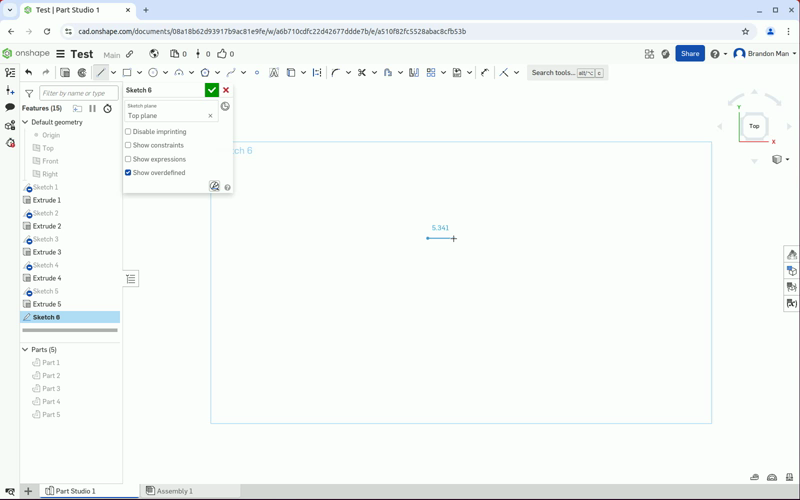
key_down(shift)
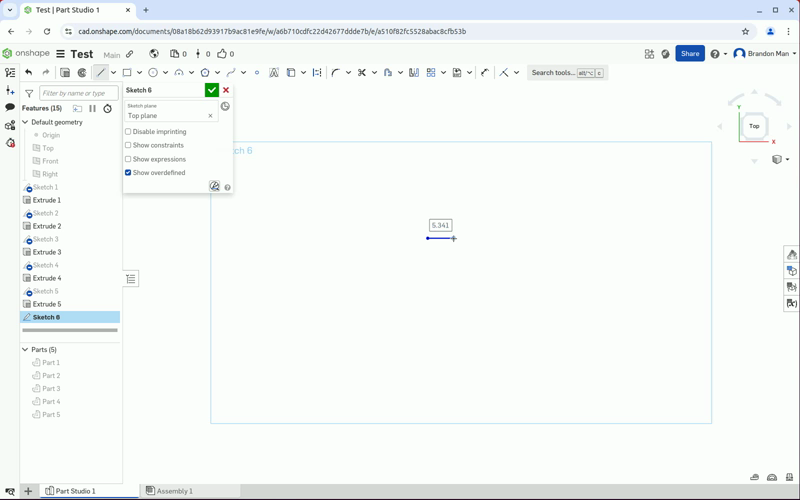
mouse_move(483, 238)
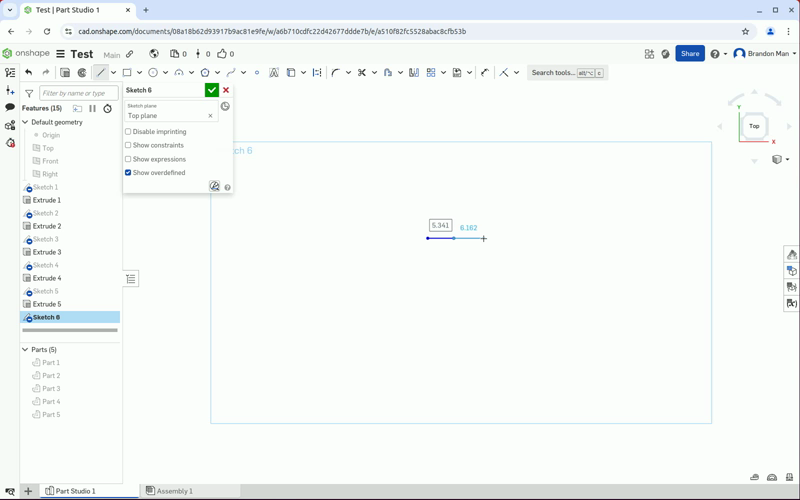
mouse_move(470, 238)
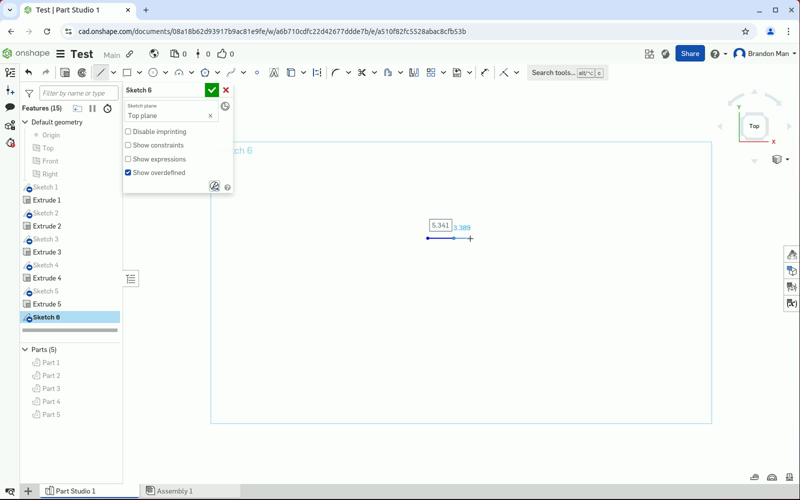
click(470, 238)
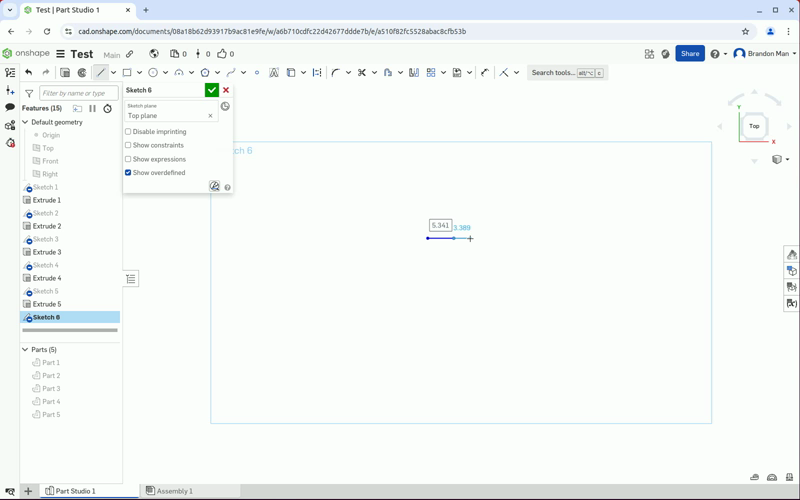
key_up(shift)
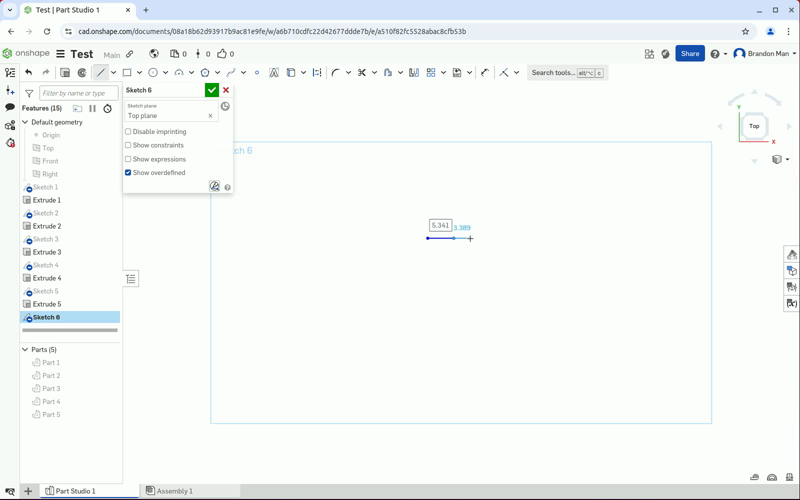
key_down(shift)
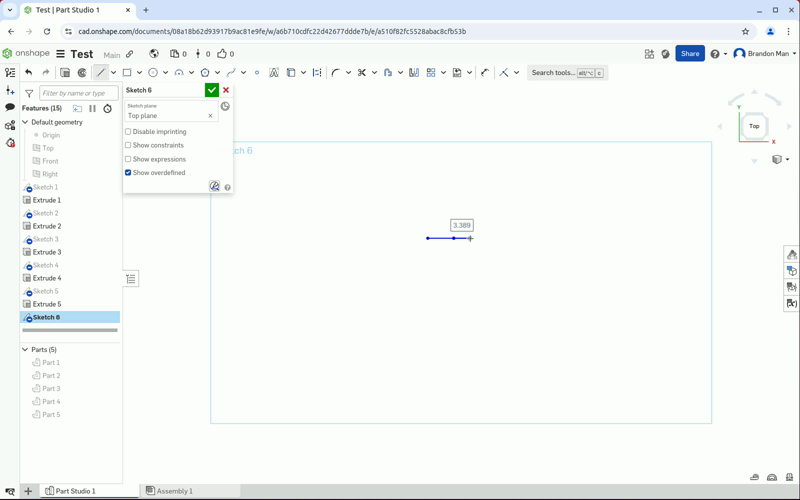
mouse_move(500, 238)
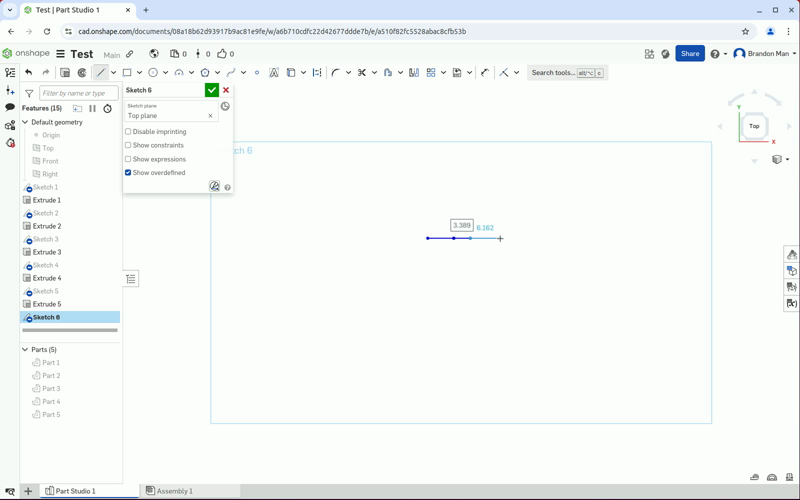
mouse_move(496, 238)
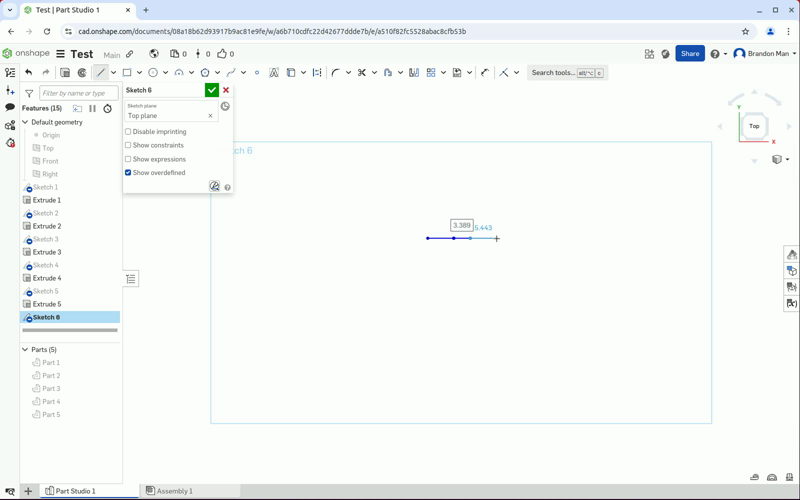
click(496, 238)
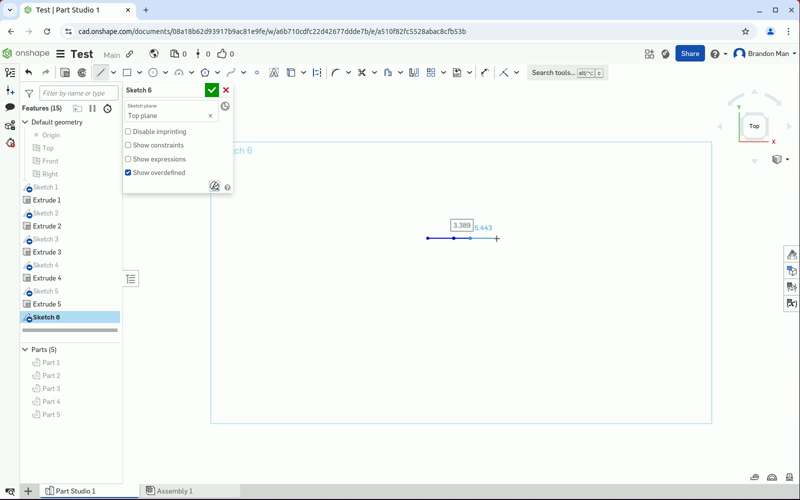
key_up(shift)
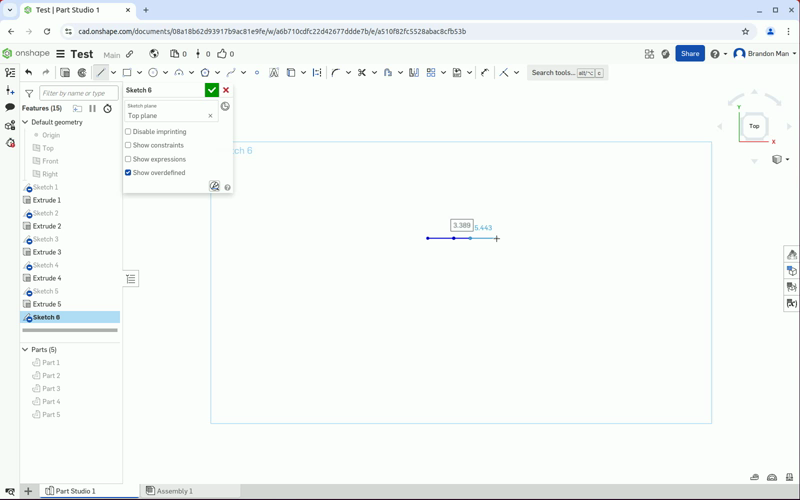
key_down(shift)
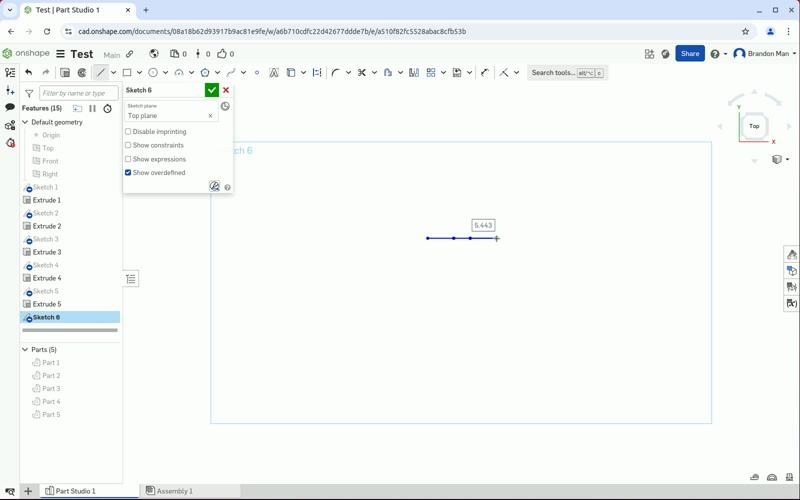
mouse_move(526, 238)
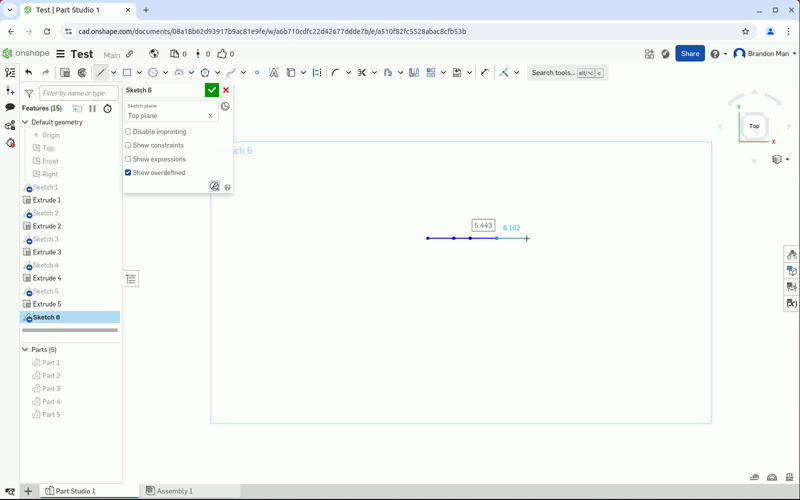
mouse_move(496, 203)
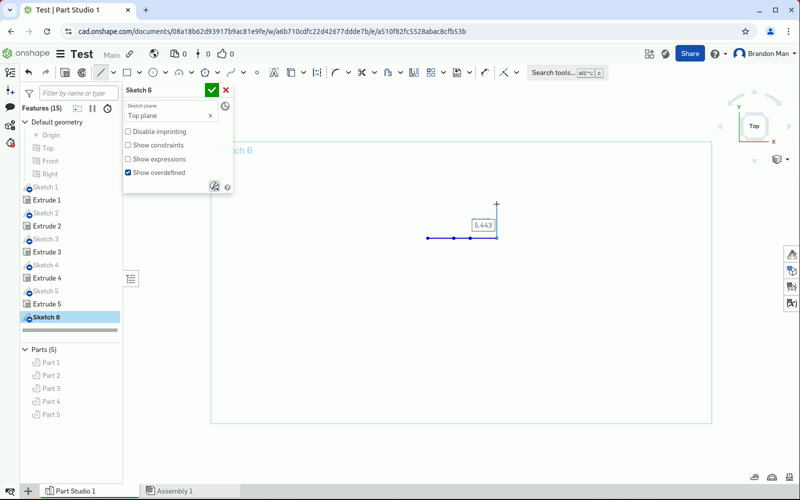
click(496, 203)
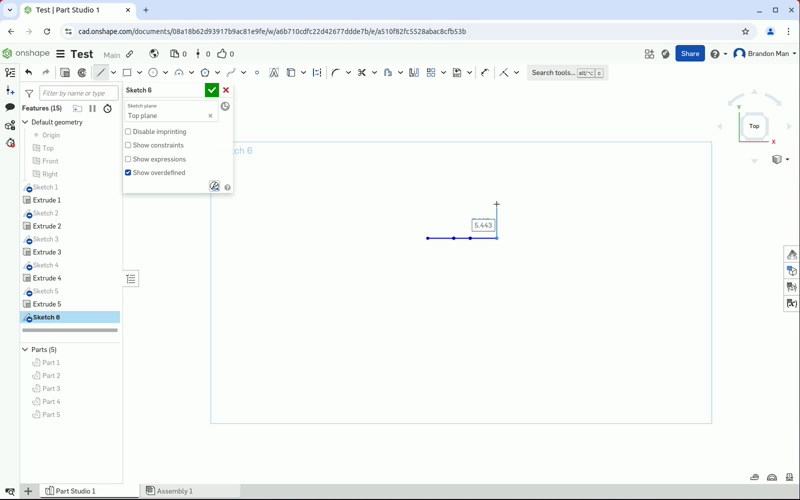
key_up(shift)
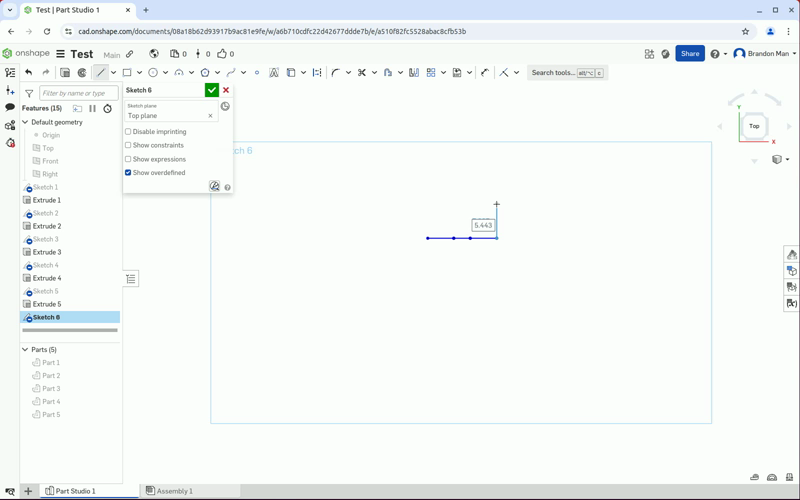
key_down(shift)
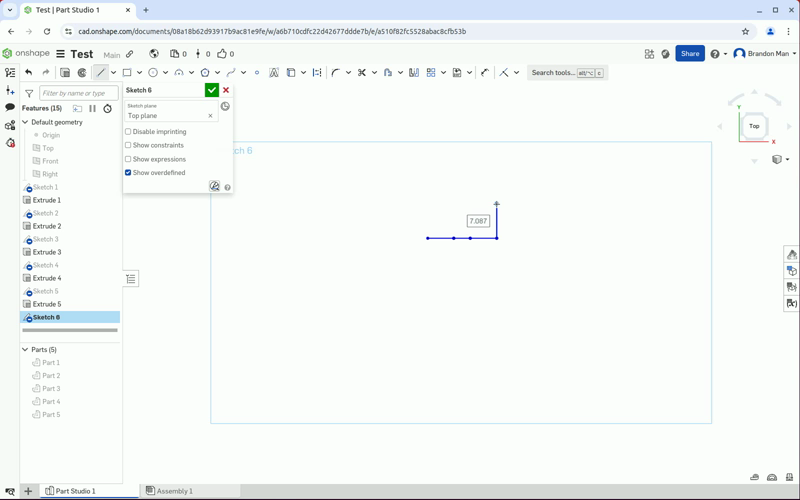
mouse_move(526, 203)
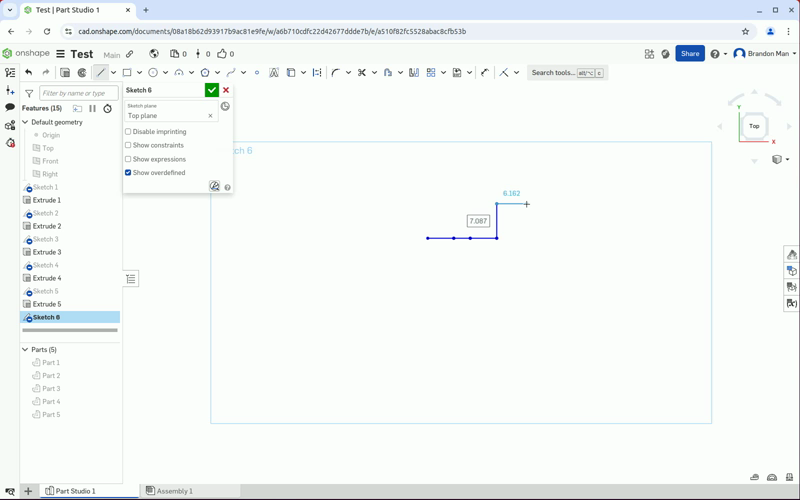
mouse_move(479, 203)
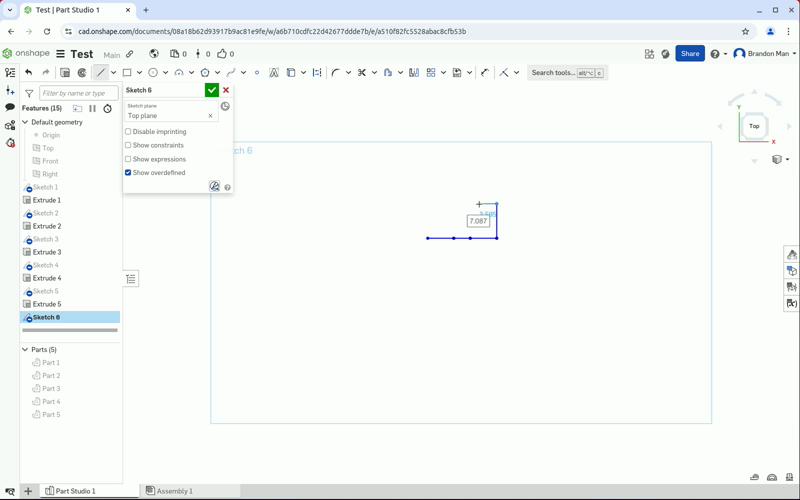
click(479, 203)
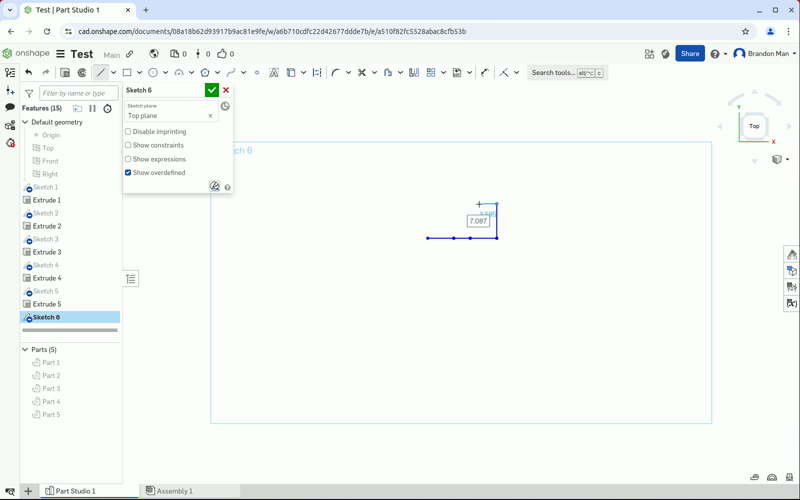
key_up(shift)
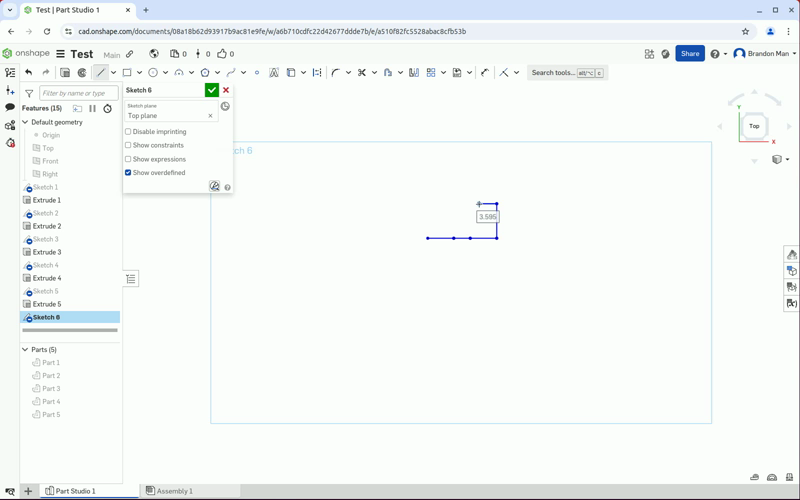
key(esc)
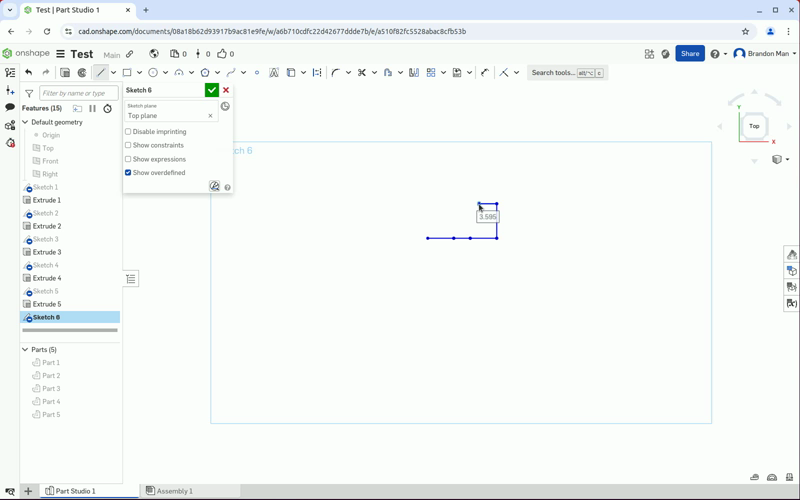
key(a)
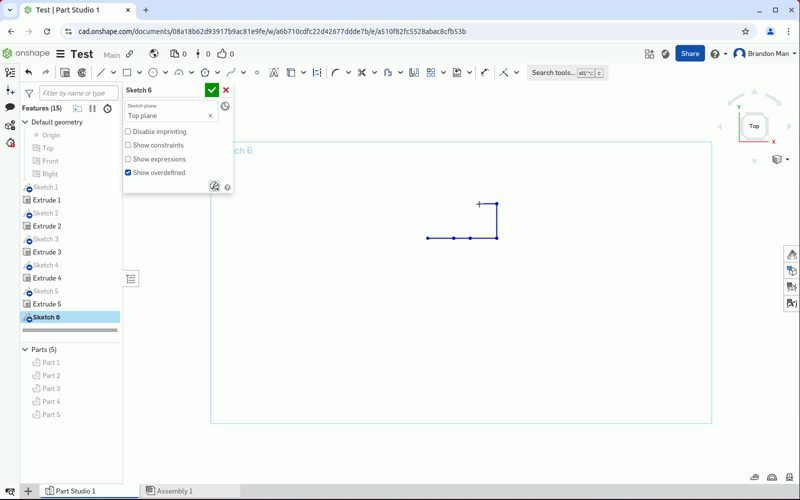
mouse_move(479, 203)
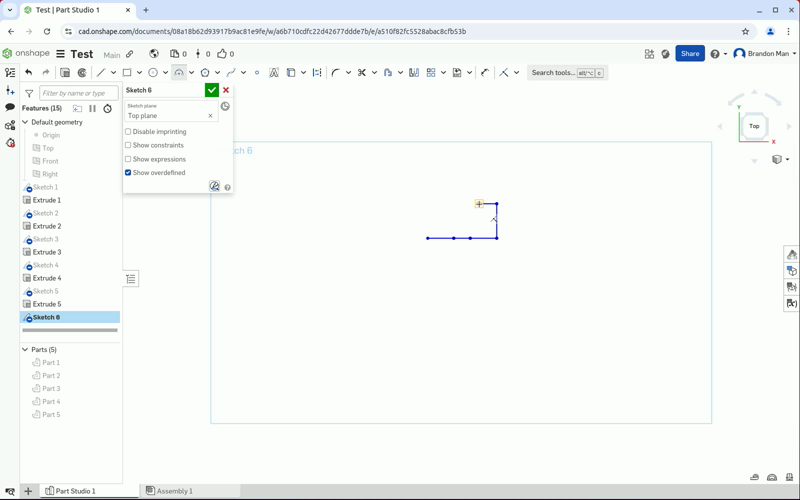
click(479, 203)
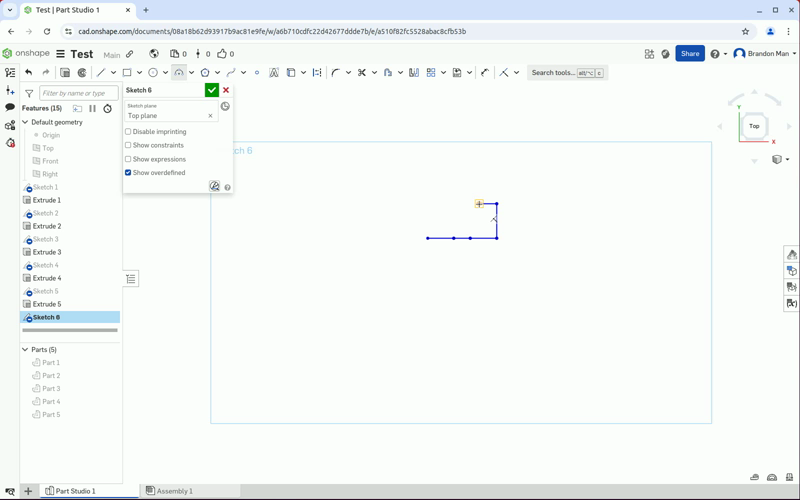
key_down(shift)
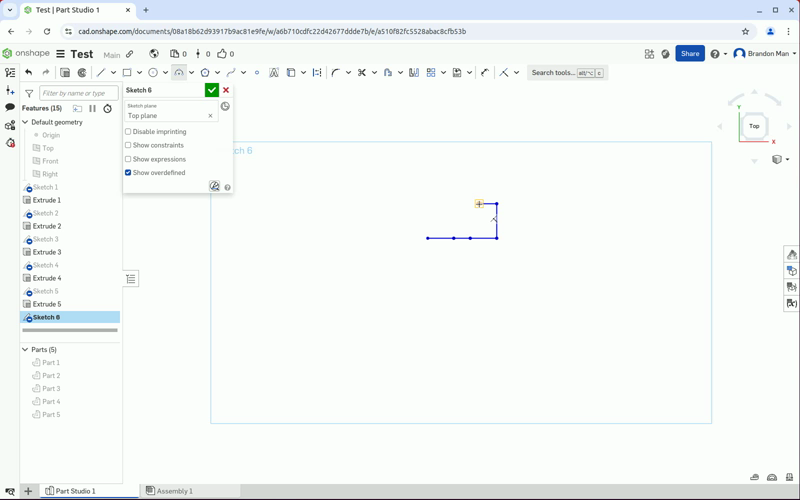
mouse_move(445, 203)
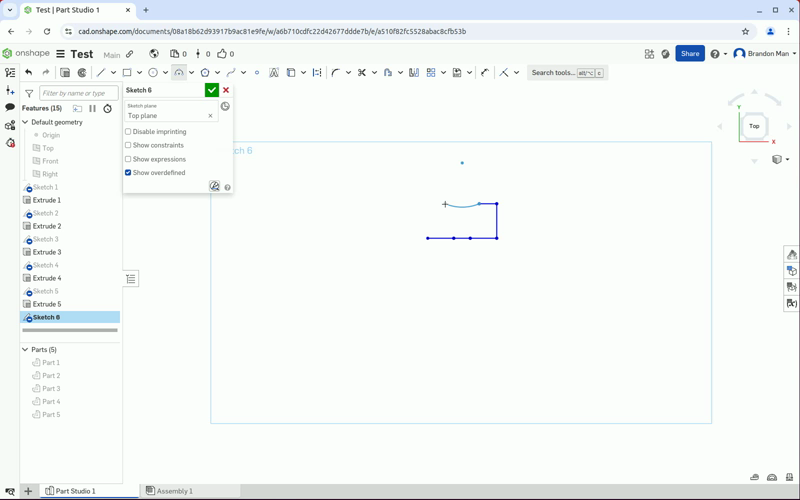
click(445, 203)
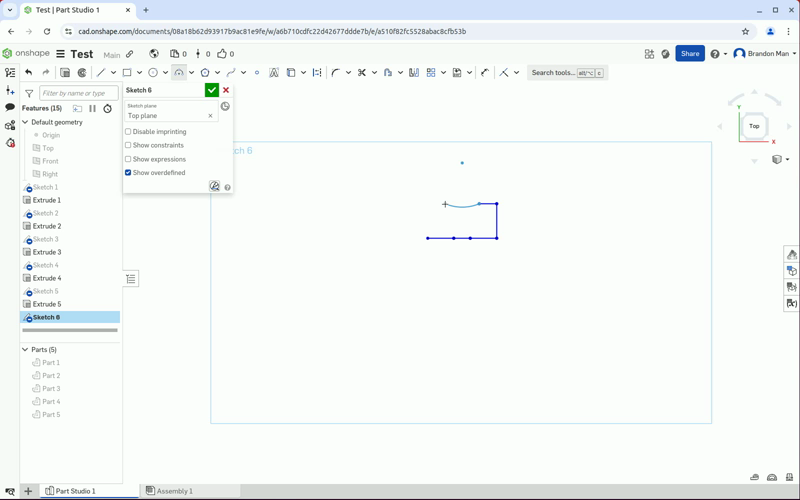
mouse_move(462, 220)
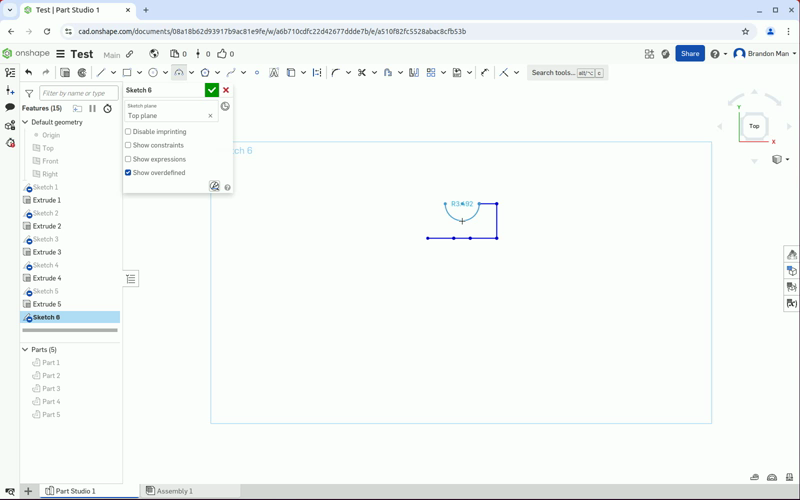
click(462, 220)
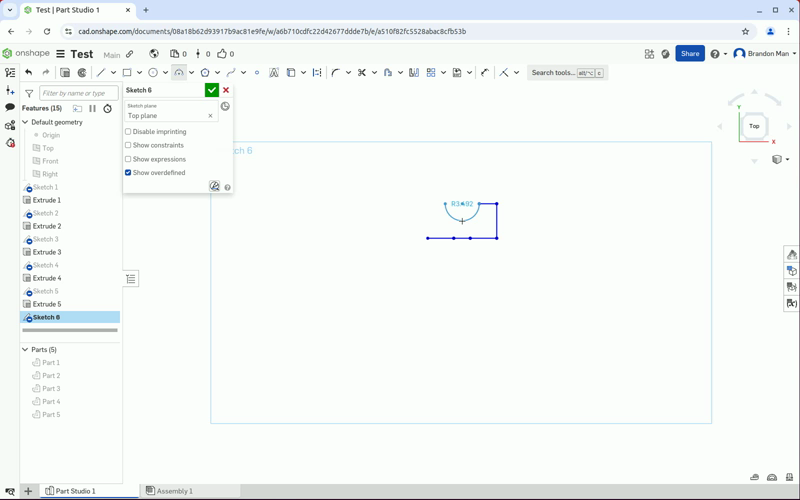
key_up(shift)
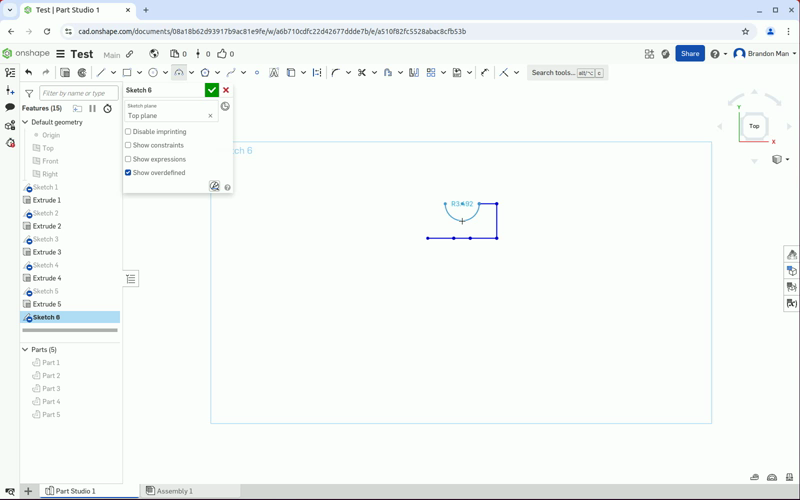
key(esc)
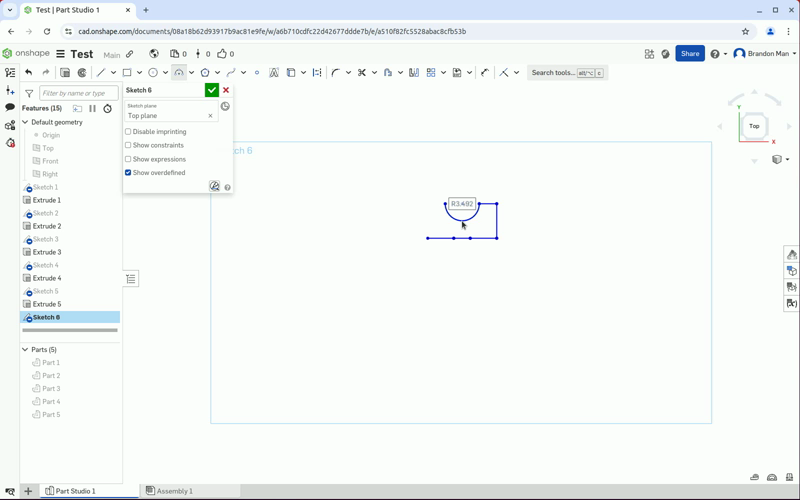
key(l)
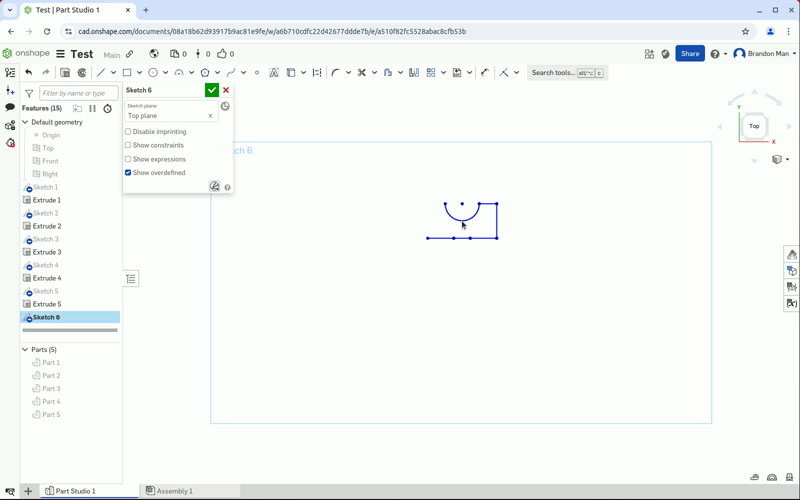
mouse_move(445, 203)
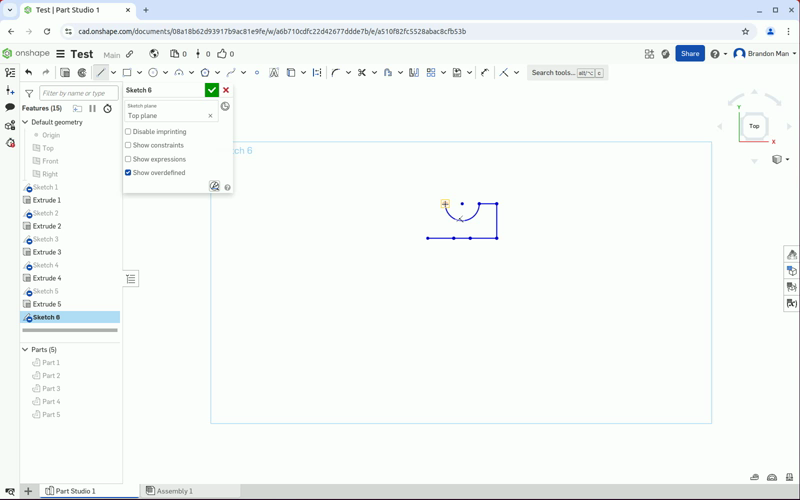
click(445, 203)
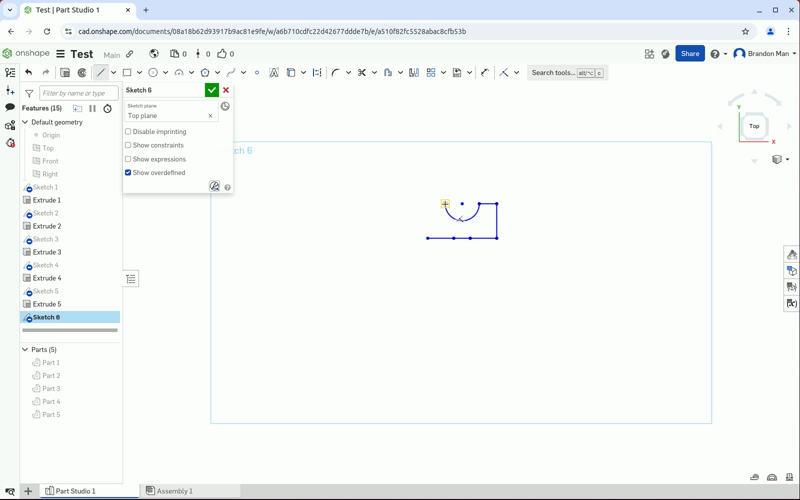
key_down(shift)
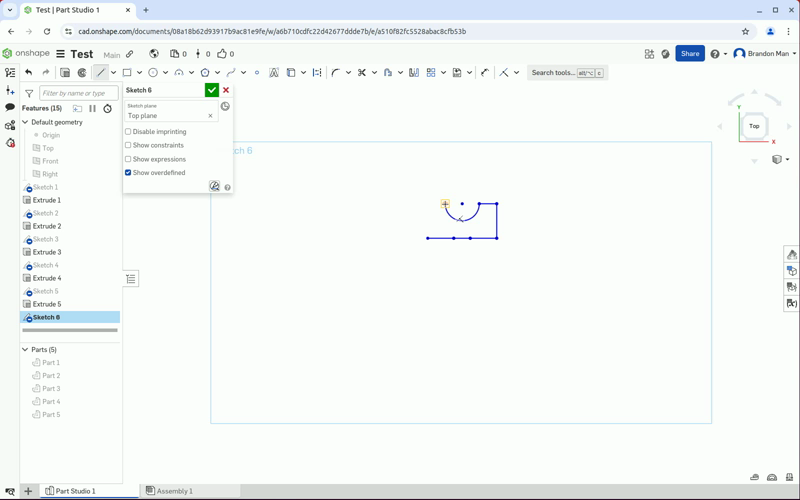
mouse_move(475, 203)
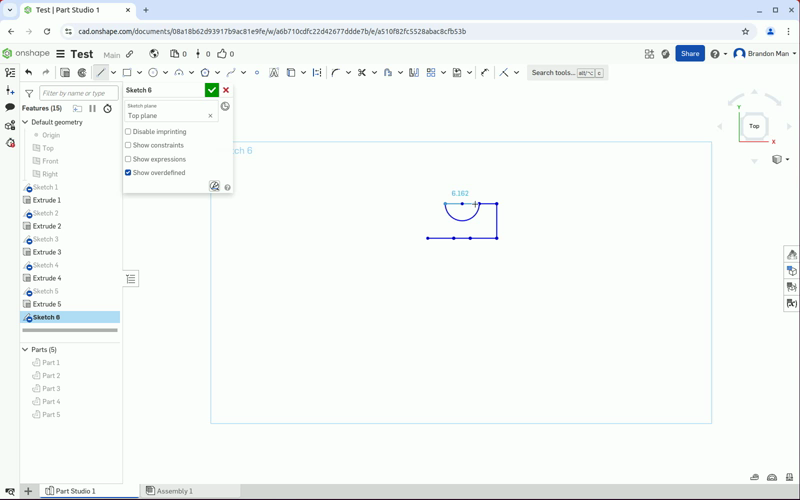
mouse_move(427, 203)
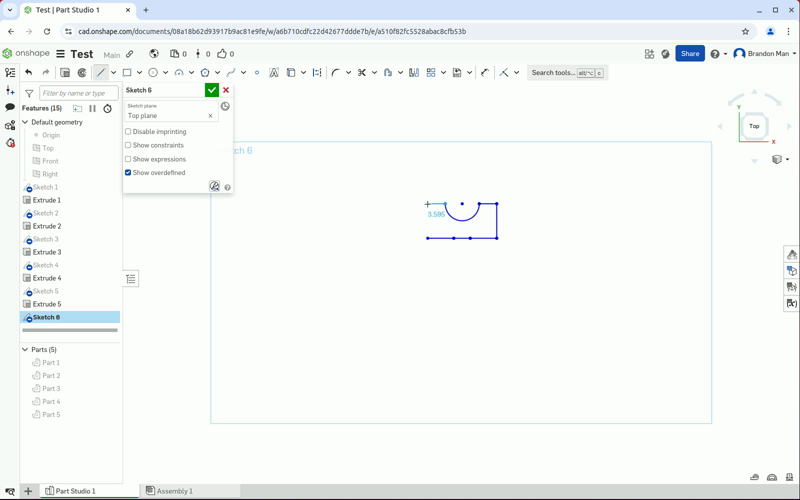
click(427, 203)
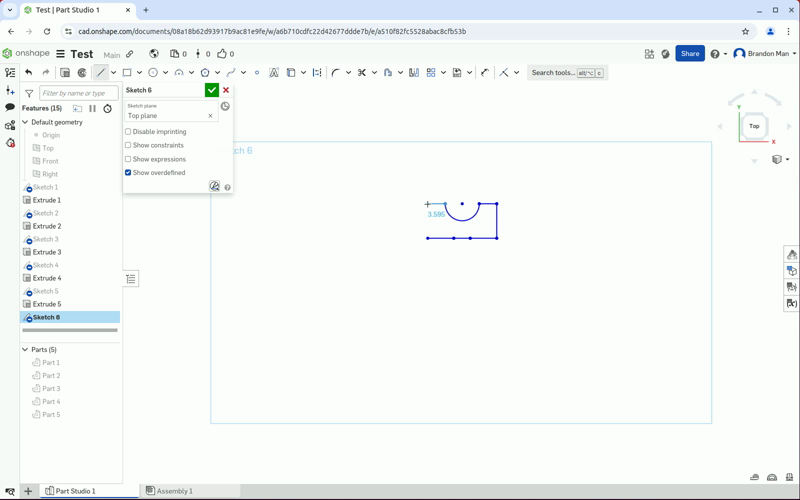
key_up(shift)
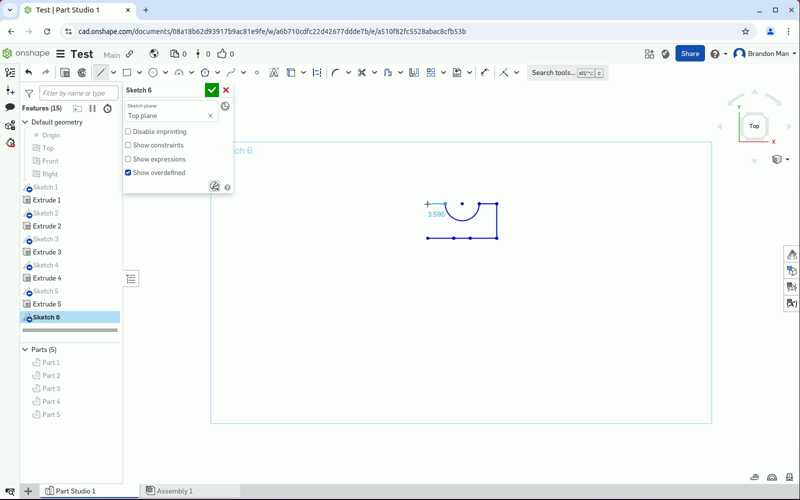
mouse_move(457, 203)
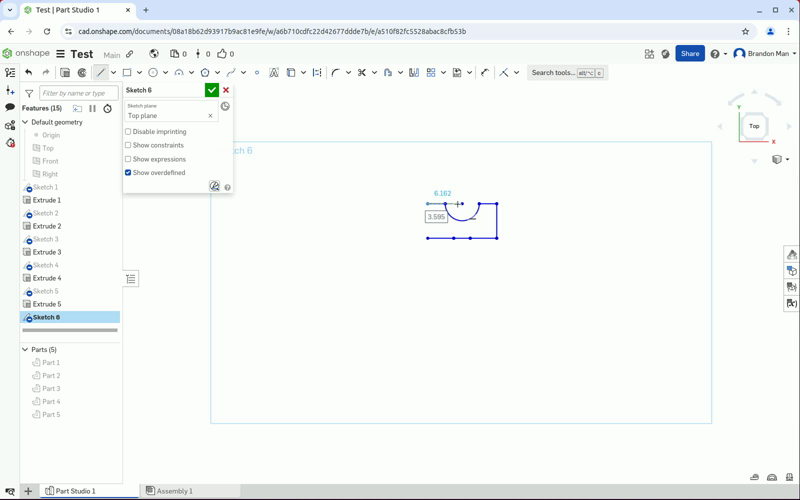
key_down(shift)
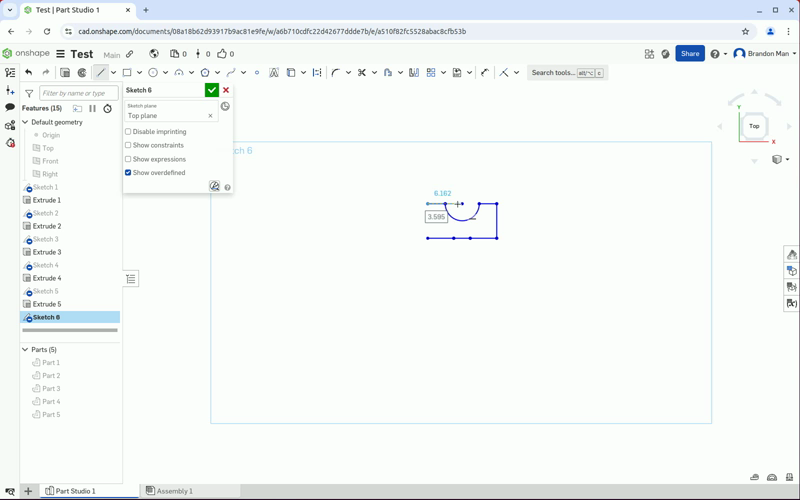
mouse_move(427, 238)
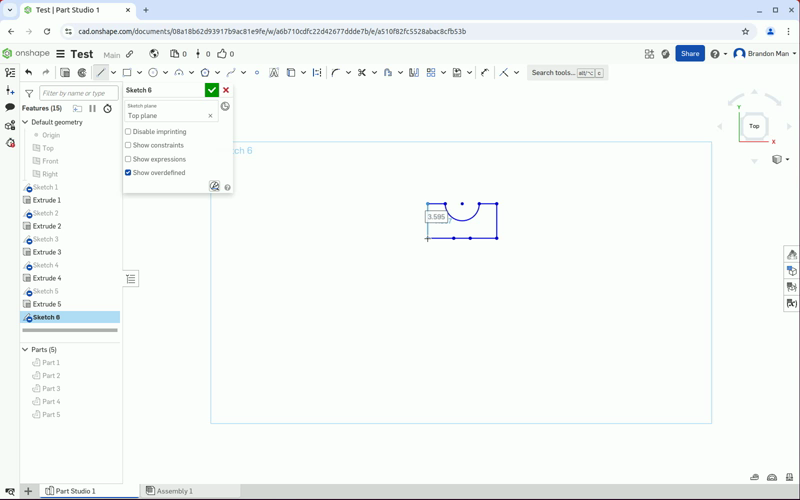
key_up(shift)
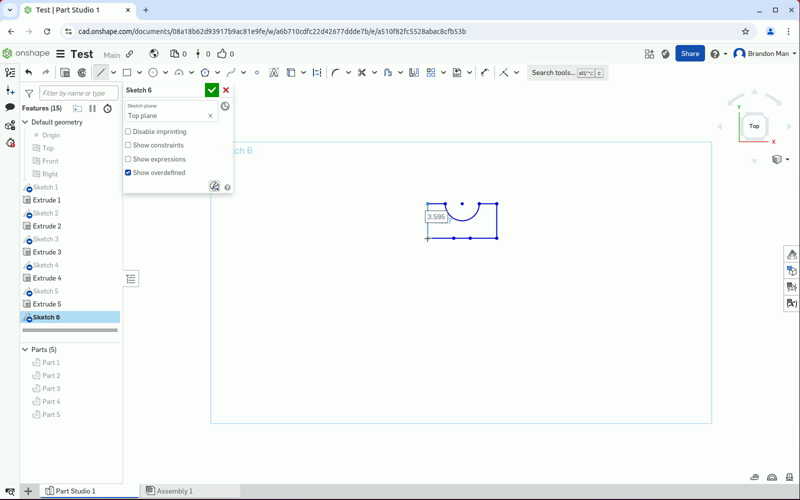
click(427, 238)
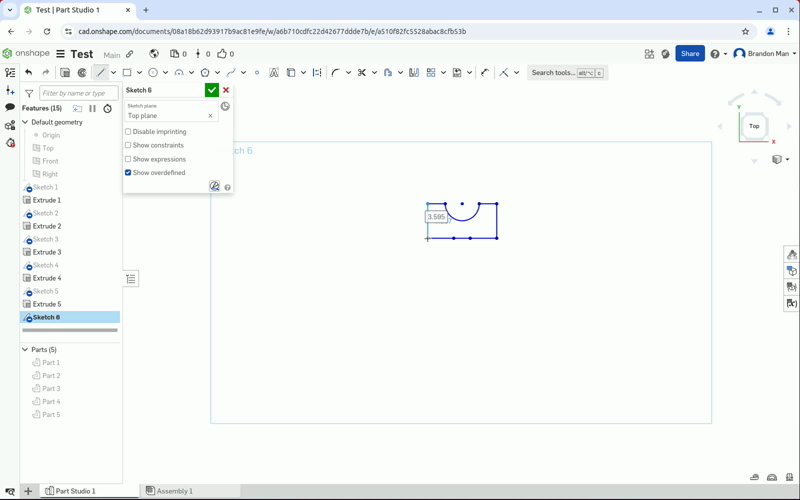
key(esc)
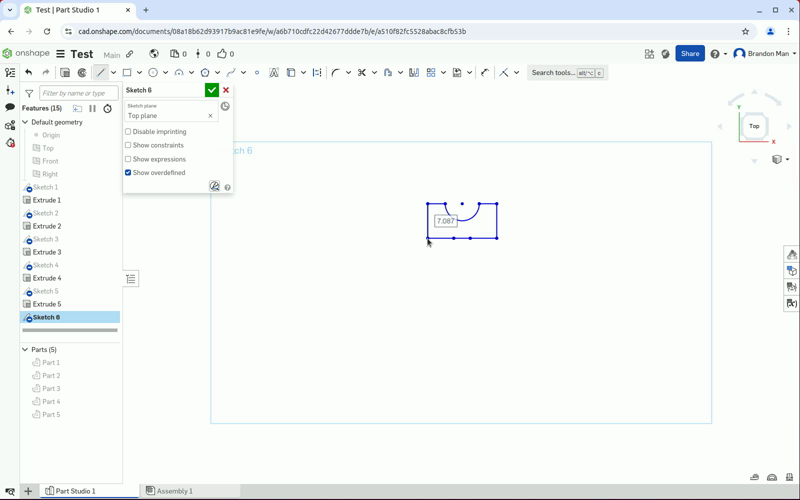
mouse_move(478, 213)
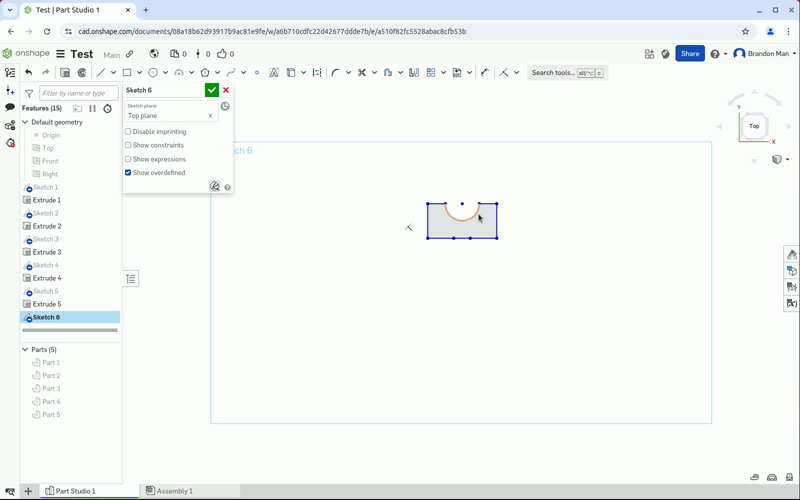
scroll(6)
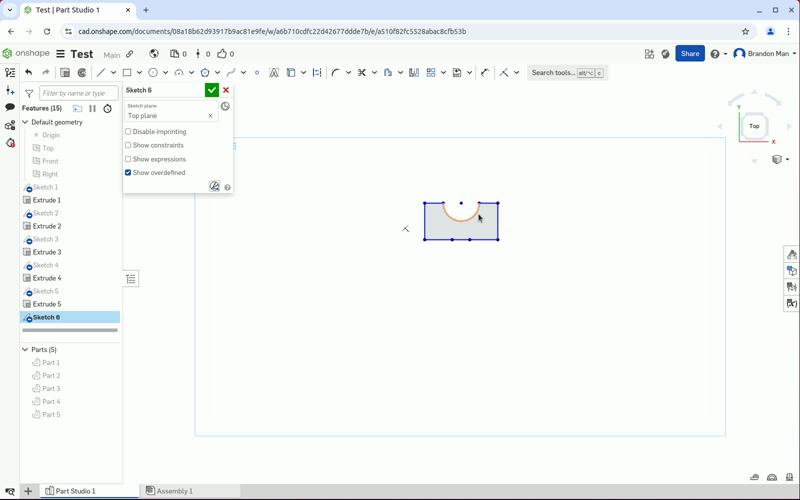
scroll(6)
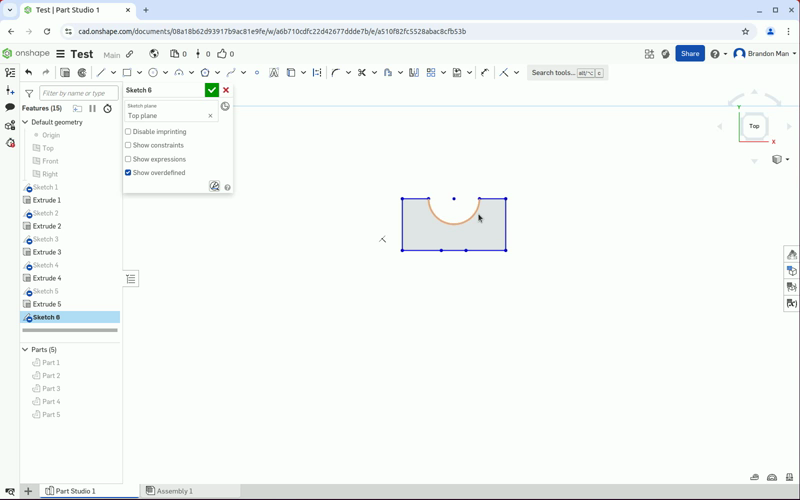
scroll(6)
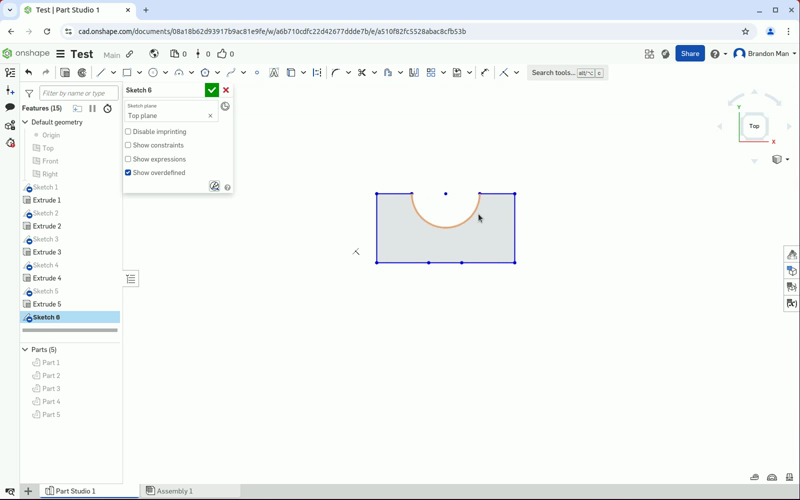
scroll(6)
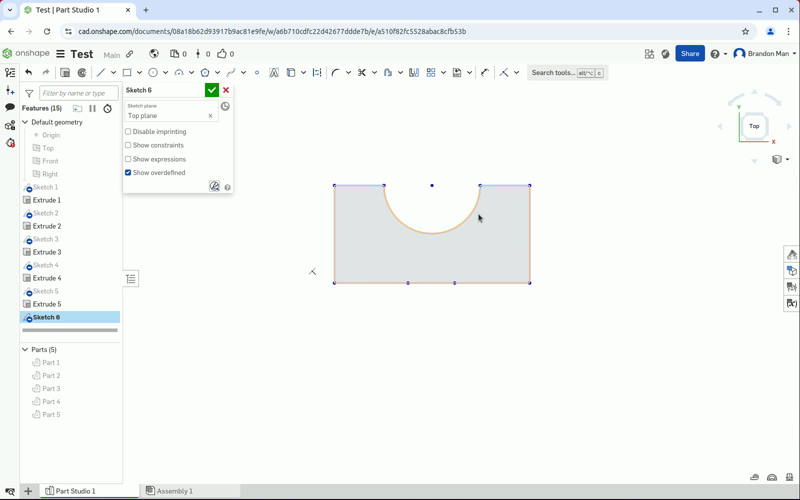
scroll(6)
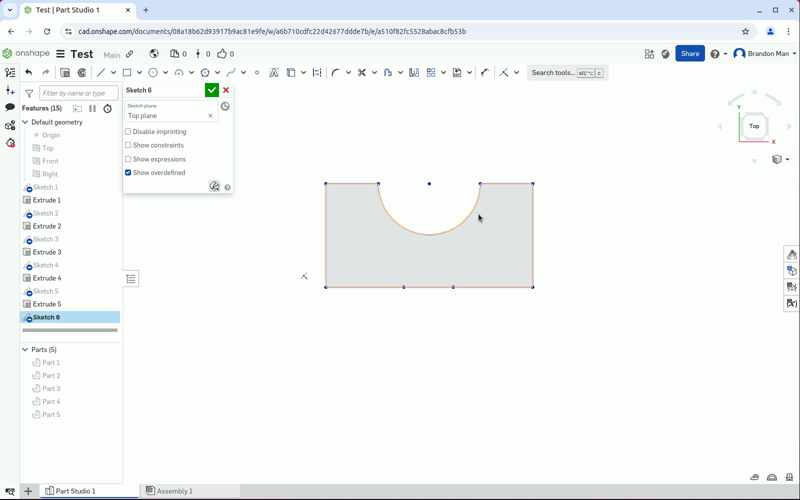
scroll(6)
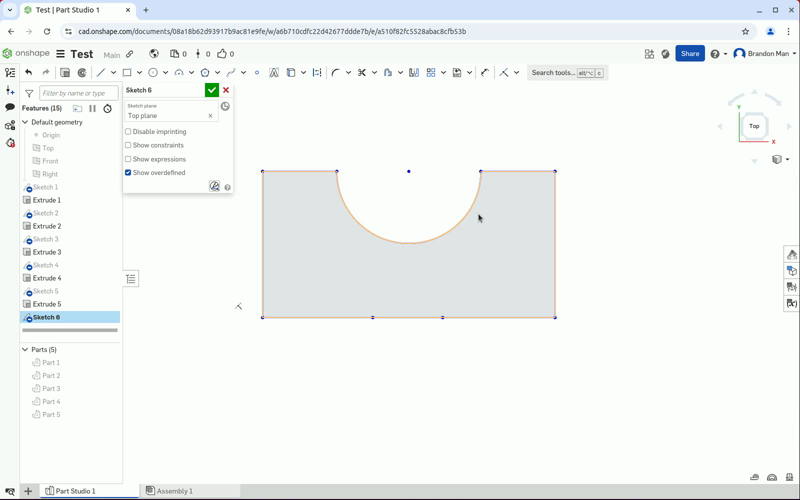
scroll(6)
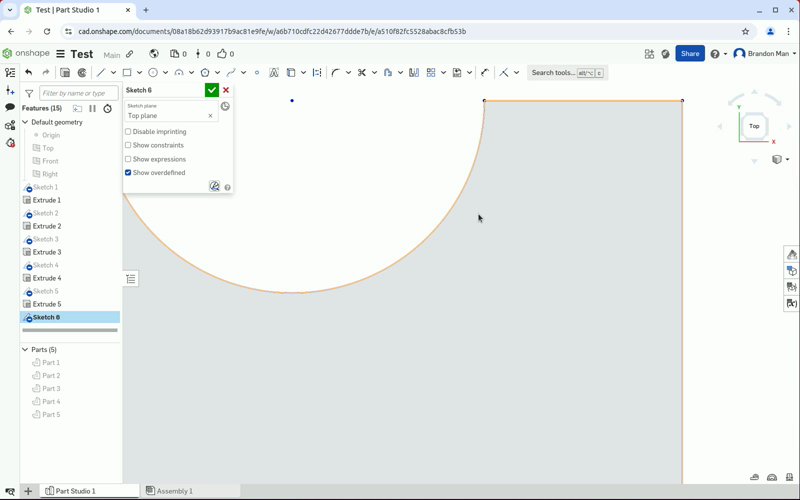
click(478, 213)
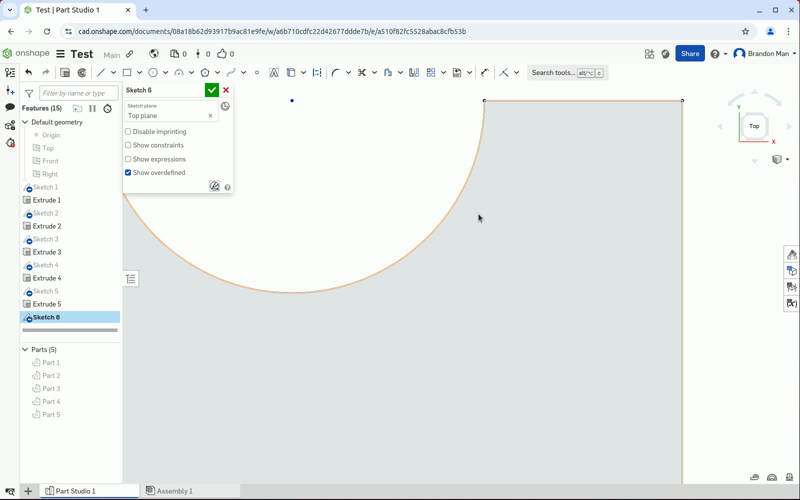
scroll(-6)
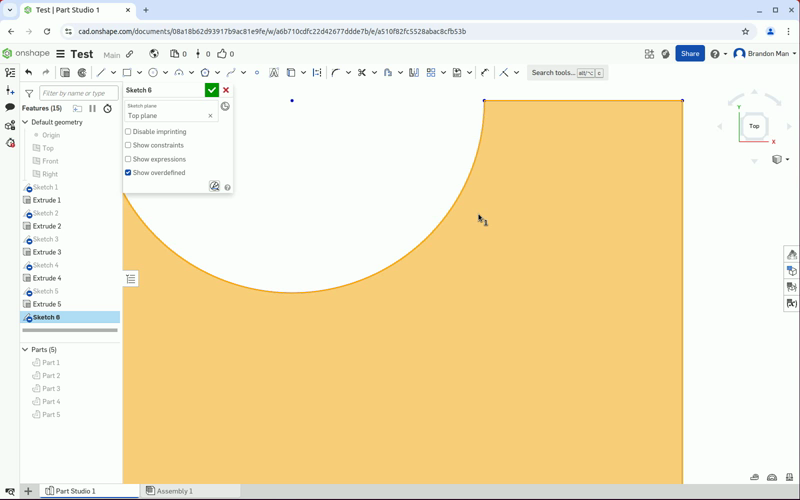
scroll(-6)
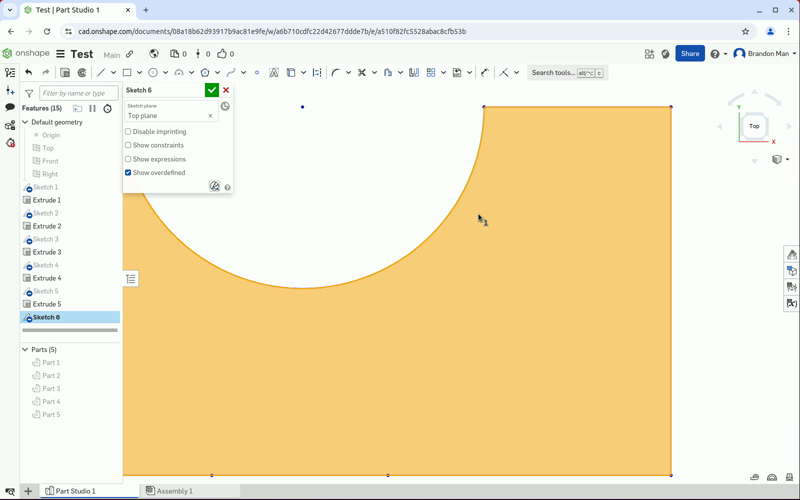
scroll(-6)
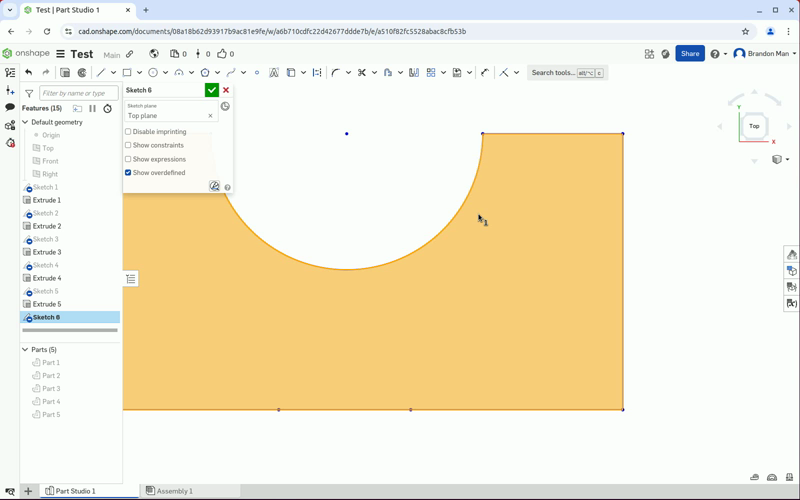
scroll(-6)
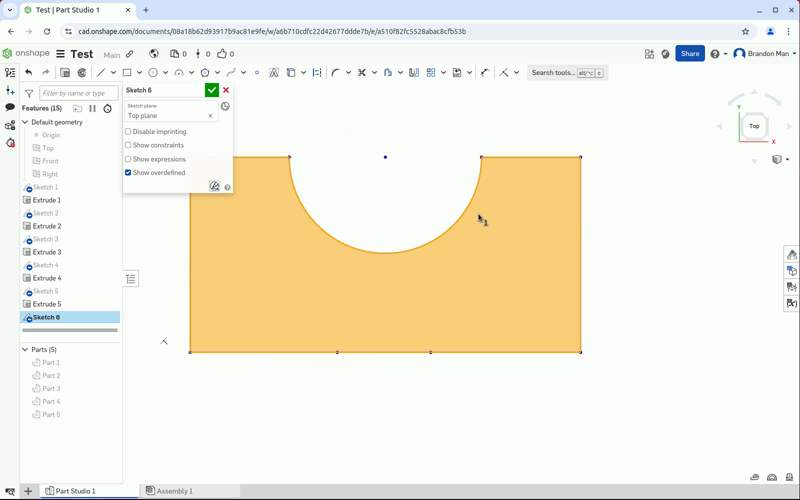
scroll(-6)
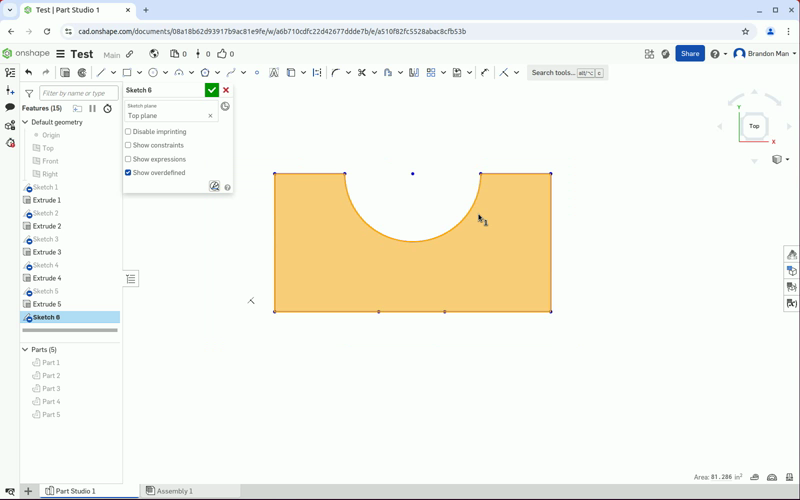
scroll(-6)
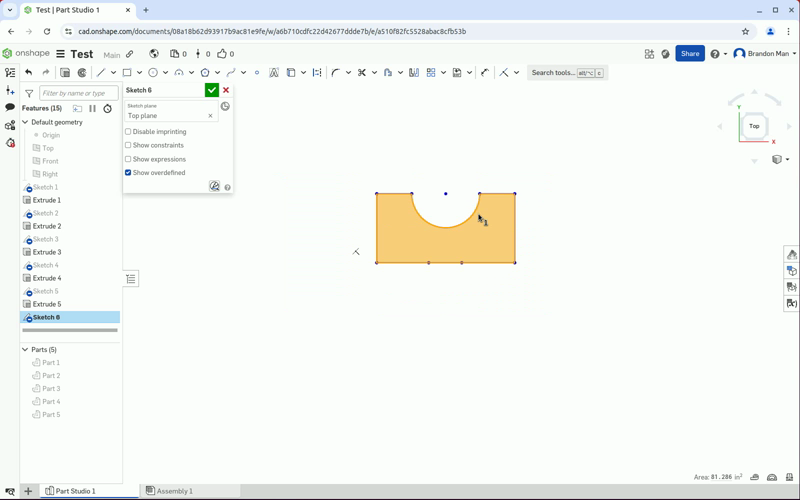
scroll(-6)
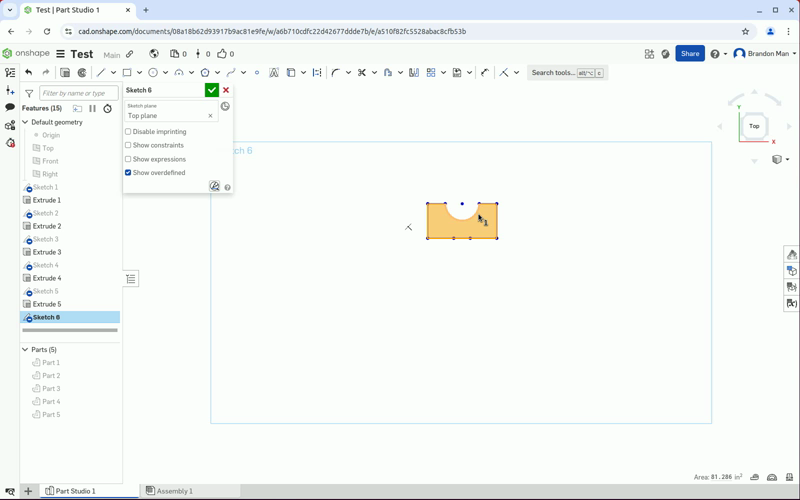
mouse_move(73, 352)
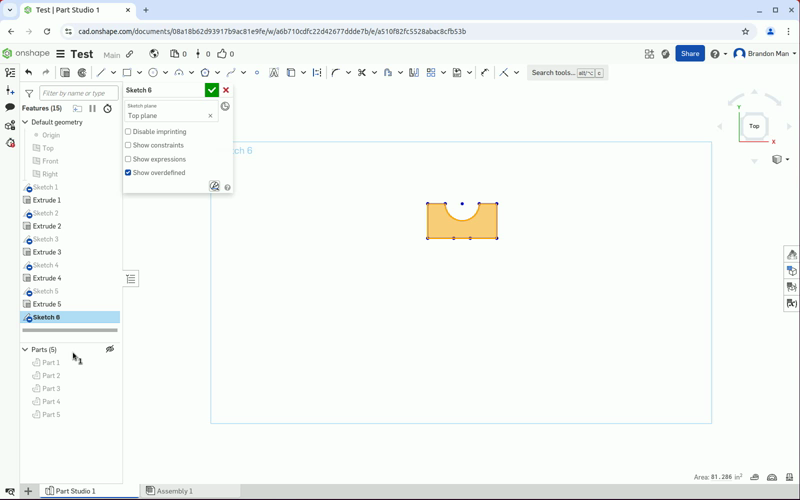
key(shift+y)
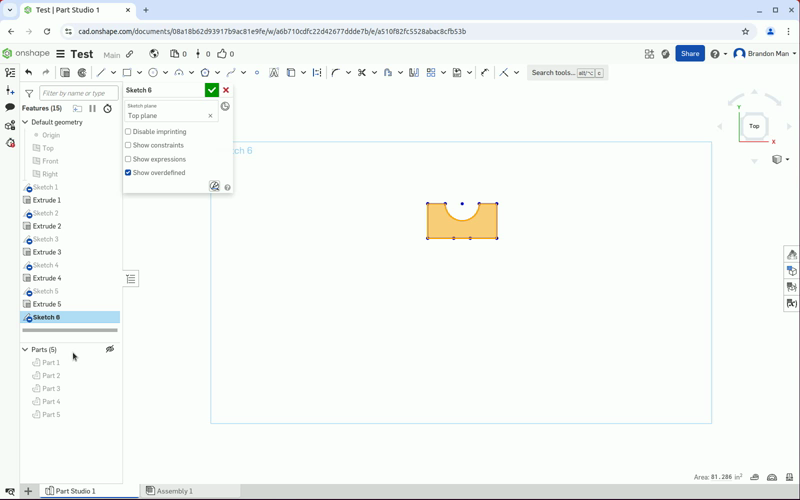
key(shift+e)
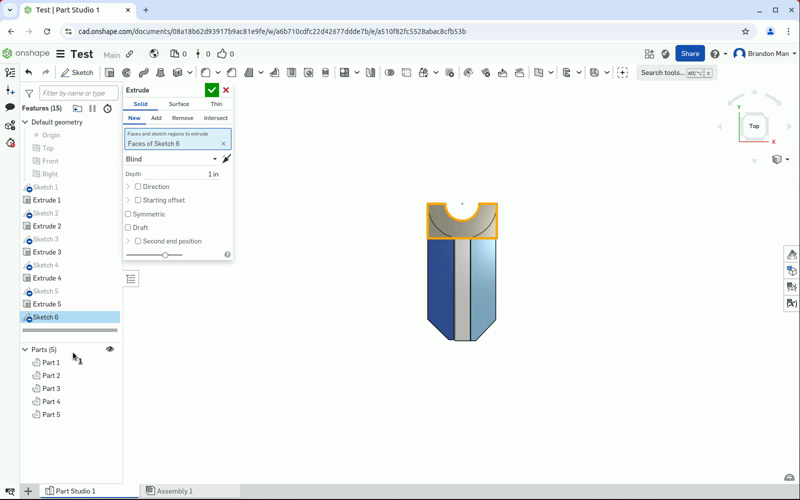
mouse_move(143, 106)
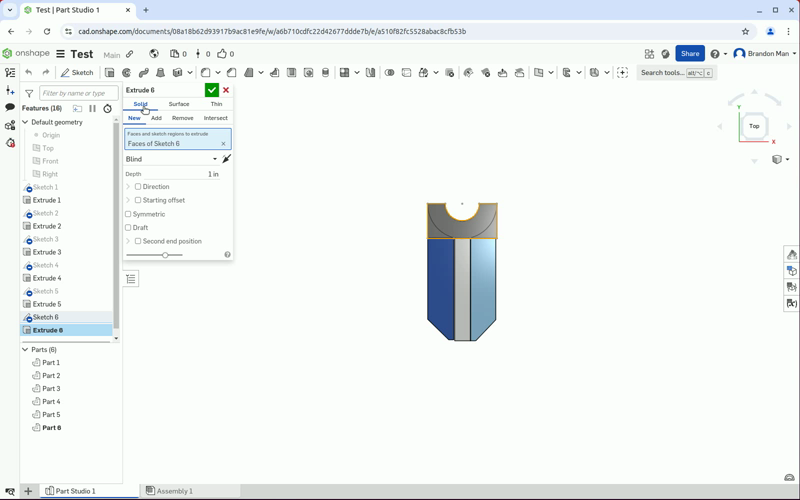
click(143, 106)
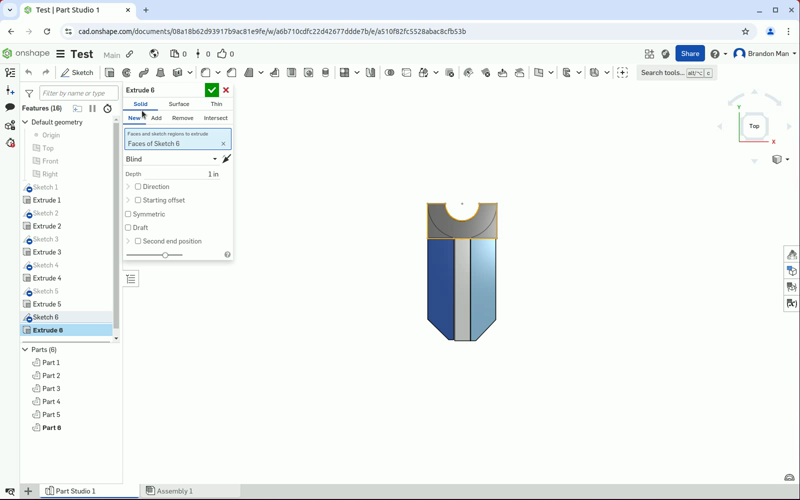
mouse_move(137, 120)
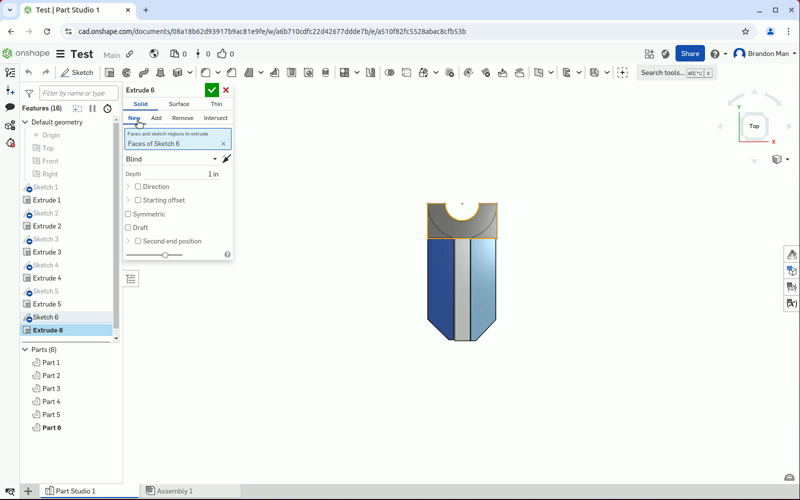
click(137, 120)
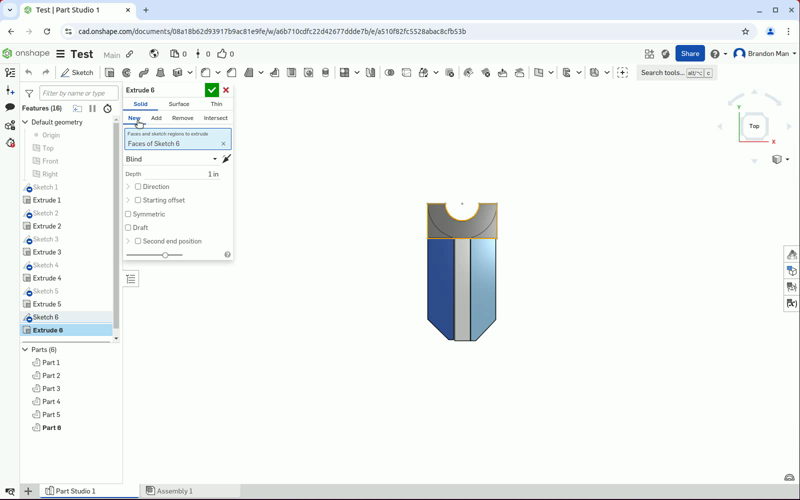
key(tab, 4)
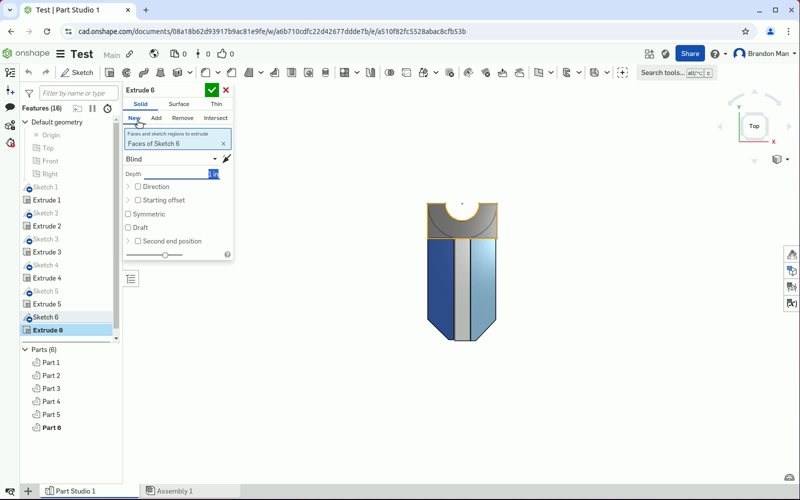
text(13.961)
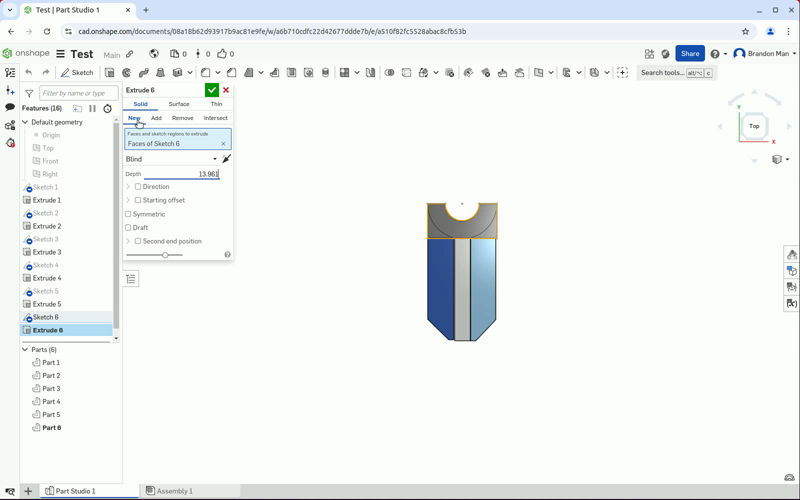
key(enter)
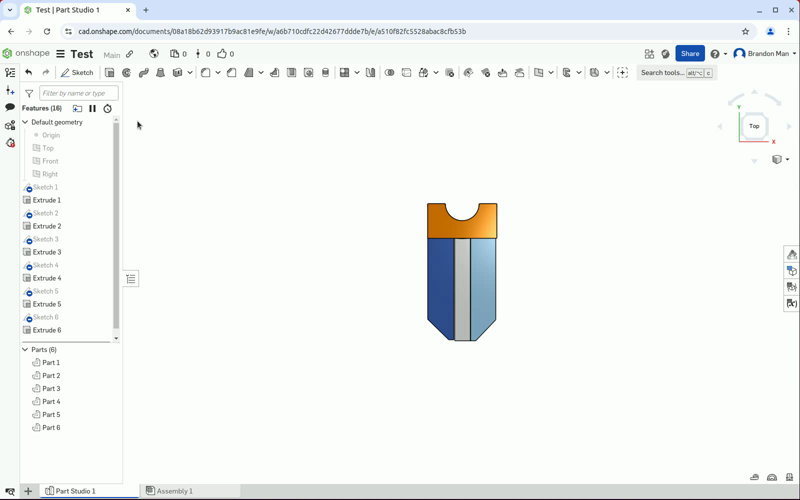
key(shift+h)
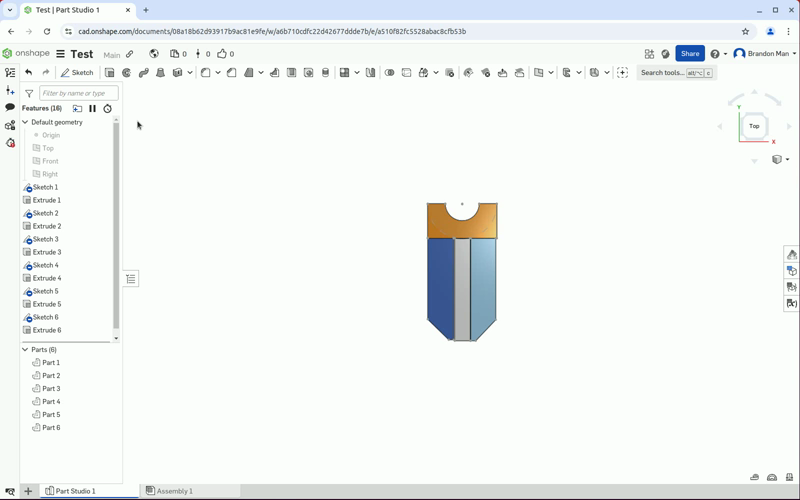
key(shift+h)
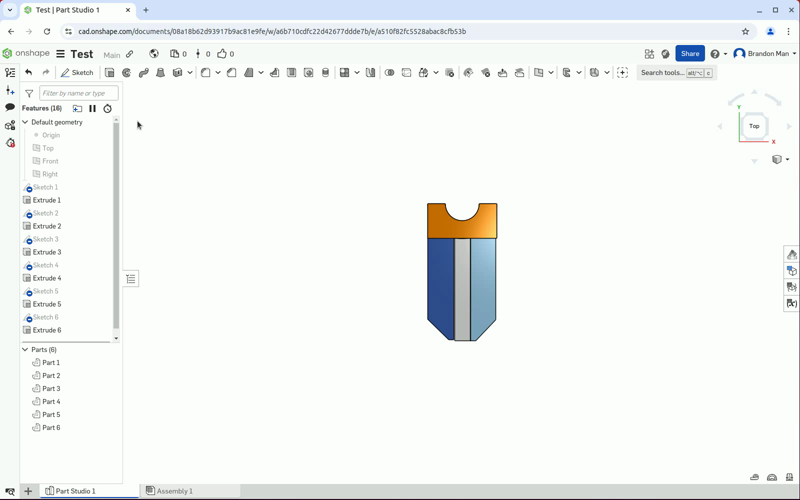
mouse_move(69, 189)
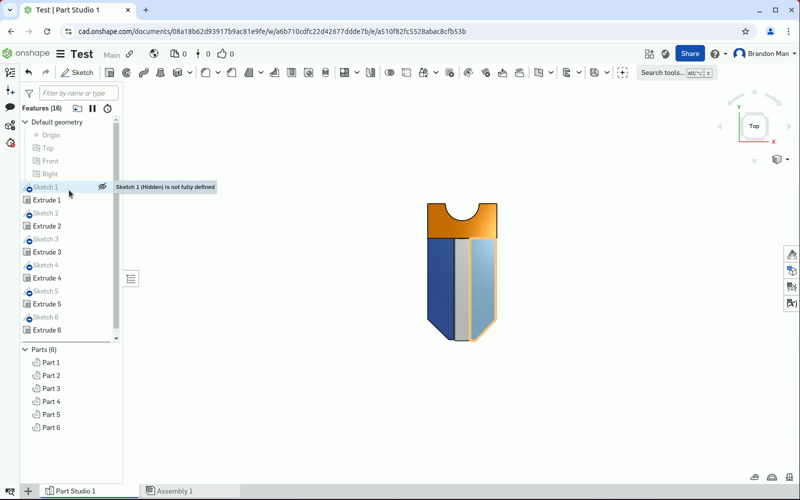
click(69, 189)
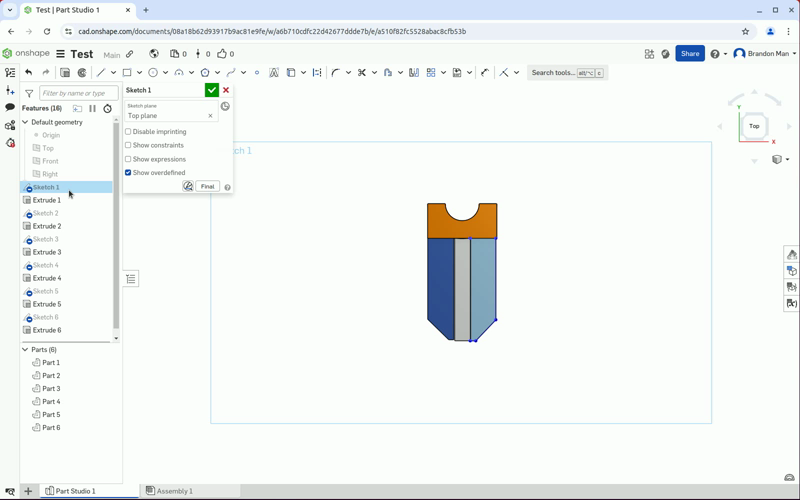
mouse_move(229, 92)
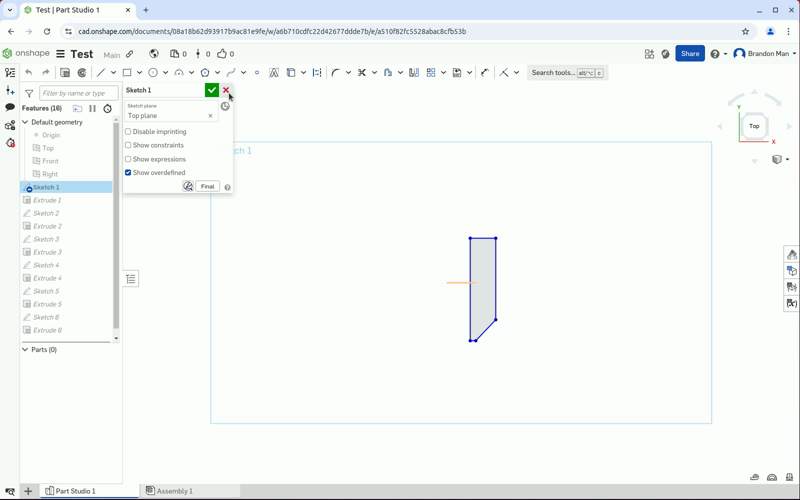
click(229, 92)
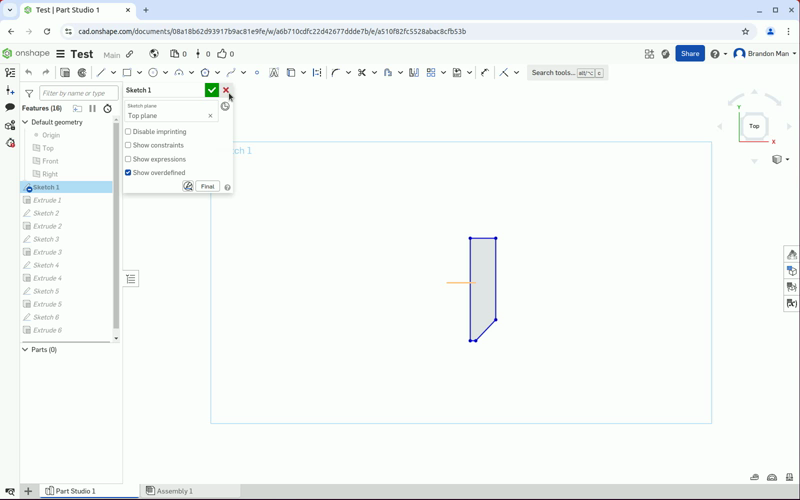
key(shift+s)
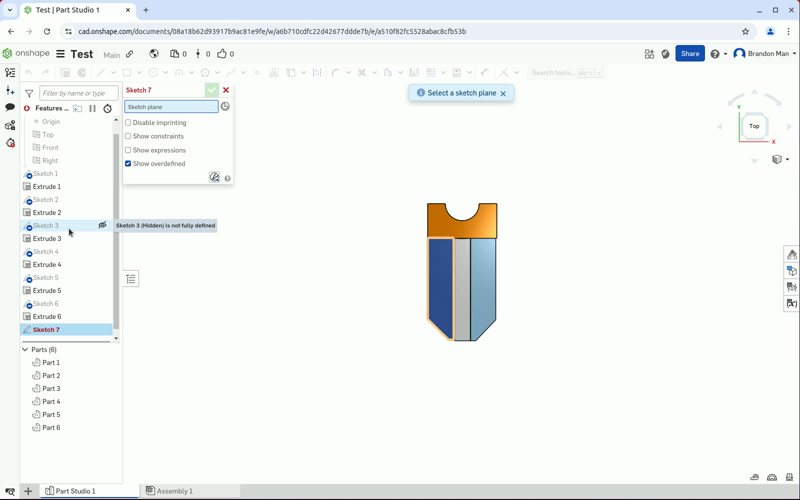
scroll(3)
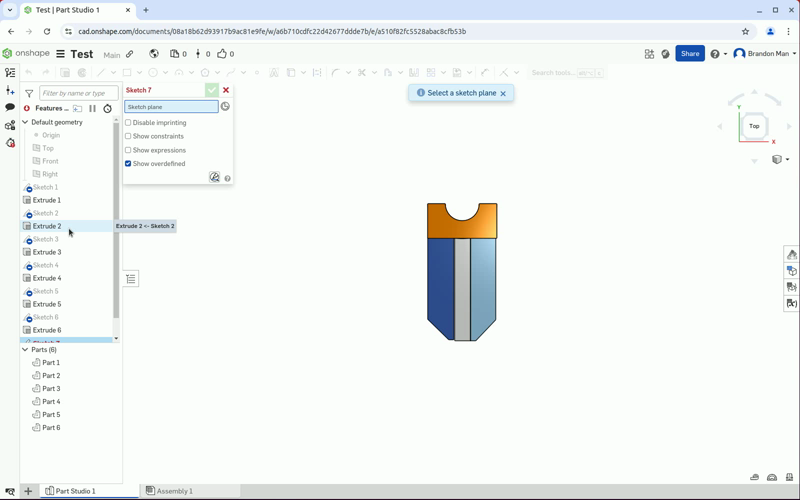
mouse_move(69, 150)
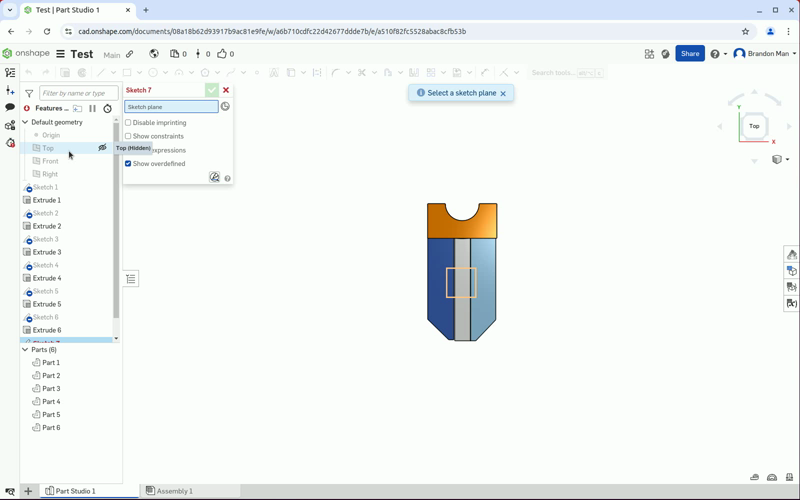
click(69, 150)
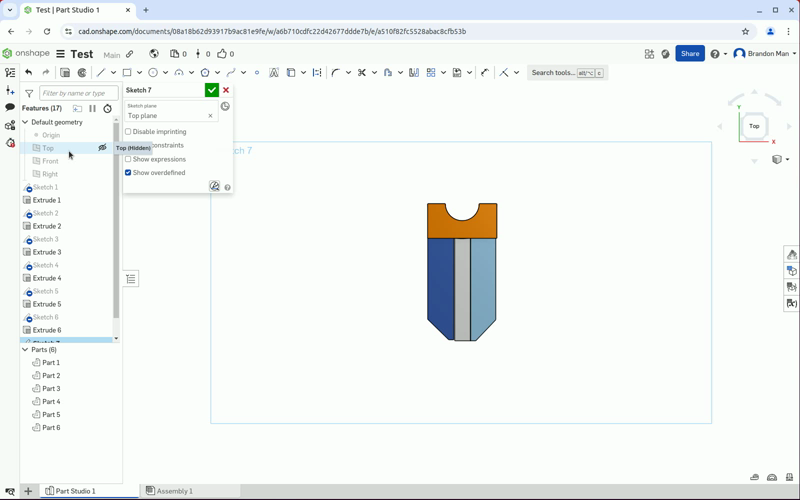
mouse_move(73, 352)
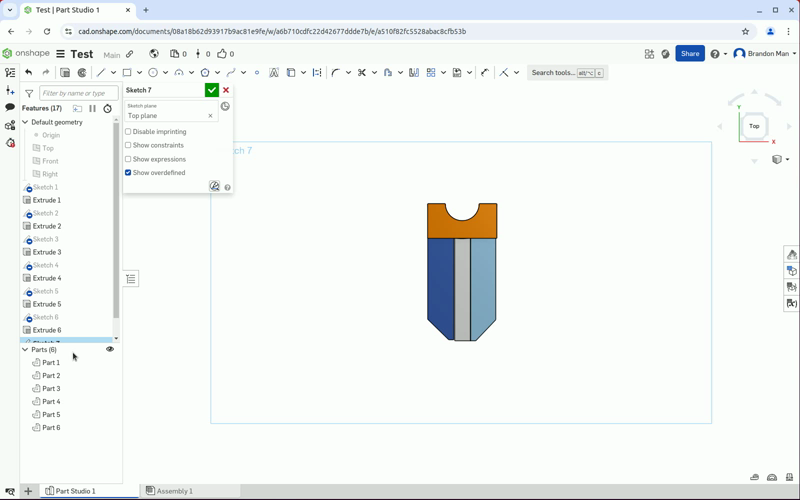
key(y)
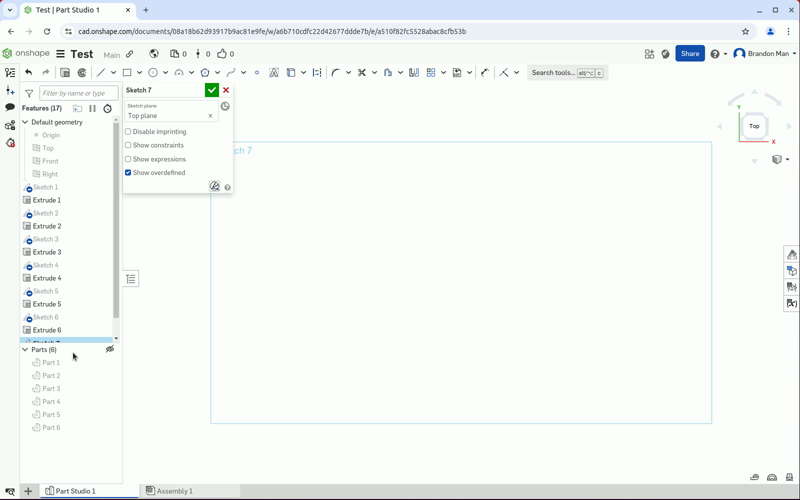
key(l)
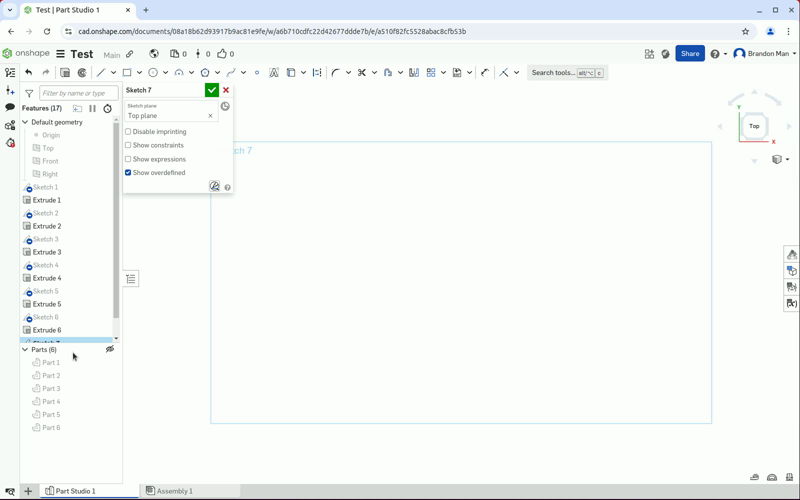
key_down(shift)
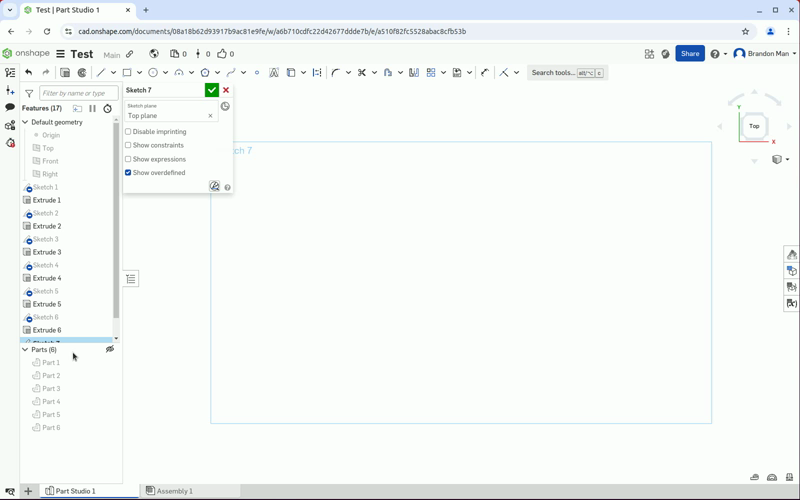
mouse_move(454, 340)
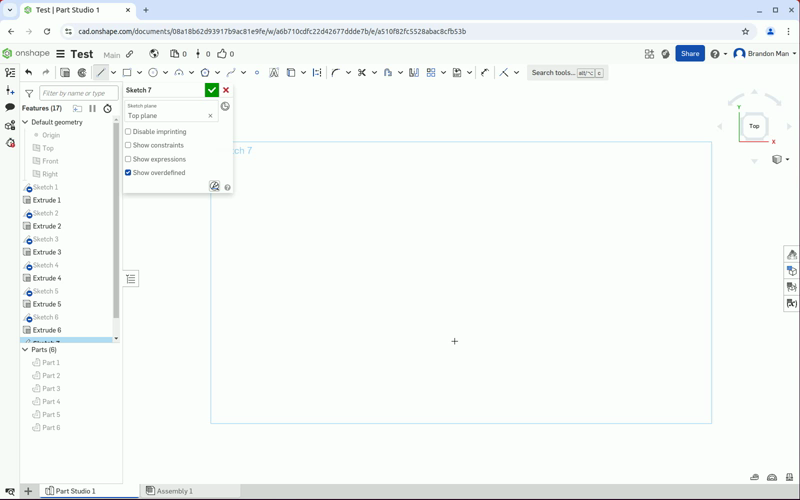
click(454, 340)
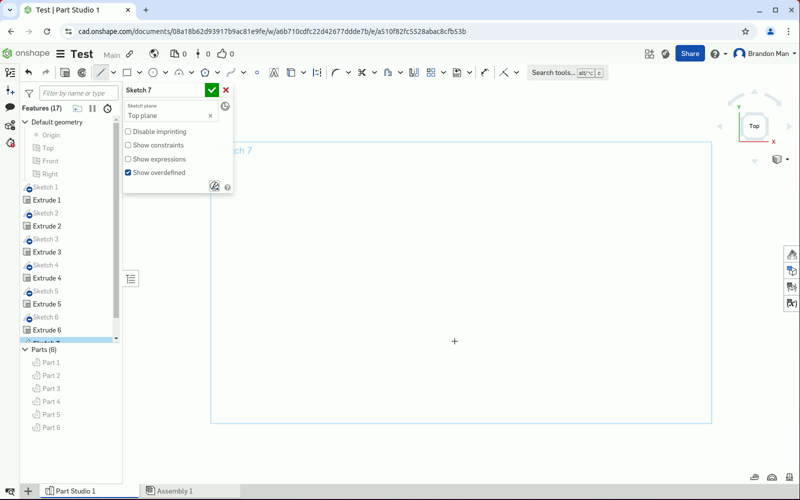
key_up(shift)
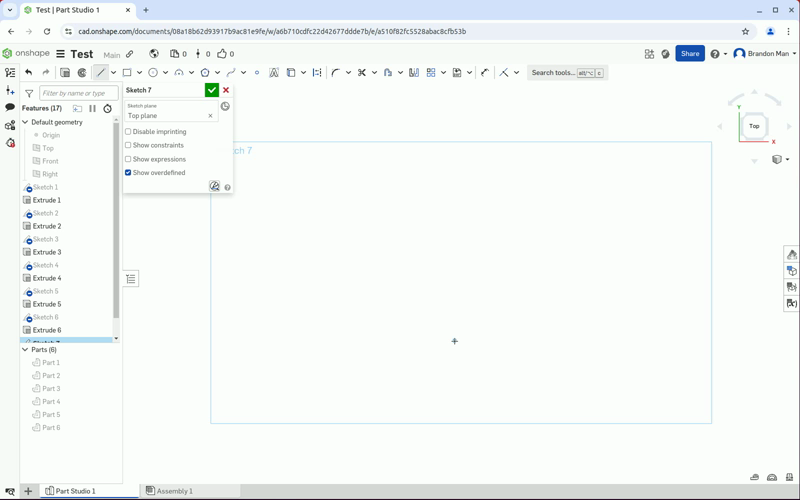
key_down(shift)
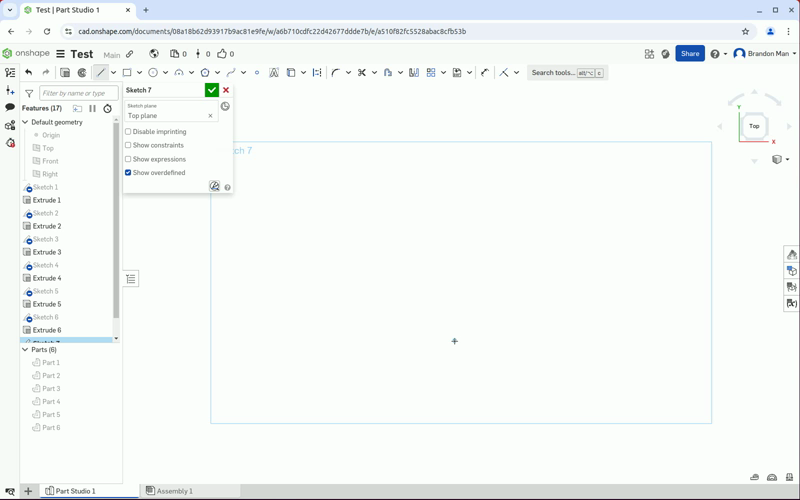
mouse_move(484, 340)
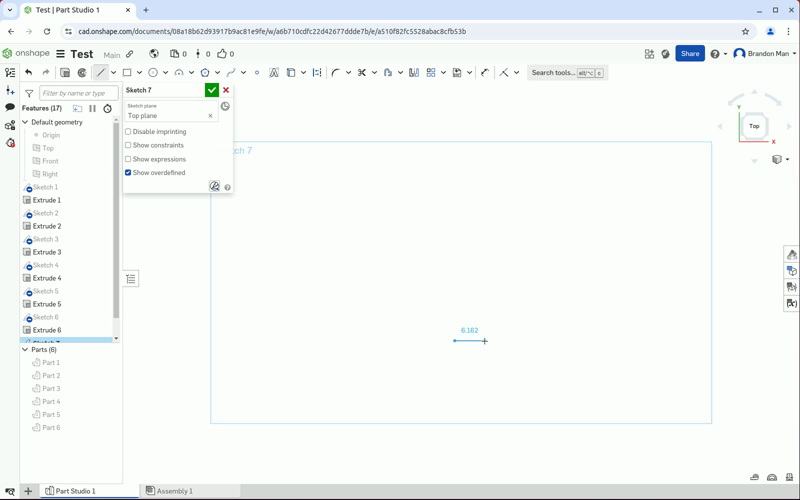
mouse_move(470, 340)
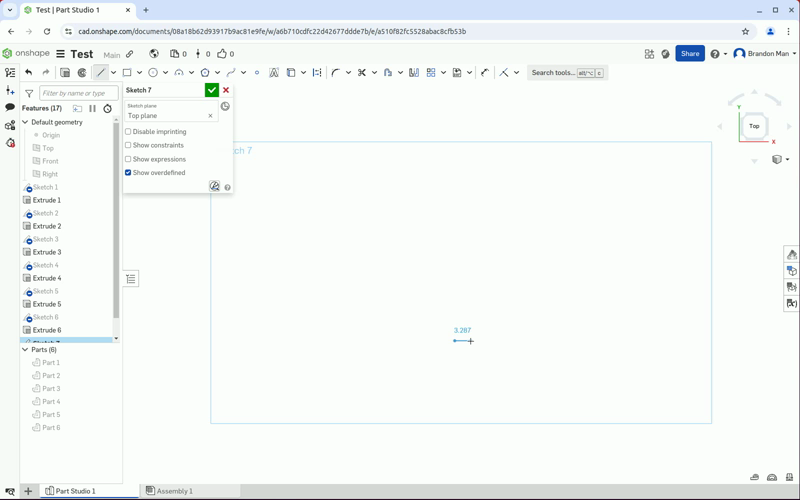
click(470, 340)
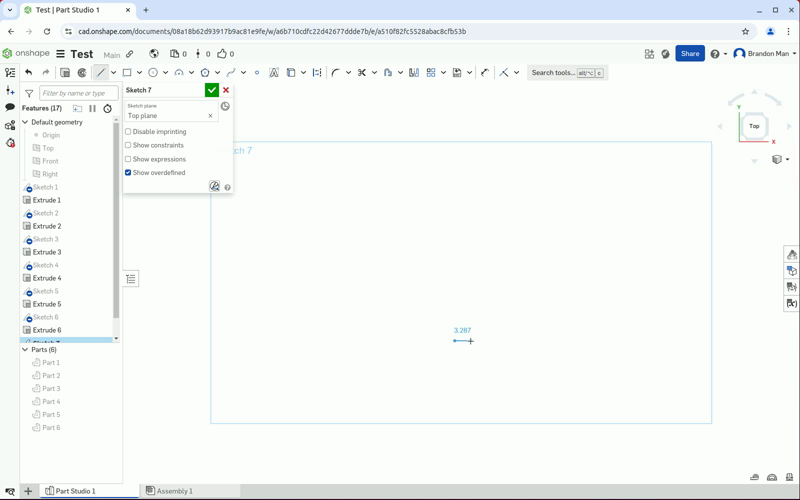
key_up(shift)
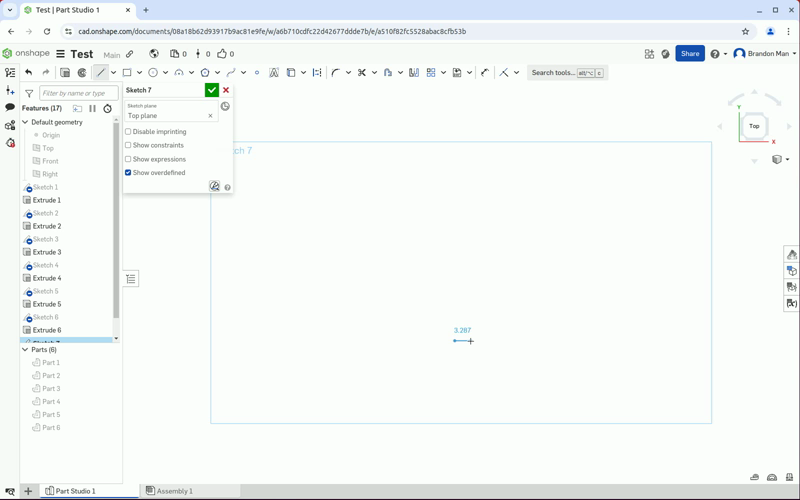
key_down(shift)
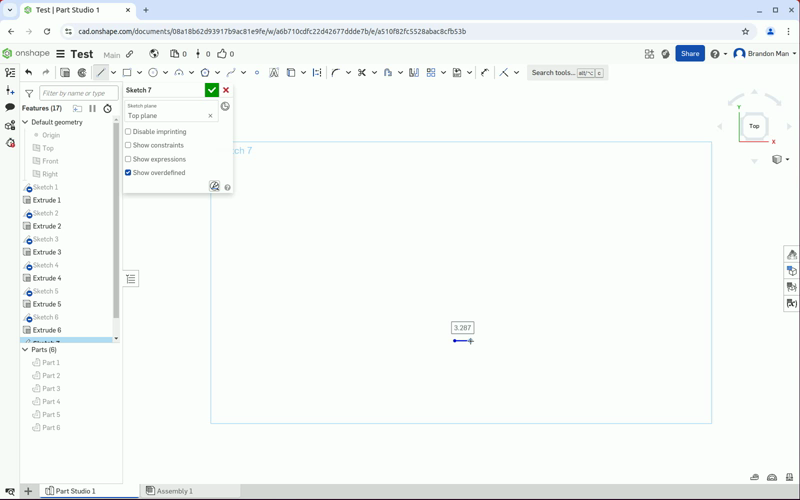
mouse_move(470, 238)
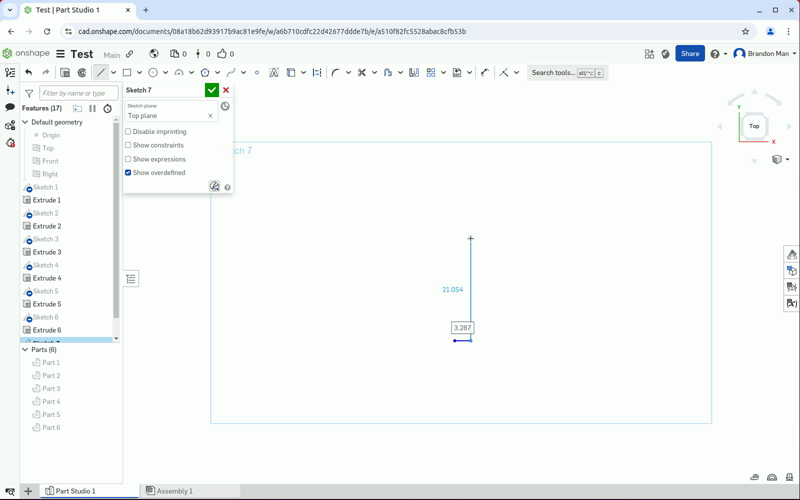
click(470, 238)
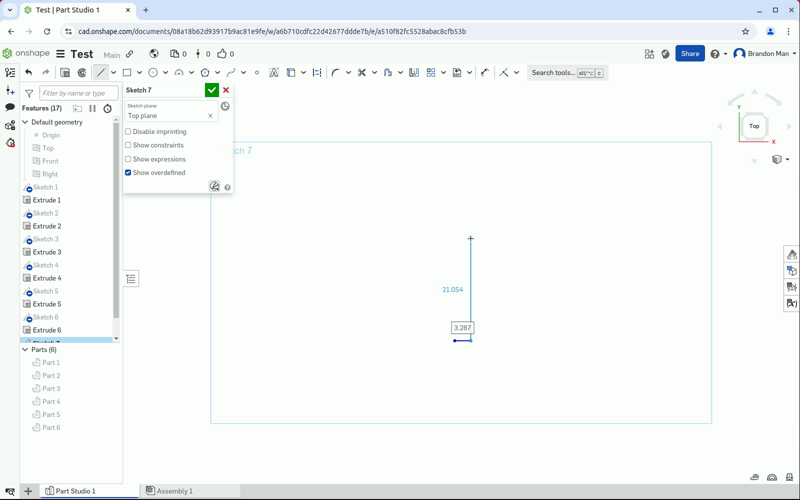
key_up(shift)
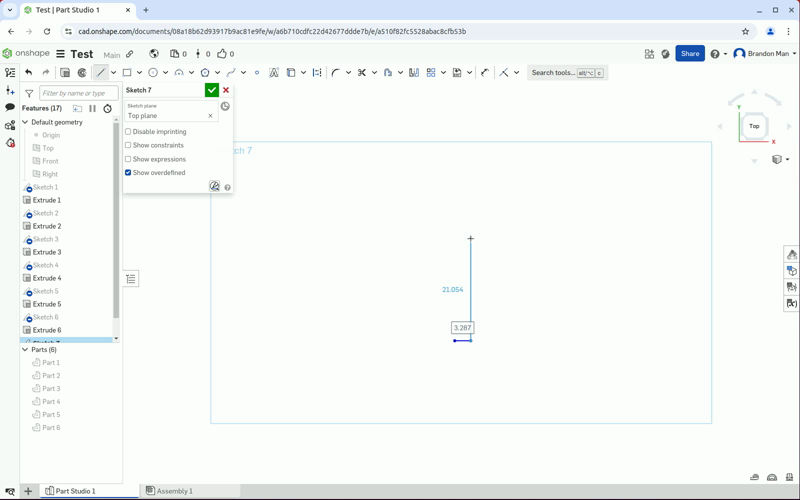
key_down(shift)
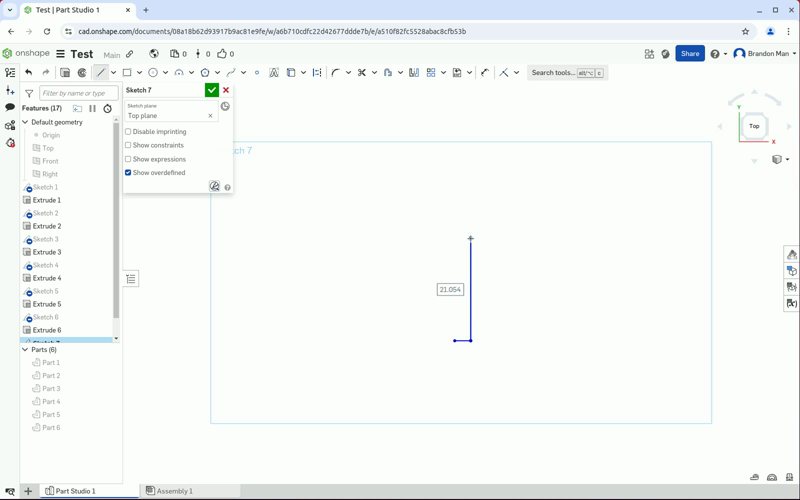
mouse_move(501, 238)
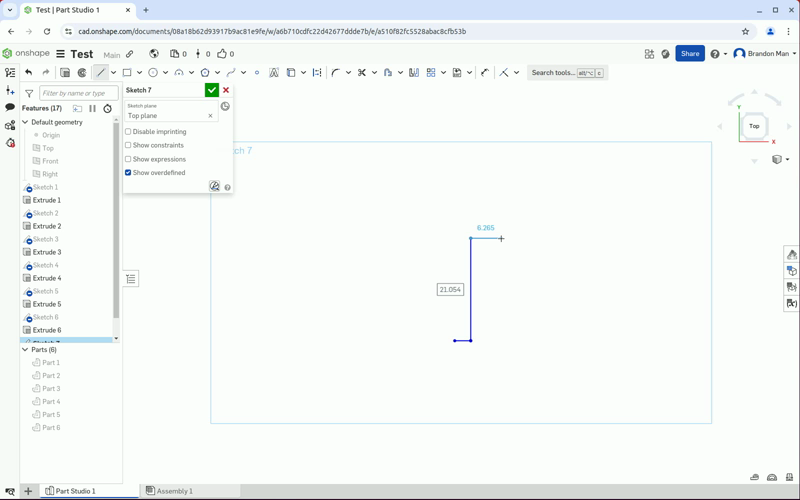
mouse_move(454, 238)
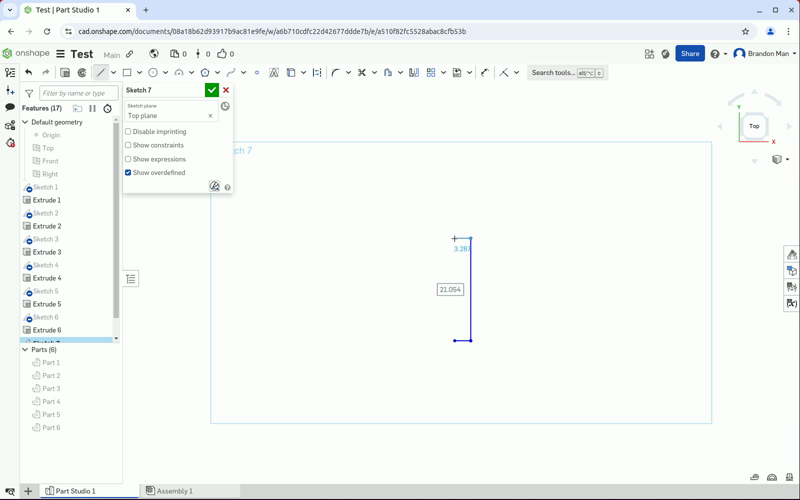
click(454, 238)
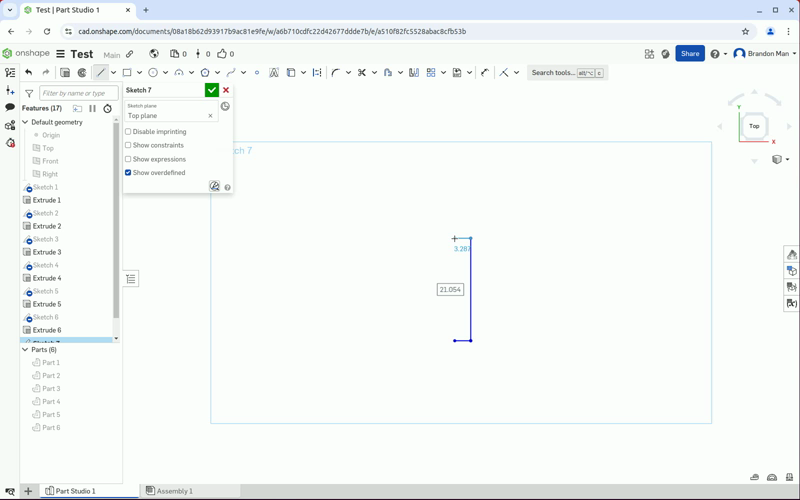
key_up(shift)
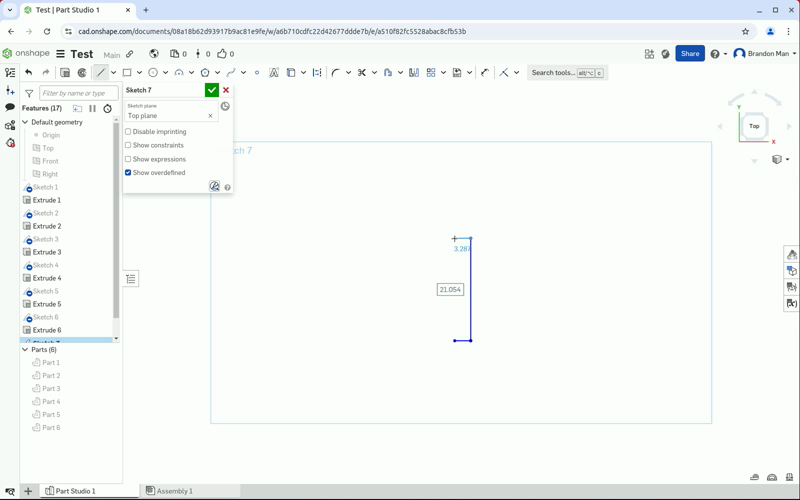
key_down(shift)
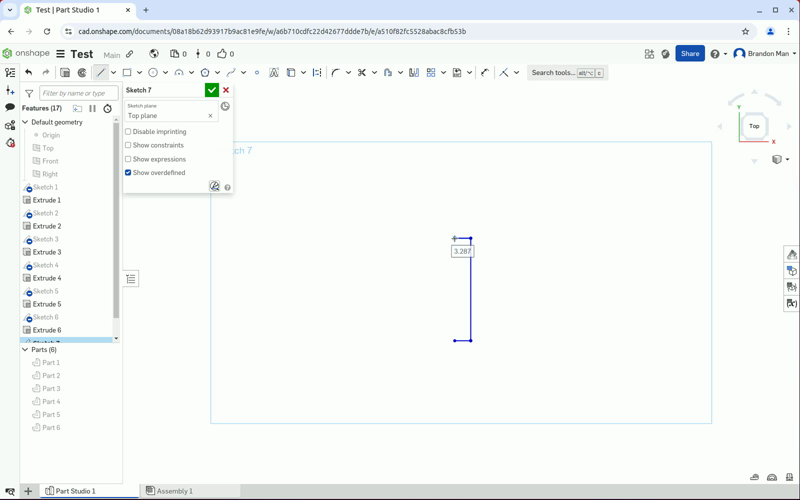
mouse_move(454, 340)
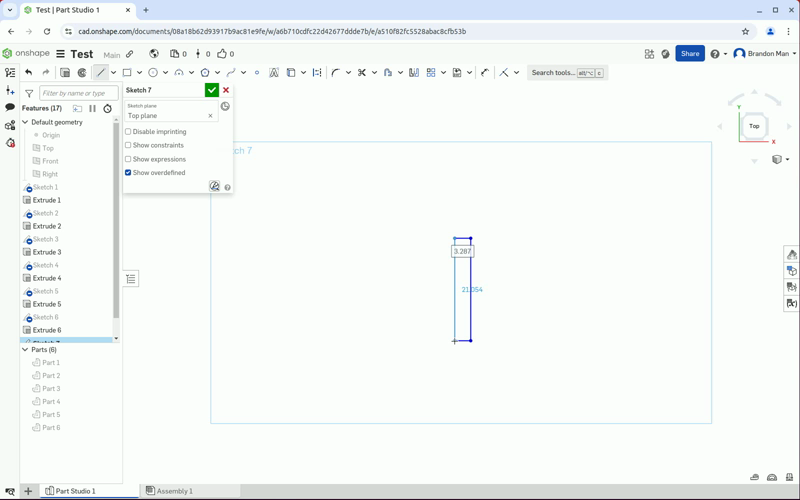
key_up(shift)
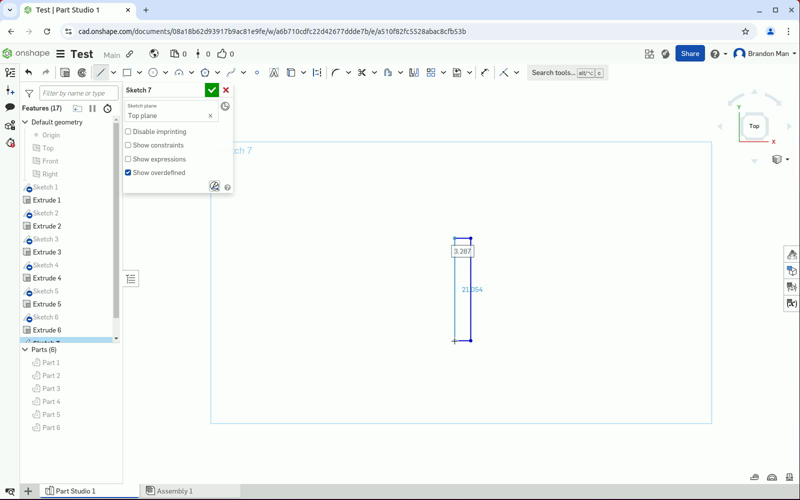
click(454, 340)
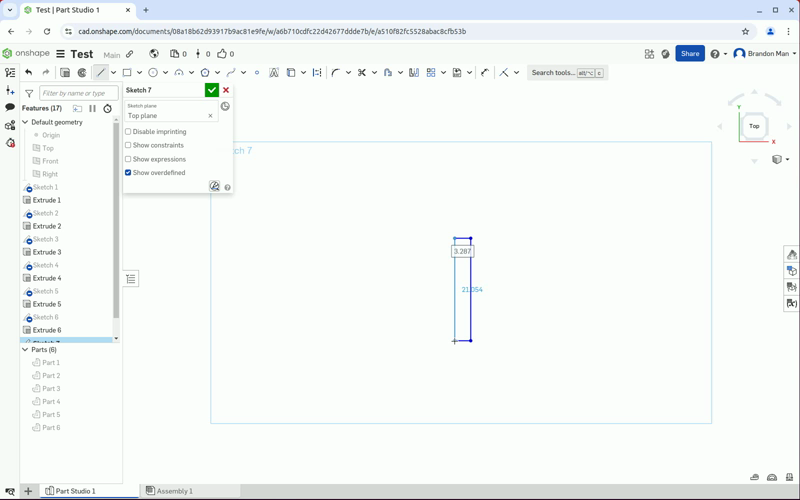
key(esc)
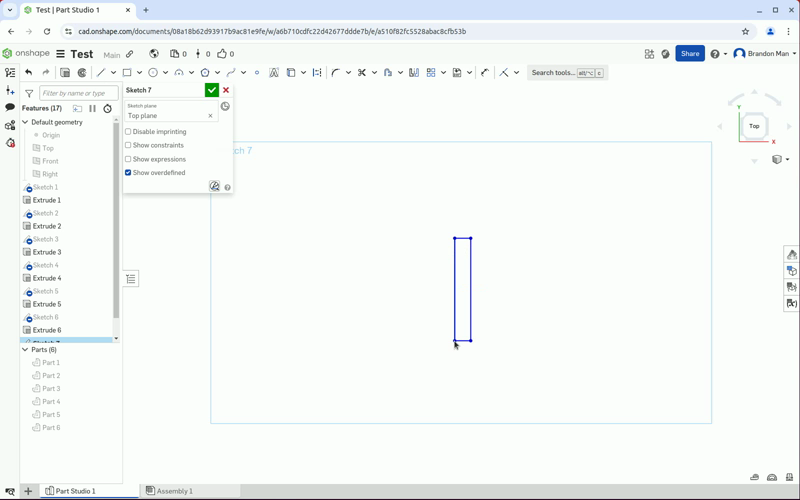
mouse_move(466, 263)
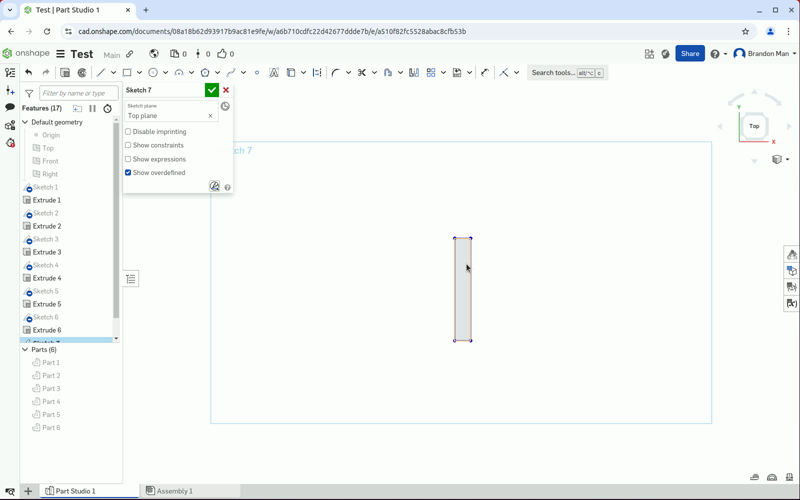
scroll(6)
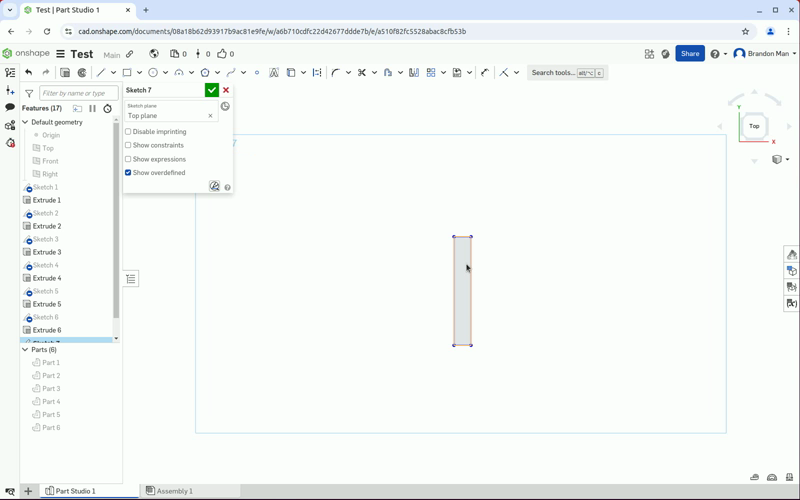
scroll(6)
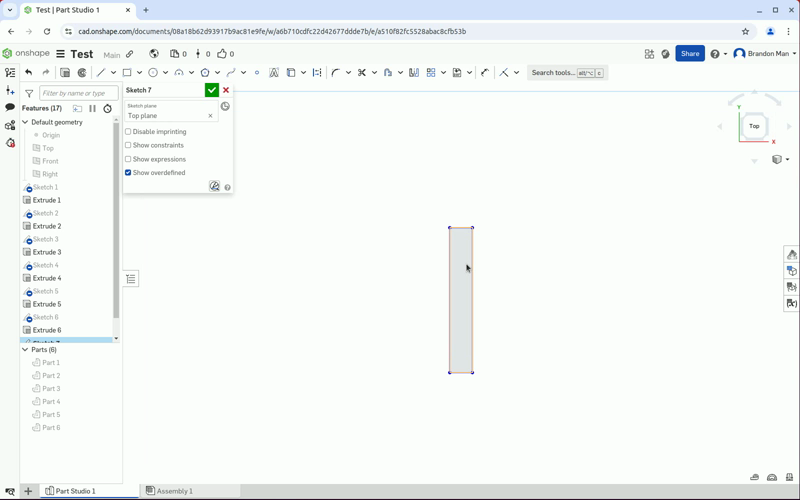
scroll(6)
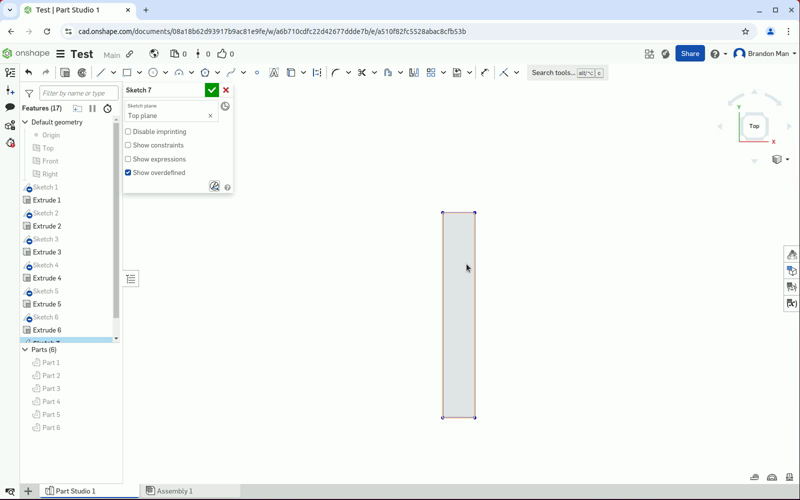
scroll(6)
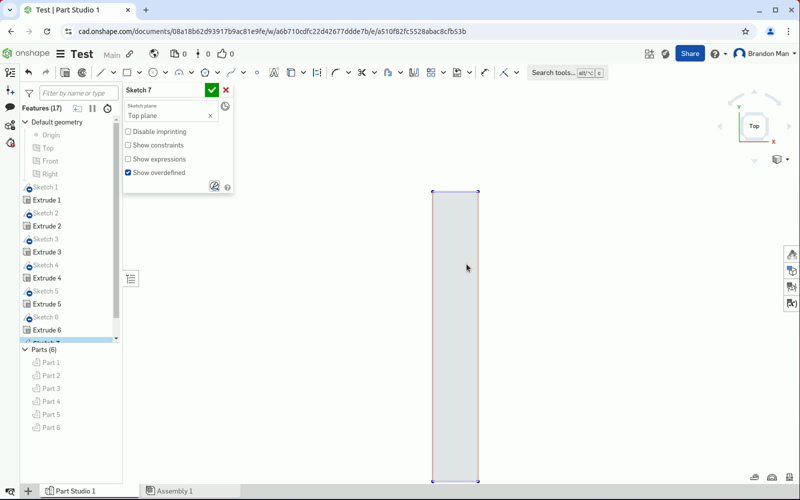
scroll(6)
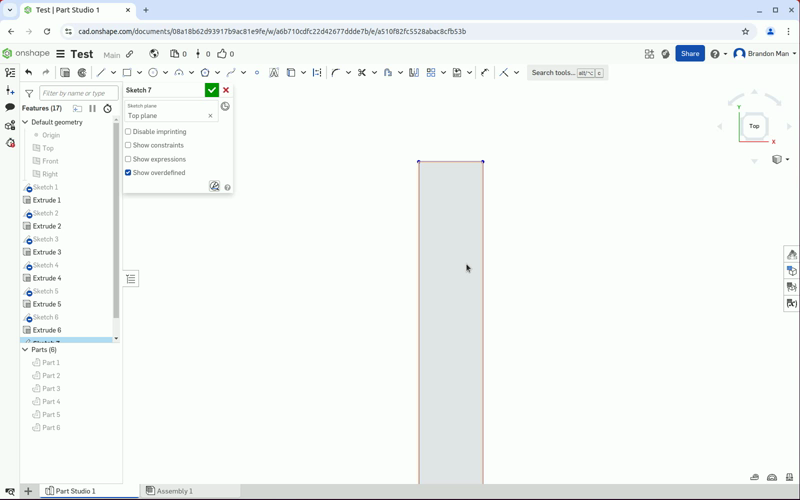
scroll(6)
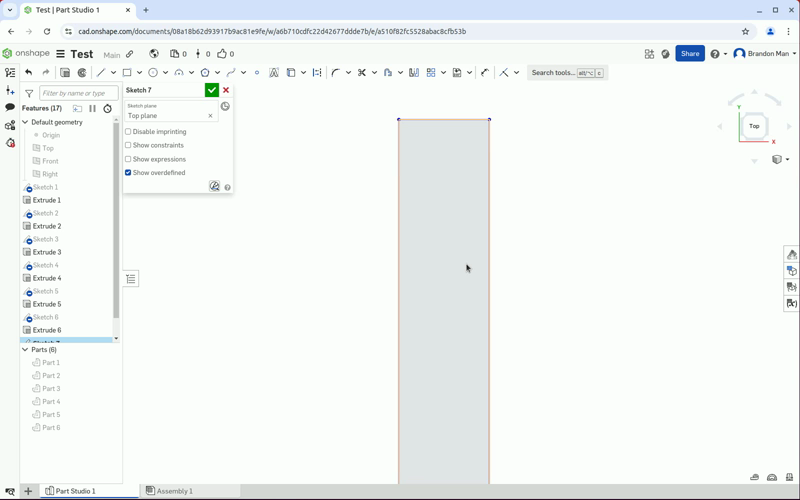
scroll(6)
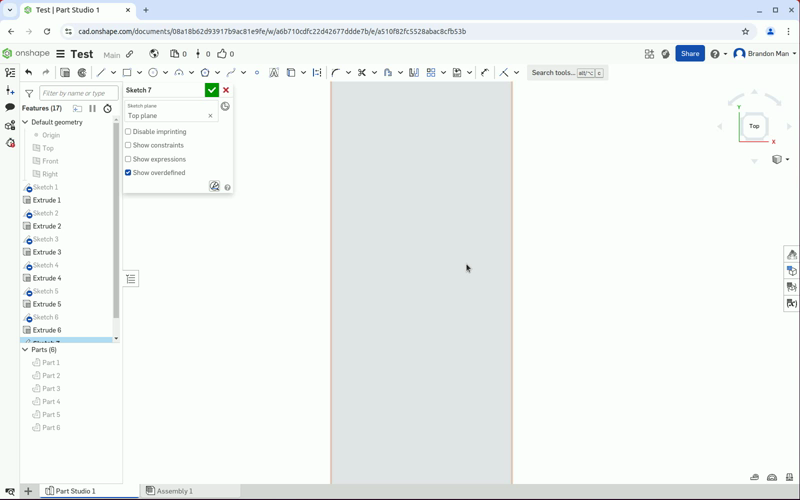
click(466, 263)
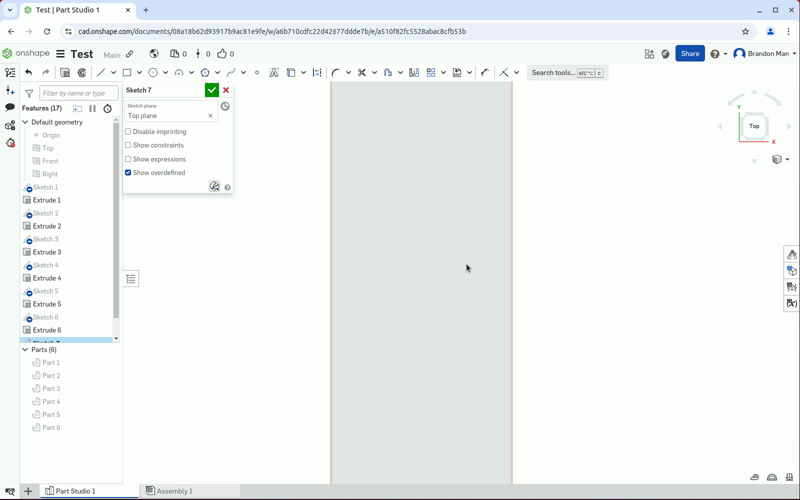
scroll(-6)
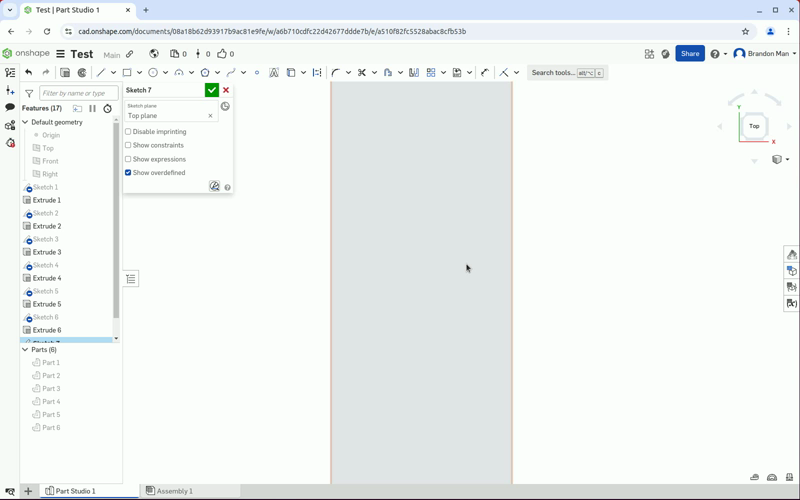
scroll(-6)
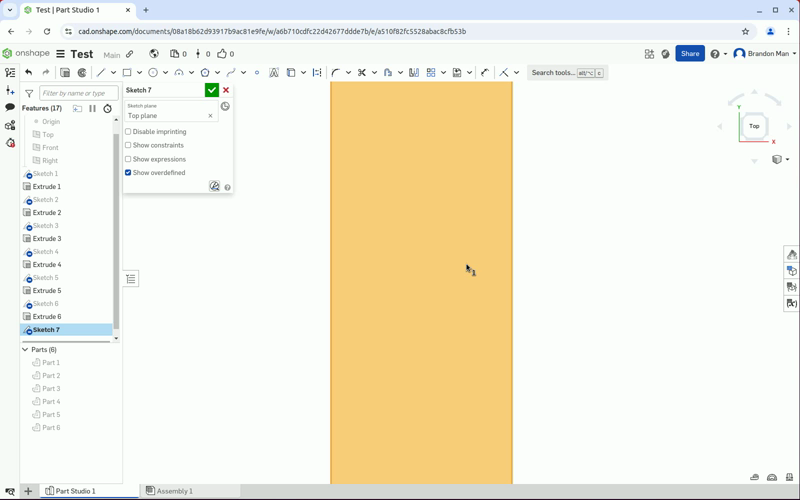
scroll(-6)
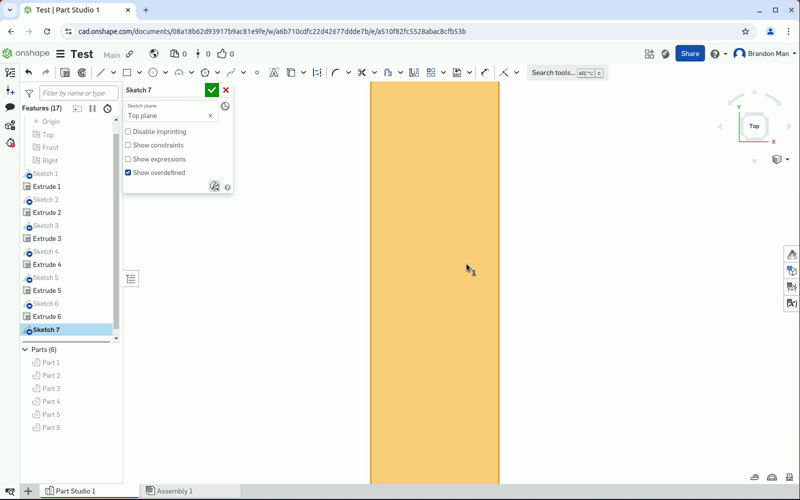
scroll(-6)
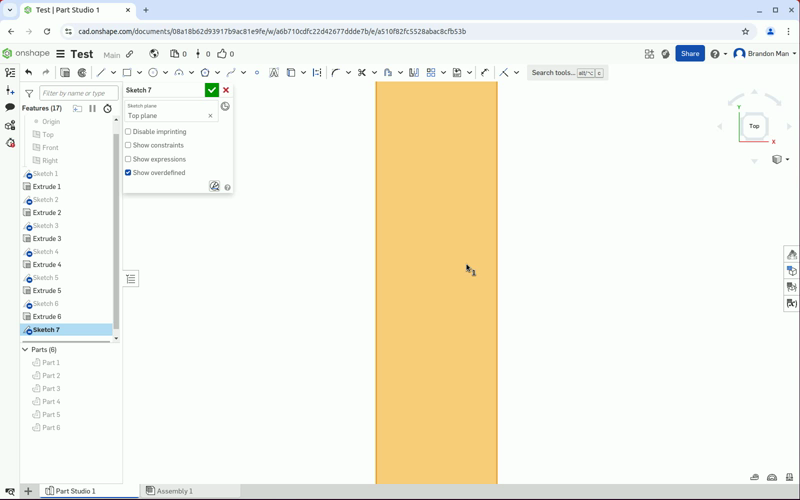
scroll(-6)
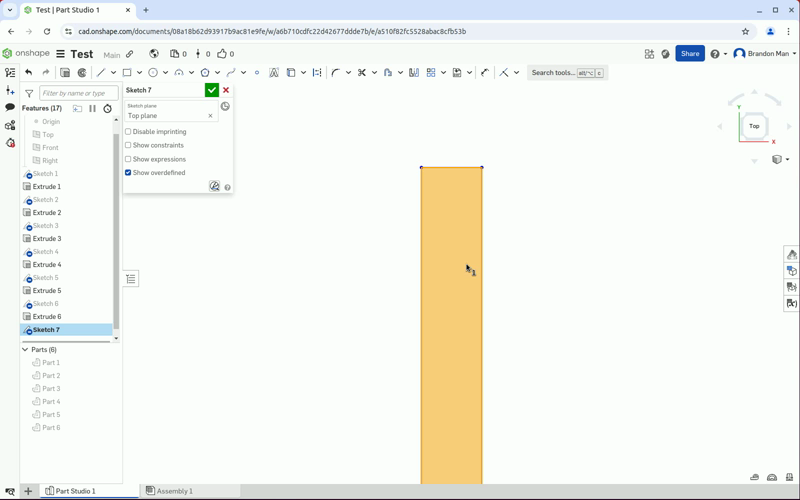
scroll(-6)
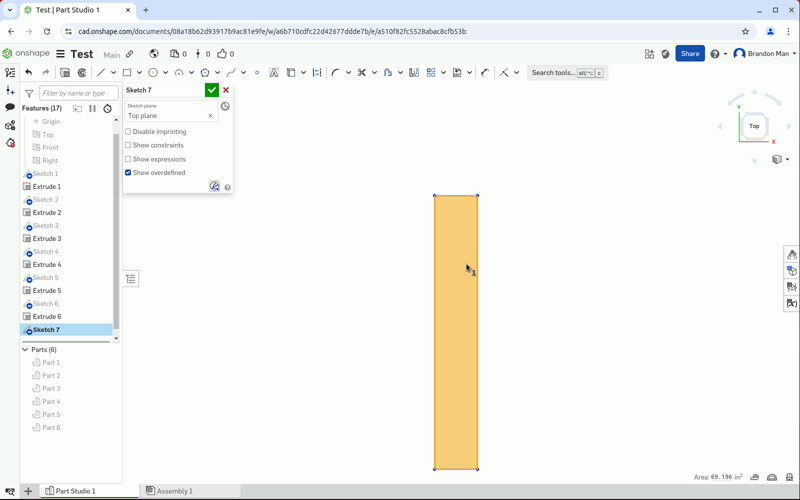
scroll(-6)
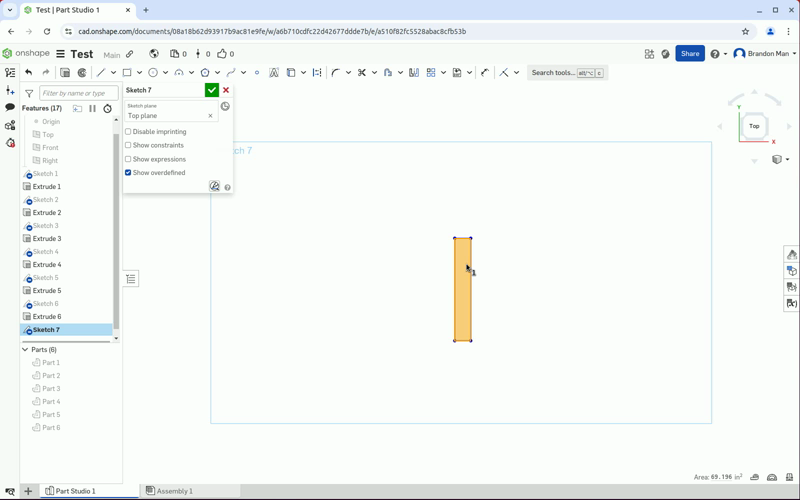
mouse_move(73, 352)
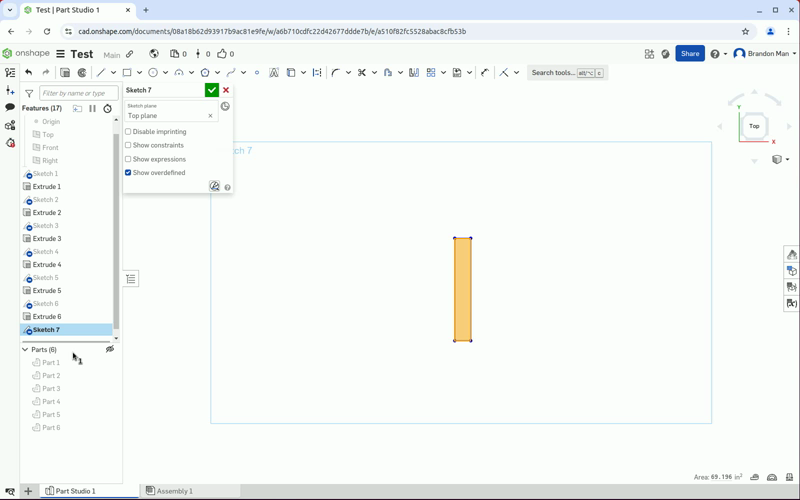
key(shift+y)
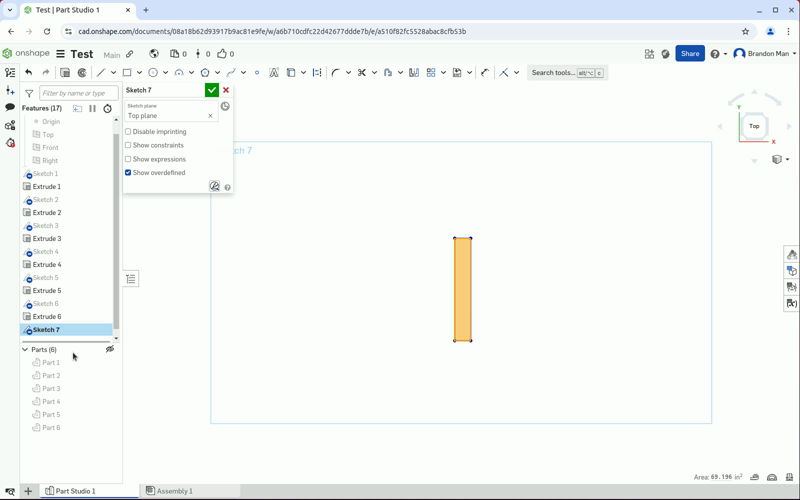
key(shift+e)
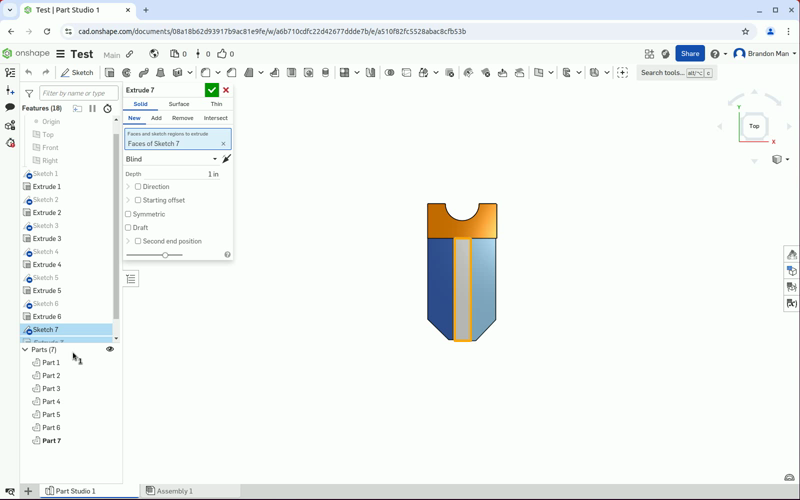
mouse_move(143, 106)
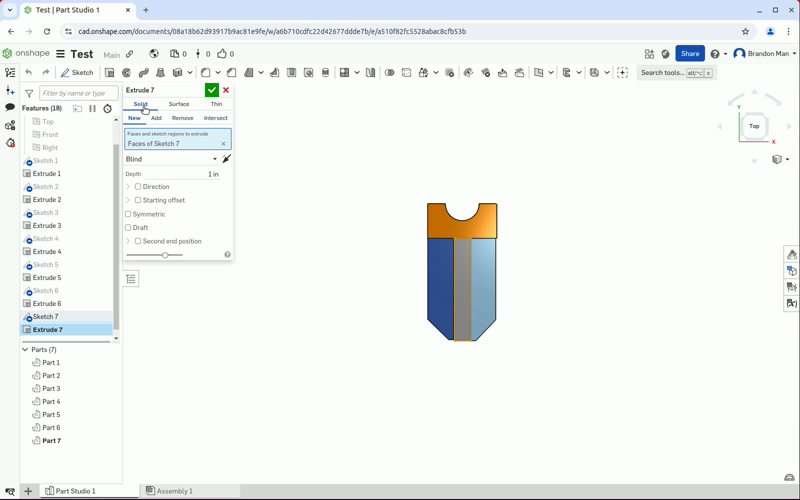
click(143, 106)
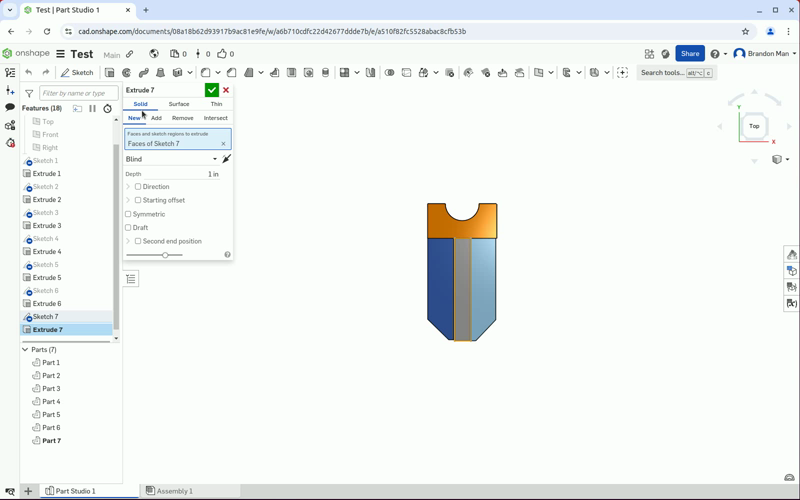
mouse_move(137, 120)
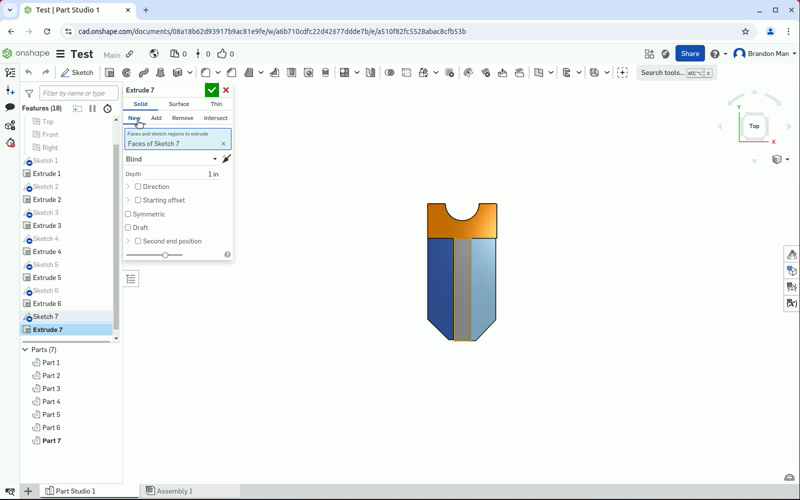
click(137, 120)
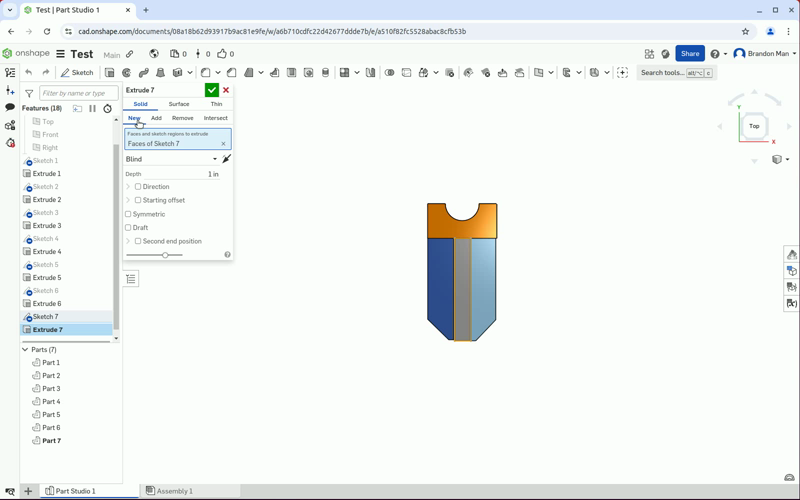
key(tab, 4)
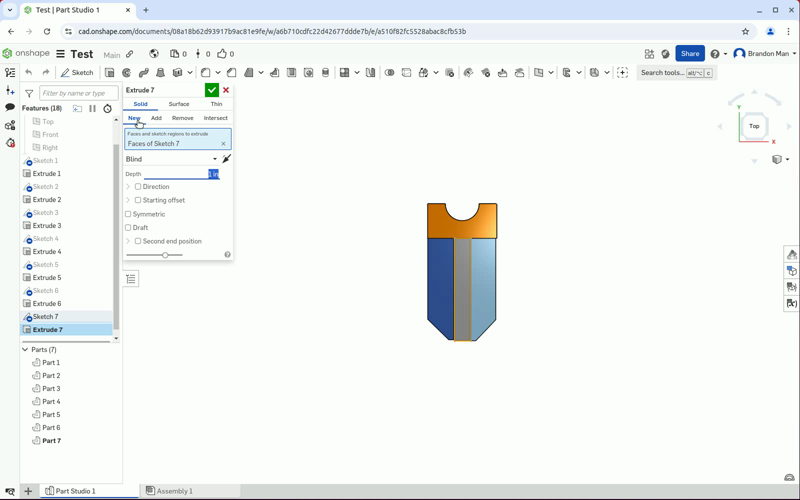
text(13.961)
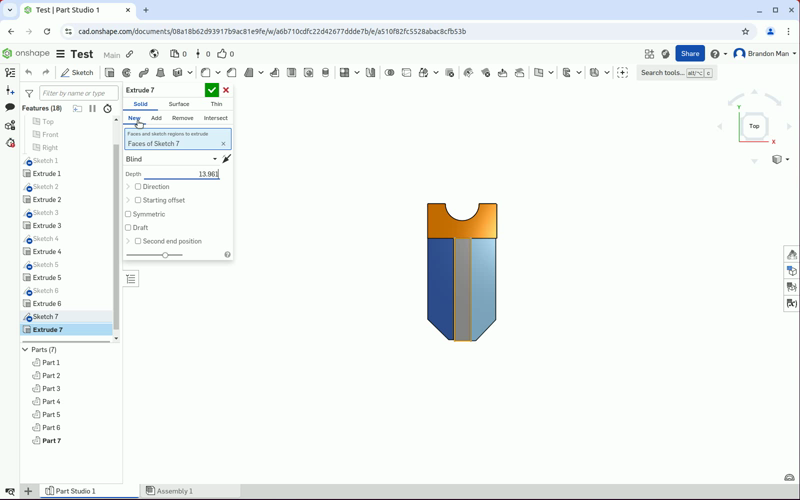
key(enter)
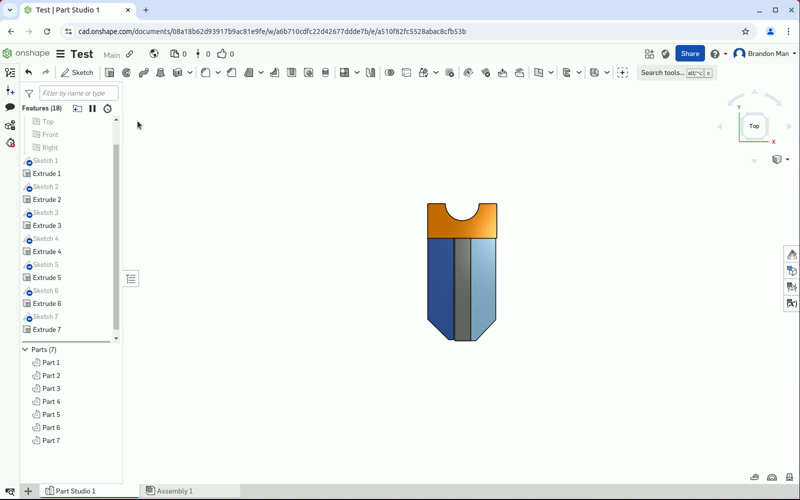
key(shift+h)
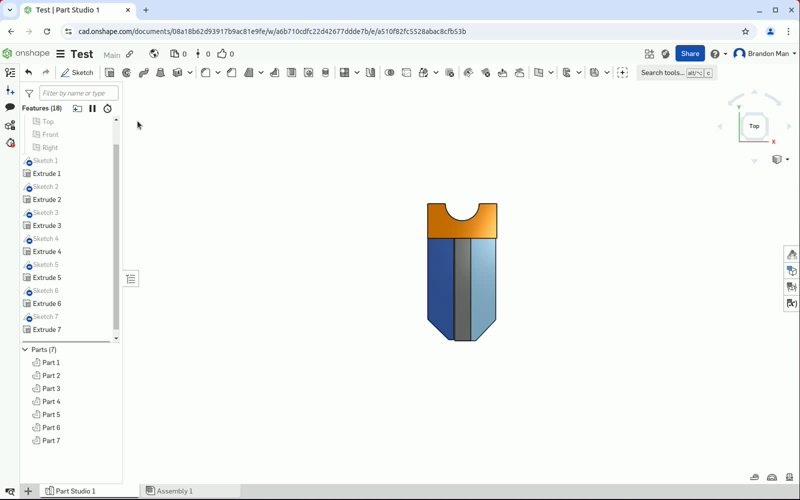
key(shift+h)
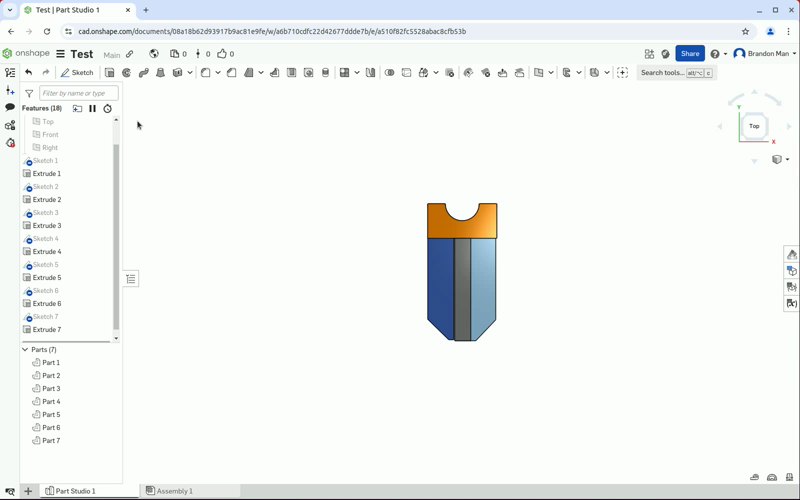
mouse_move(69, 163)
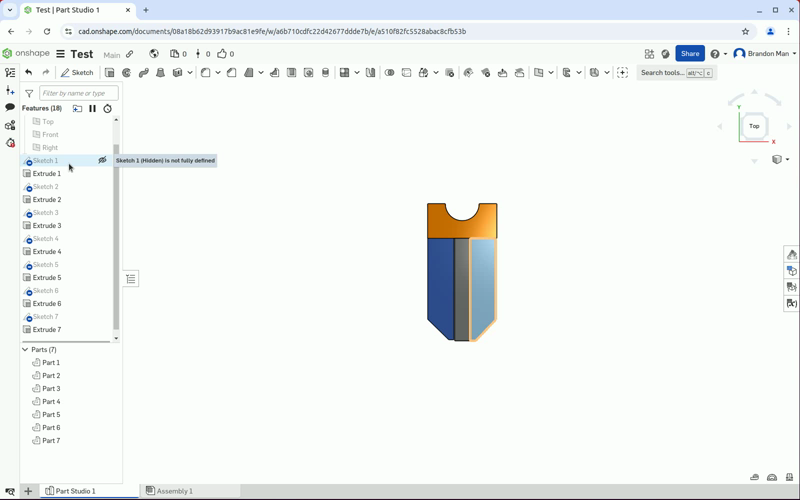
click(69, 163)
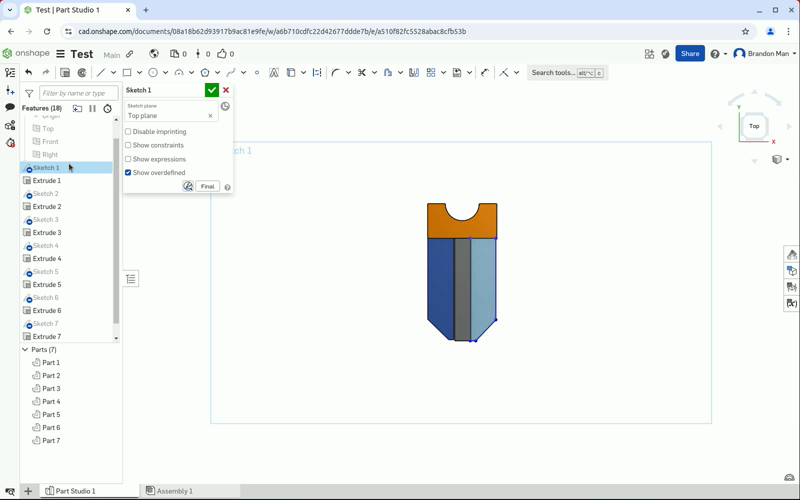
mouse_move(229, 92)
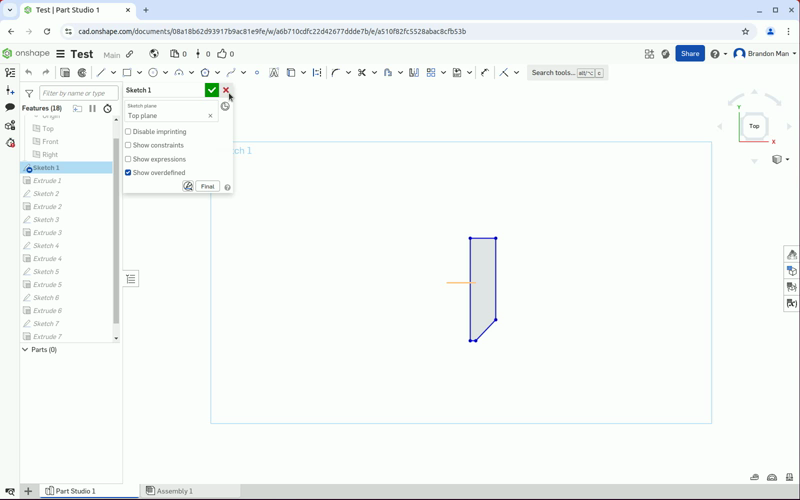
click(229, 92)
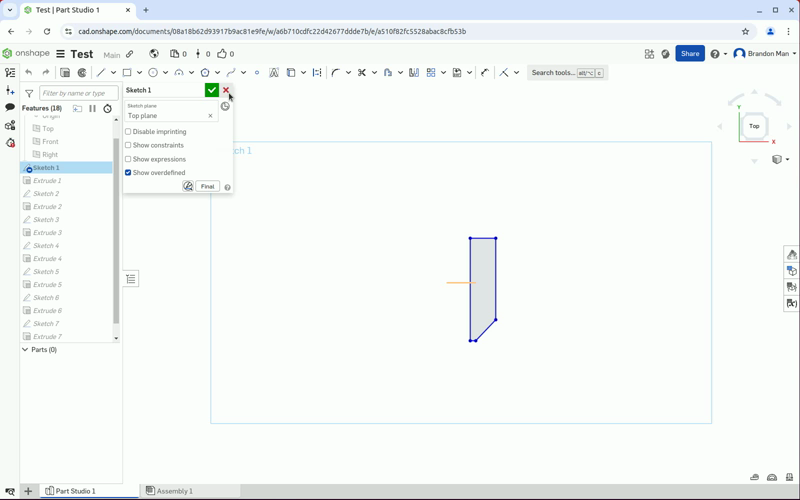
key(shift+s)
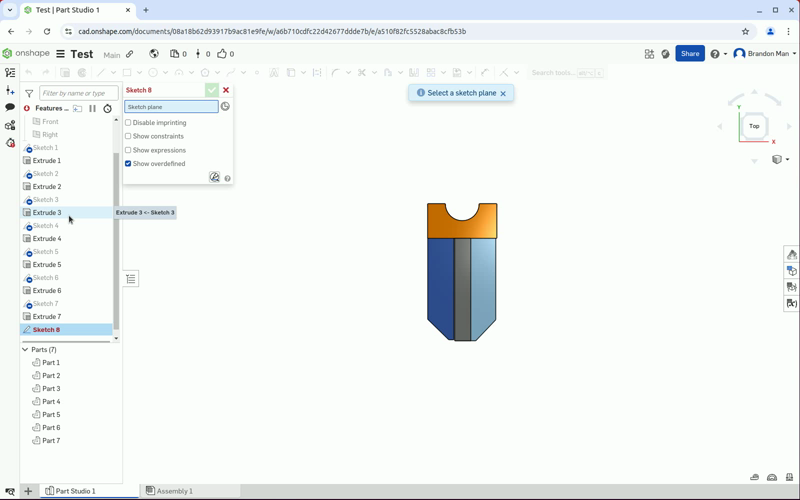
scroll(3)
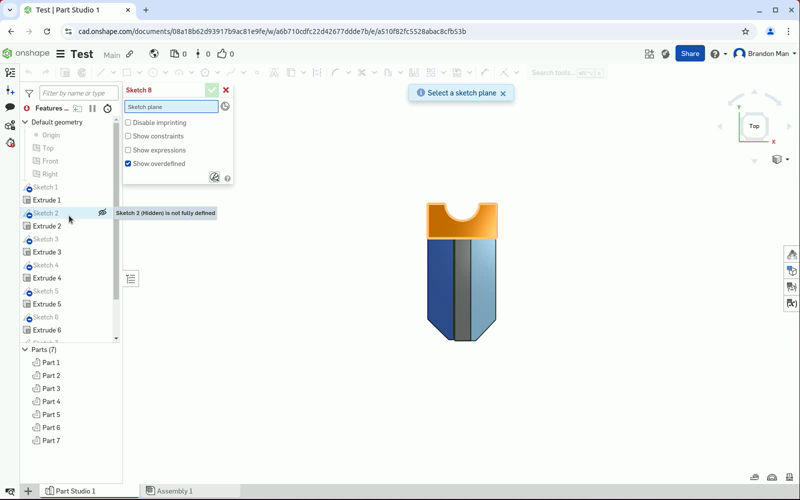
mouse_move(69, 150)
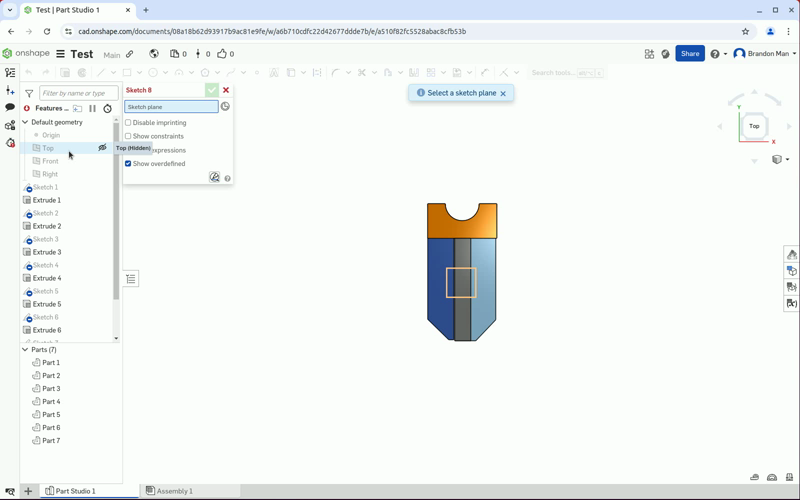
click(69, 150)
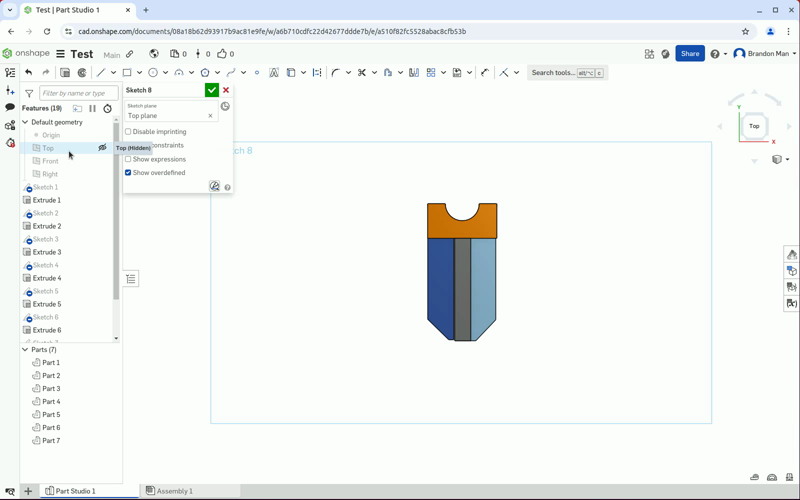
mouse_move(73, 352)
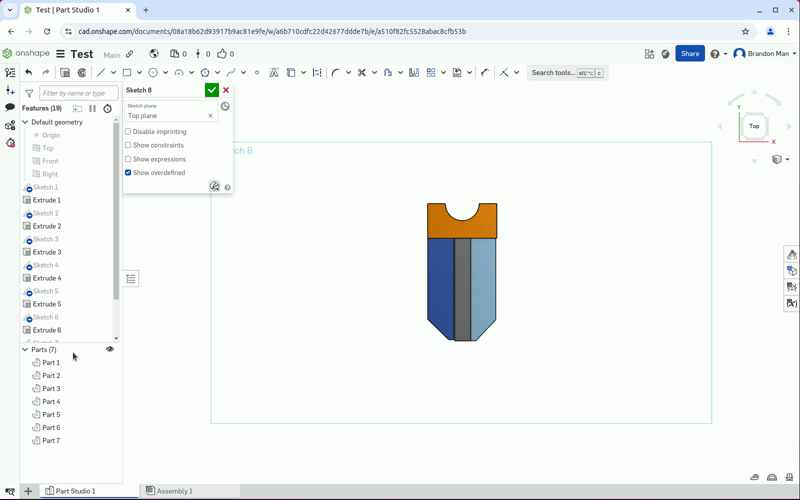
key(y)
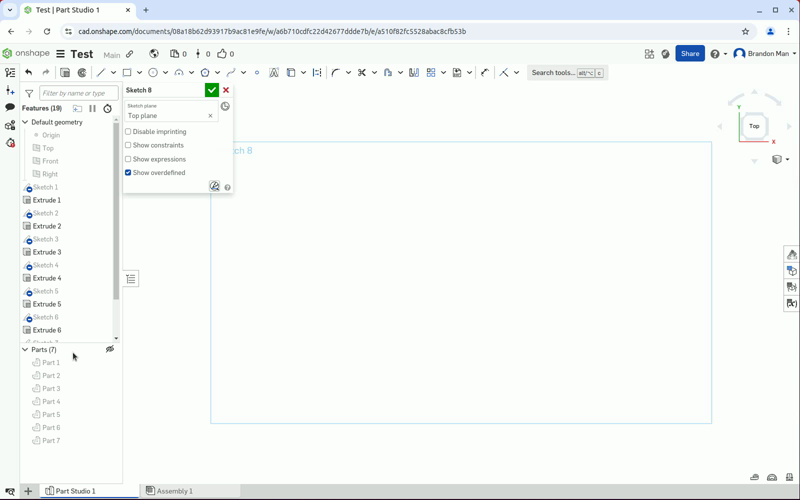
key(a)
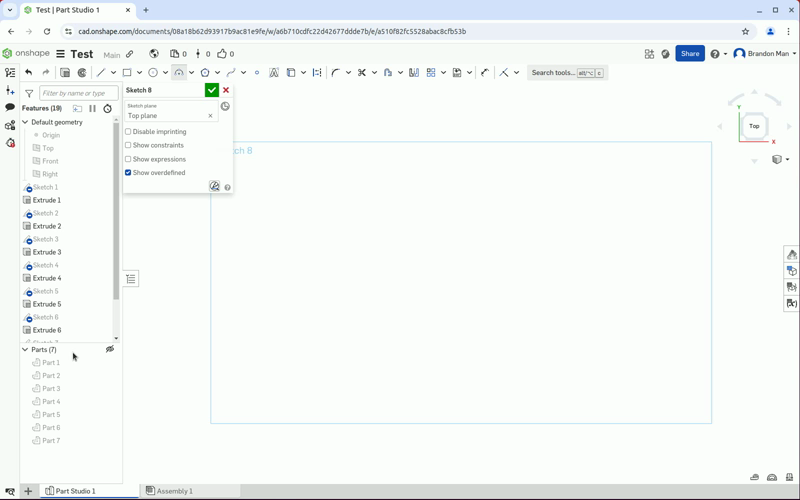
key_down(shift)
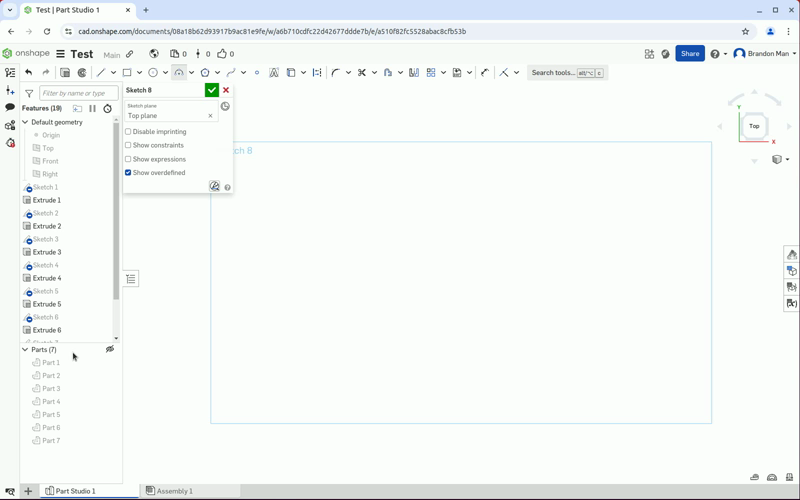
mouse_move(427, 204)
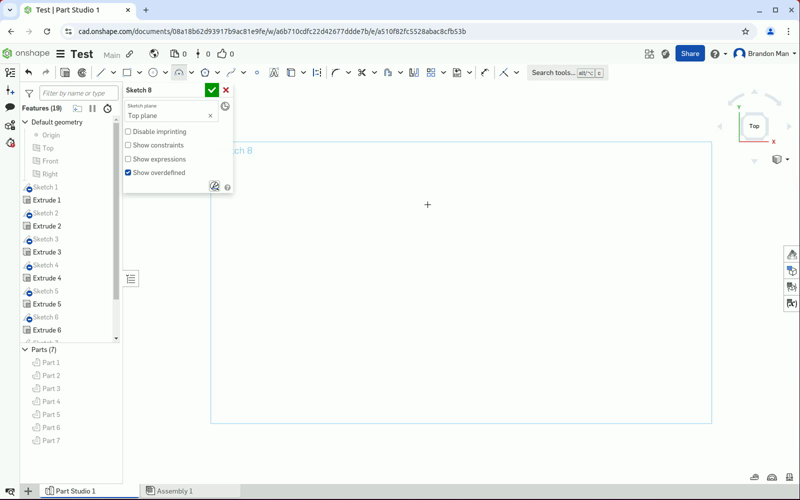
click(427, 204)
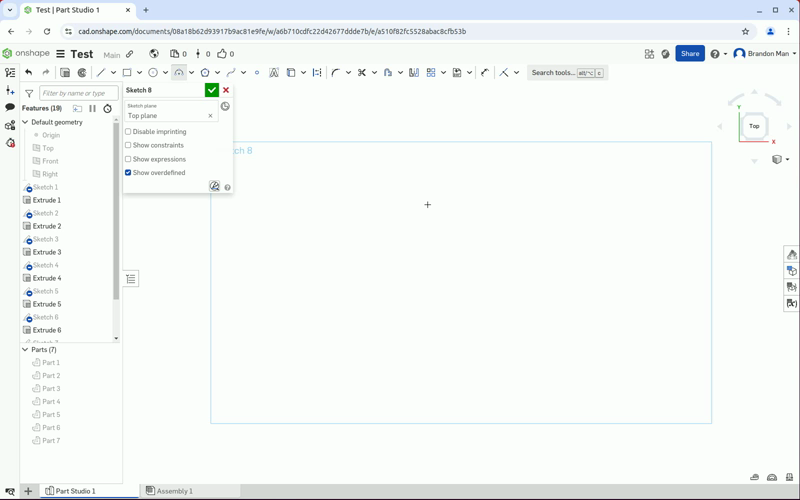
key_up(shift)
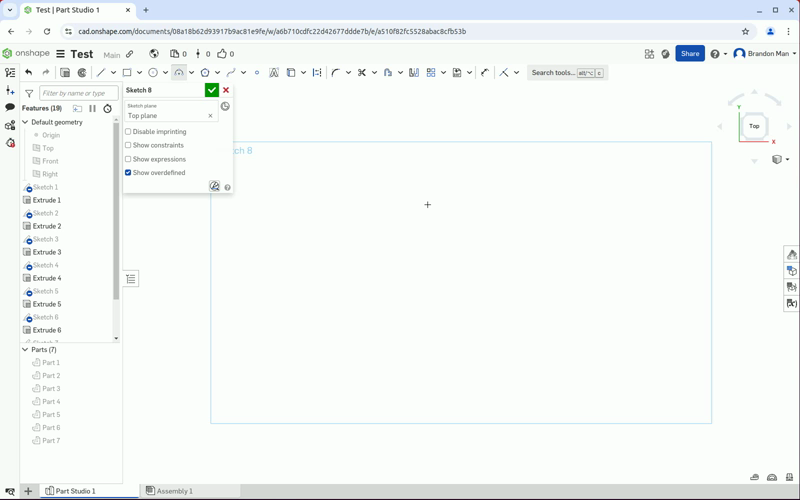
key_down(shift)
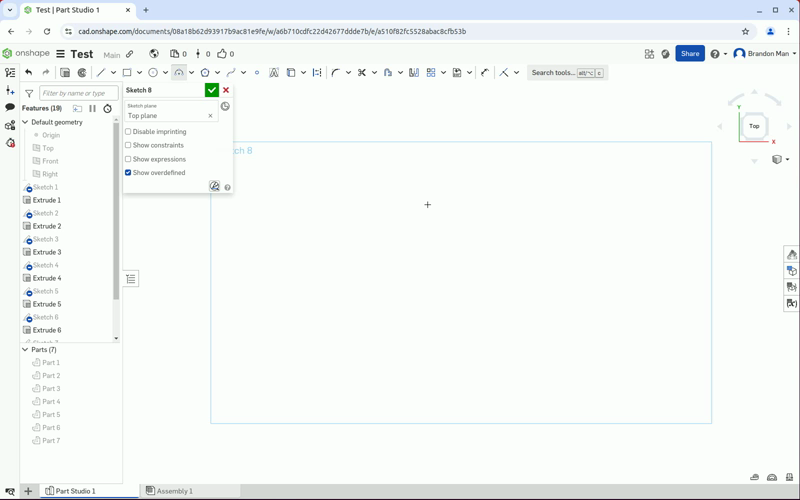
mouse_move(496, 204)
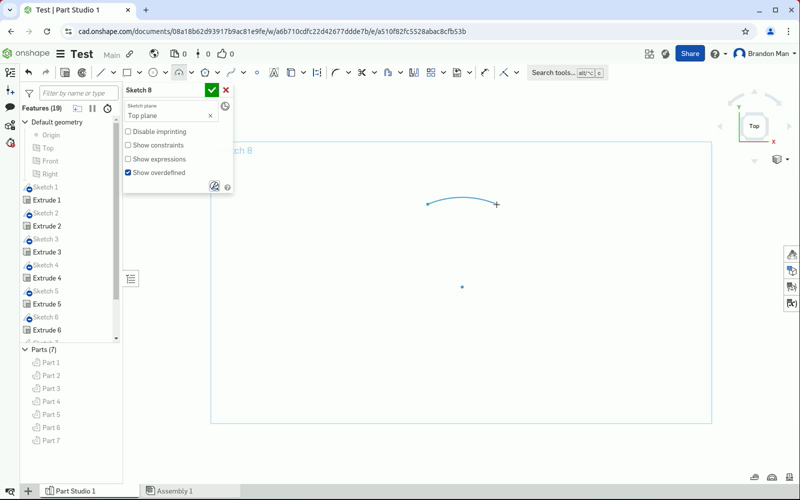
click(496, 204)
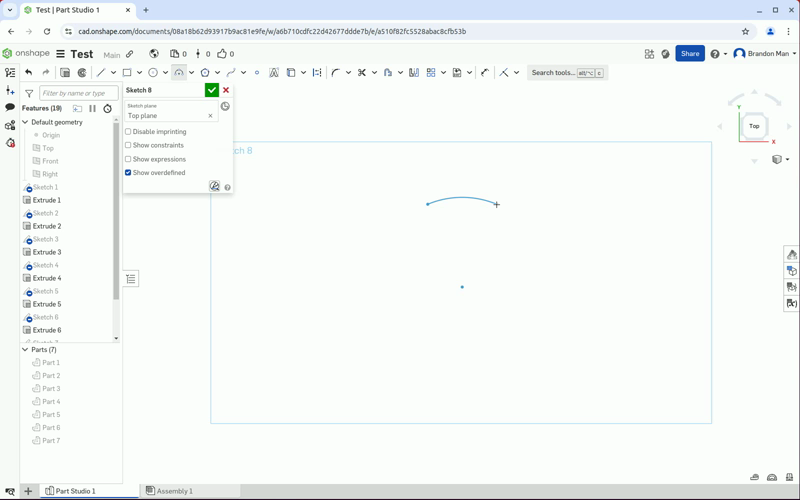
mouse_move(462, 238)
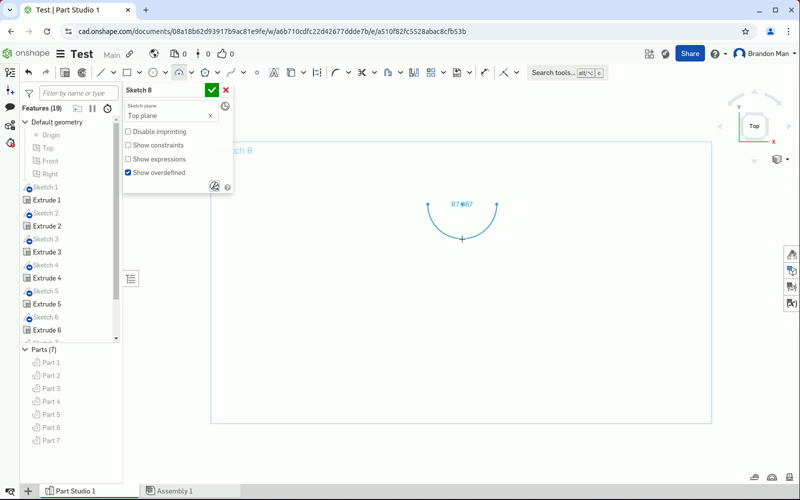
click(462, 238)
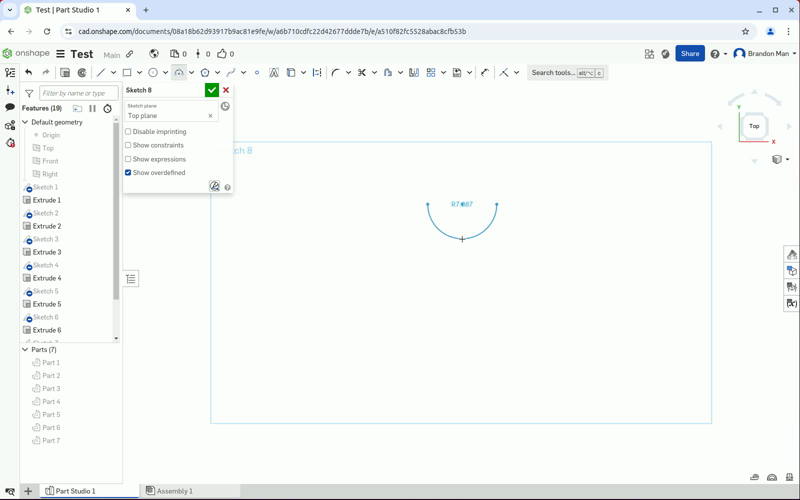
key_up(shift)
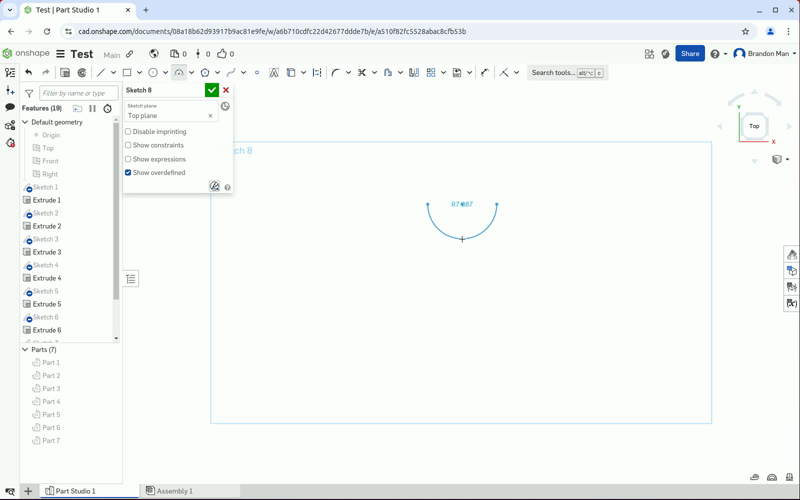
key(esc)
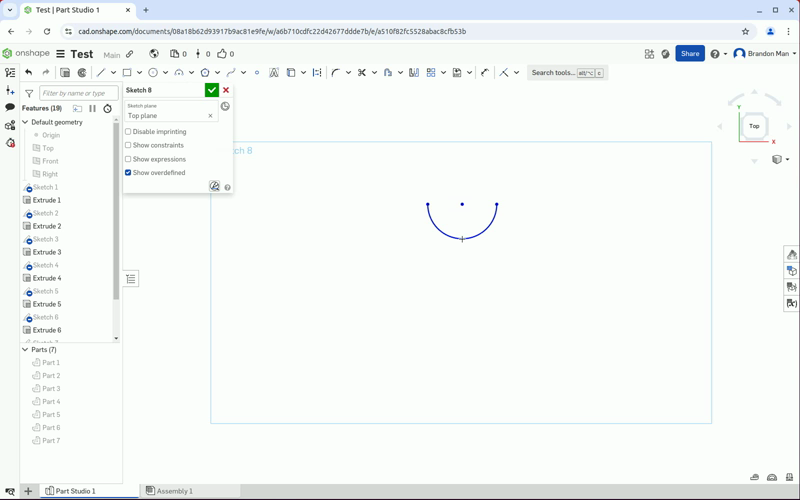
key(l)
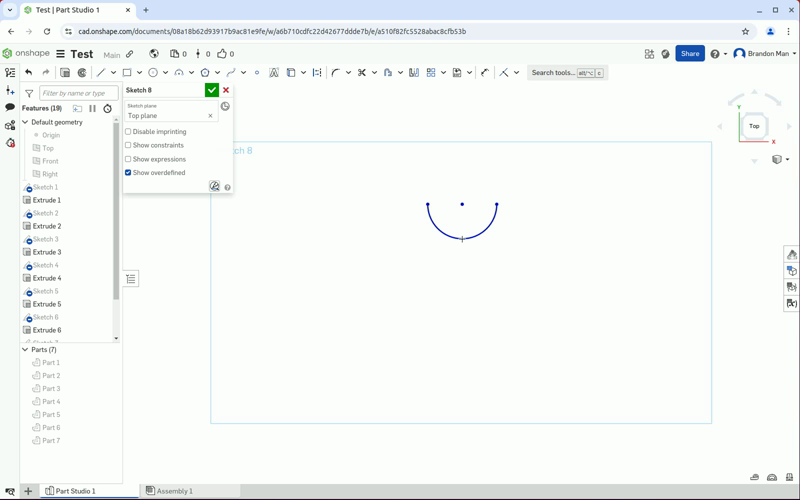
mouse_move(496, 204)
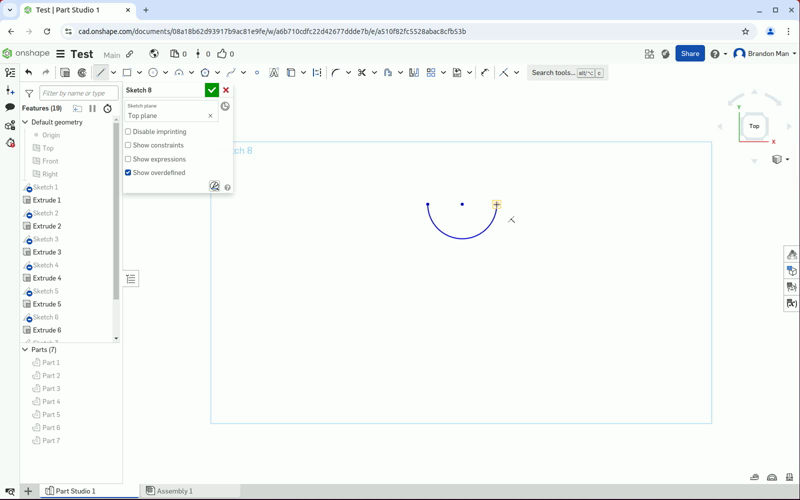
click(496, 204)
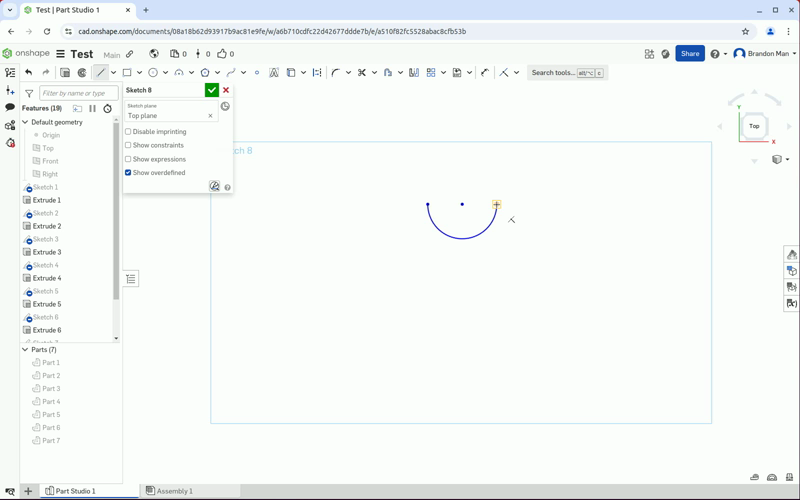
key_down(shift)
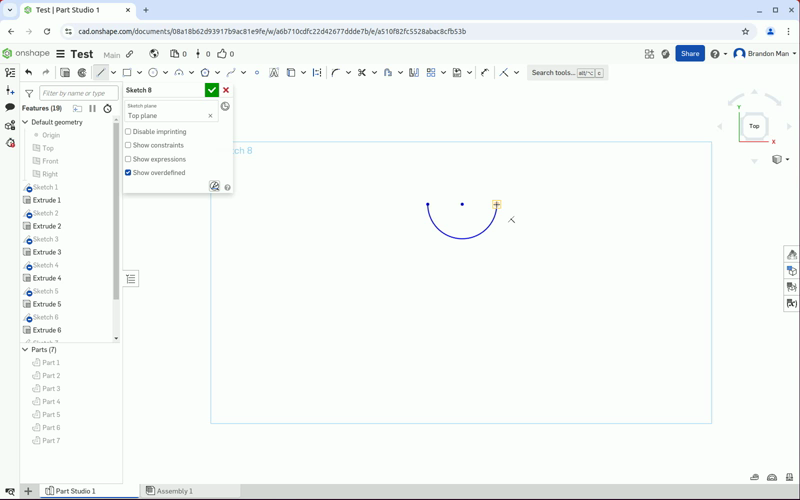
mouse_move(526, 204)
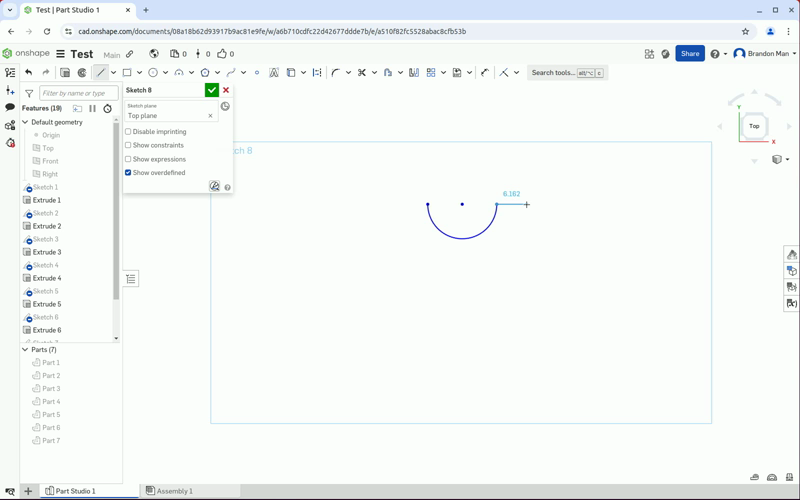
mouse_move(479, 204)
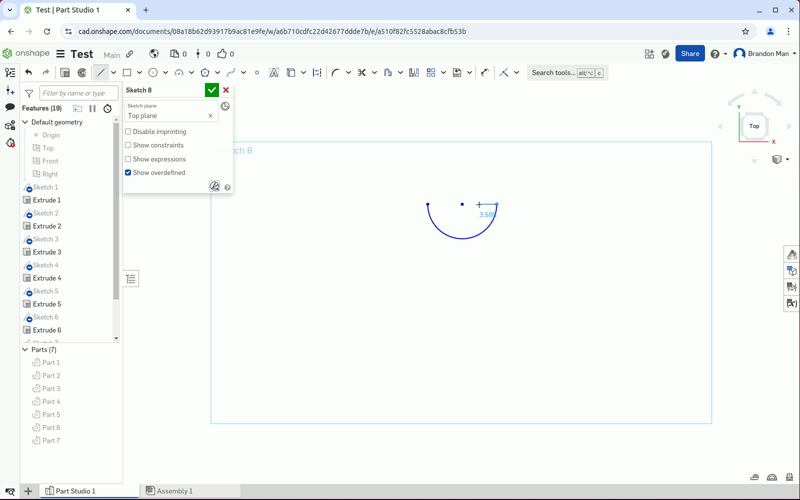
click(479, 204)
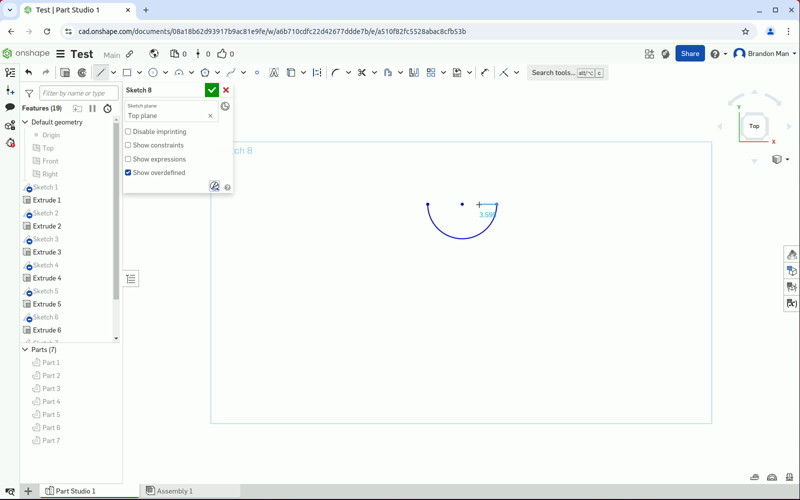
key_up(shift)
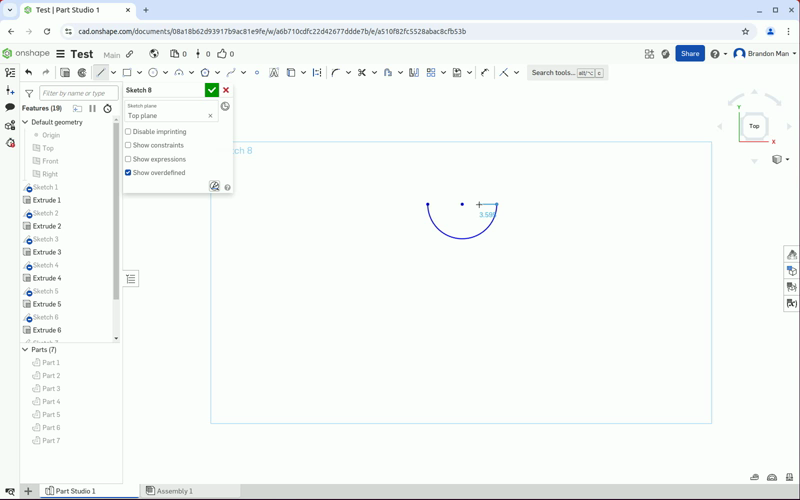
key(esc)
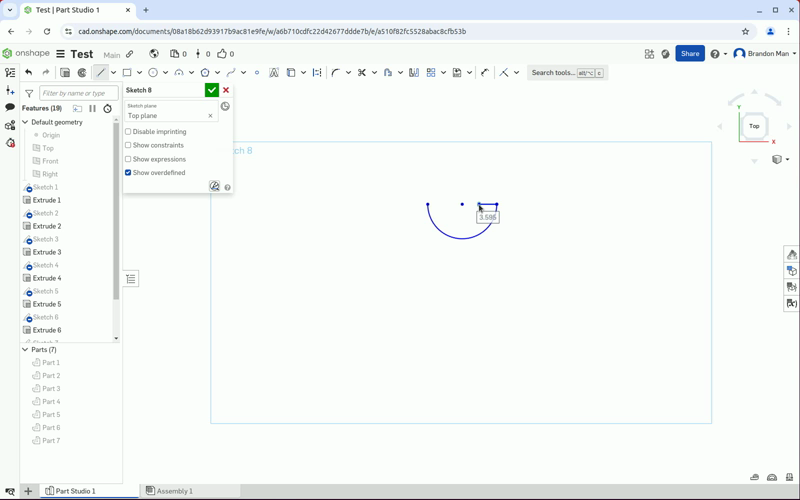
key(a)
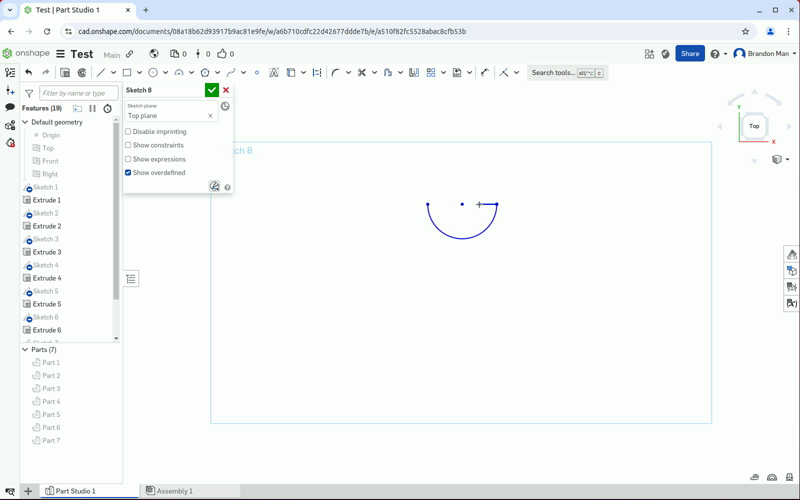
mouse_move(479, 204)
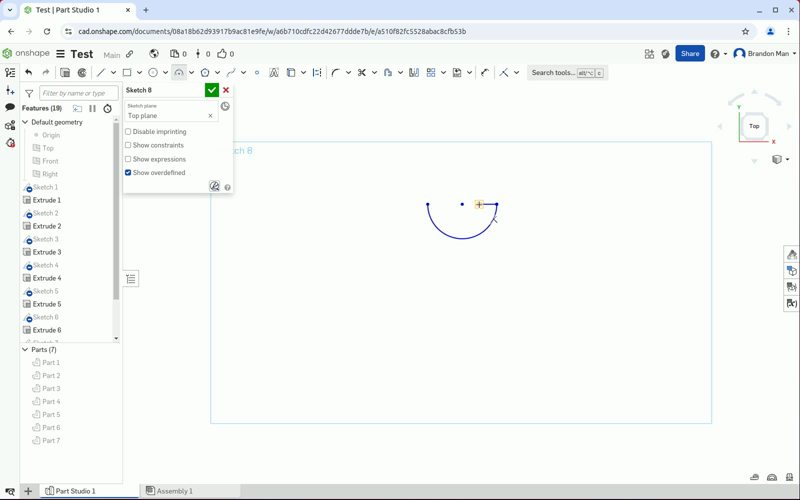
click(479, 204)
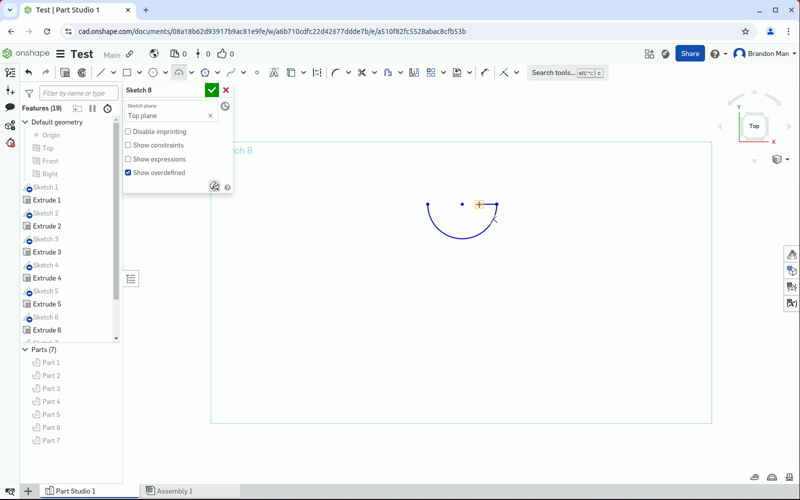
key_down(shift)
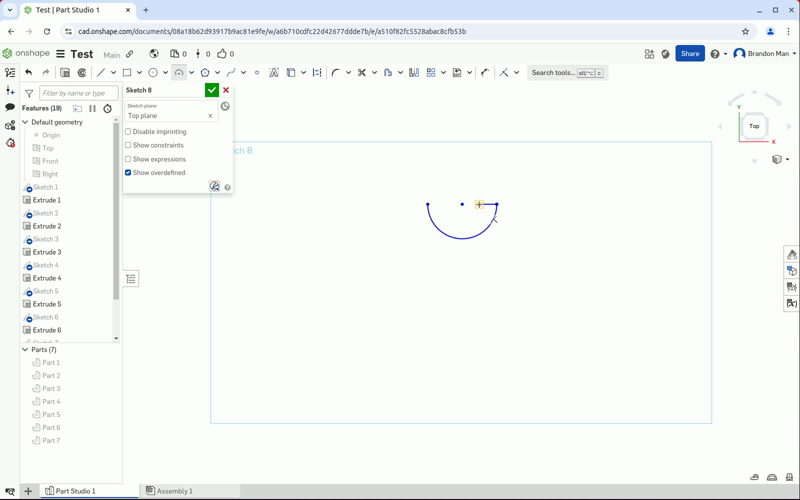
mouse_move(445, 204)
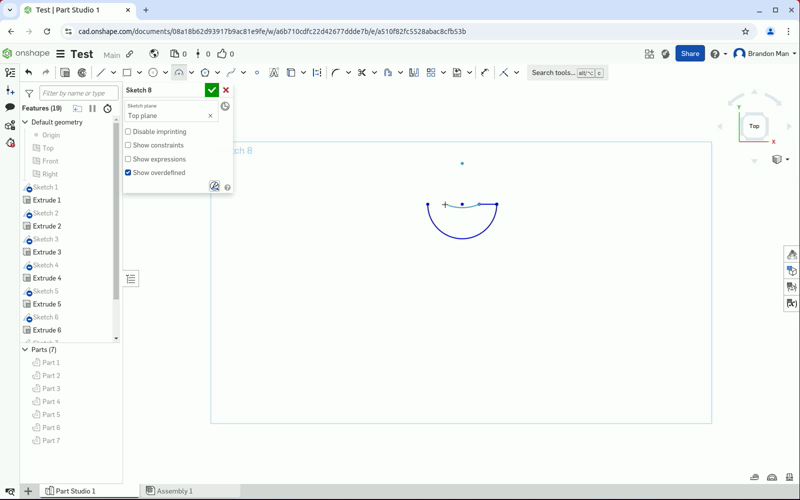
click(445, 204)
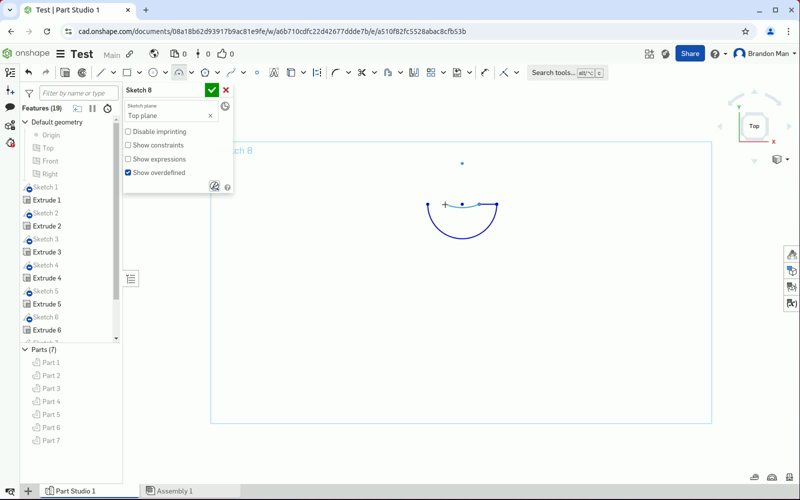
mouse_move(462, 221)
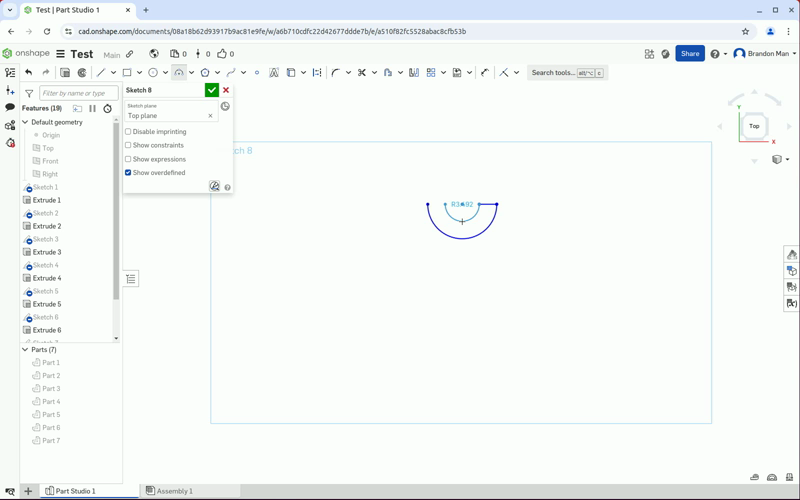
click(462, 221)
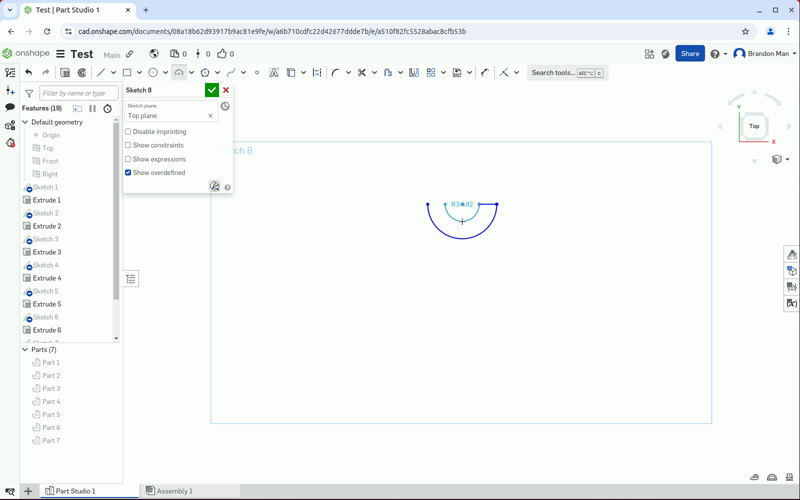
key_up(shift)
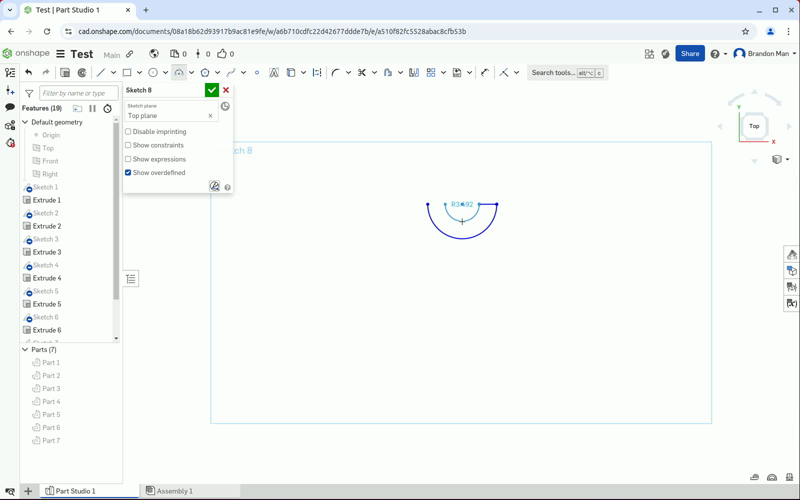
key(esc)
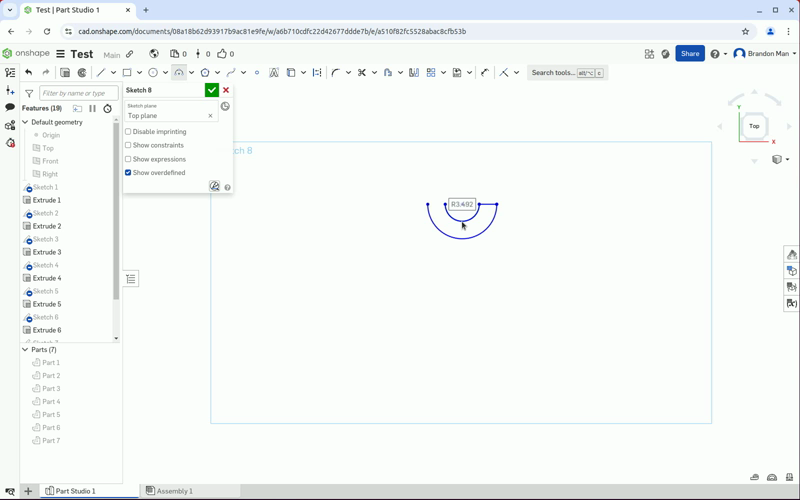
key(l)
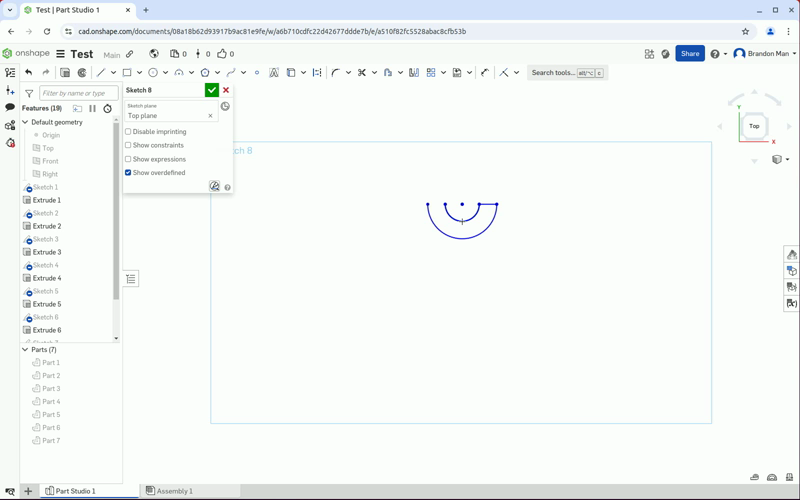
mouse_move(445, 204)
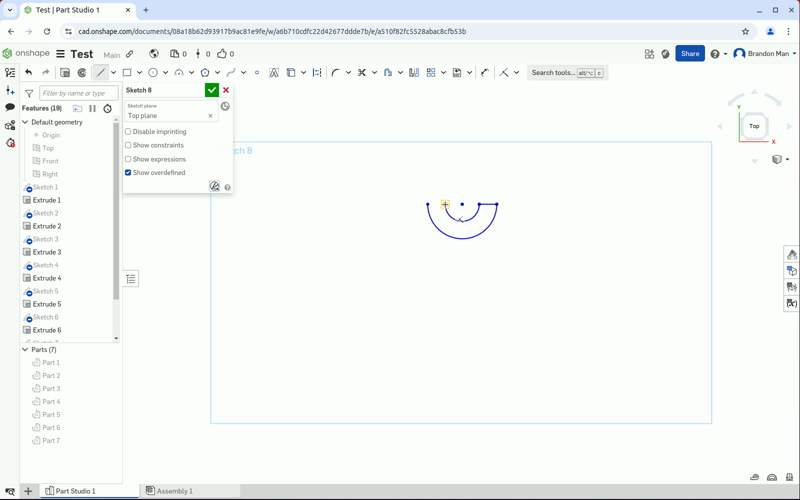
click(445, 204)
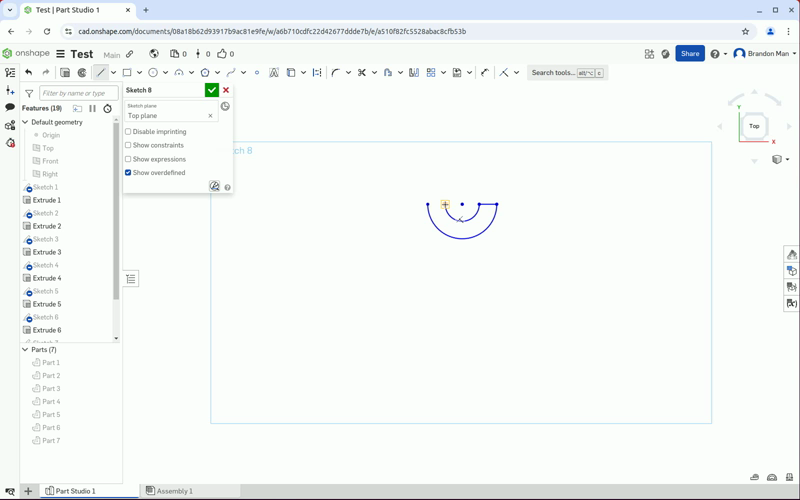
mouse_move(475, 204)
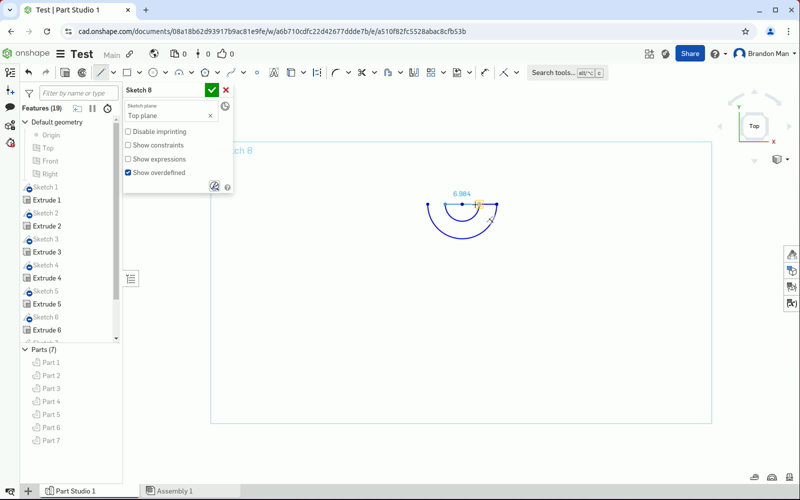
key_down(shift)
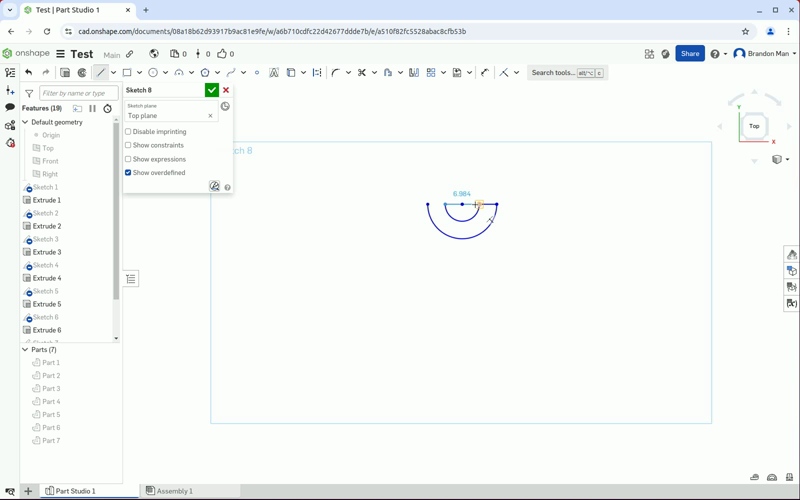
mouse_move(427, 204)
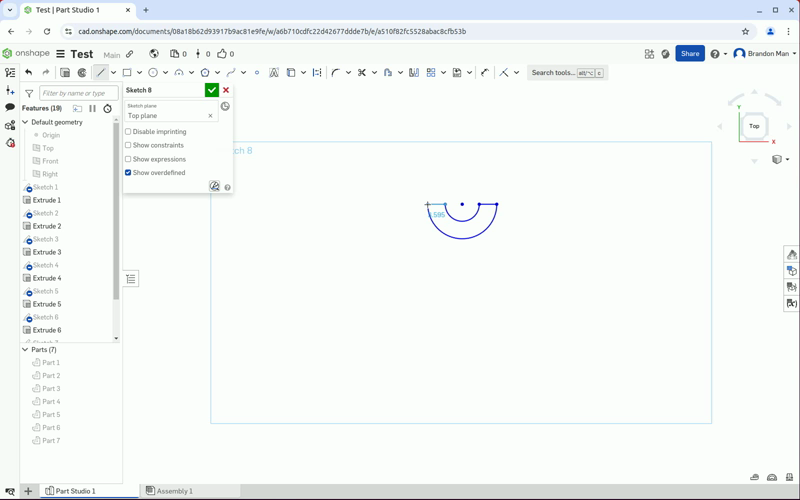
key_up(shift)
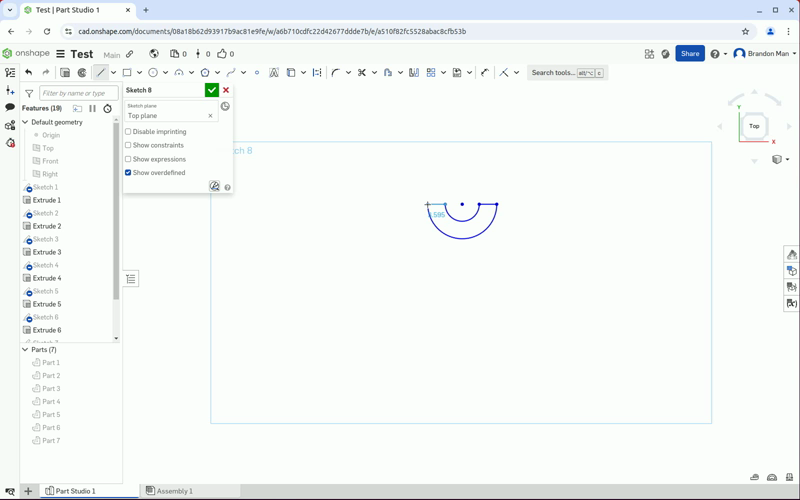
click(427, 204)
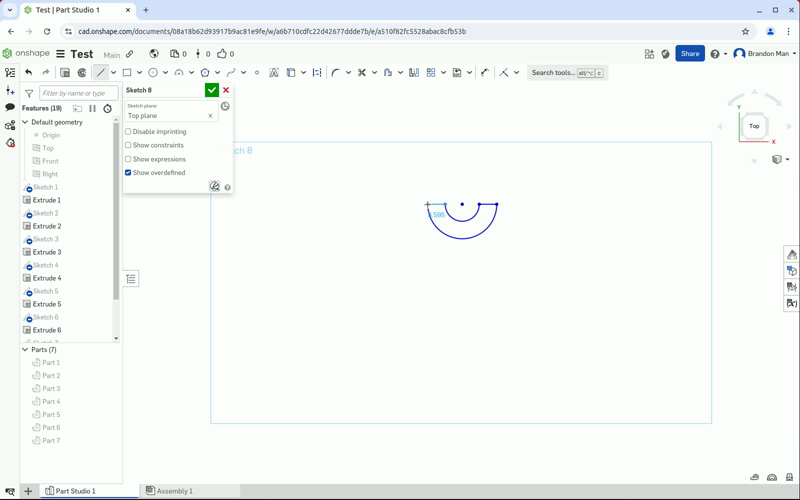
key(esc)
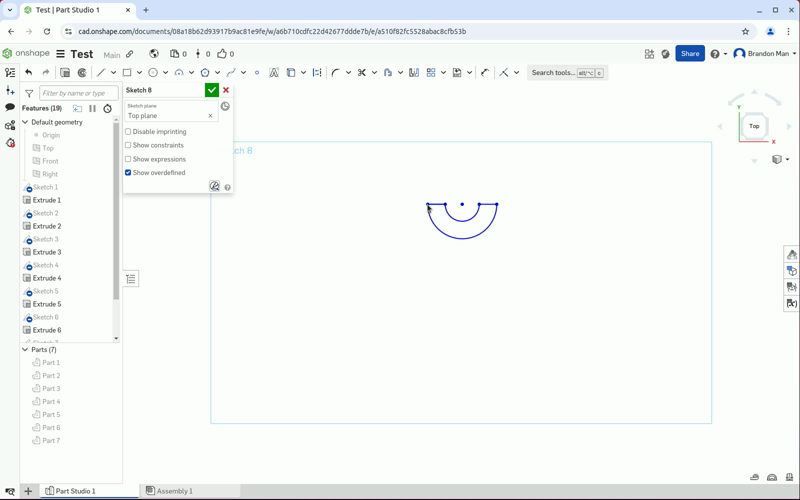
mouse_move(456, 230)
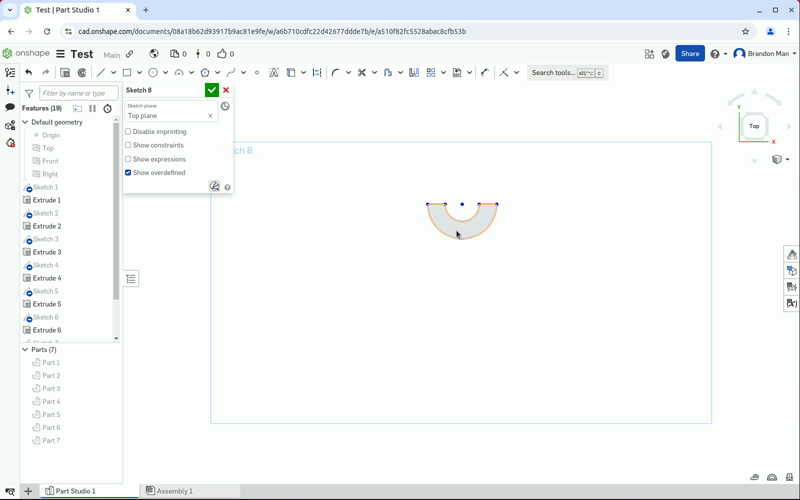
scroll(6)
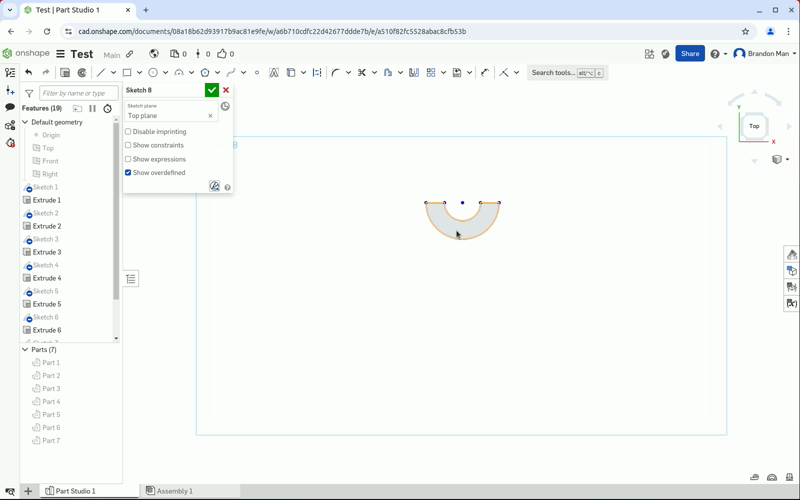
scroll(6)
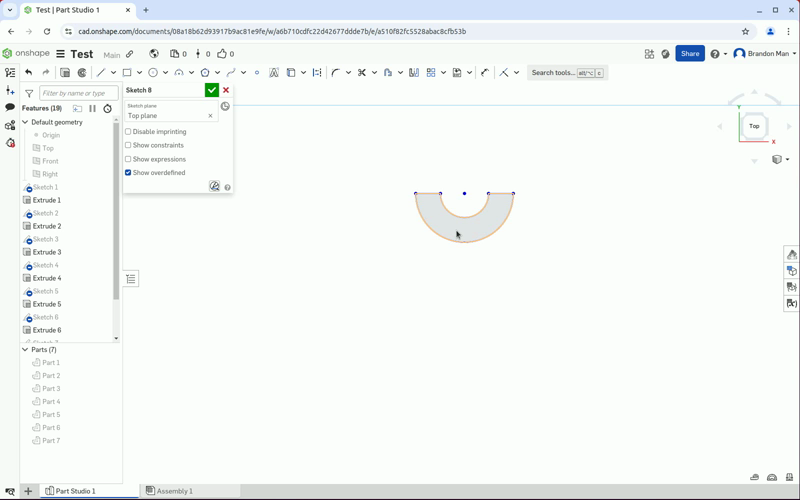
scroll(6)
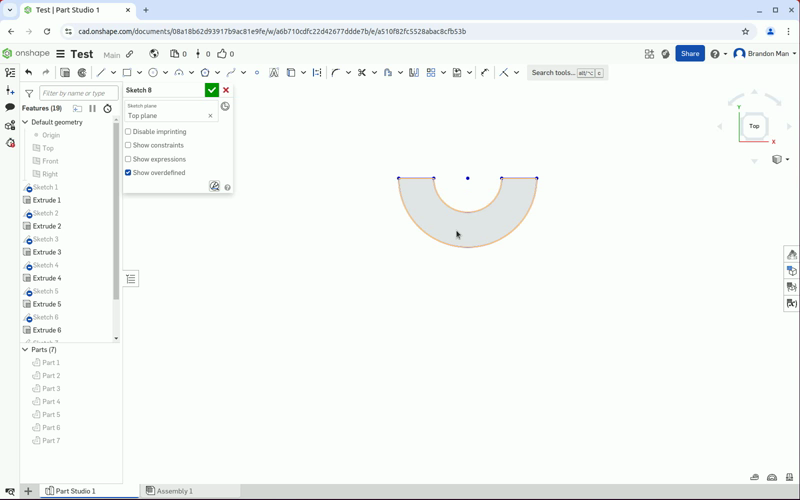
scroll(6)
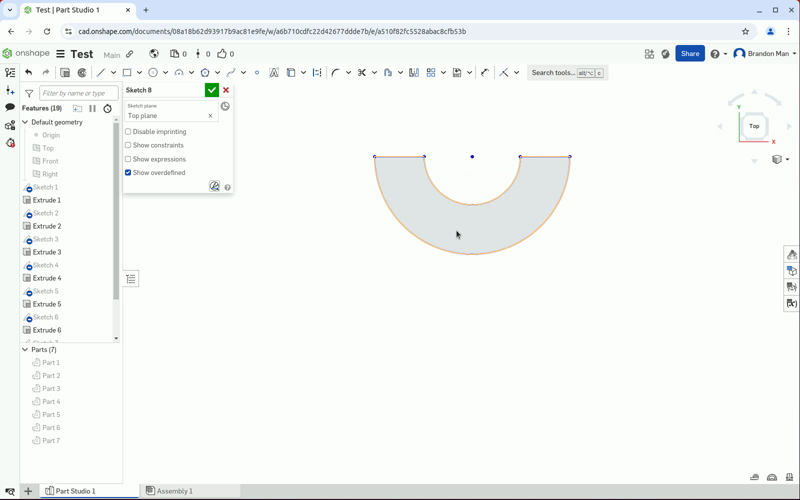
scroll(6)
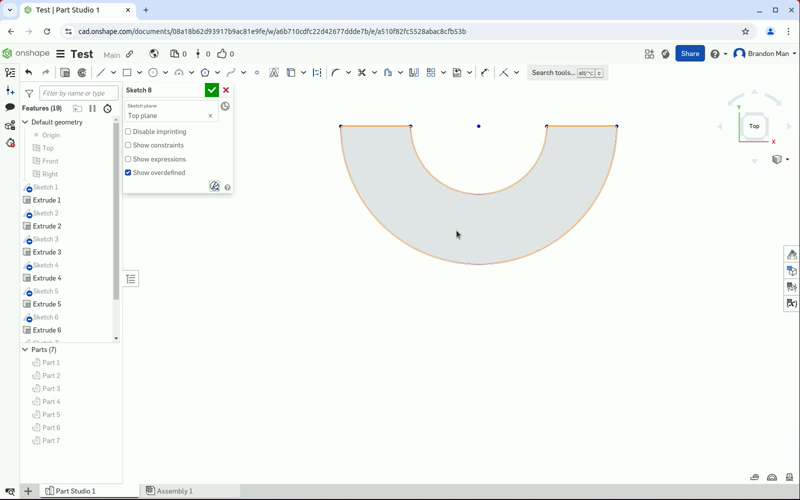
scroll(6)
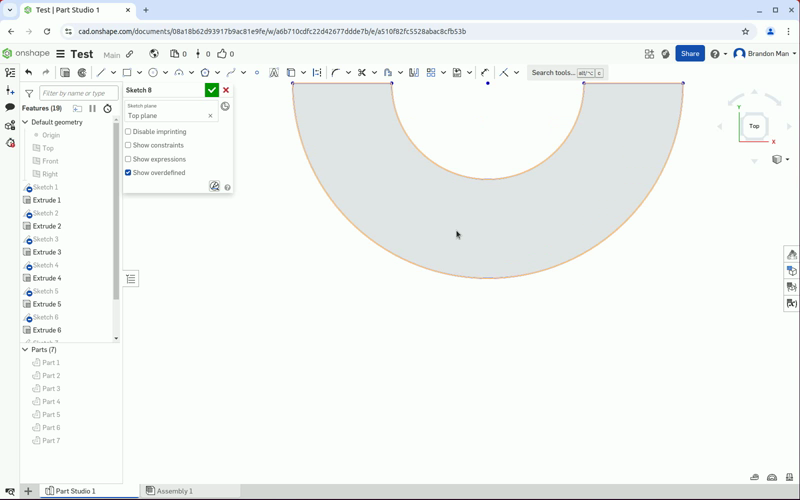
scroll(6)
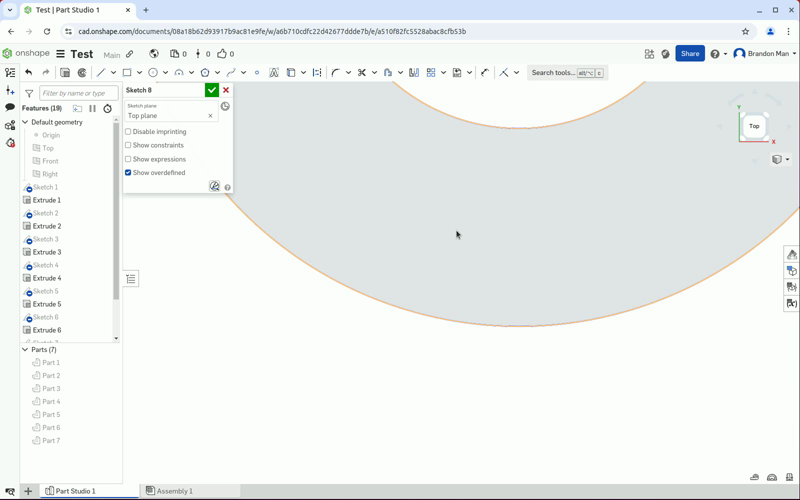
click(456, 230)
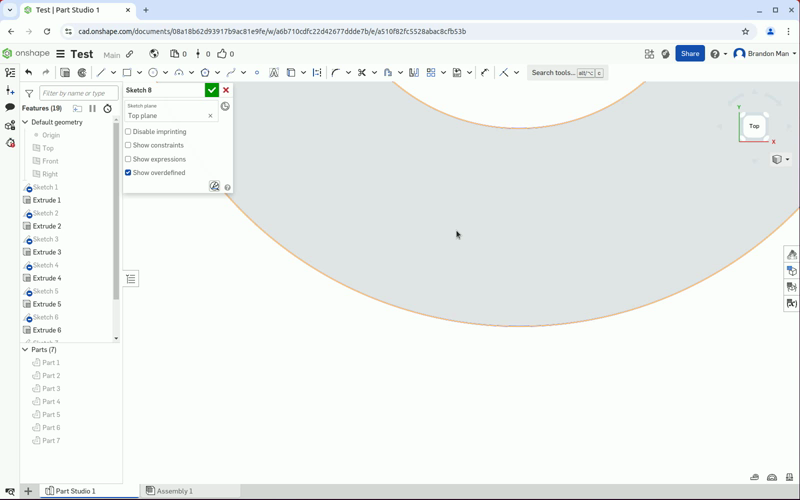
scroll(-6)
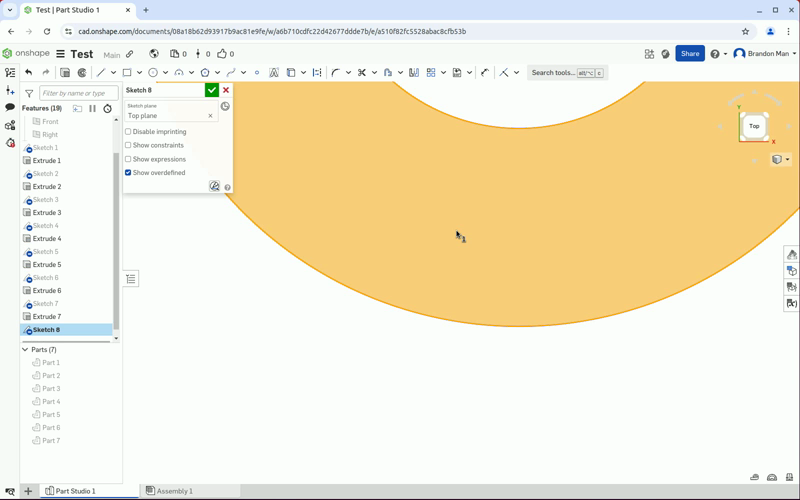
scroll(-6)
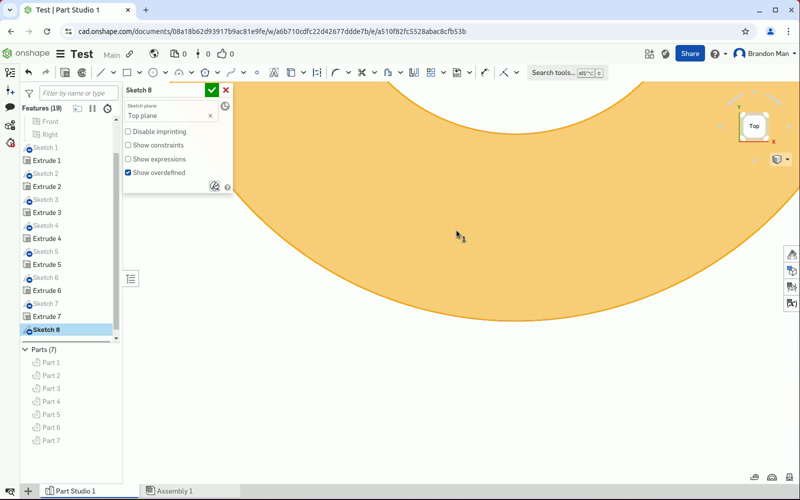
scroll(-6)
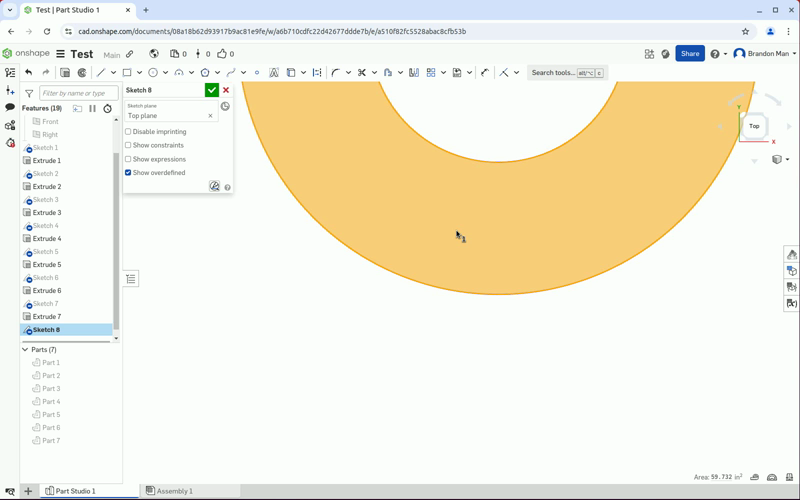
scroll(-6)
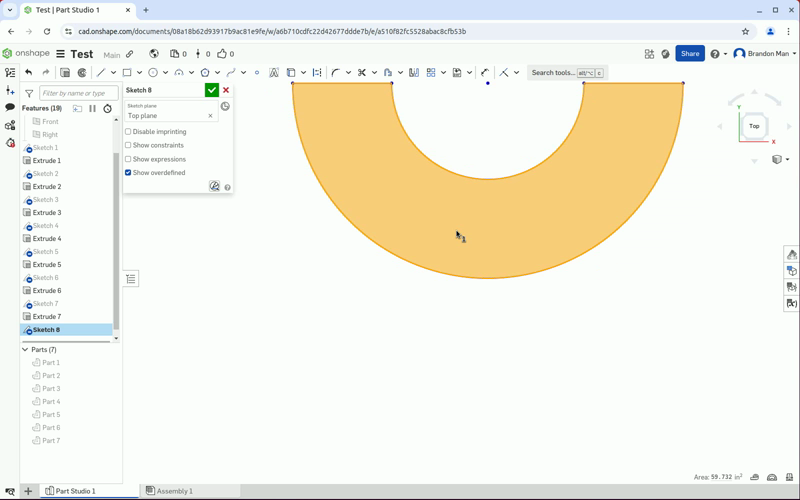
scroll(-6)
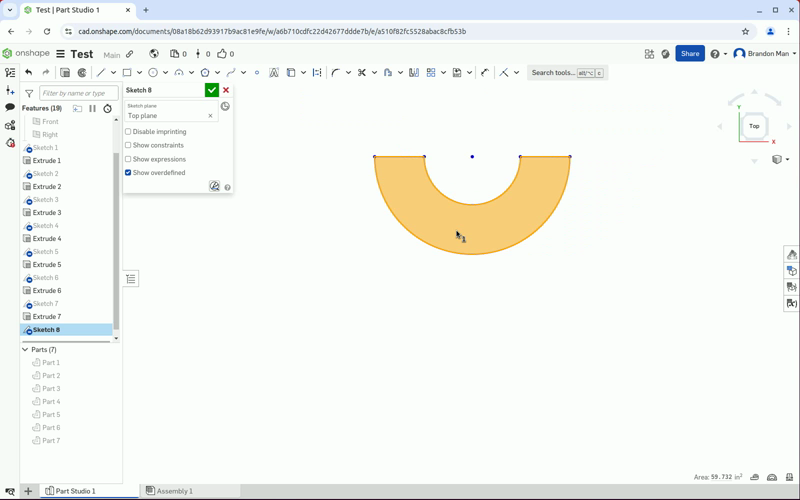
scroll(-6)
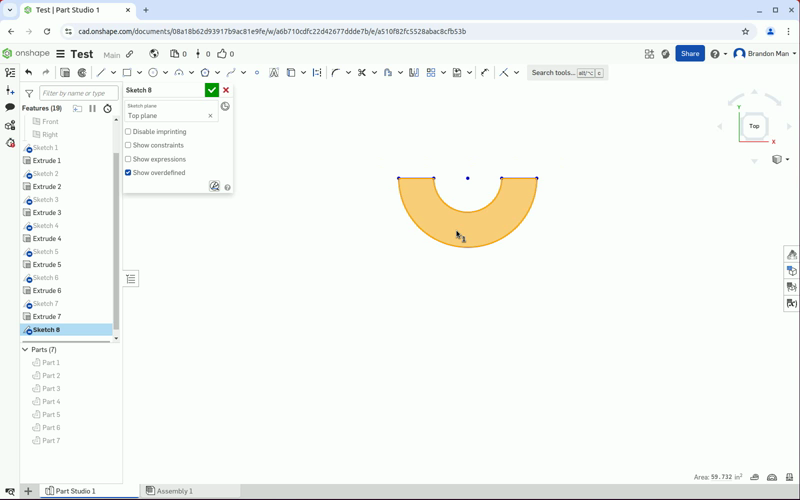
scroll(-6)
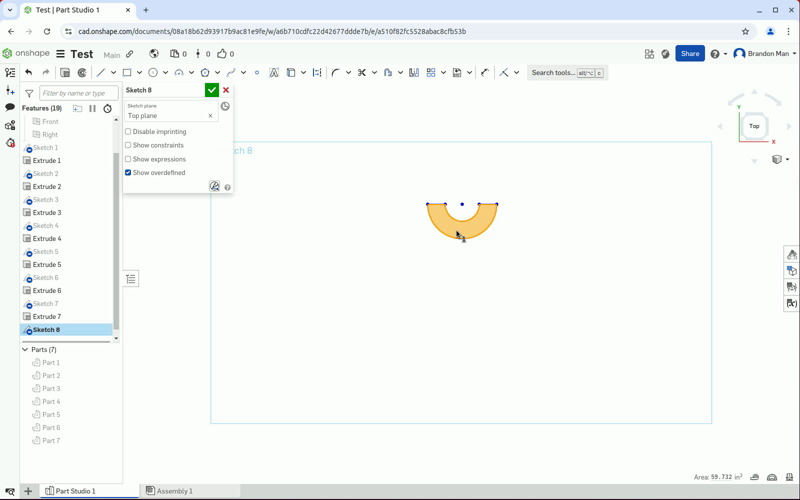
mouse_move(73, 352)
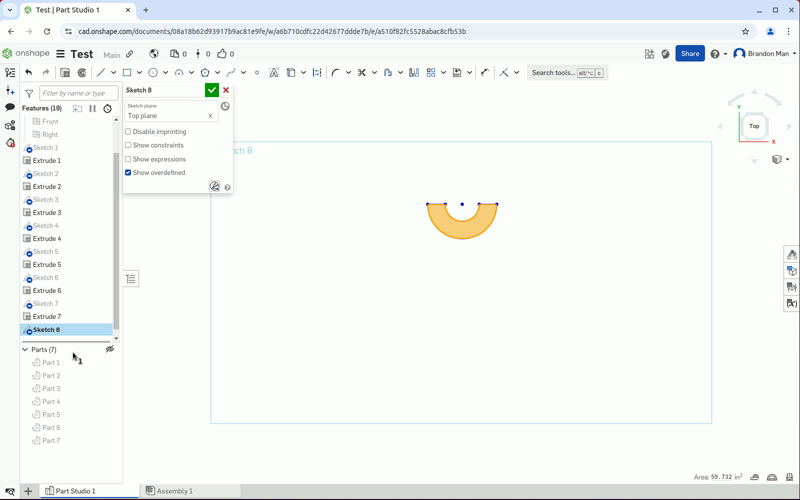
key(shift+y)
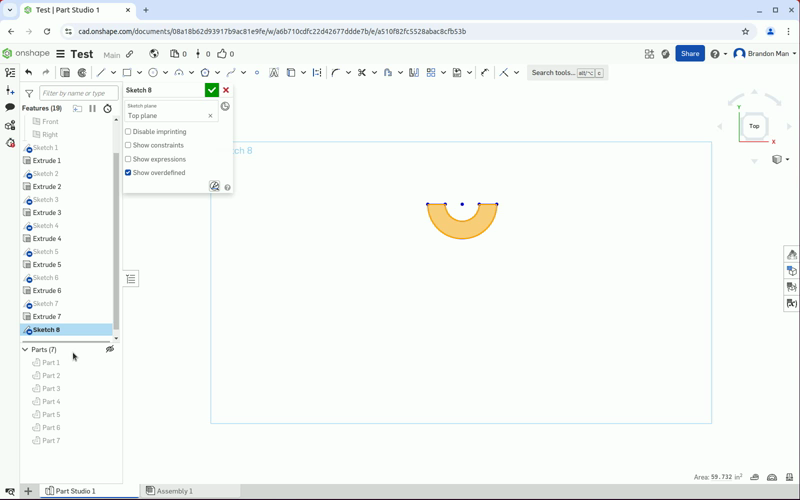
key(shift+e)
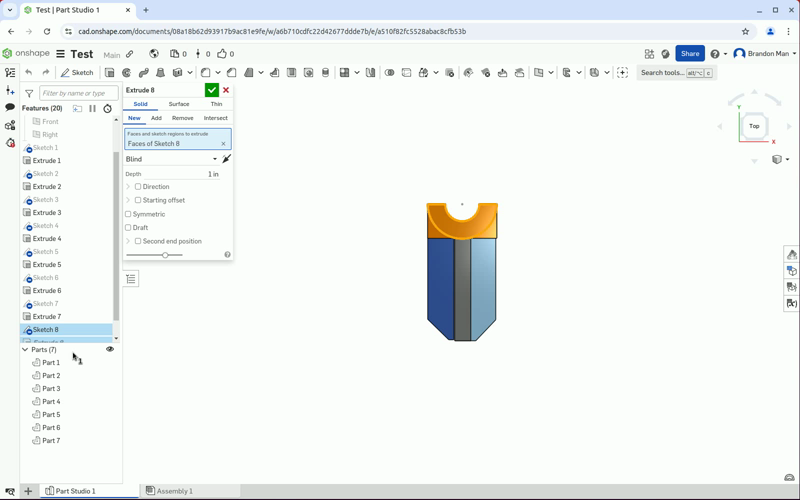
mouse_move(143, 106)
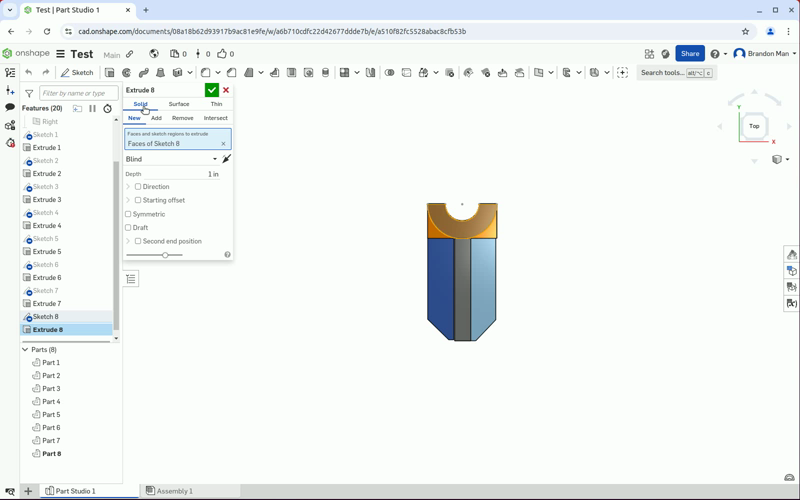
click(143, 106)
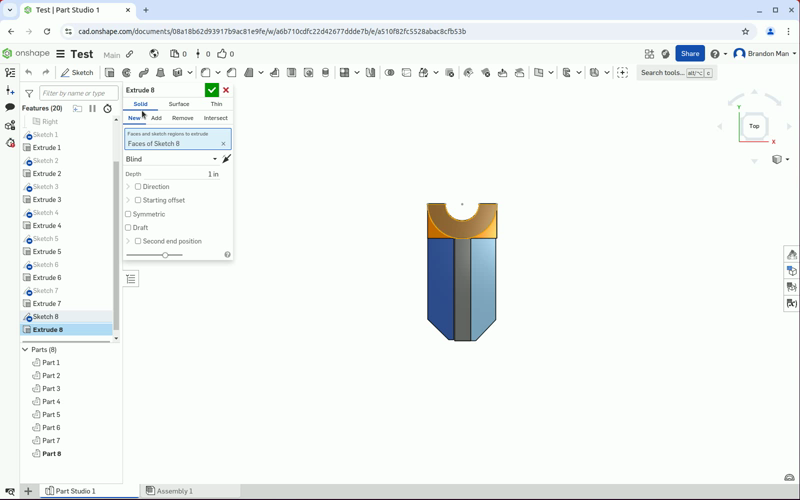
mouse_move(137, 120)
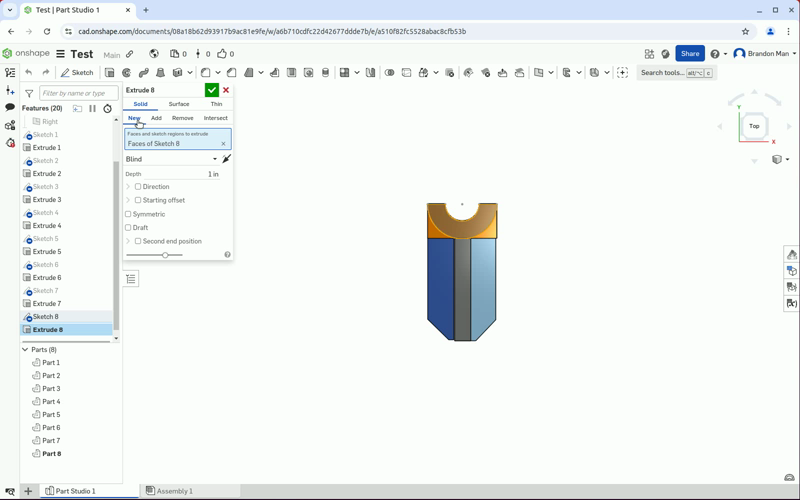
click(137, 120)
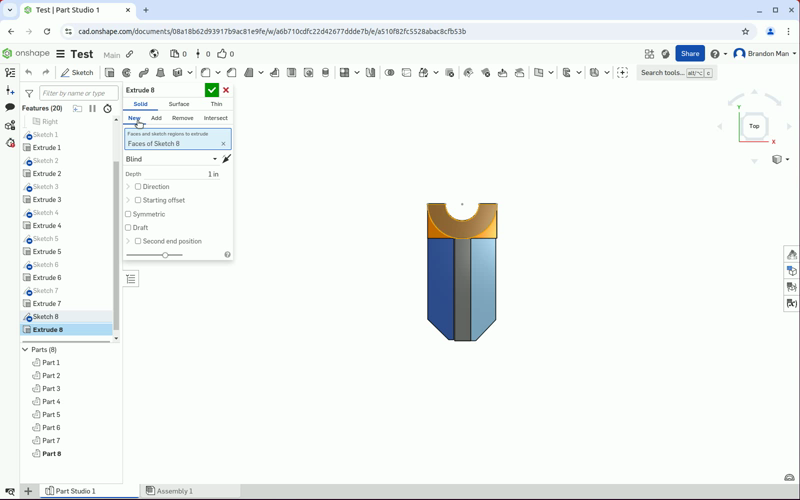
key(tab, 4)
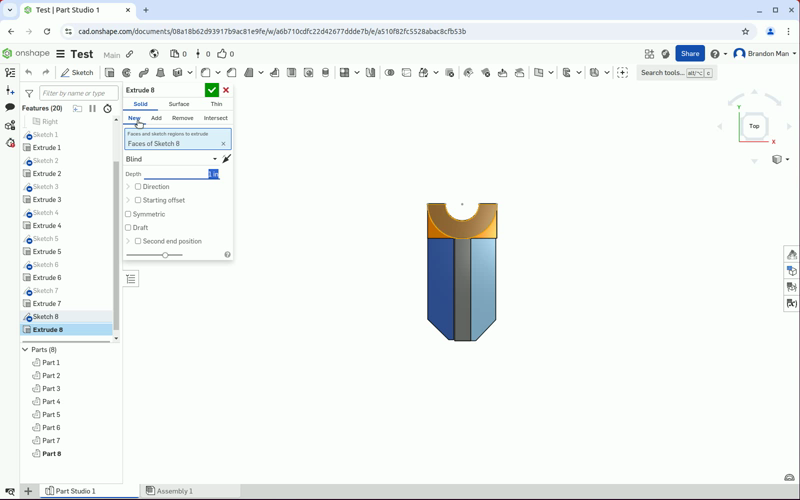
text(13.961)
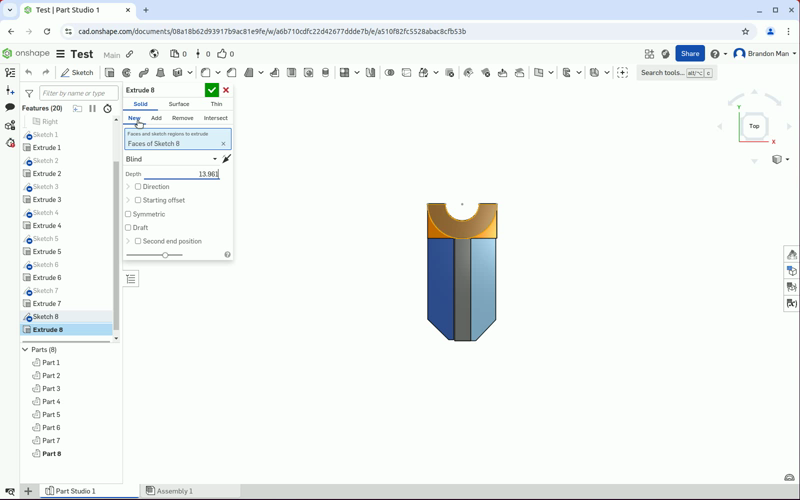
key(enter)
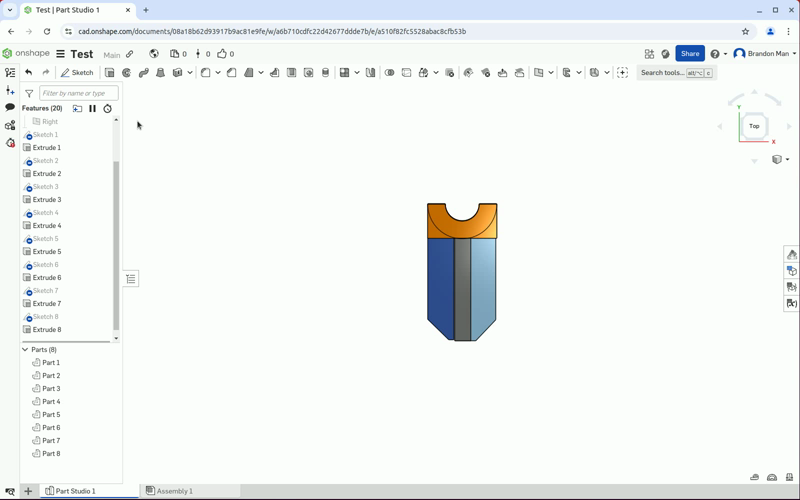
key(shift+h)
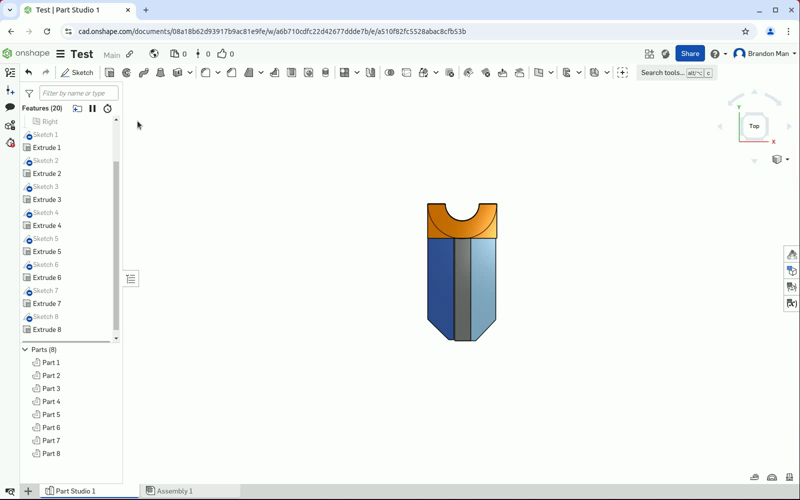
key(shift+h)
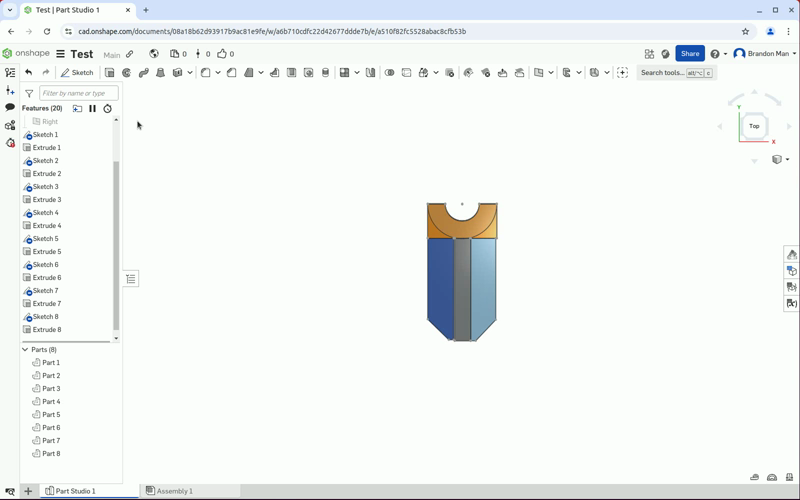
key(shift+7)
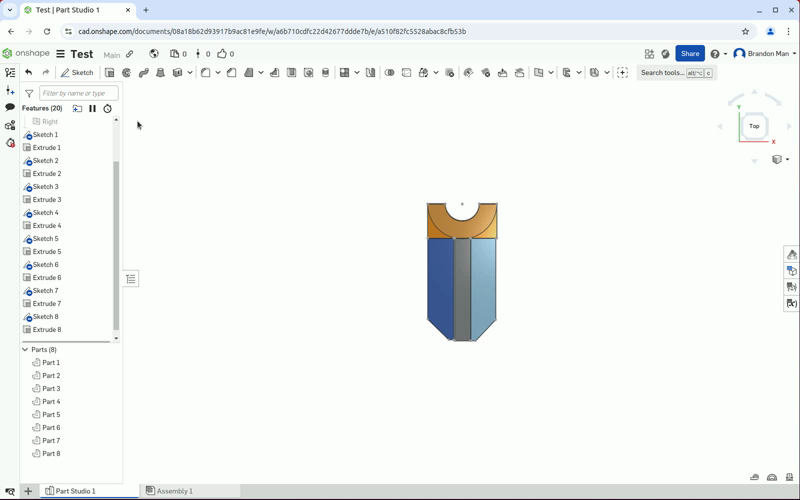
key(up, 3)
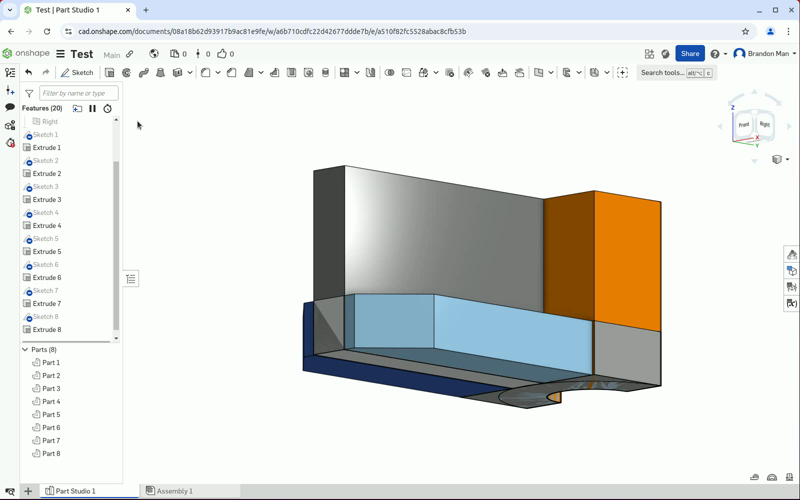
key(left, 3)
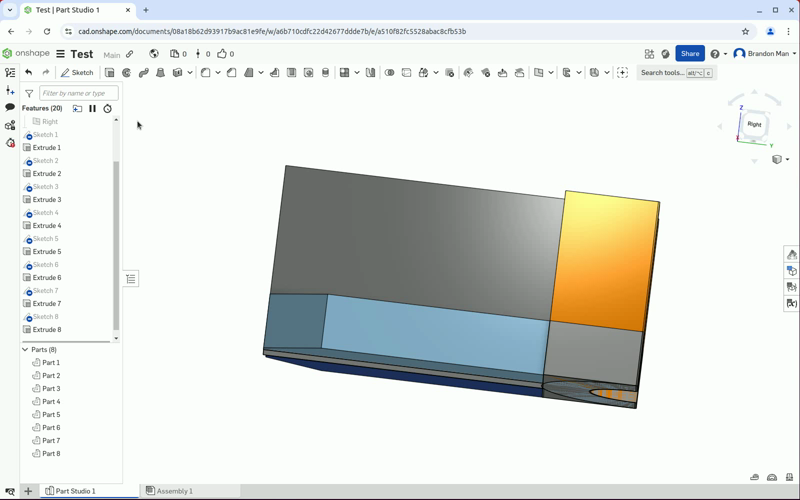
key(right, 3)
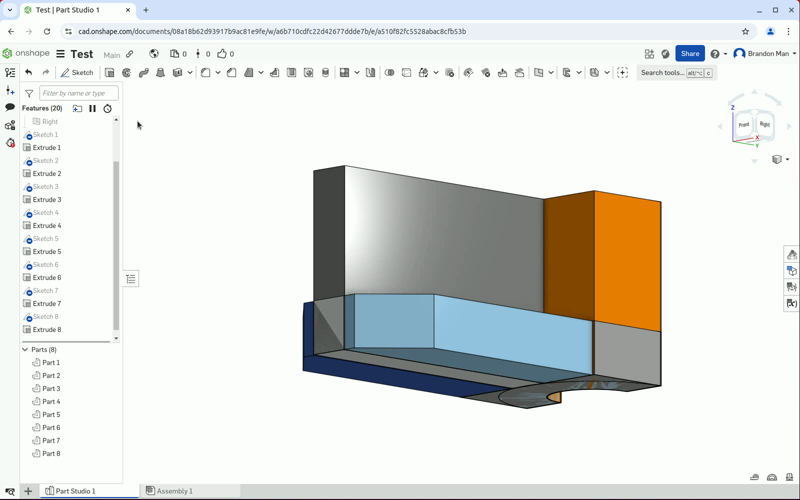
key(down, 3)
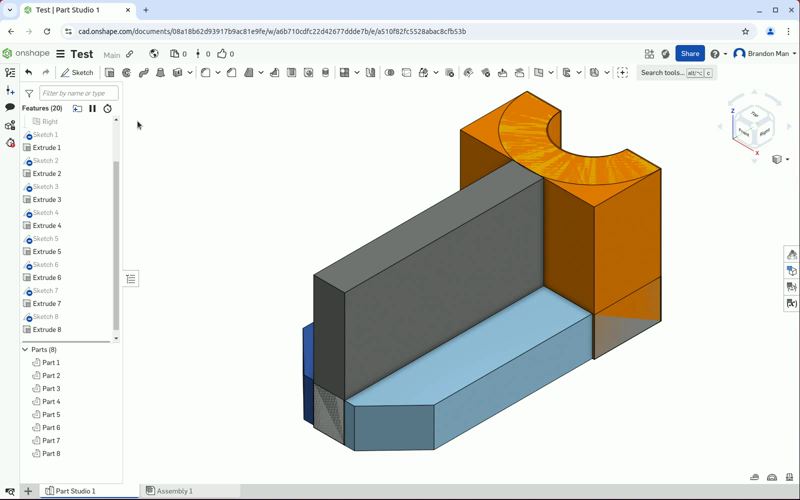
mouse_move(69, 137)
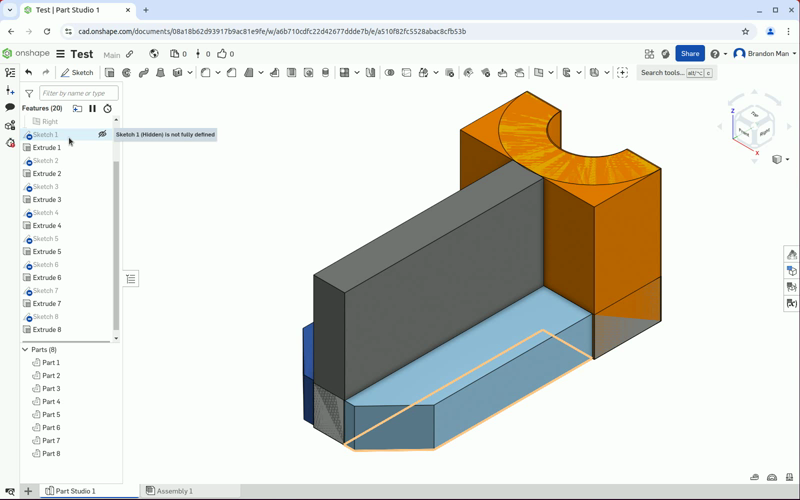
click(69, 137)